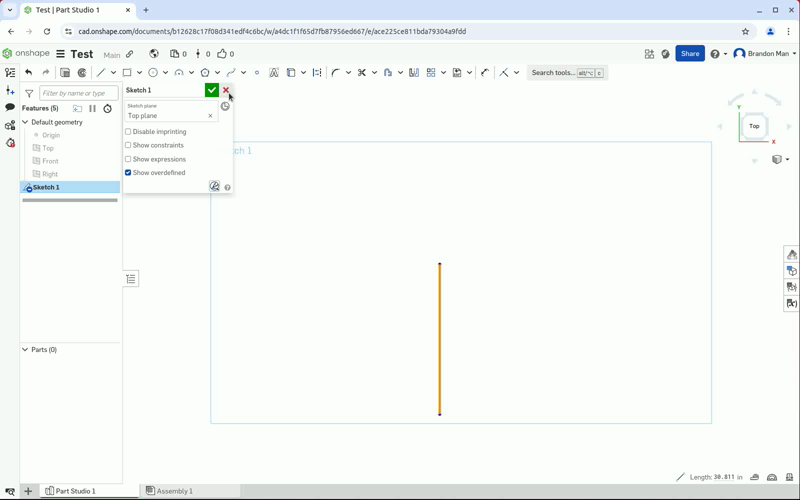
key(shift+h)
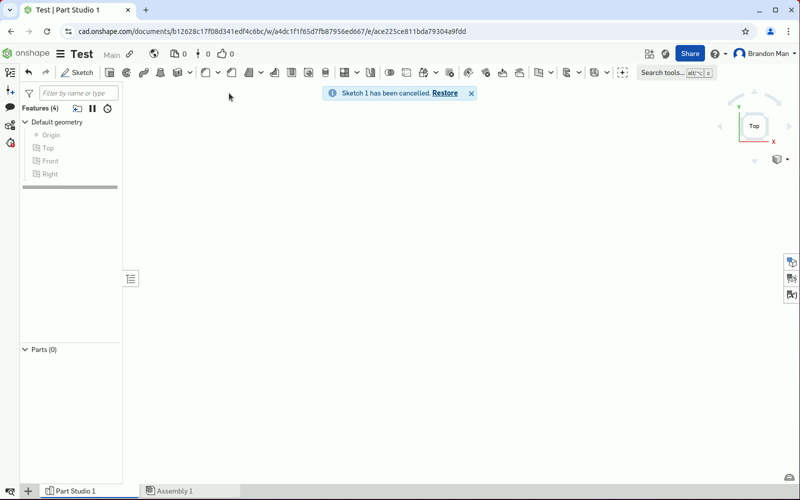
mouse_move(73, 352)
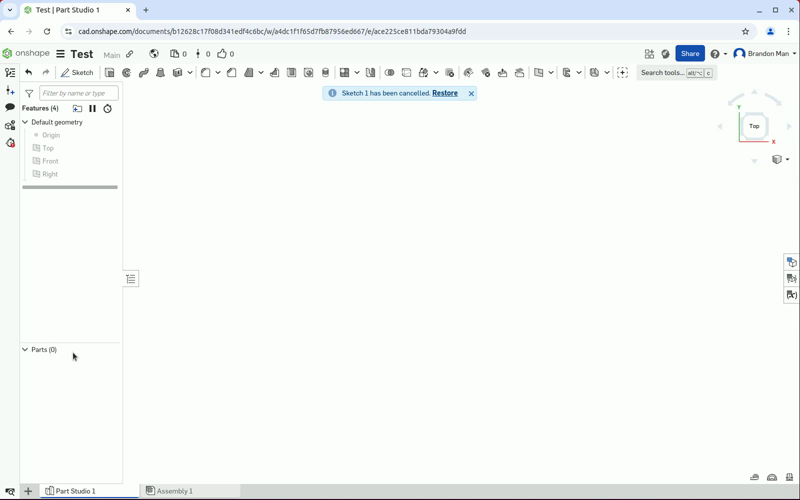
key(y)
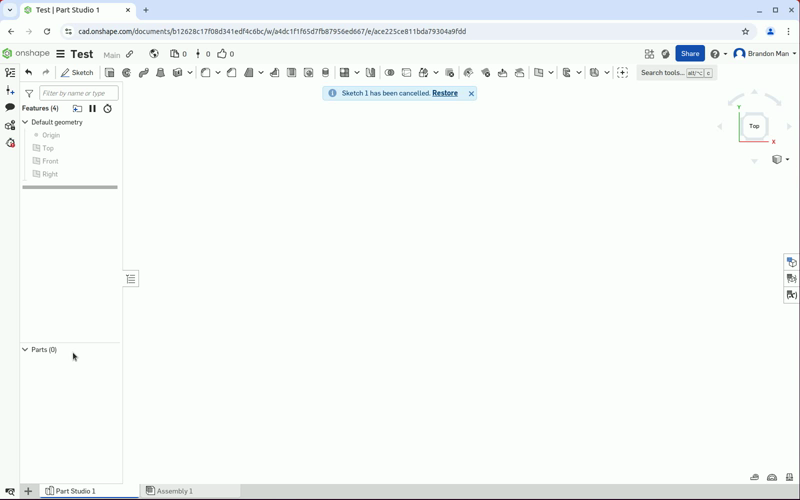
key(shift+p)
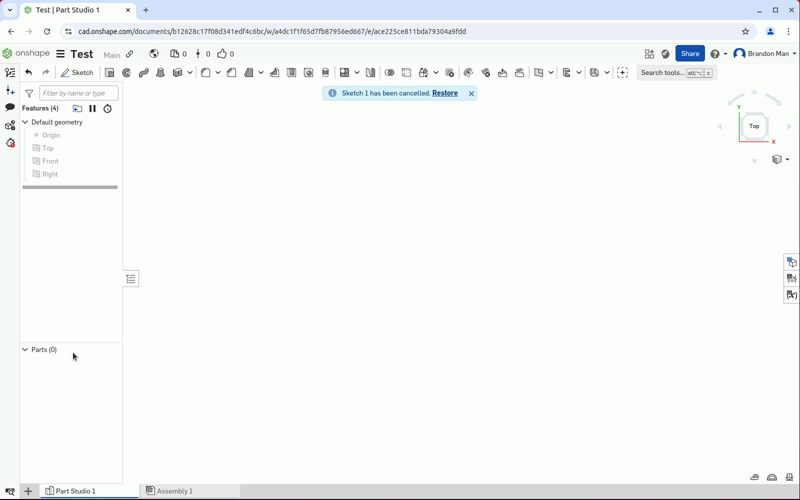
key(space)
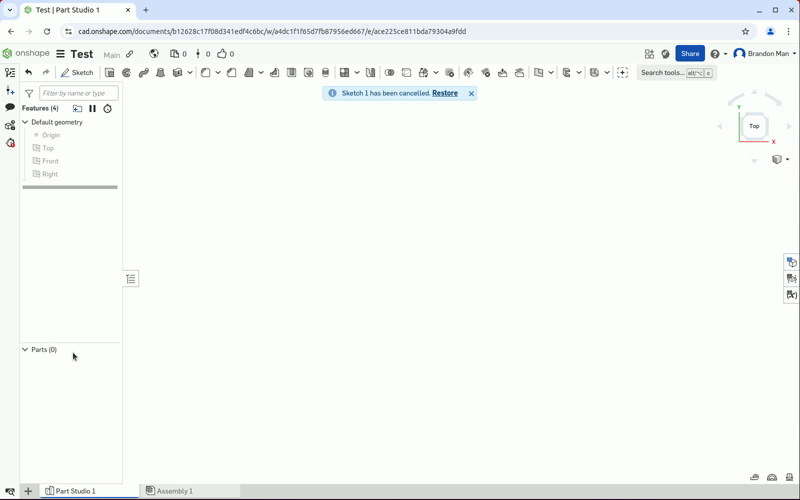
key_down(shift)
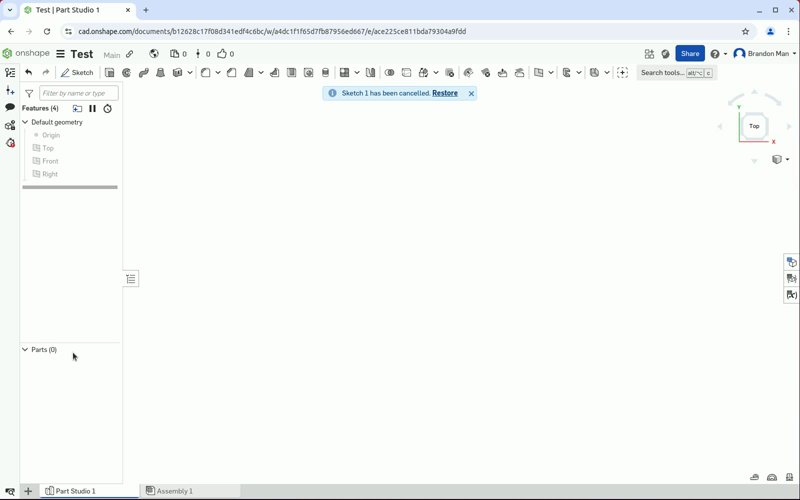
key(up)
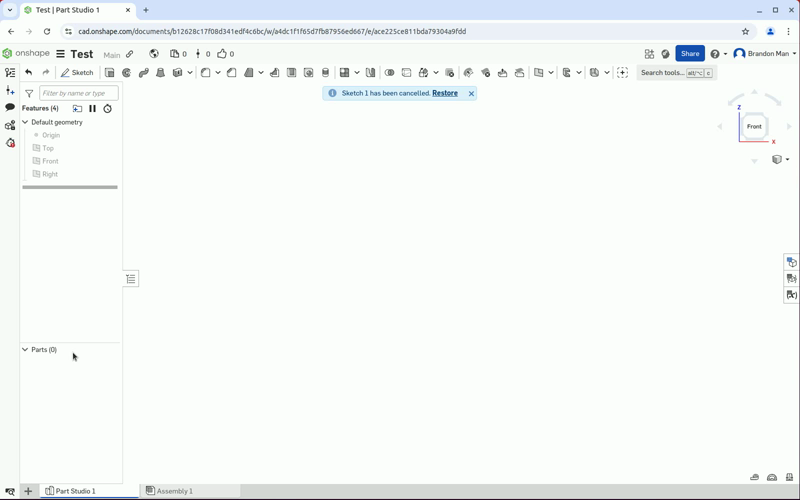
key_up(shift)
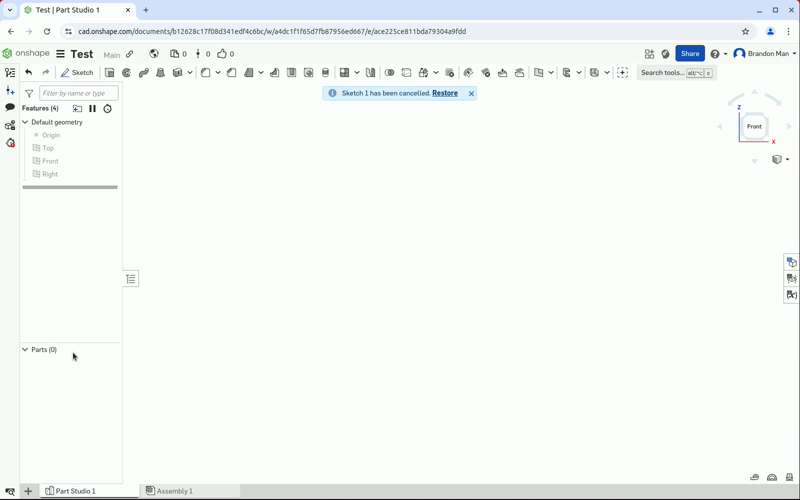
mouse_move(73, 352)
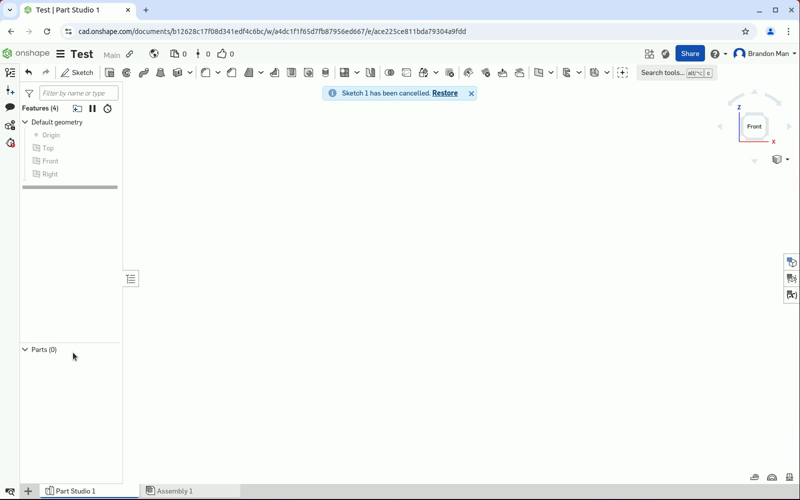
key(shift+y)
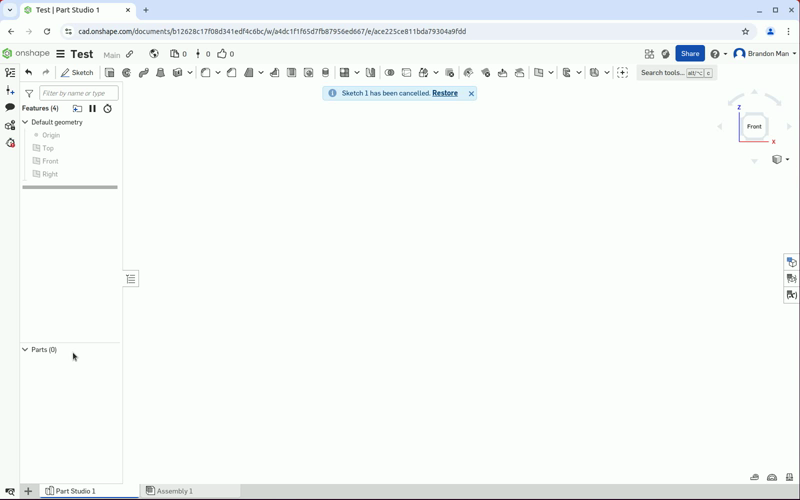
key(shift+s)
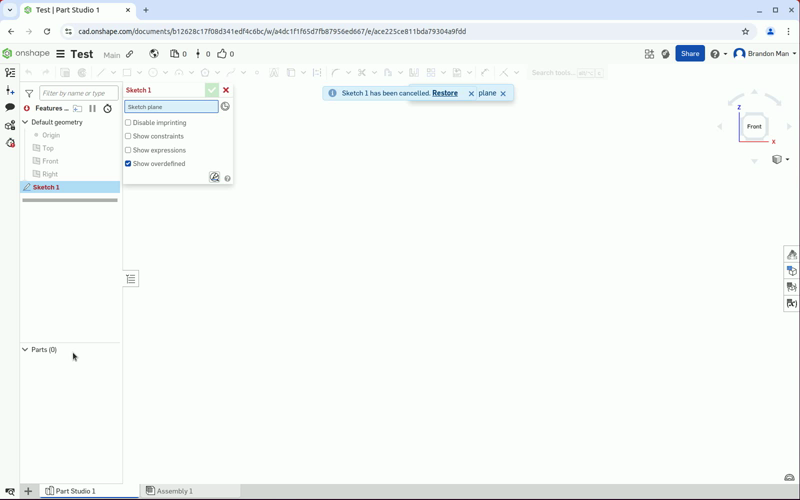
mouse_move(73, 163)
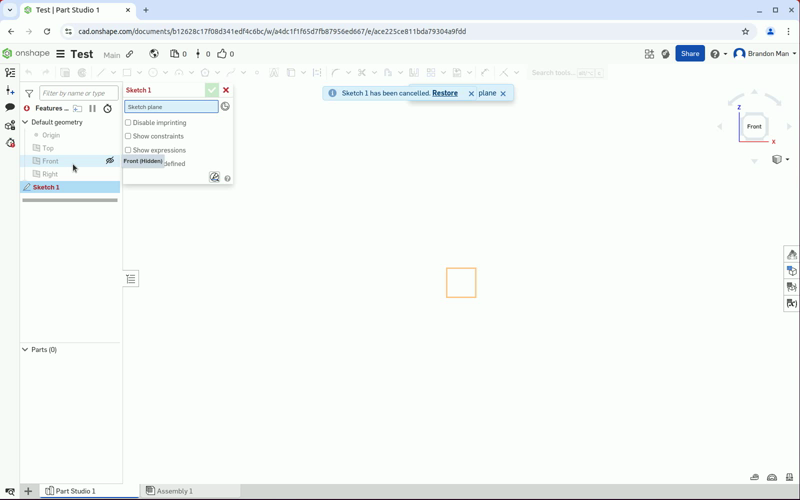
click(73, 163)
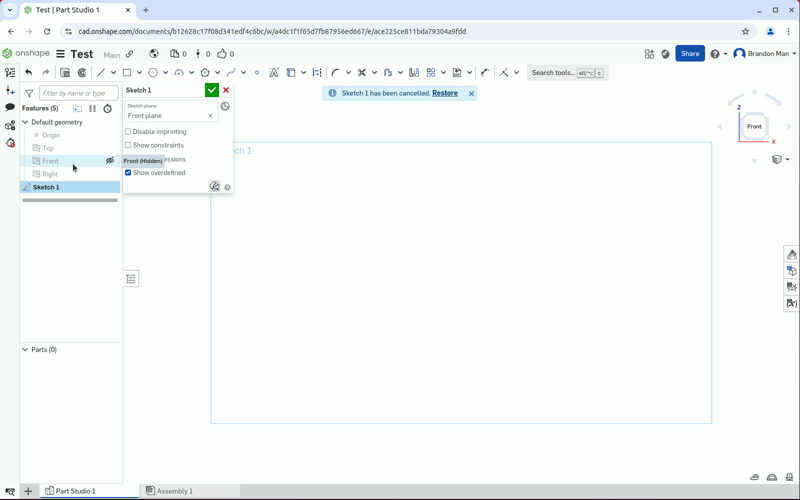
mouse_move(73, 352)
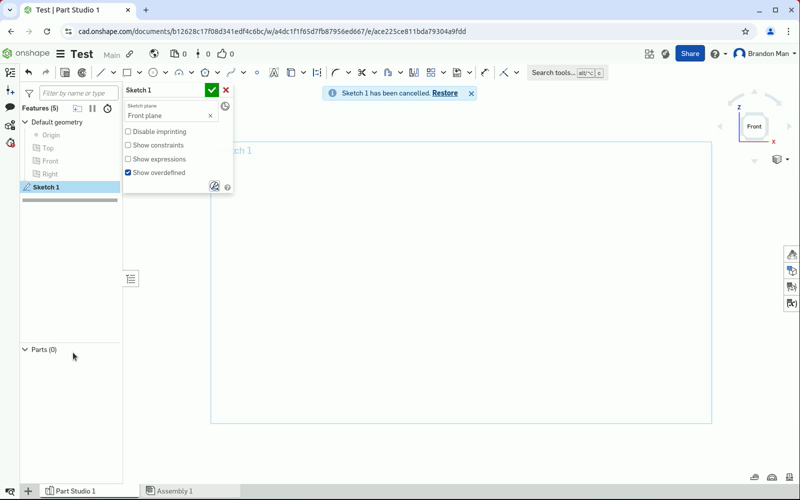
key(y)
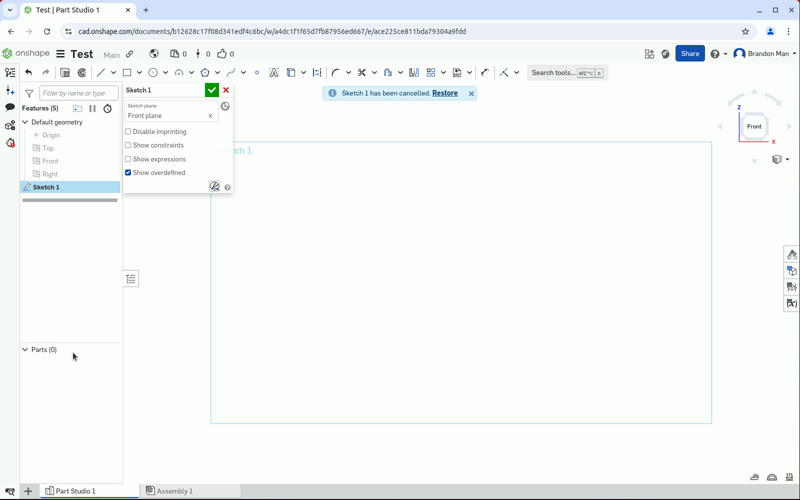
key(l)
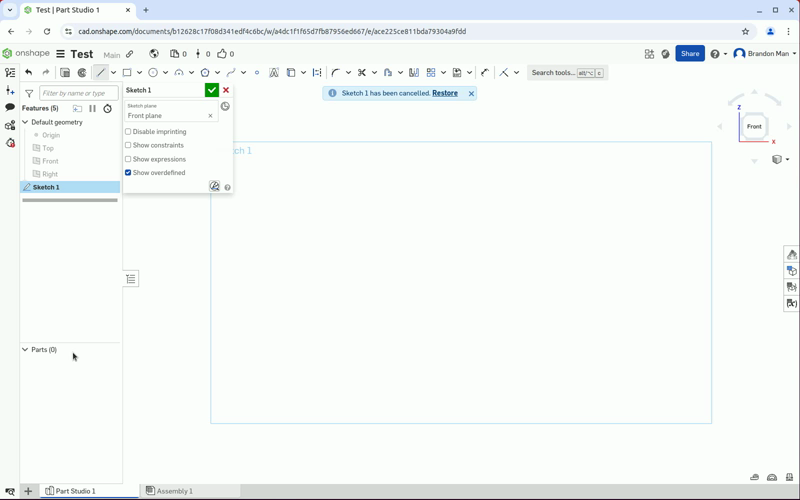
key_down(shift)
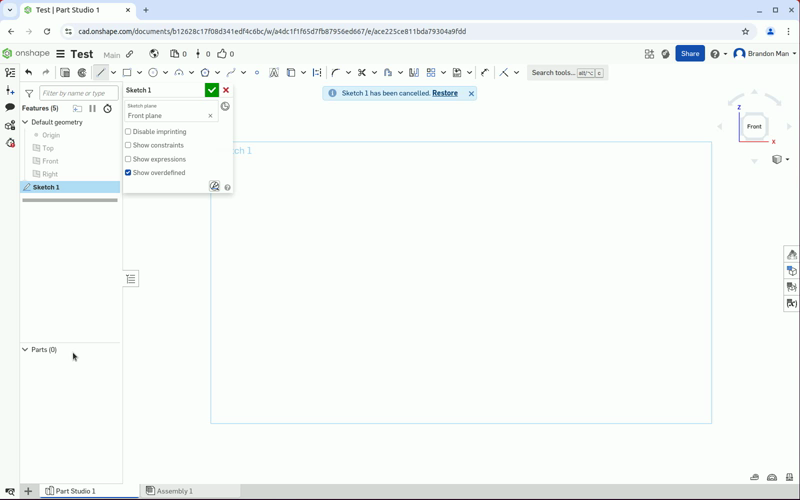
mouse_move(368, 303)
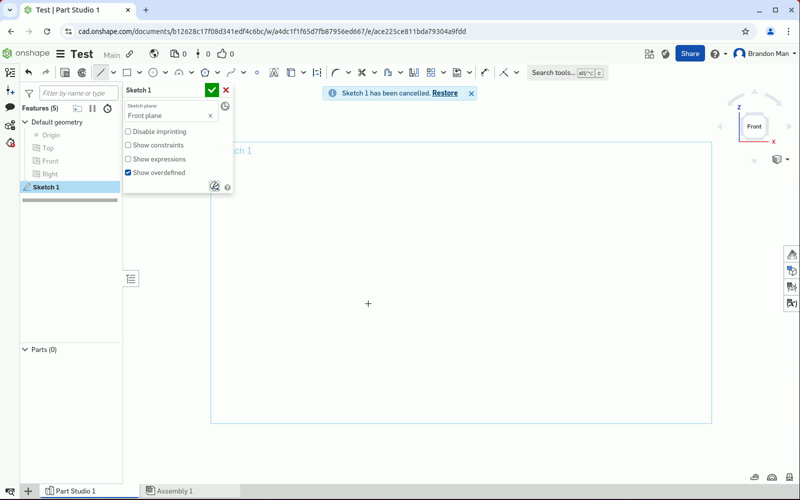
click(368, 303)
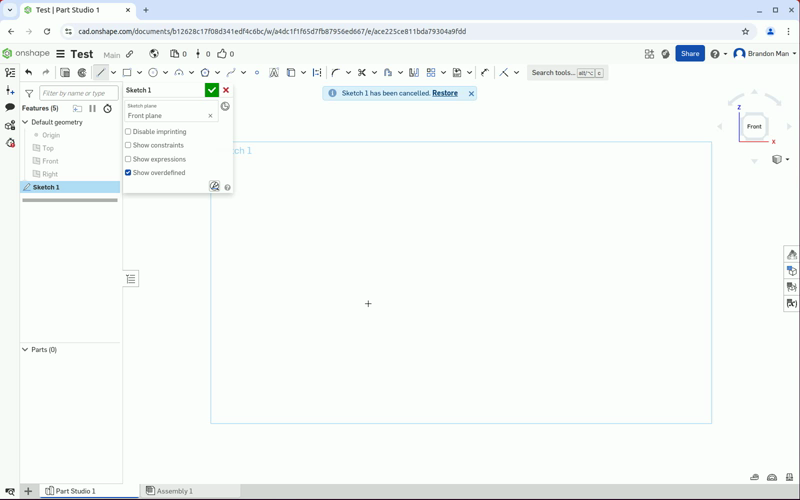
key_up(shift)
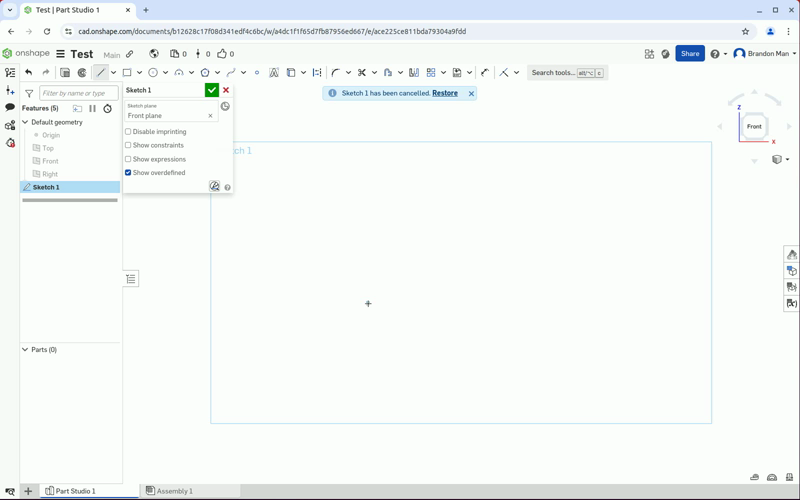
key_down(shift)
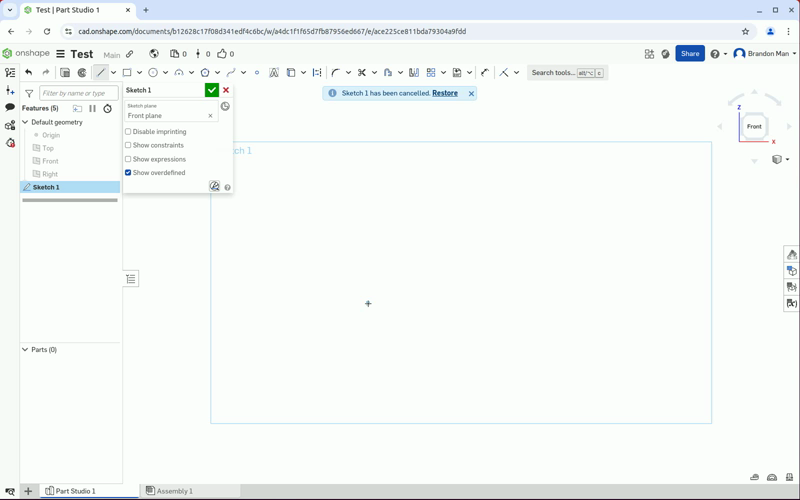
mouse_move(457, 325)
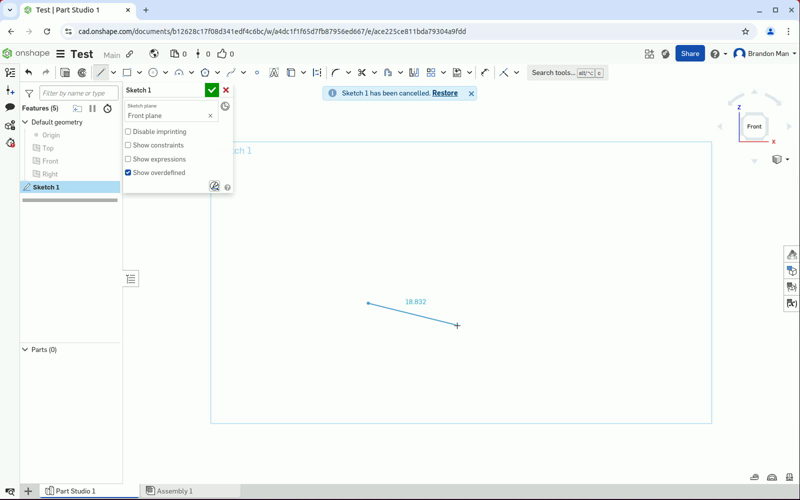
click(457, 325)
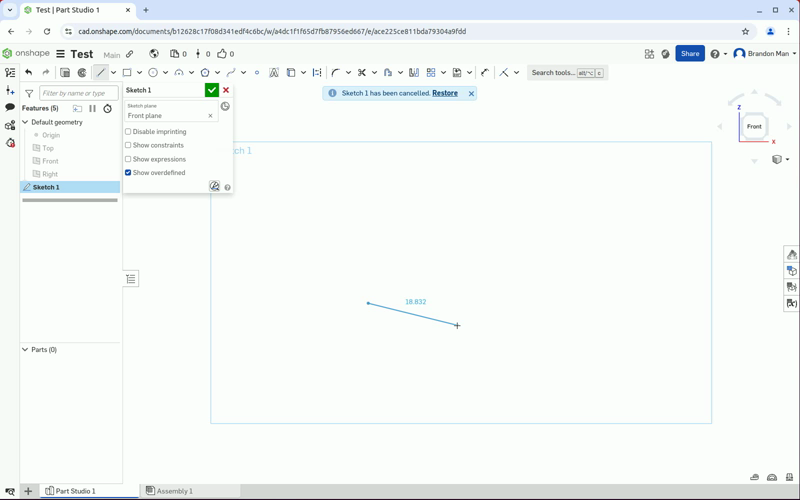
key_up(shift)
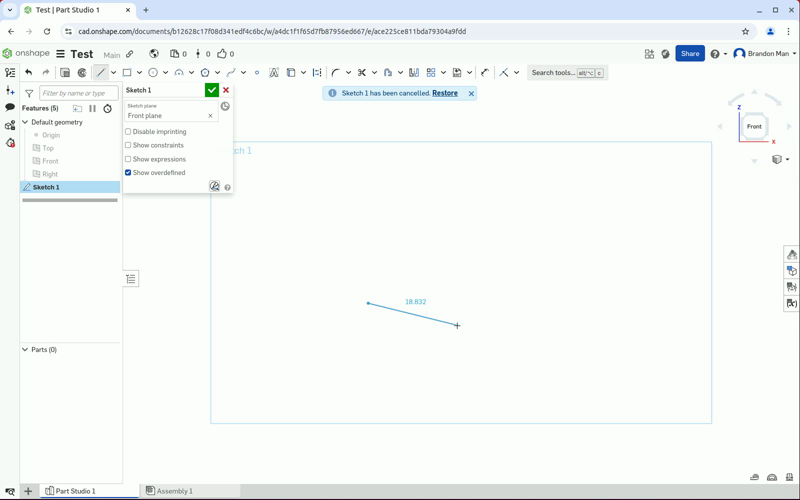
key(esc)
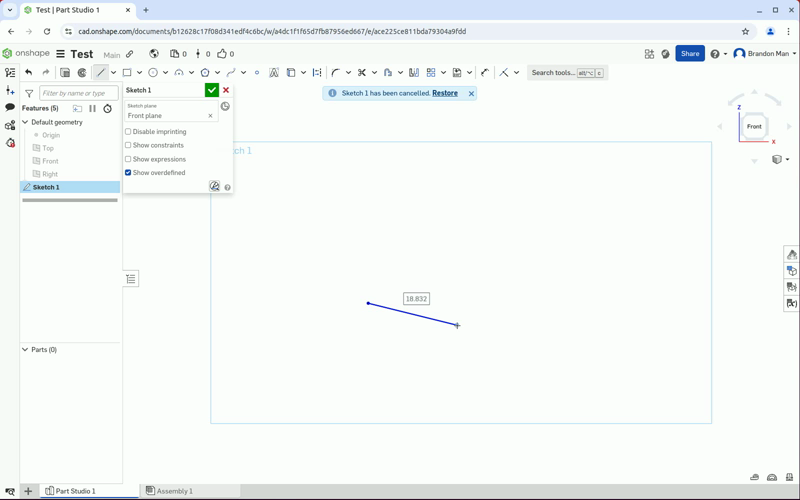
key(a)
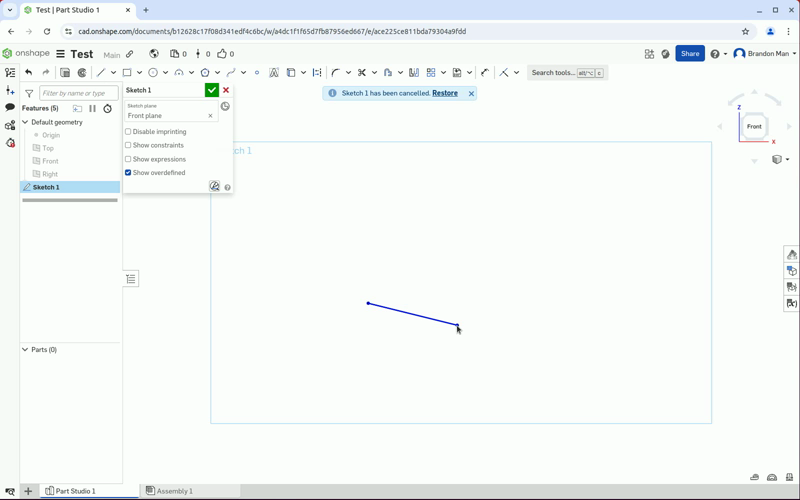
mouse_move(457, 325)
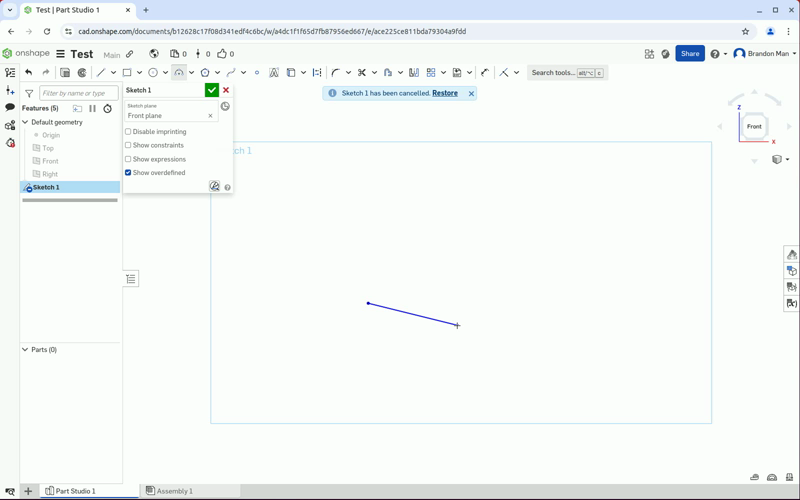
click(457, 325)
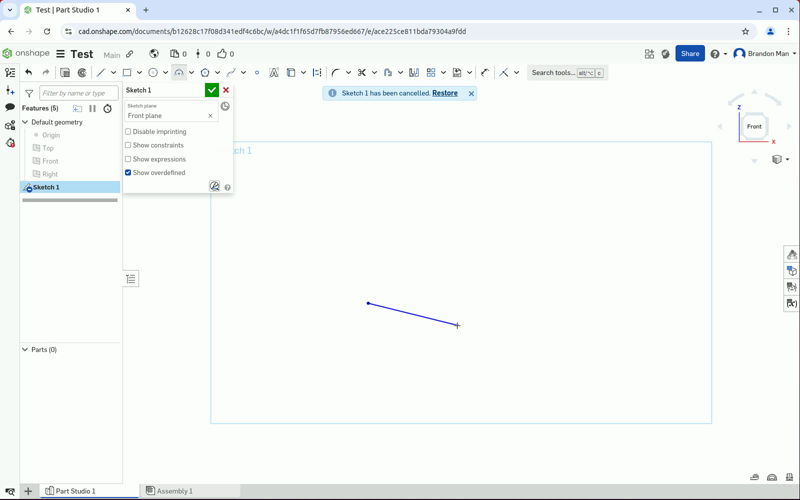
key_down(shift)
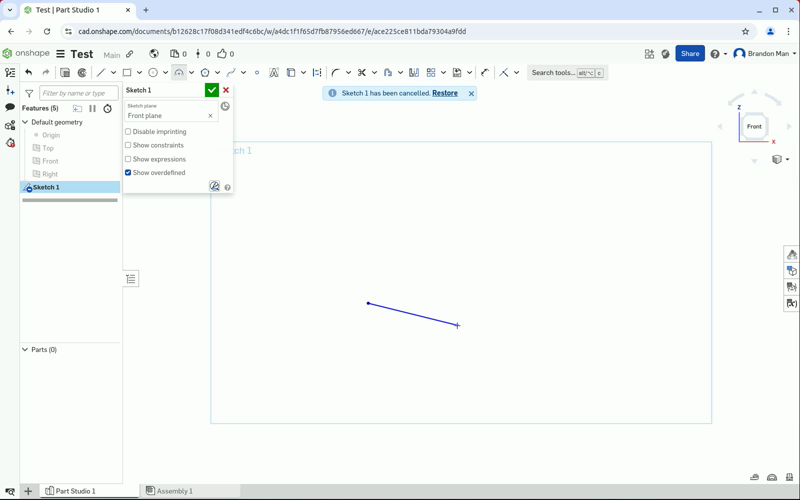
mouse_move(494, 314)
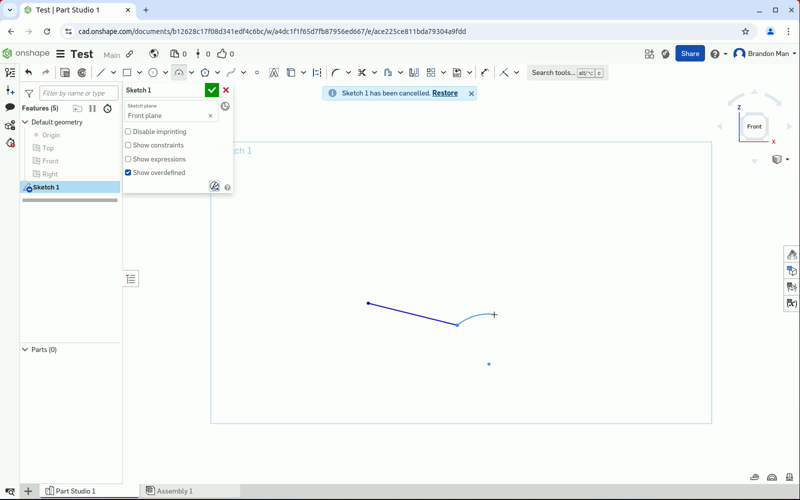
click(494, 314)
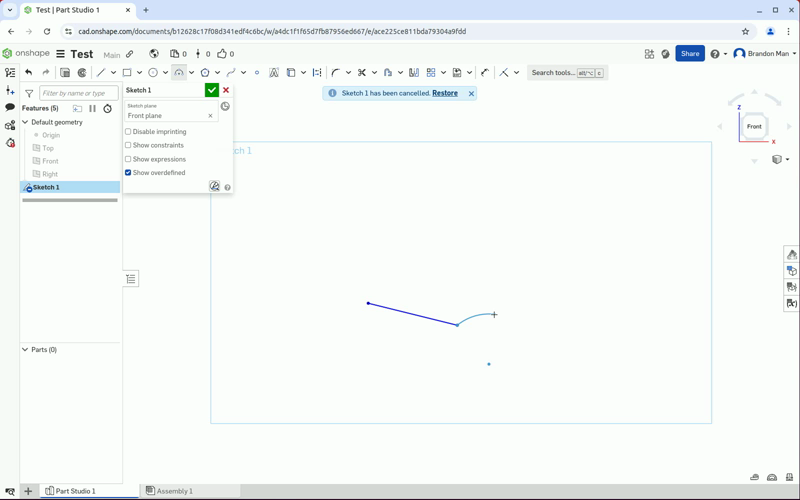
mouse_move(477, 325)
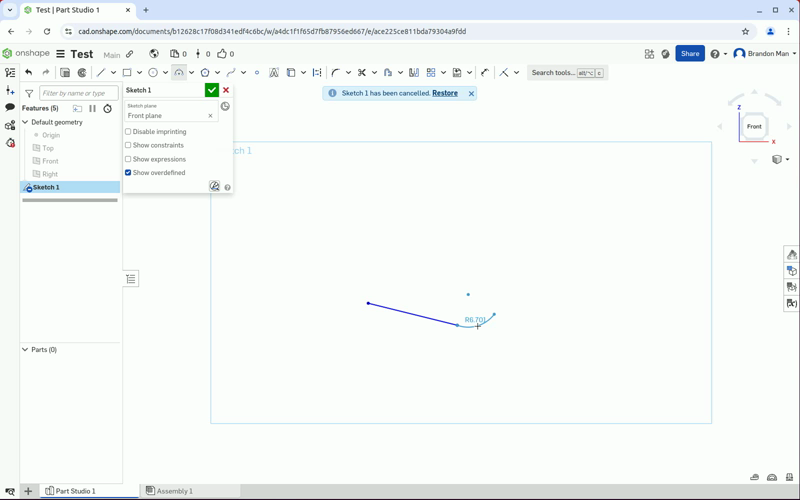
click(477, 325)
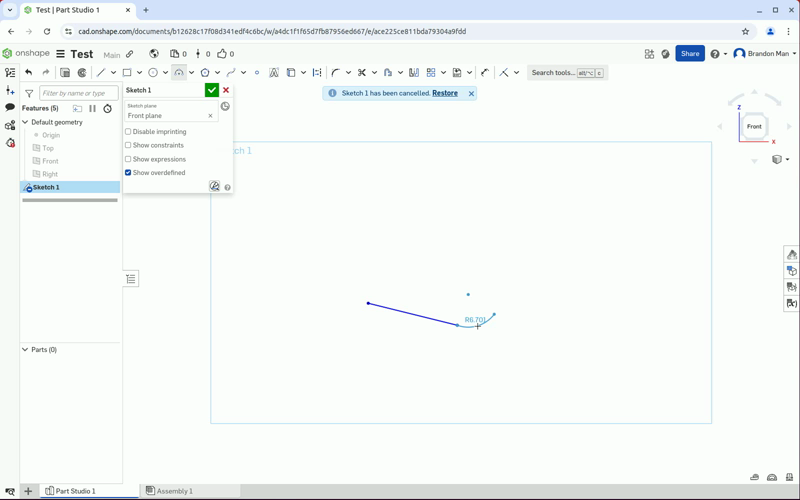
key_up(shift)
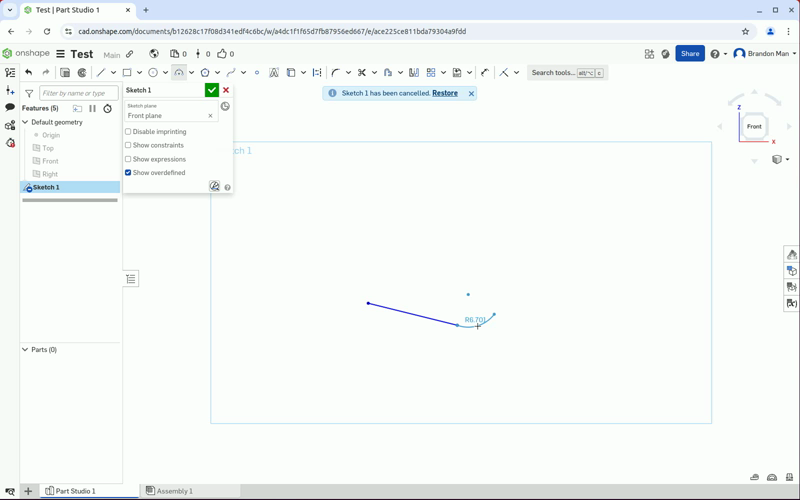
mouse_move(494, 314)
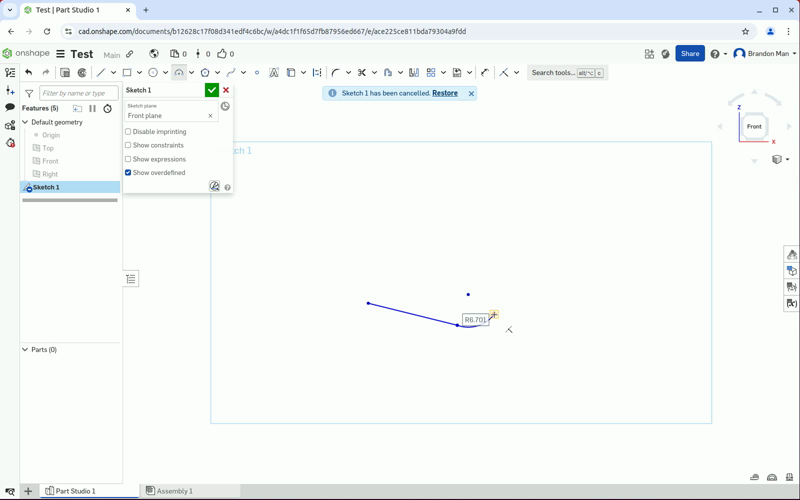
click(494, 314)
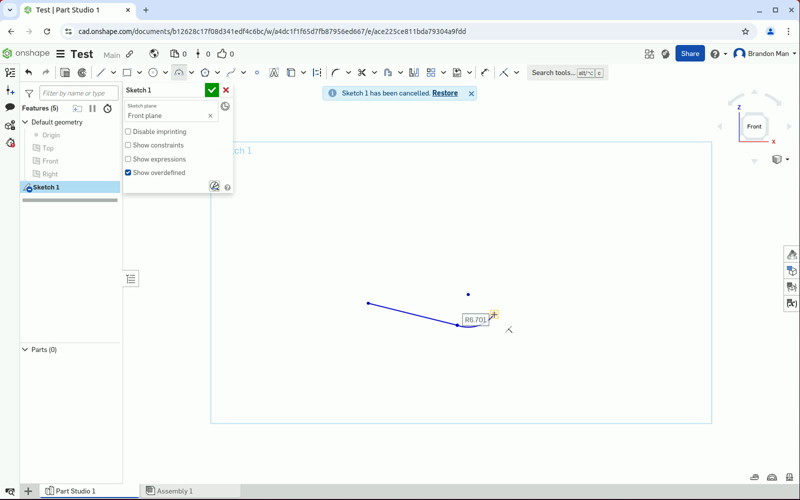
key_down(shift)
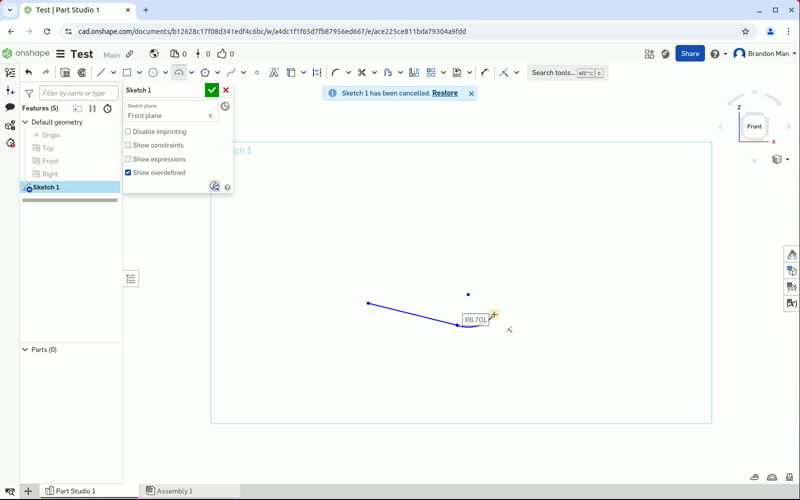
mouse_move(518, 304)
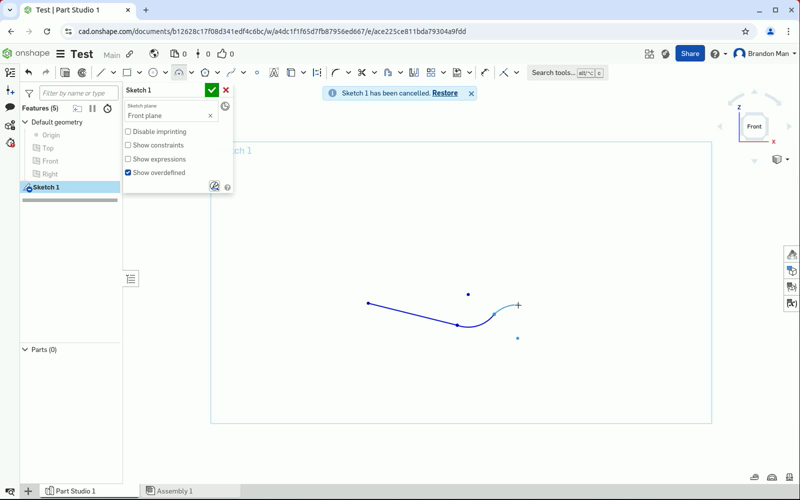
click(518, 304)
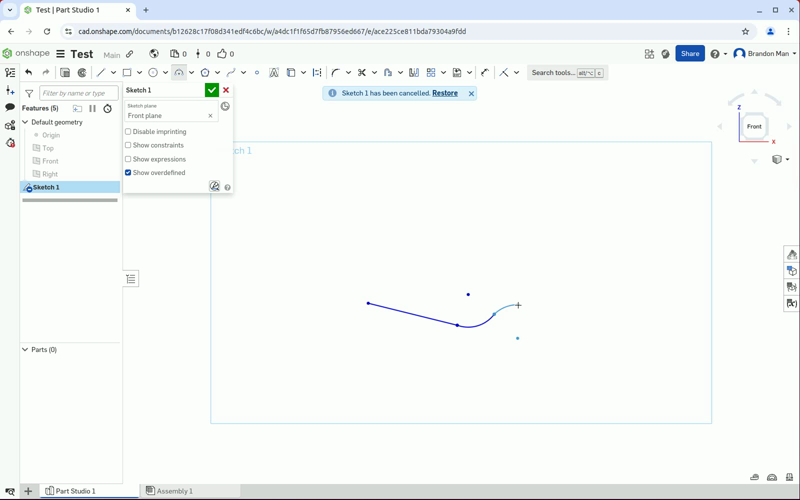
mouse_move(504, 303)
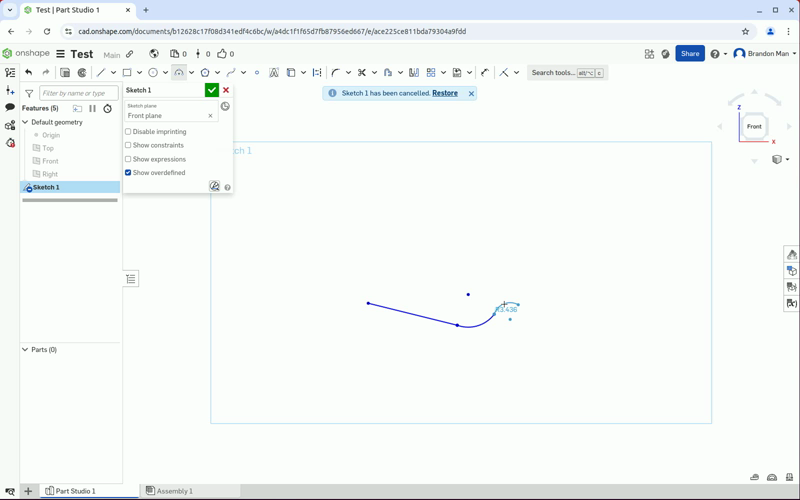
click(504, 303)
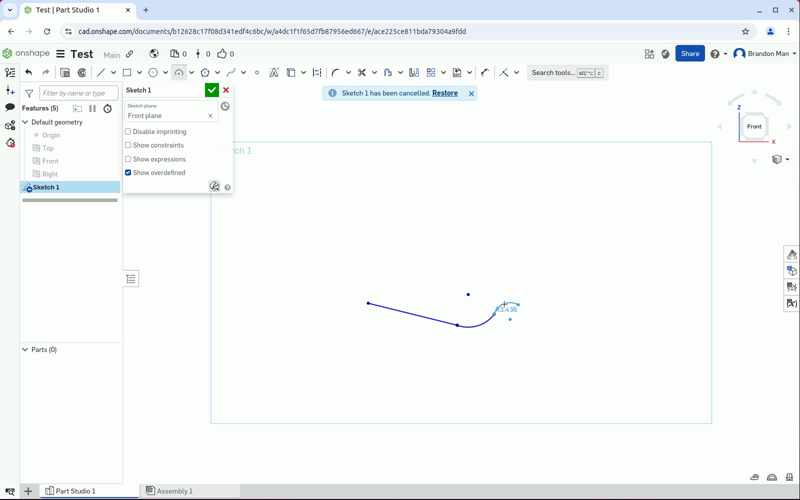
key_up(shift)
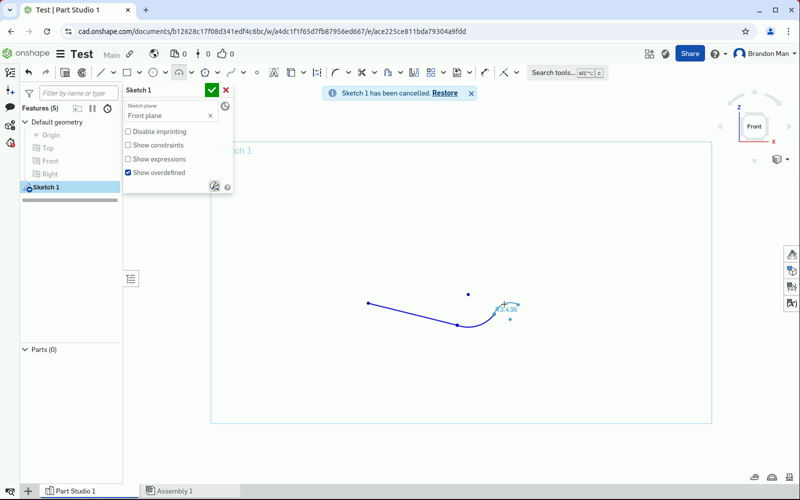
mouse_move(518, 304)
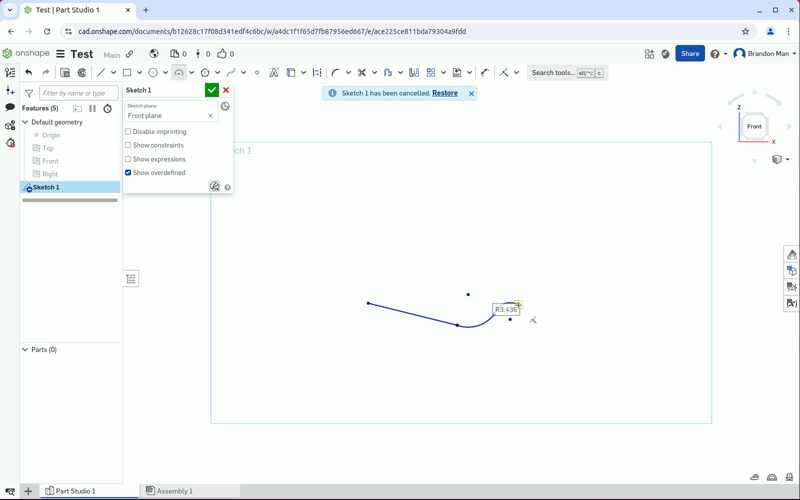
click(518, 304)
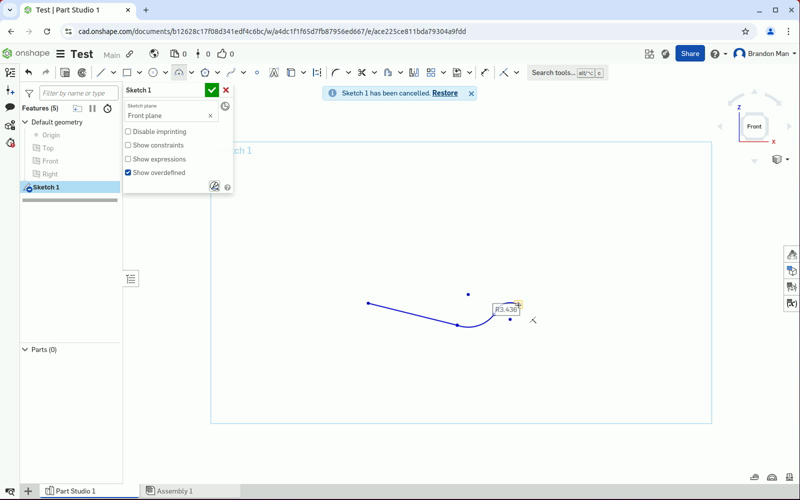
key_down(shift)
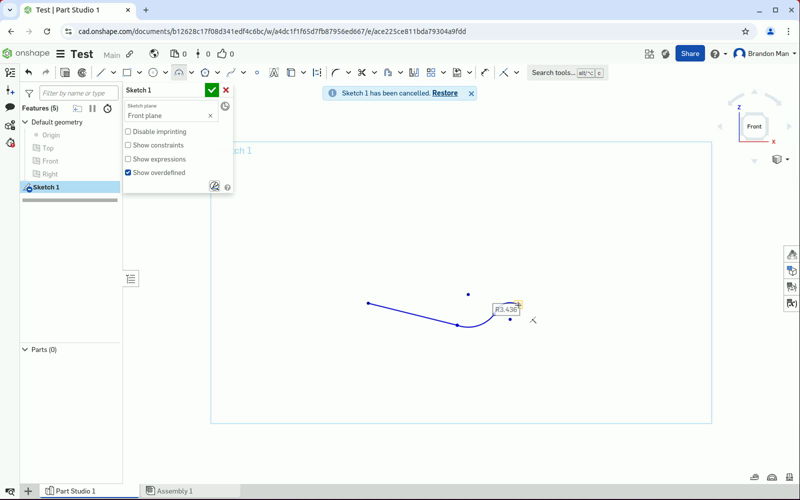
mouse_move(544, 282)
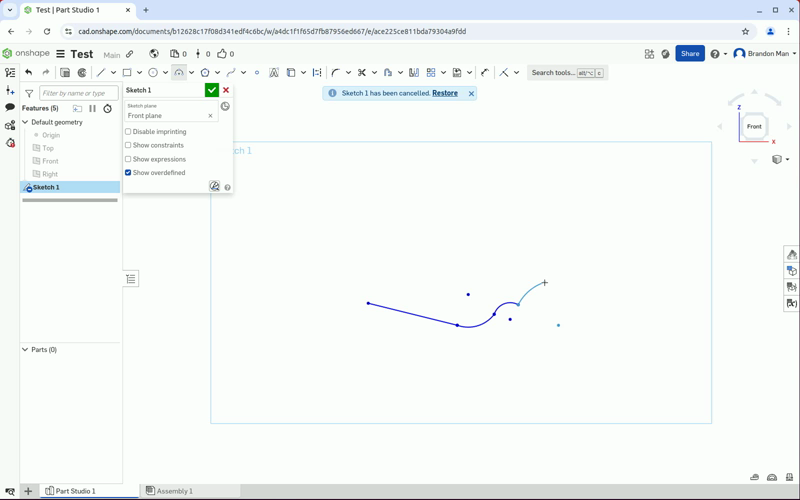
click(544, 282)
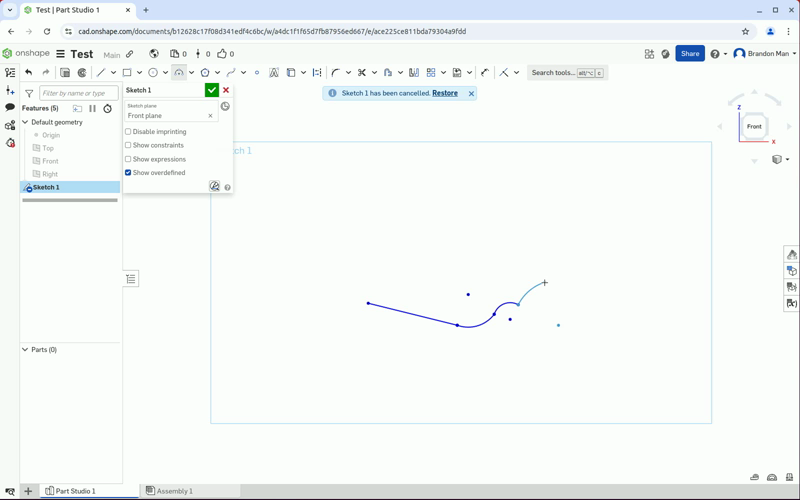
mouse_move(536, 299)
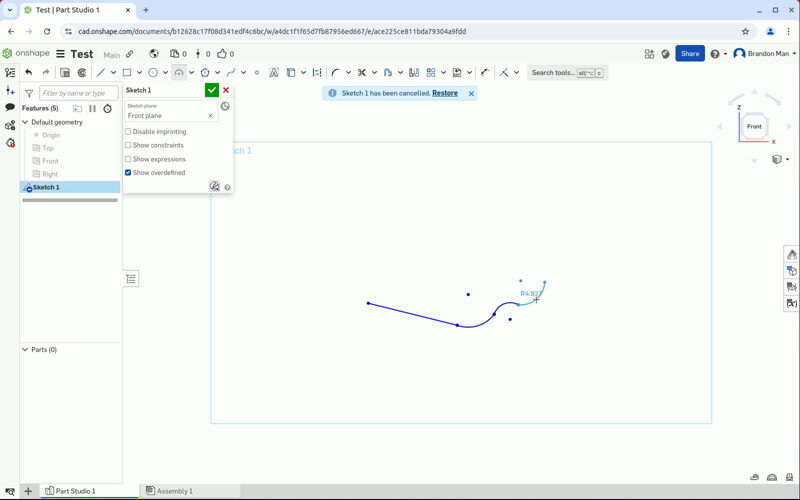
click(536, 299)
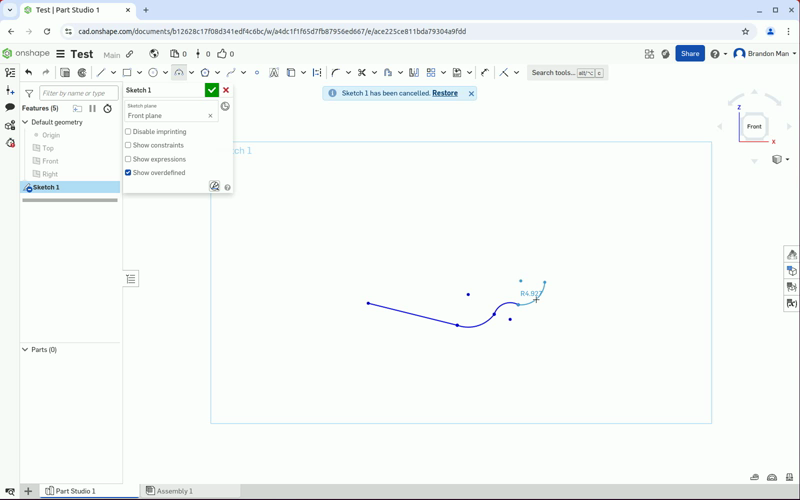
key_up(shift)
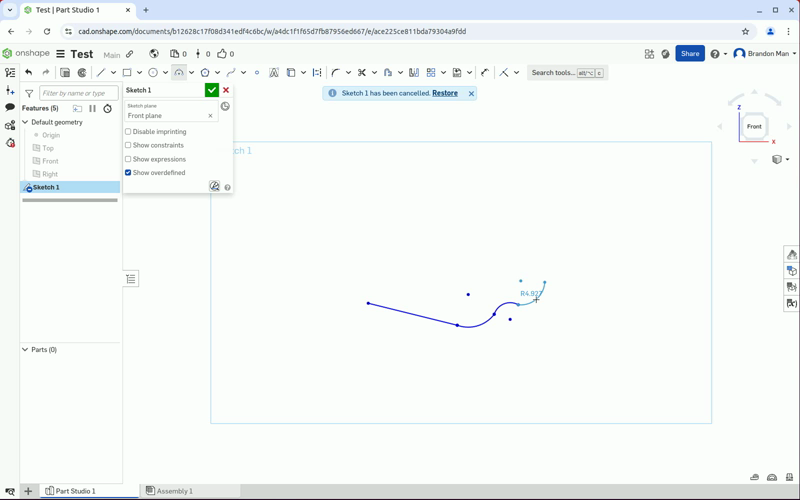
mouse_move(544, 282)
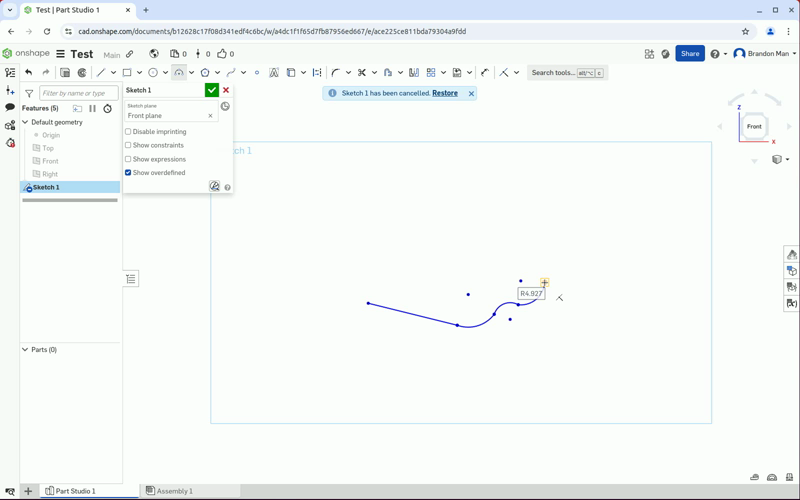
click(544, 282)
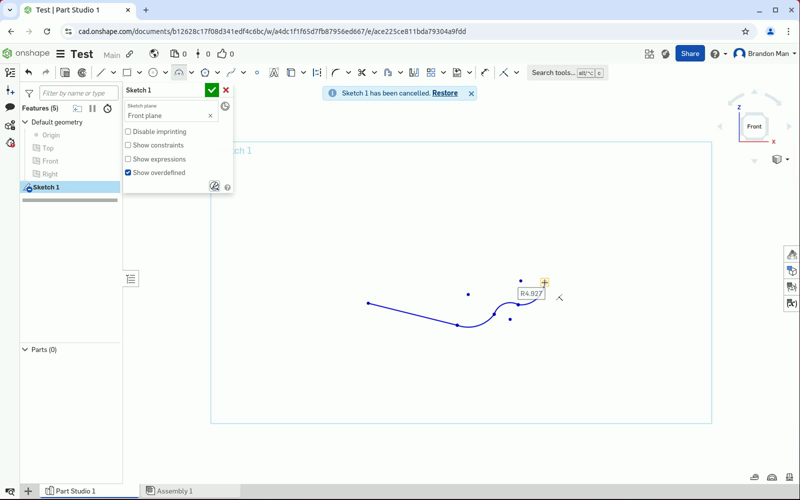
key_down(shift)
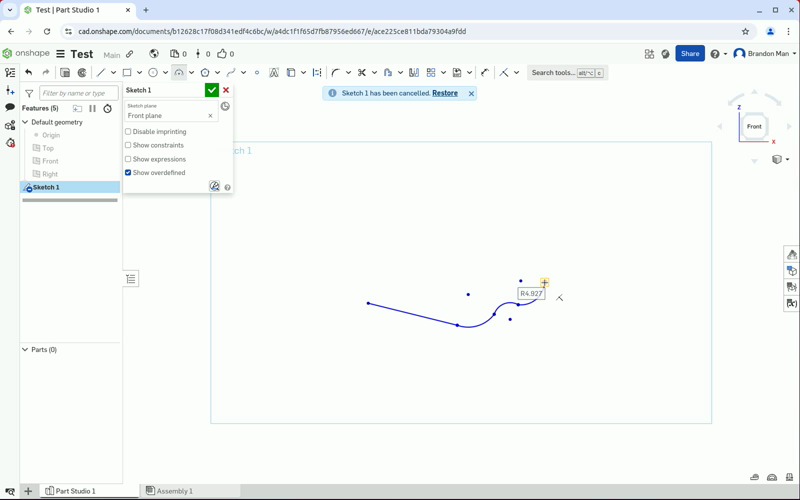
mouse_move(524, 228)
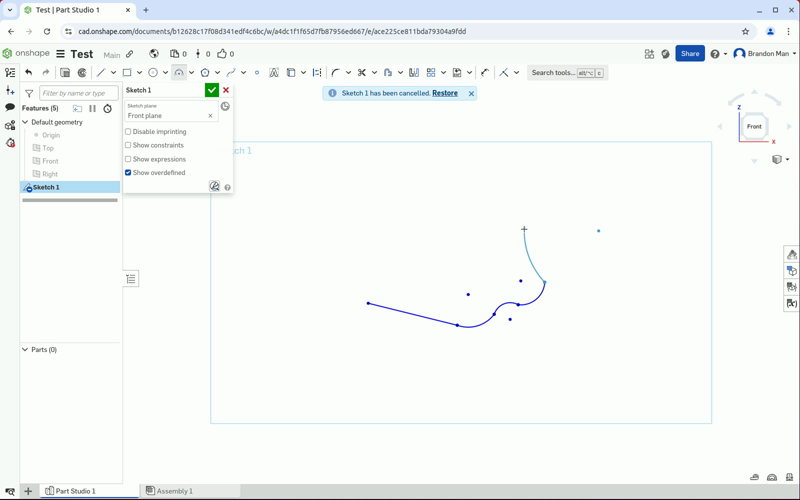
click(524, 228)
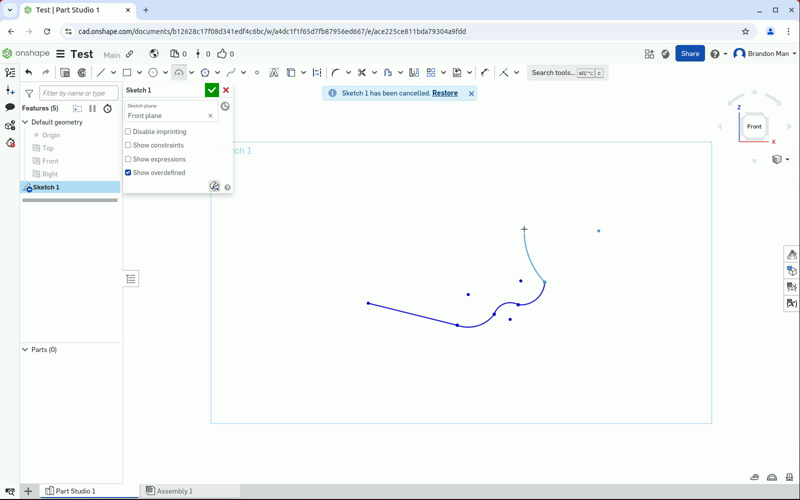
mouse_move(539, 253)
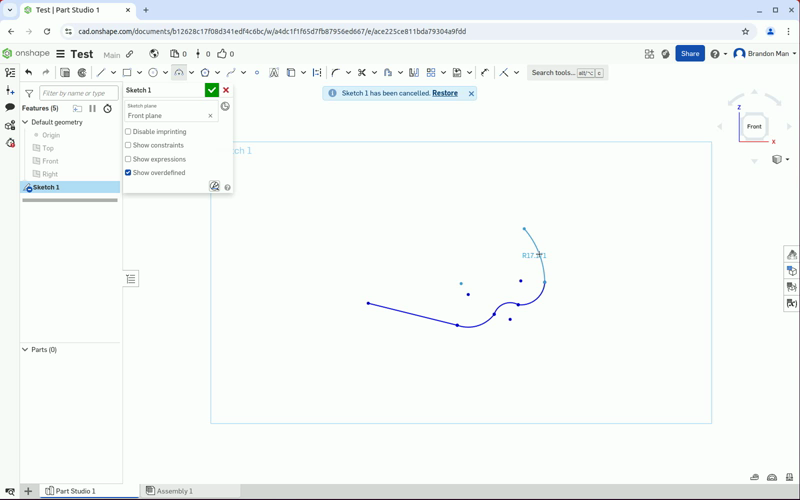
click(539, 253)
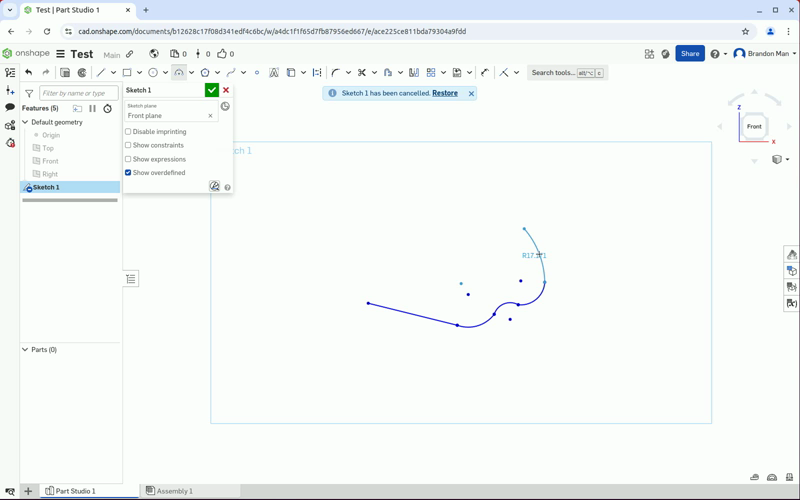
key_up(shift)
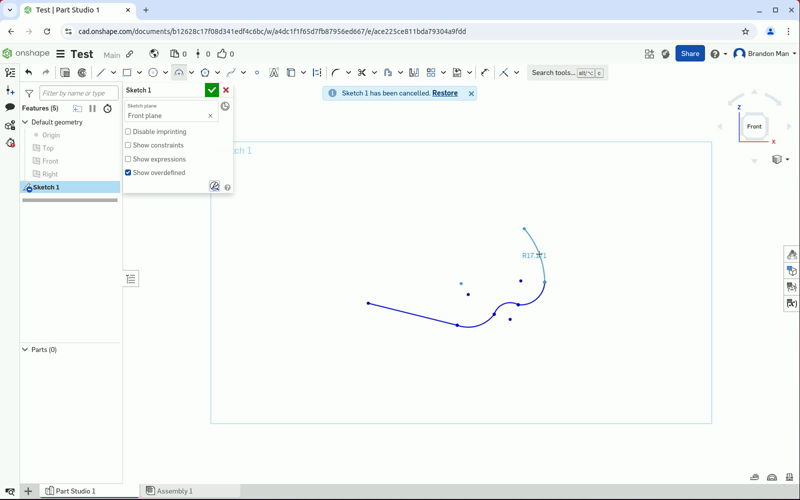
mouse_move(524, 228)
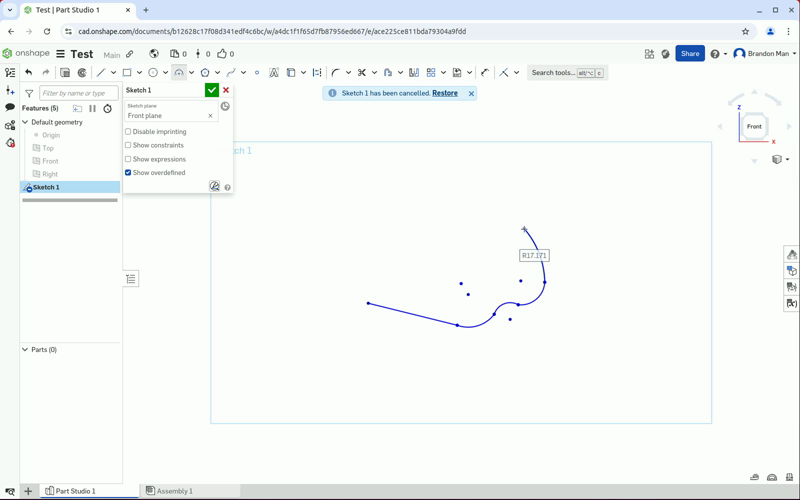
click(524, 228)
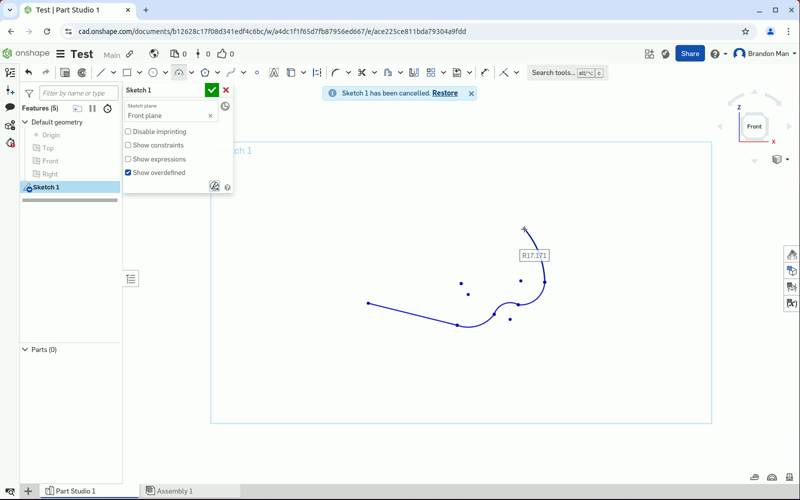
key_down(shift)
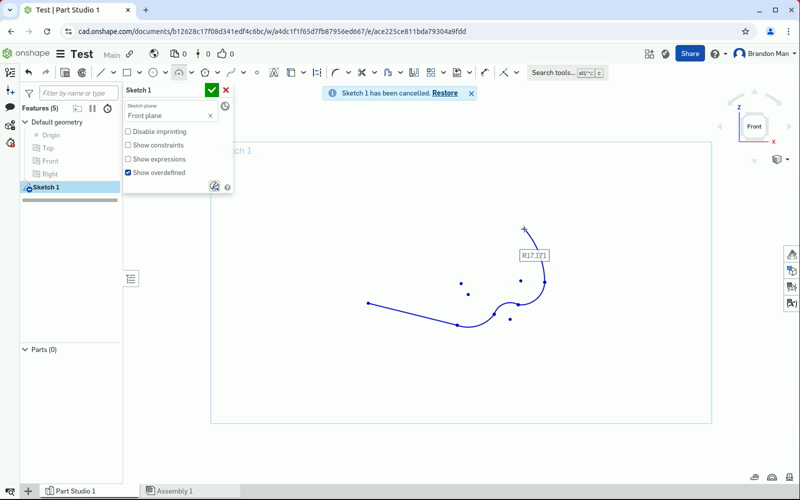
mouse_move(489, 228)
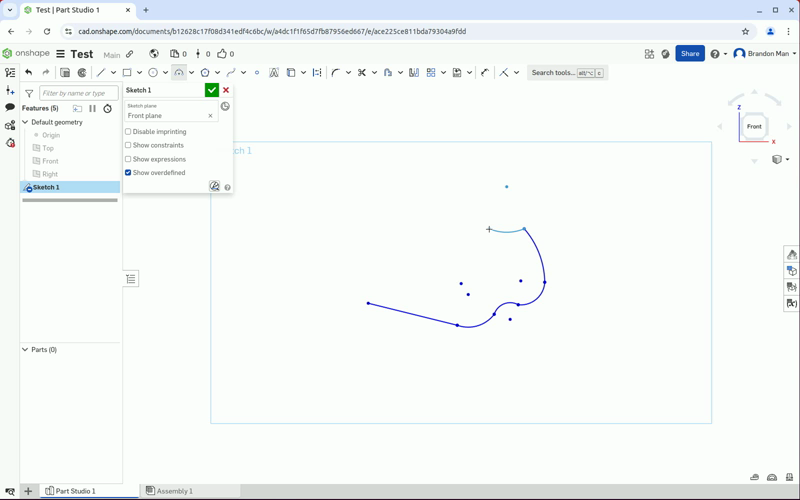
click(489, 228)
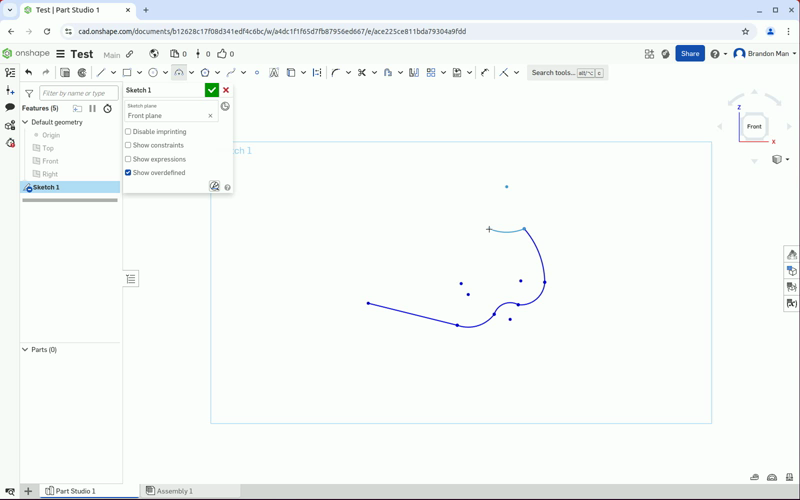
mouse_move(506, 220)
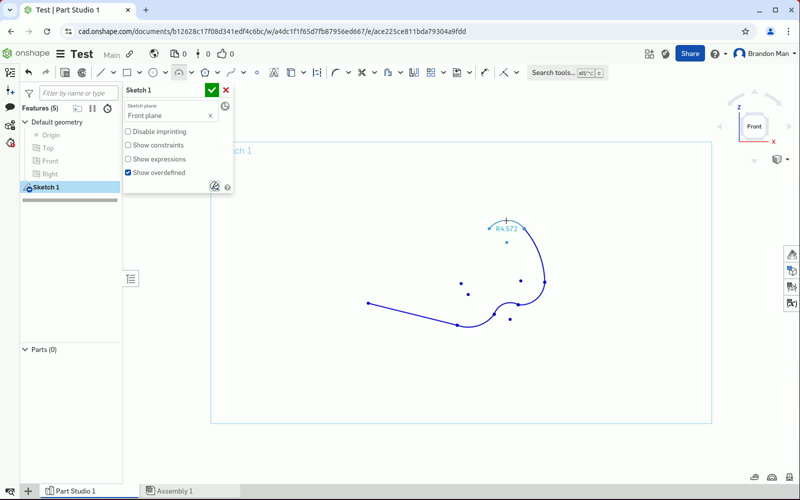
click(506, 220)
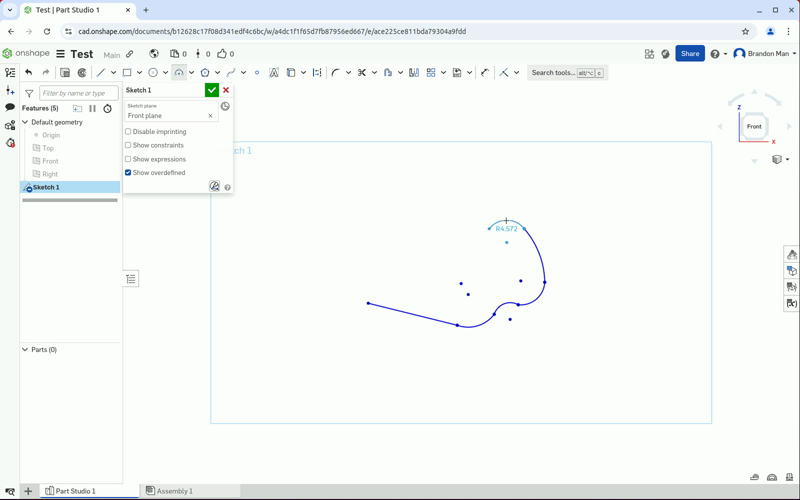
key_up(shift)
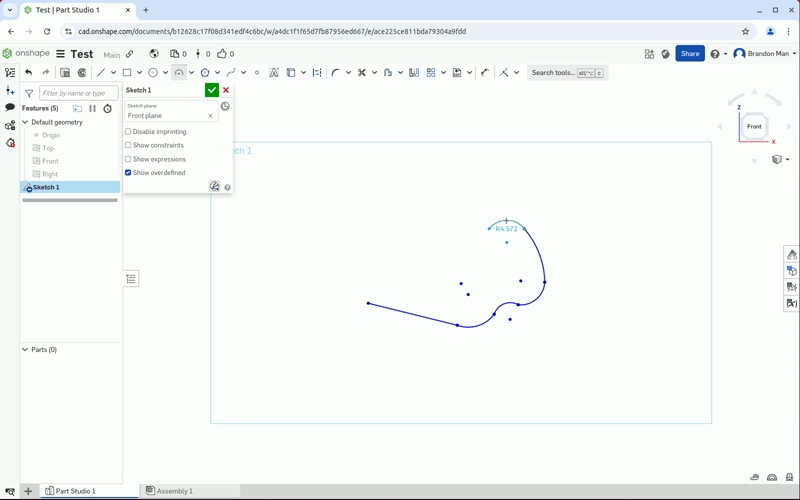
mouse_move(489, 228)
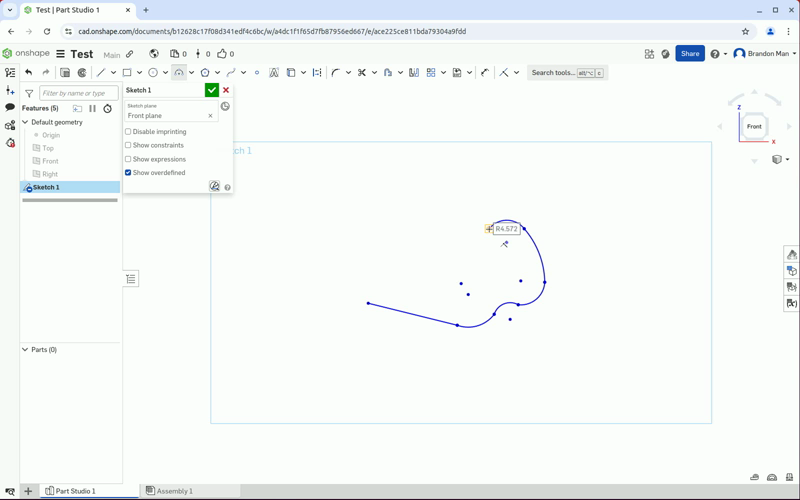
click(489, 228)
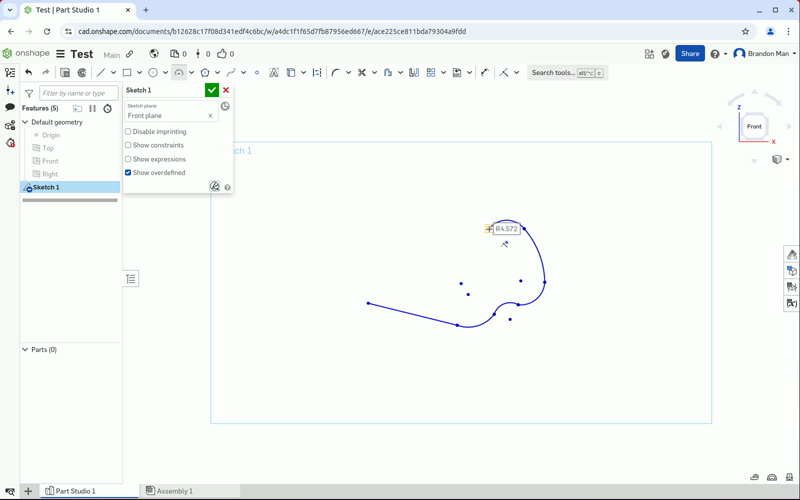
key_down(shift)
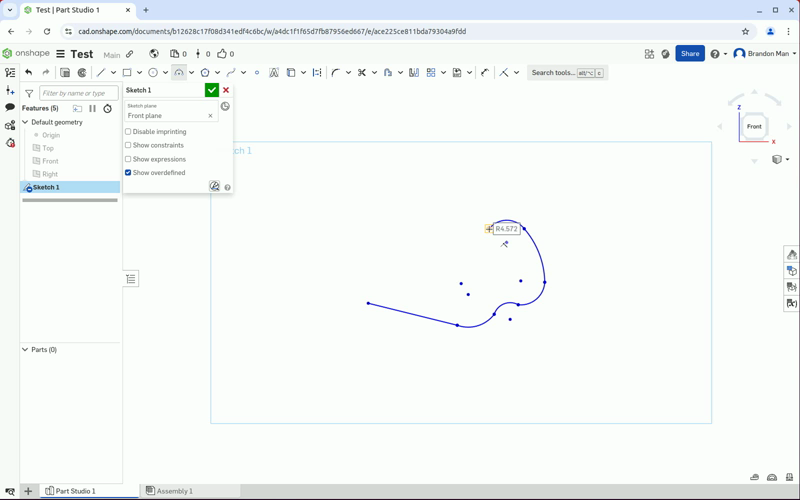
mouse_move(461, 225)
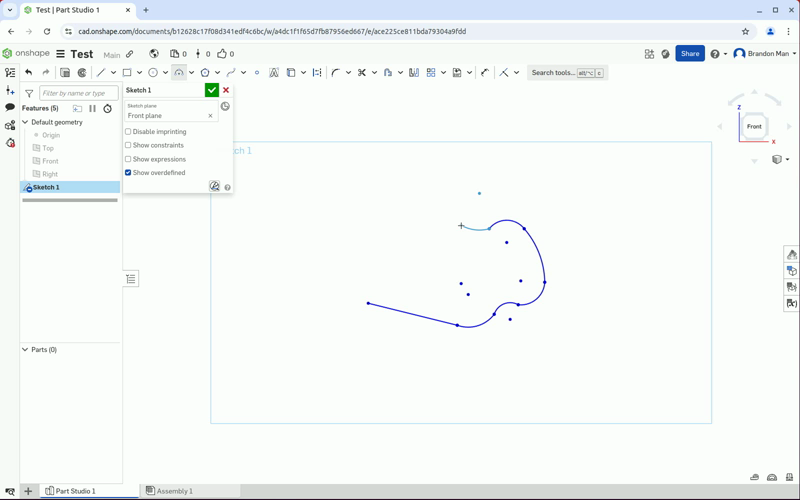
click(461, 225)
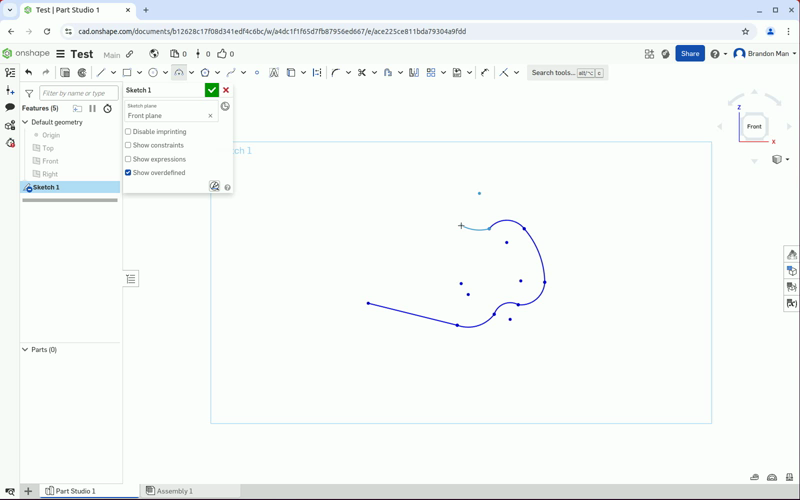
mouse_move(473, 234)
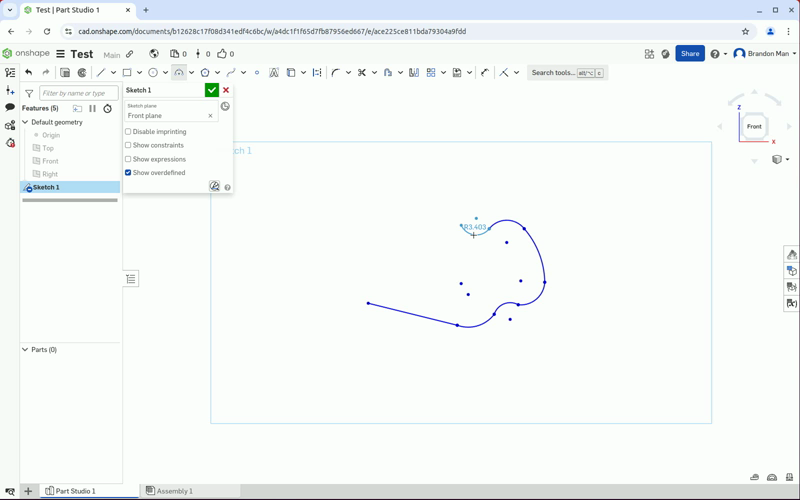
click(473, 234)
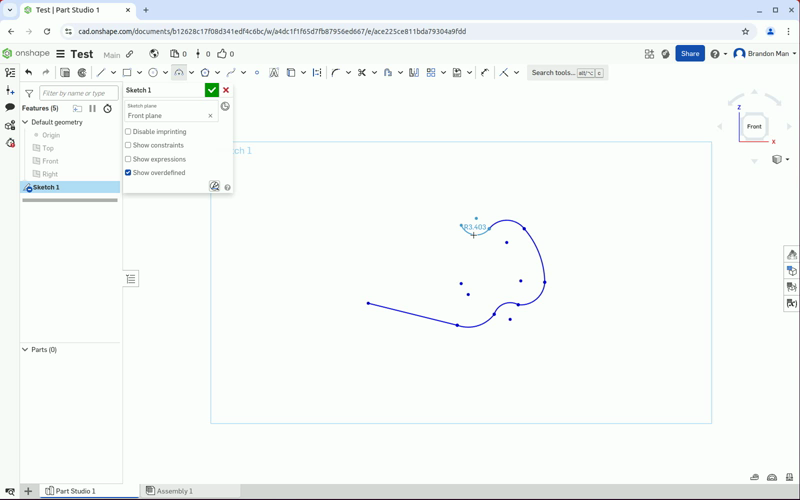
key_up(shift)
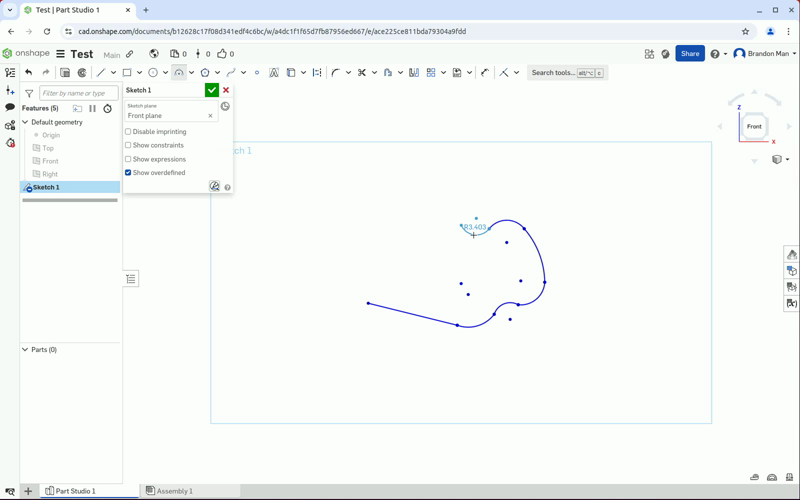
mouse_move(461, 225)
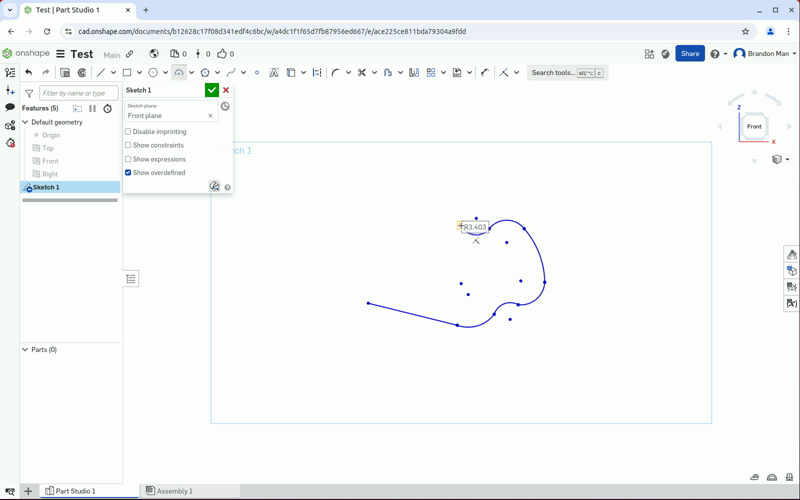
click(461, 225)
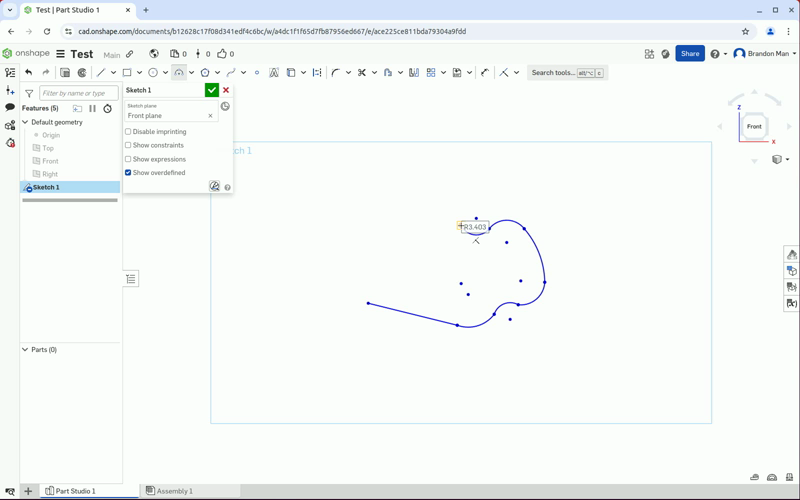
key_down(shift)
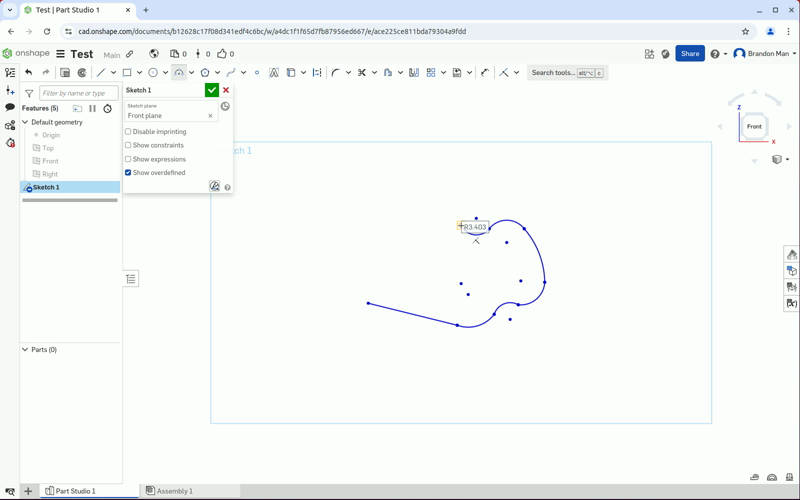
mouse_move(420, 228)
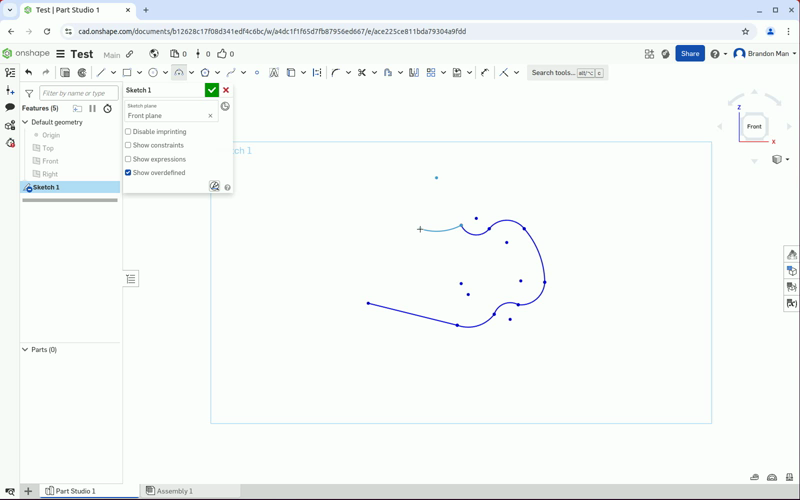
click(420, 228)
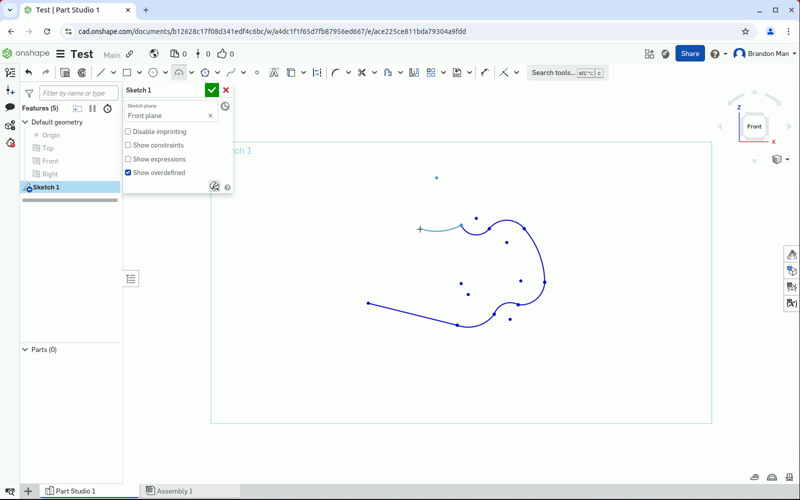
mouse_move(443, 254)
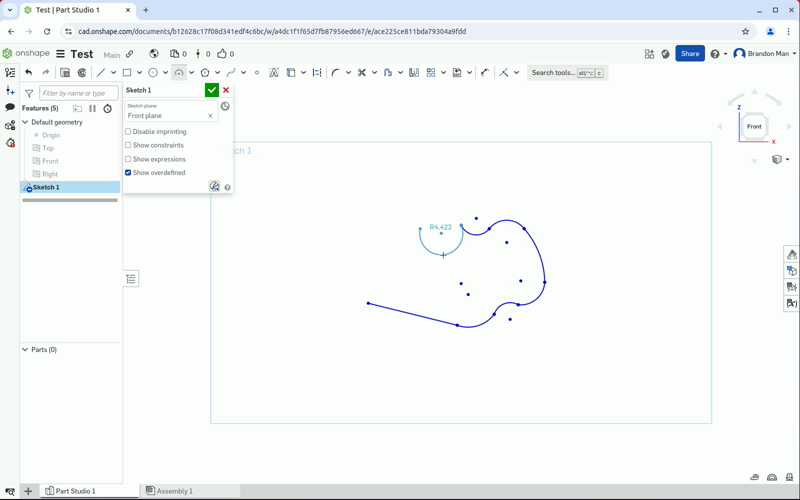
click(443, 254)
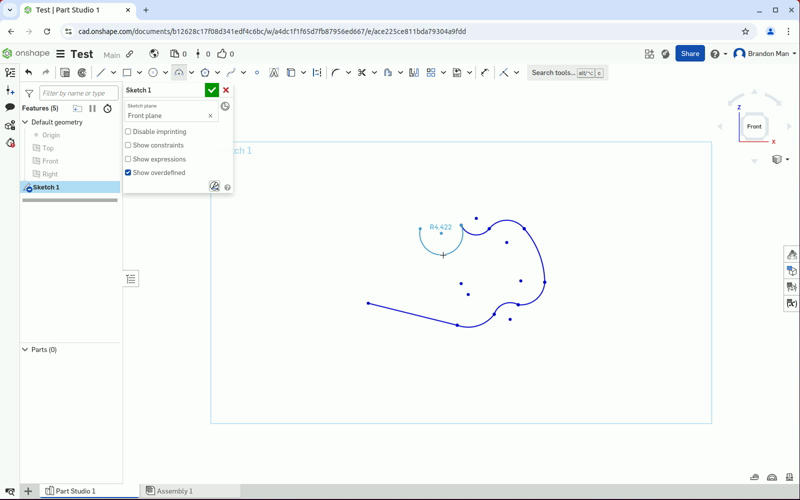
key_up(shift)
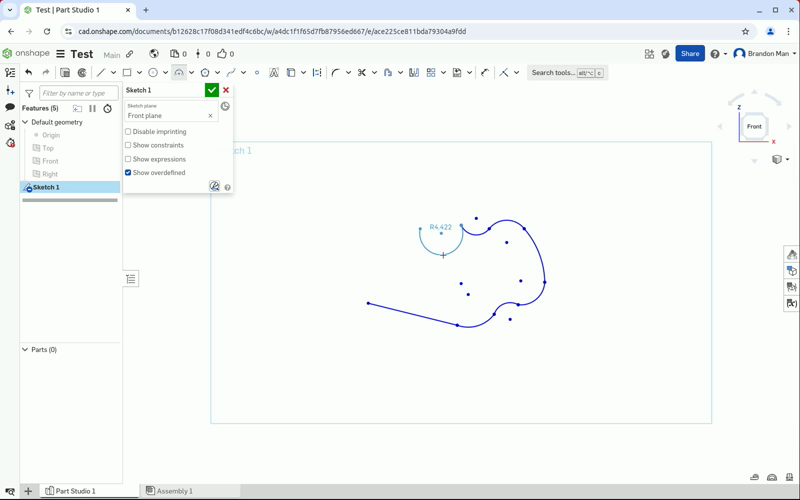
mouse_move(420, 228)
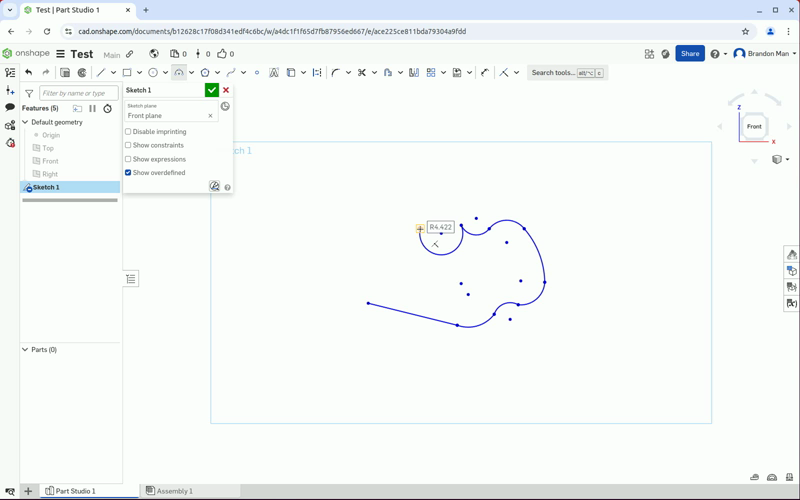
click(420, 228)
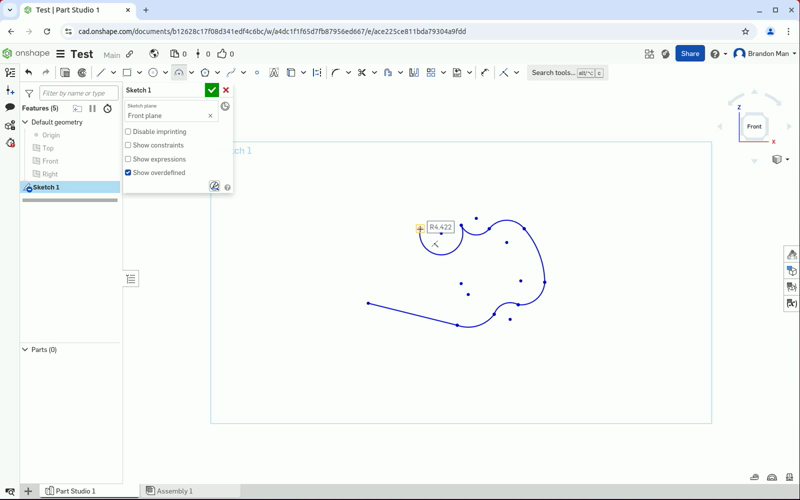
key_down(shift)
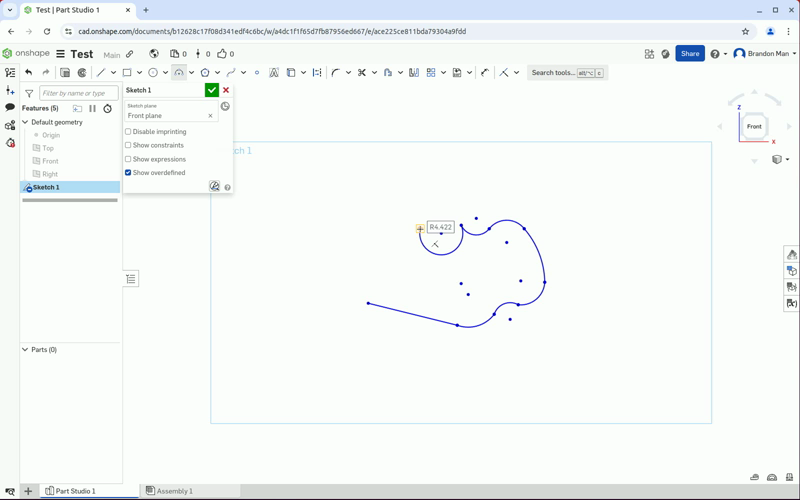
mouse_move(375, 264)
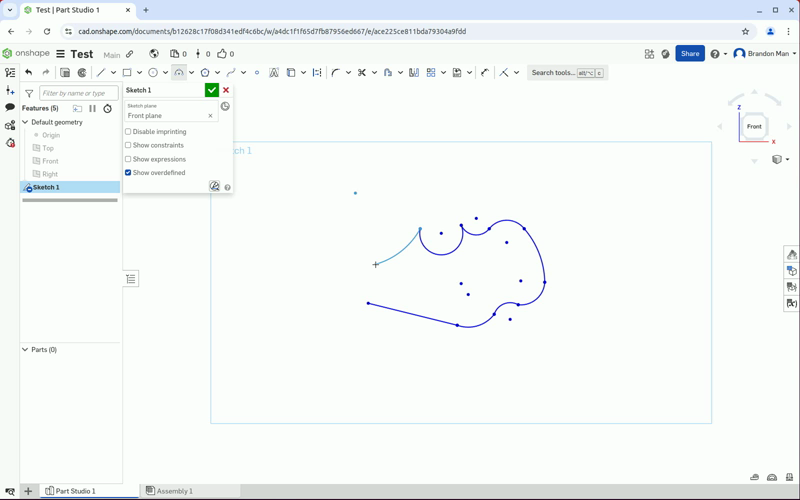
click(375, 264)
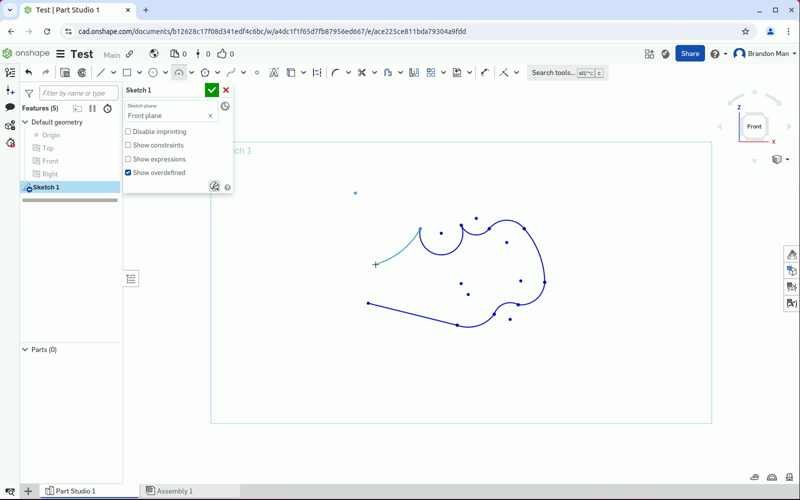
mouse_move(404, 253)
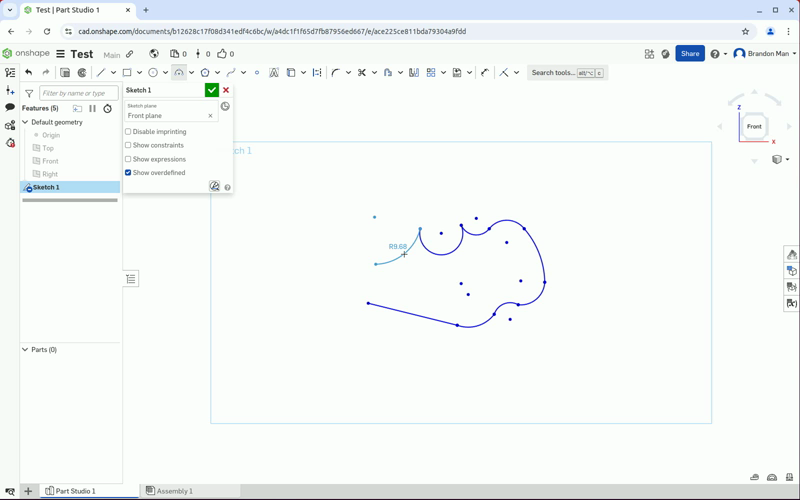
click(404, 253)
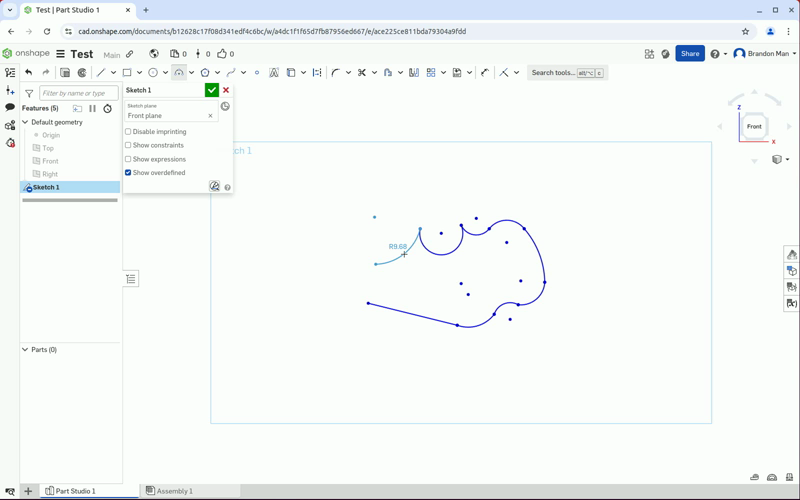
key_up(shift)
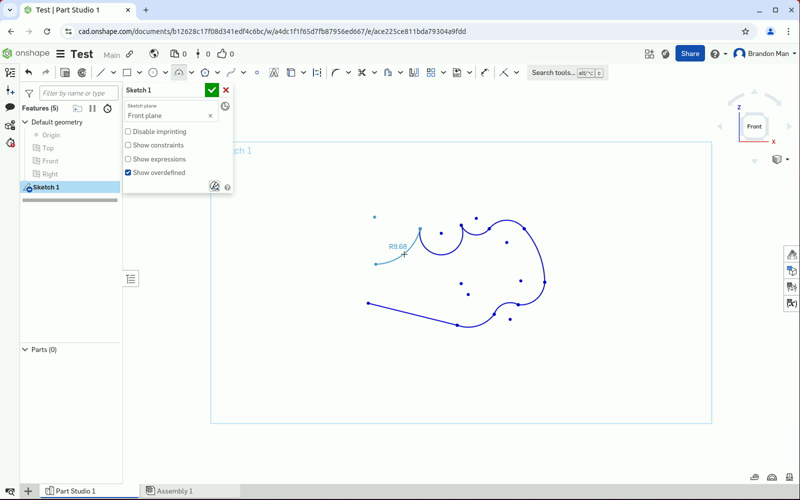
key(esc)
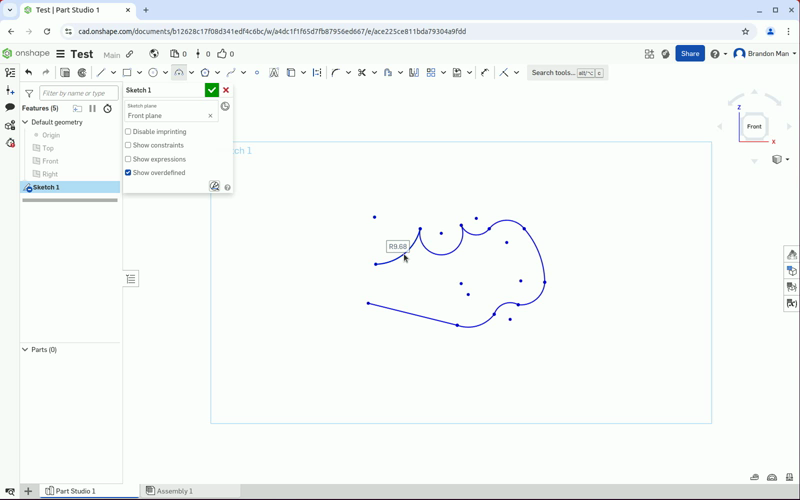
key(l)
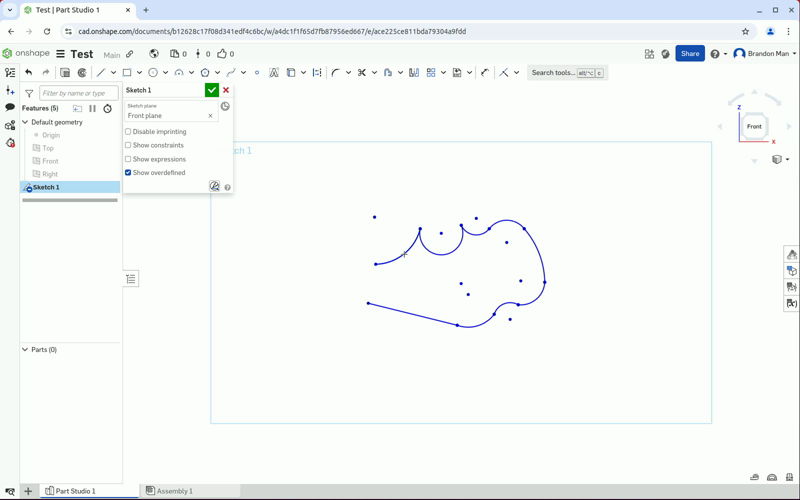
mouse_move(375, 264)
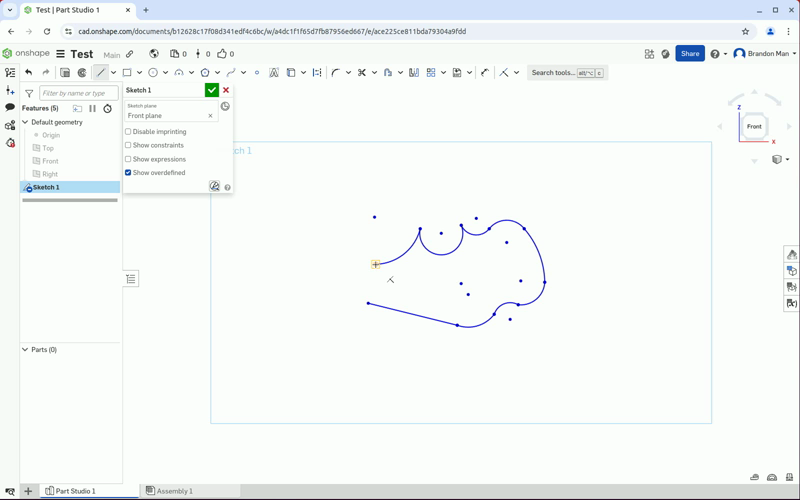
click(375, 264)
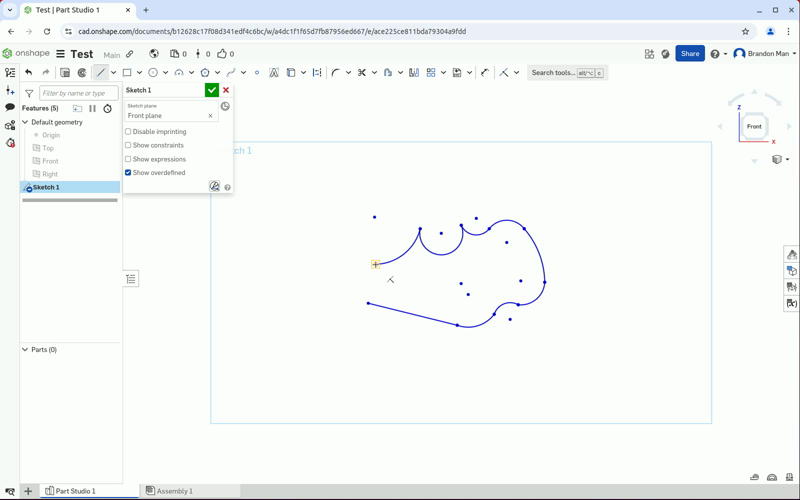
key_down(shift)
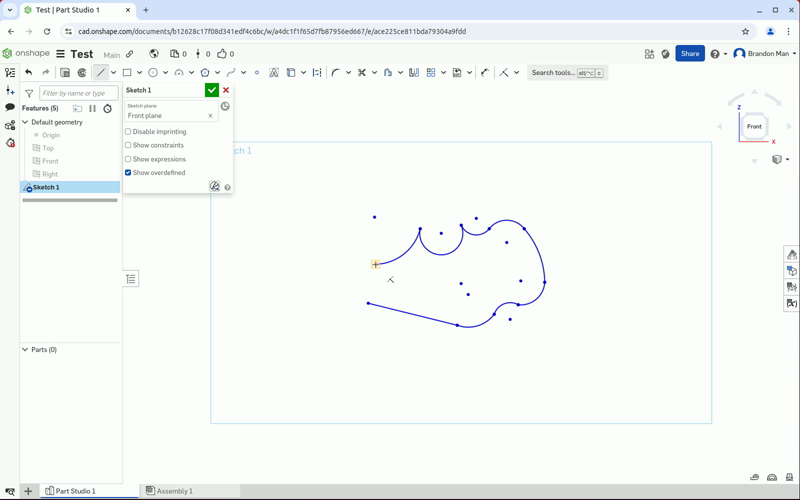
mouse_move(405, 264)
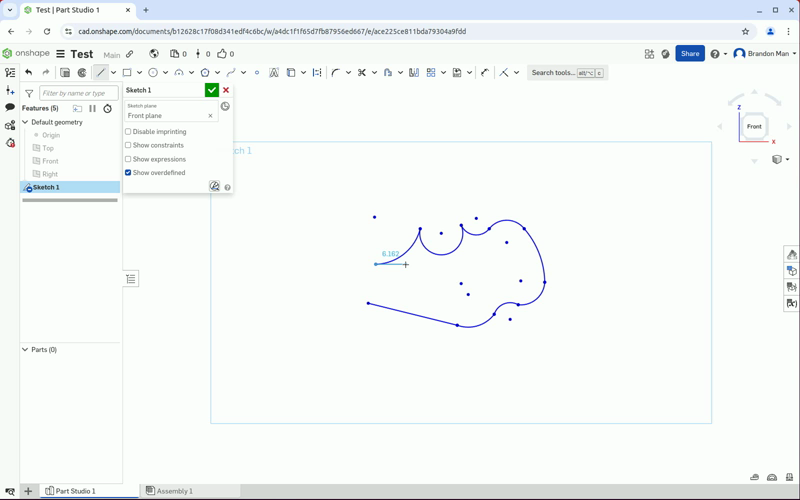
mouse_move(394, 264)
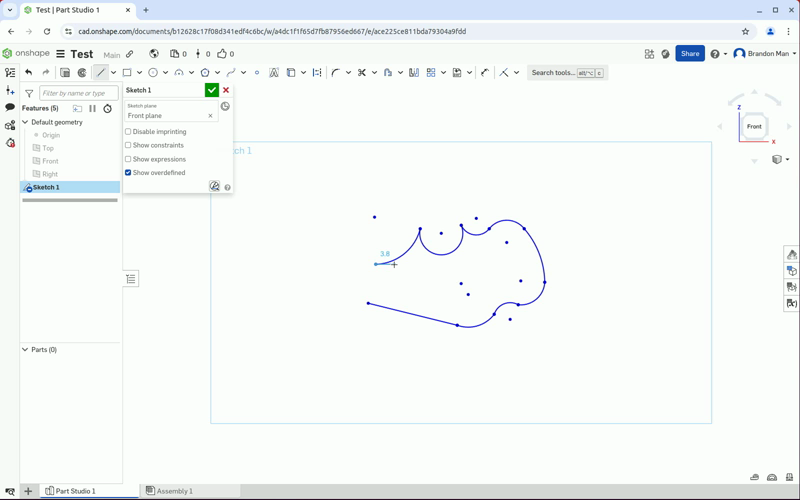
click(394, 264)
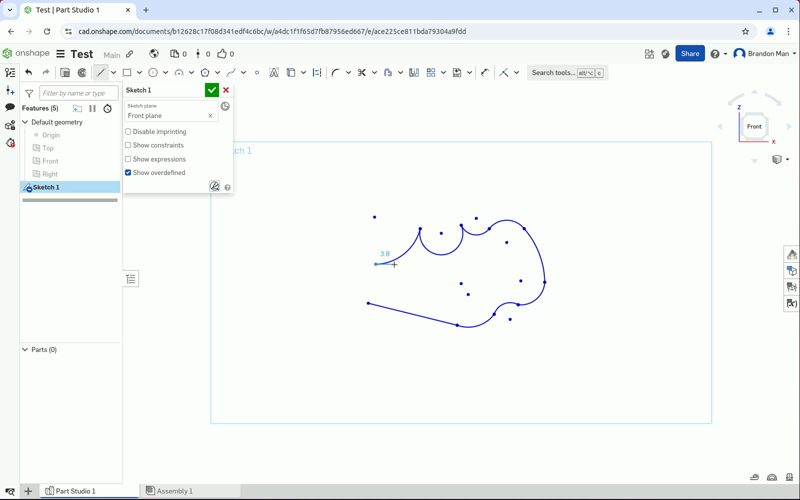
key_up(shift)
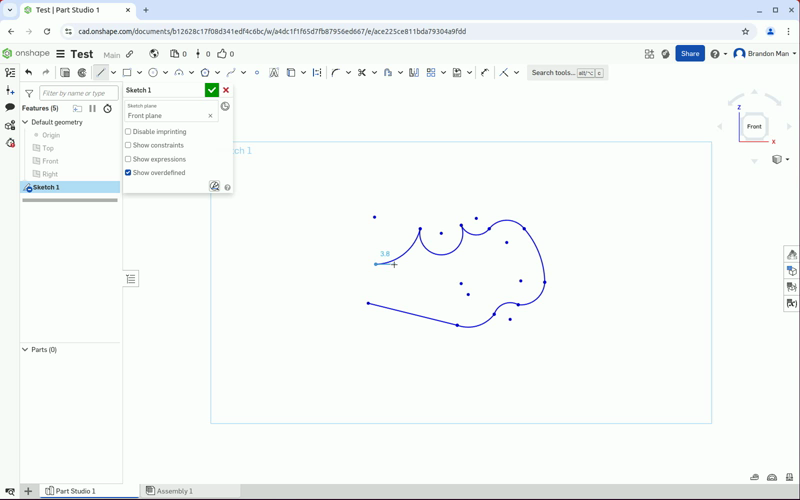
key(esc)
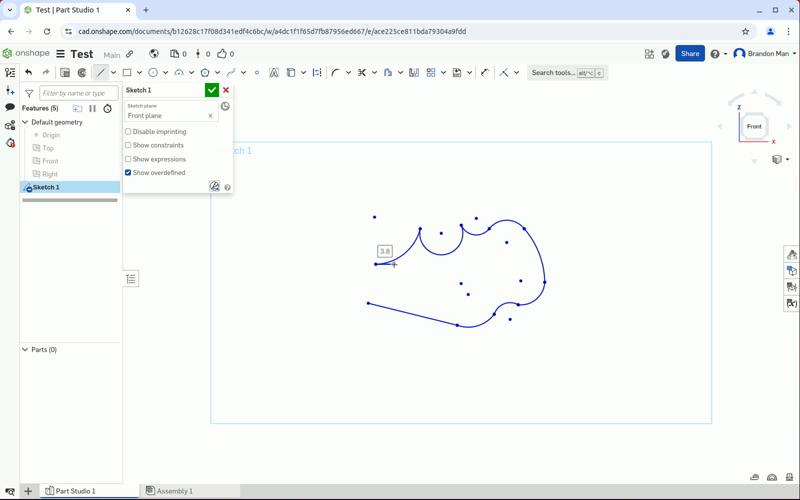
key(a)
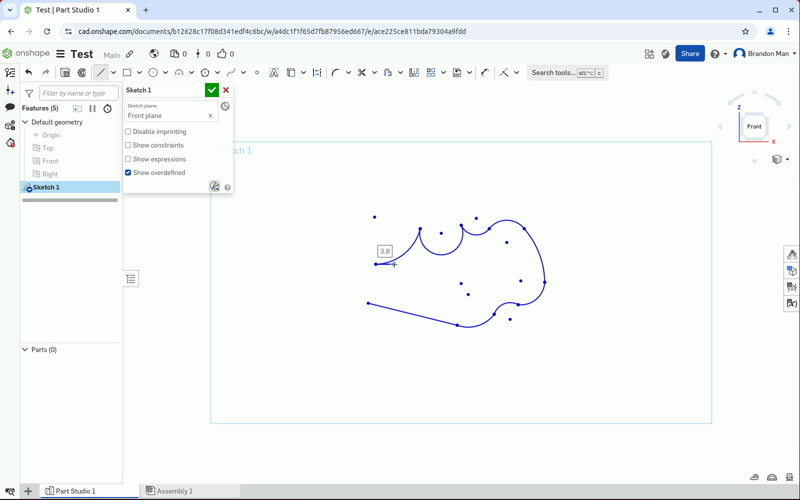
mouse_move(394, 264)
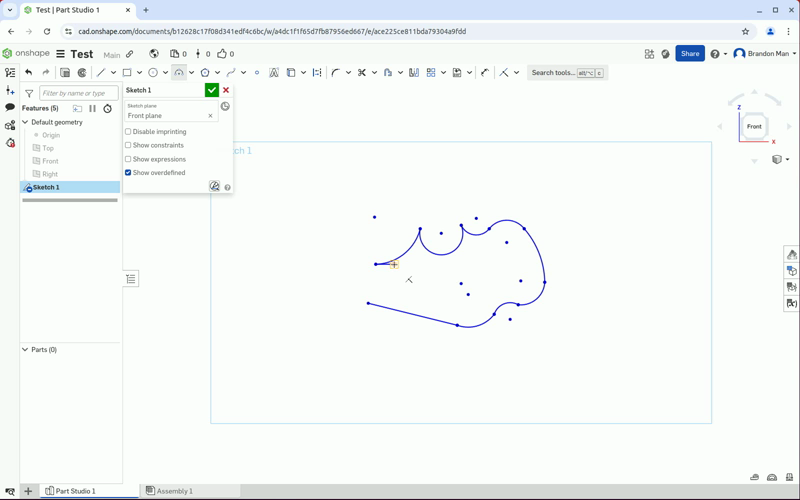
click(394, 264)
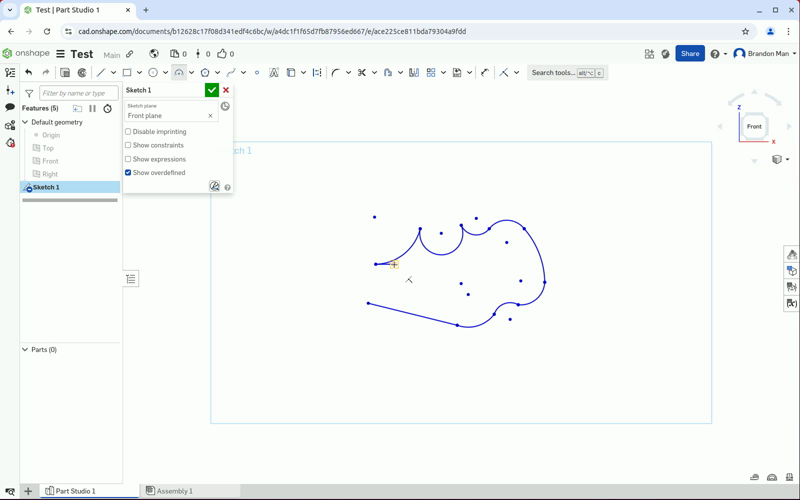
key_down(shift)
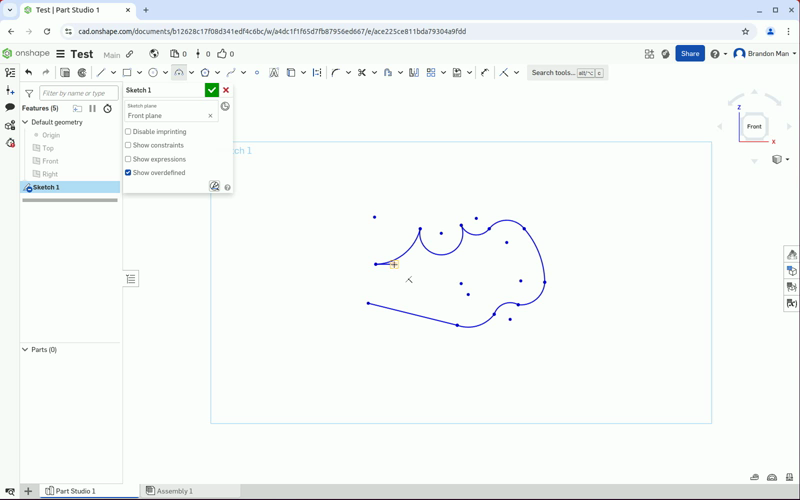
mouse_move(394, 303)
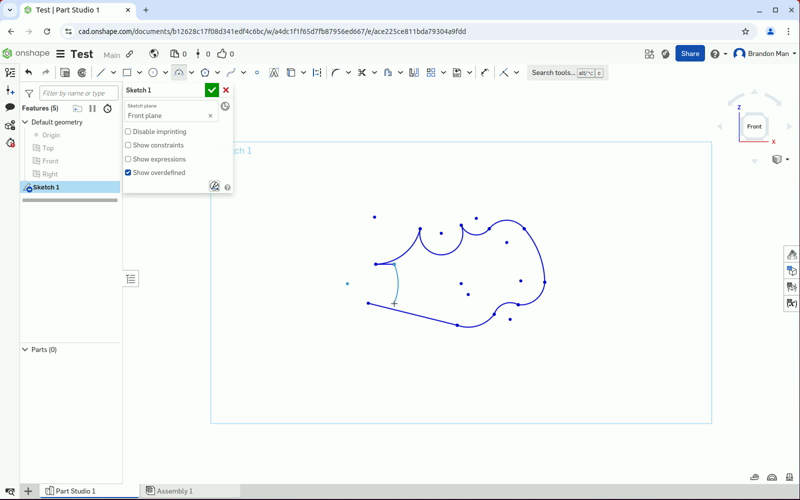
click(394, 303)
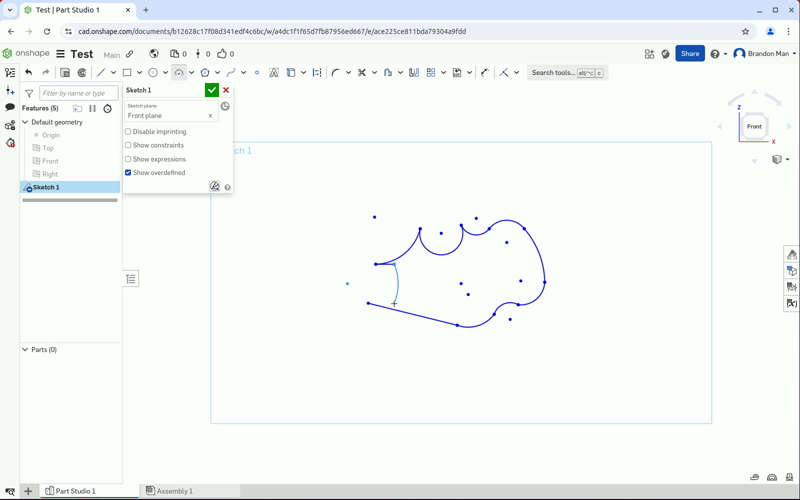
mouse_move(413, 283)
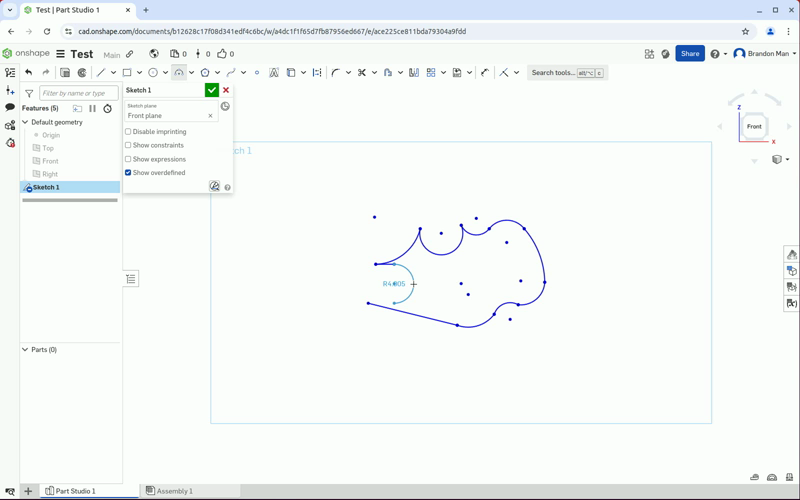
click(413, 283)
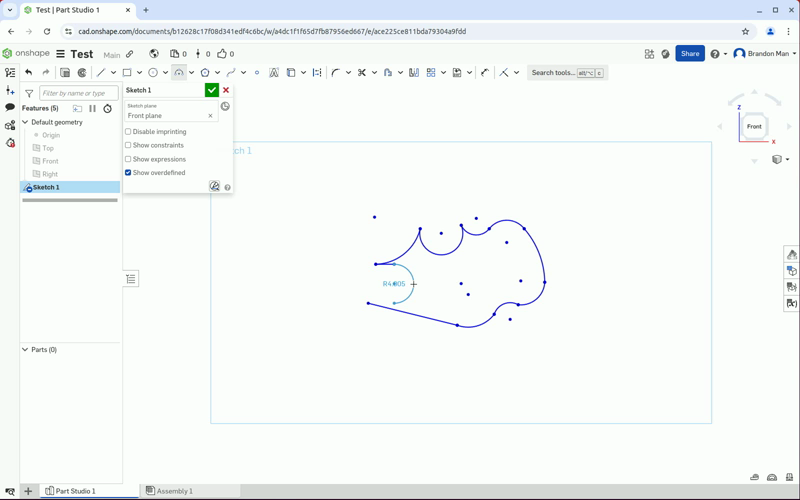
key_up(shift)
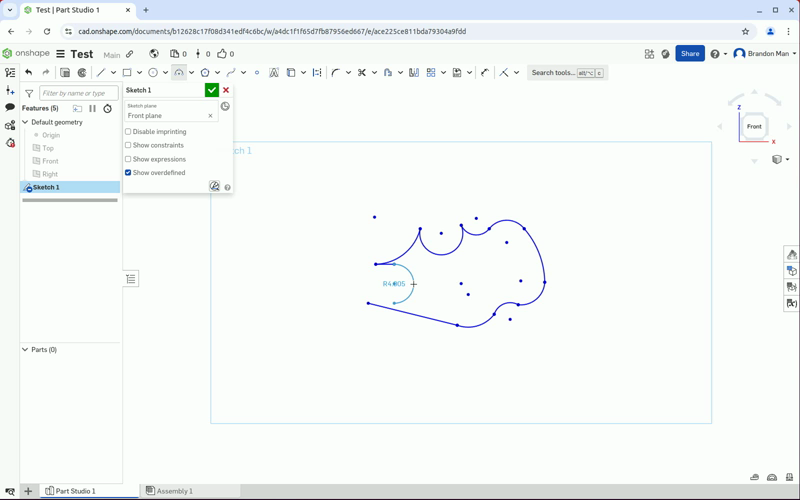
key(esc)
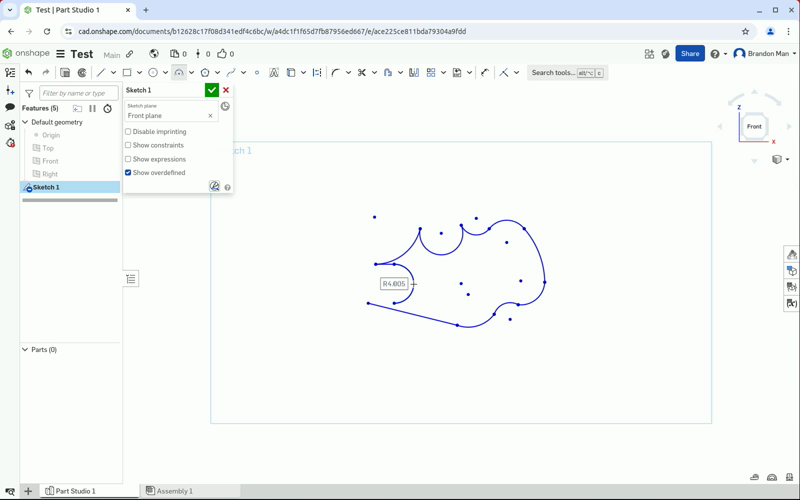
key(l)
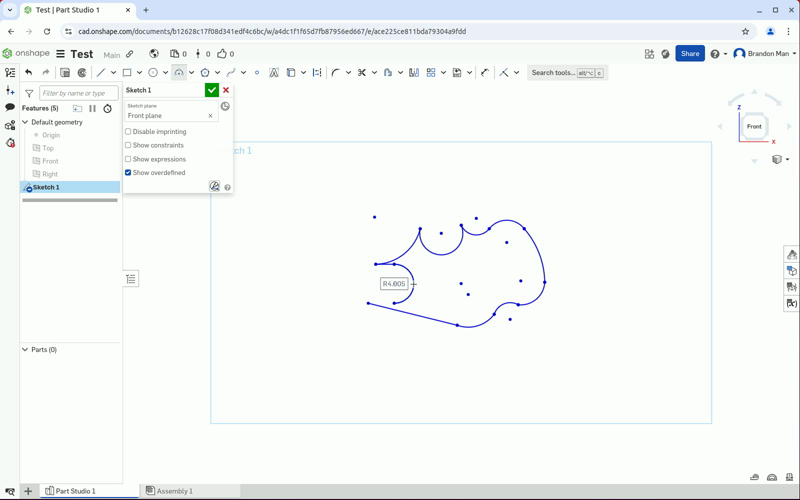
mouse_move(394, 303)
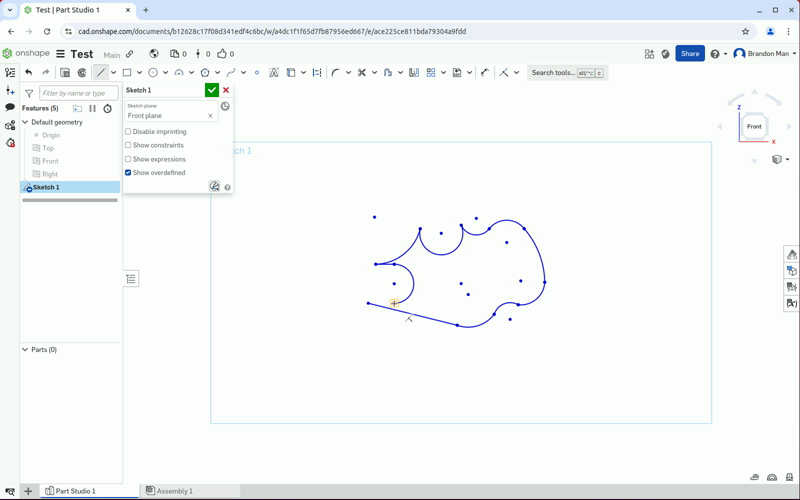
click(394, 303)
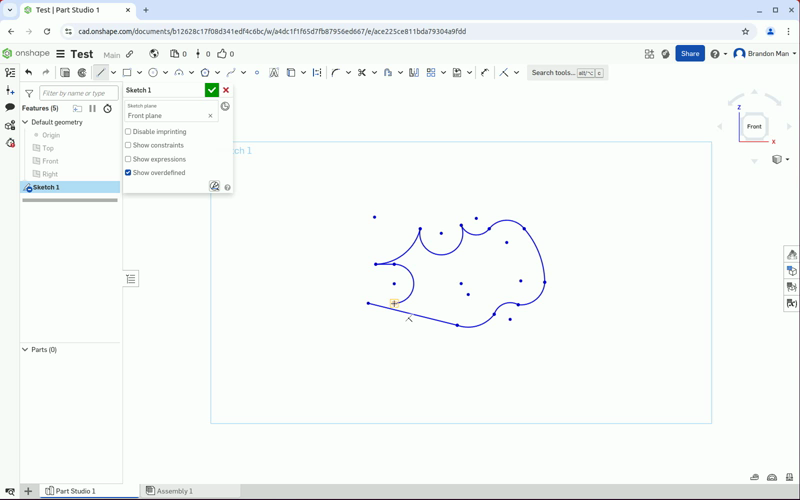
mouse_move(424, 303)
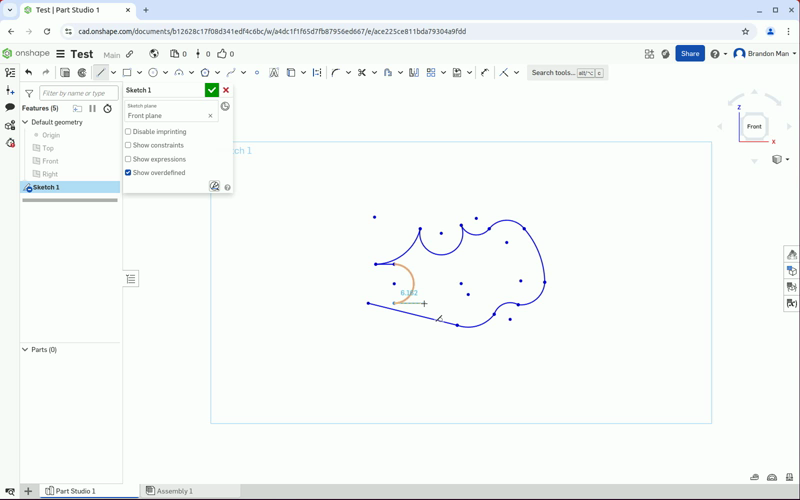
key_down(shift)
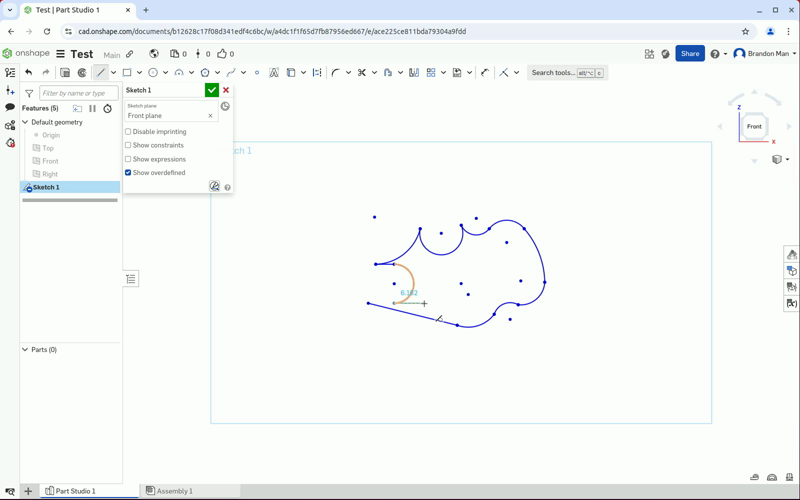
mouse_move(368, 303)
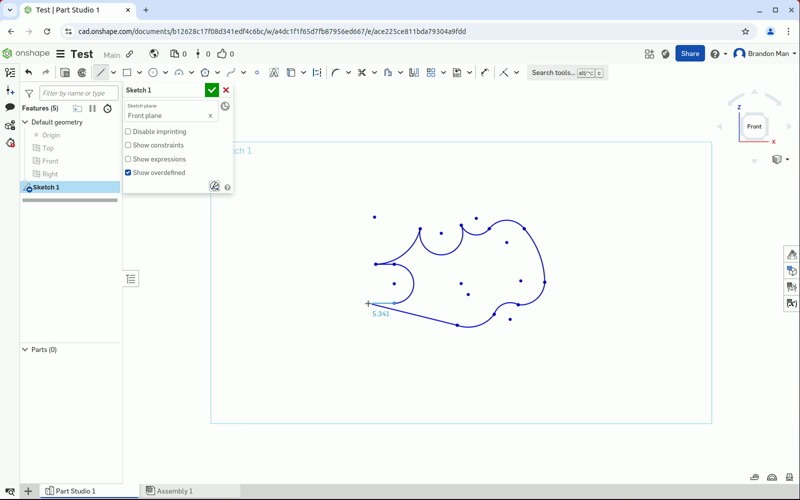
key_up(shift)
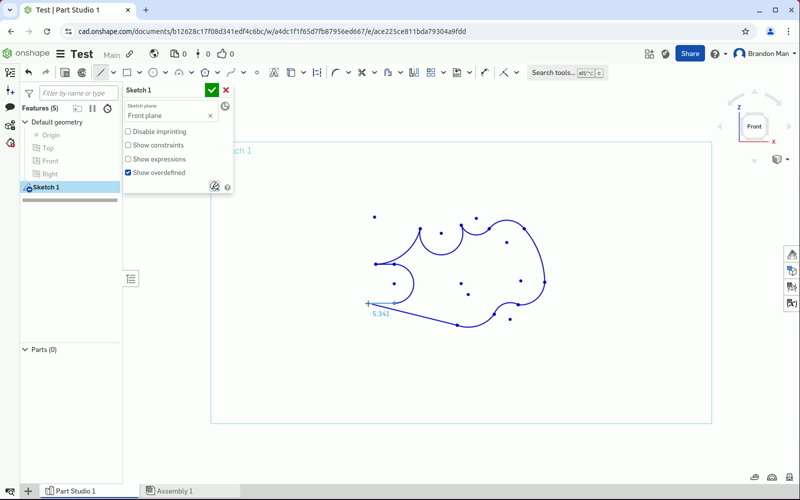
click(368, 303)
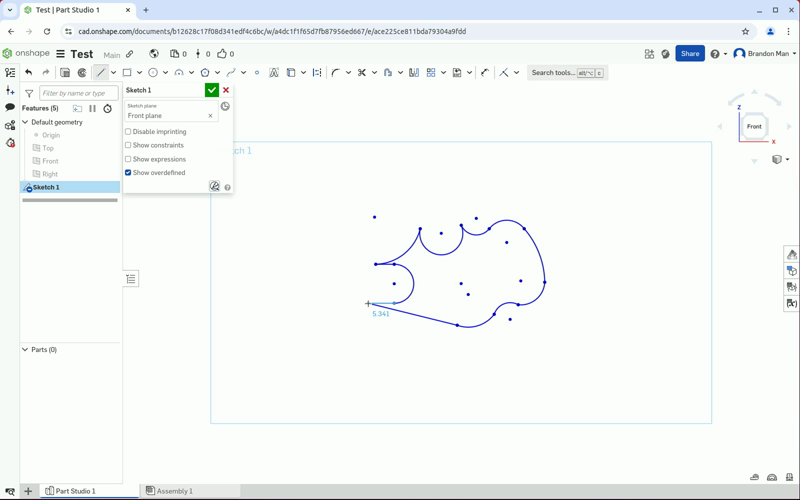
key(esc)
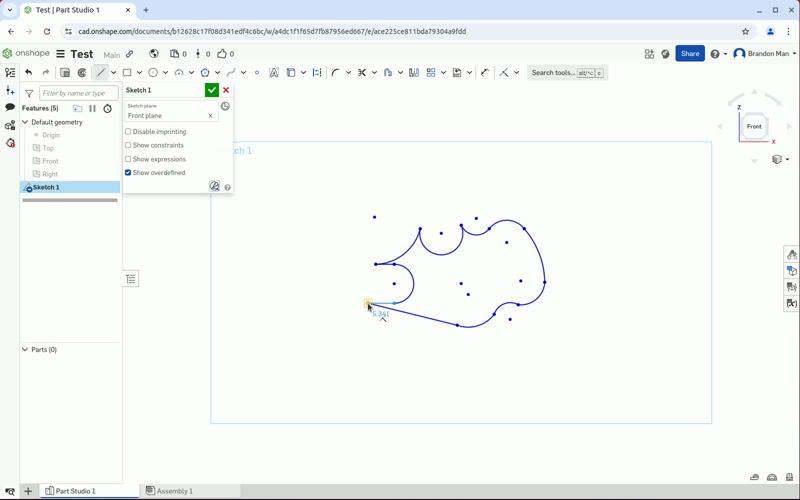
key(c)
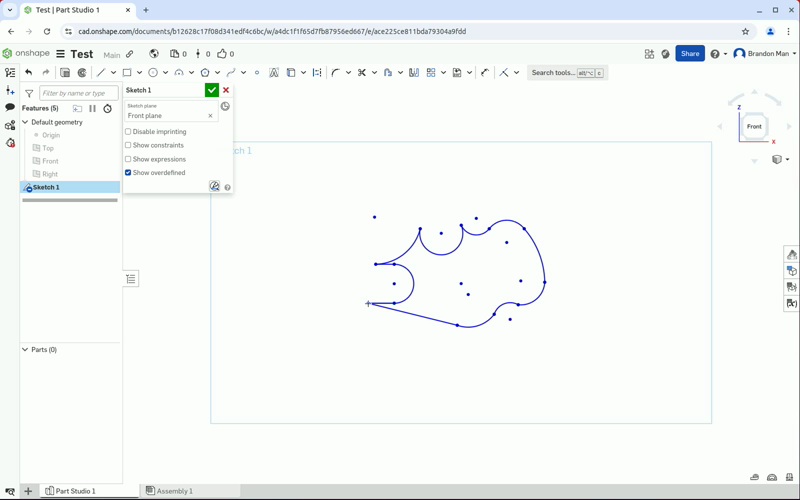
key_down(shift)
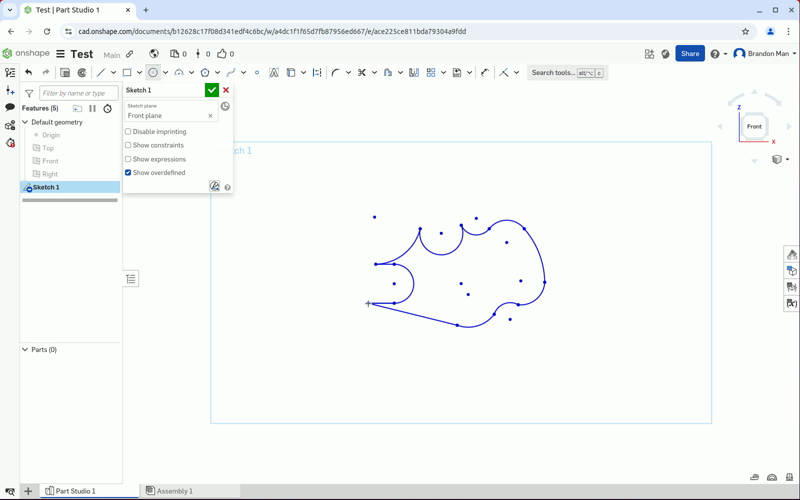
mouse_move(461, 282)
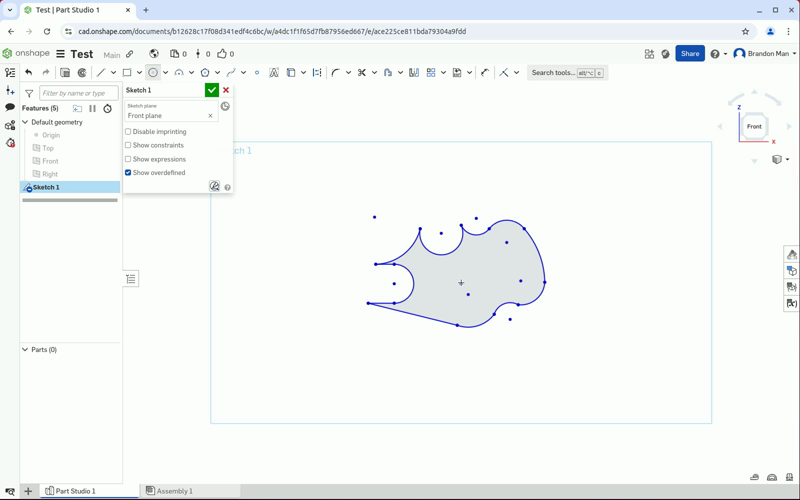
scroll(6)
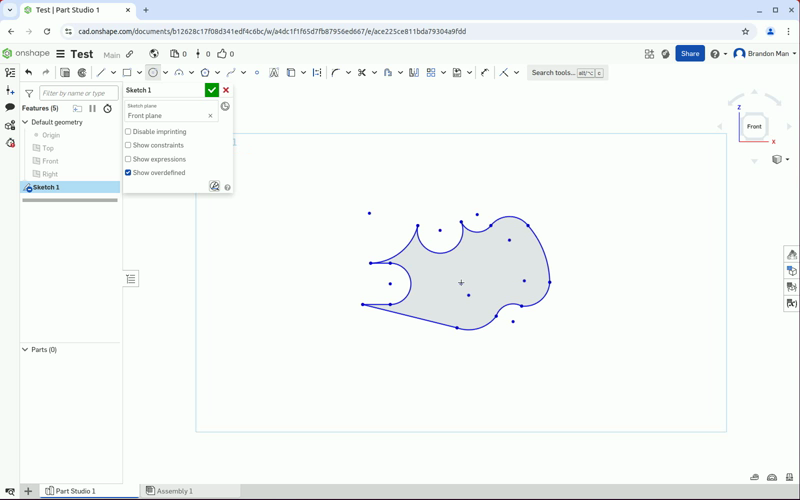
scroll(6)
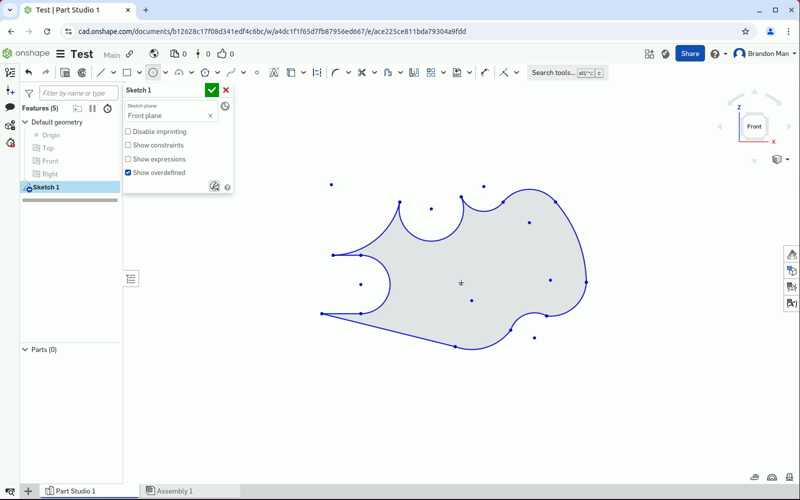
scroll(6)
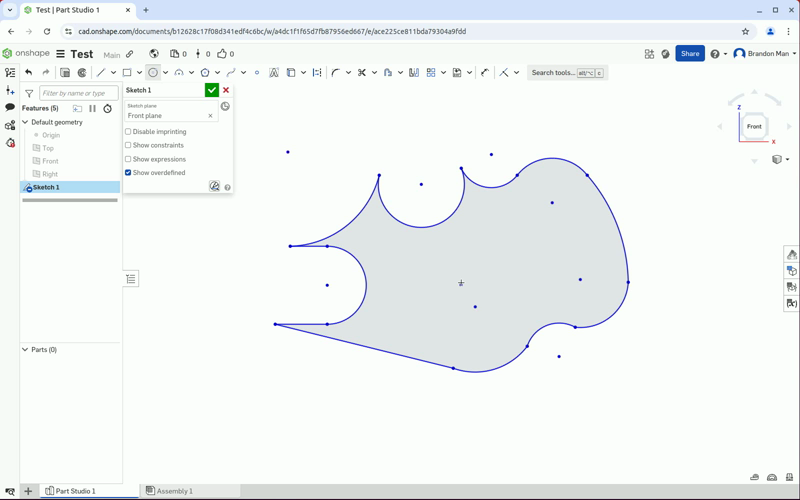
scroll(6)
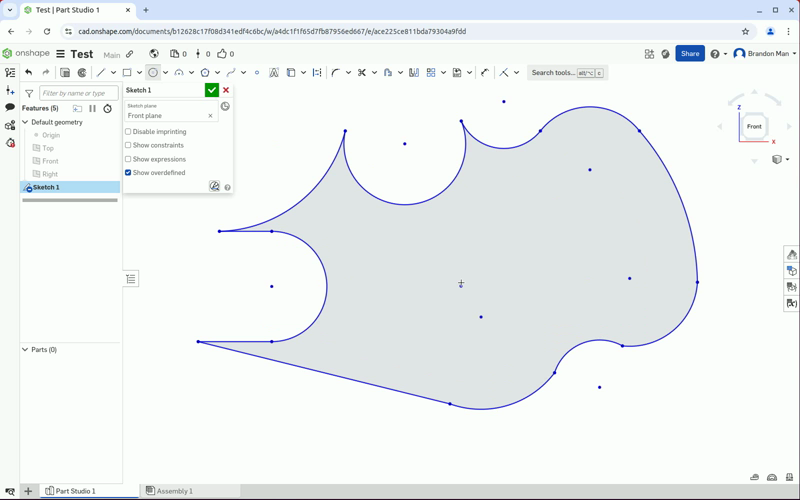
scroll(6)
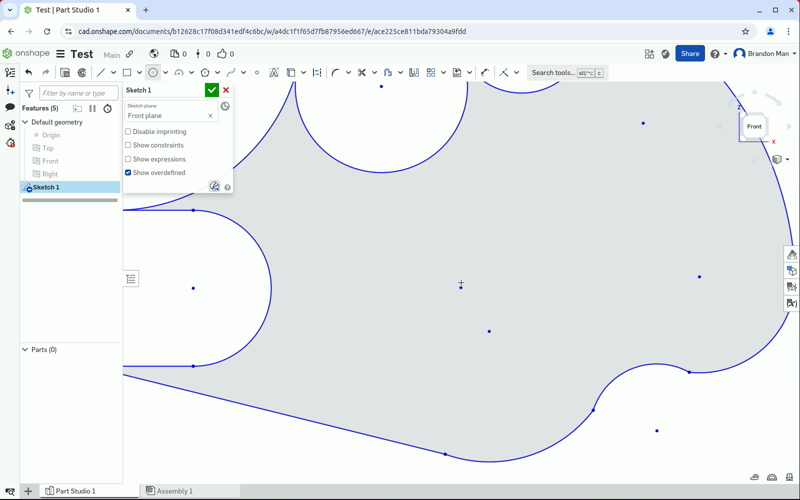
scroll(6)
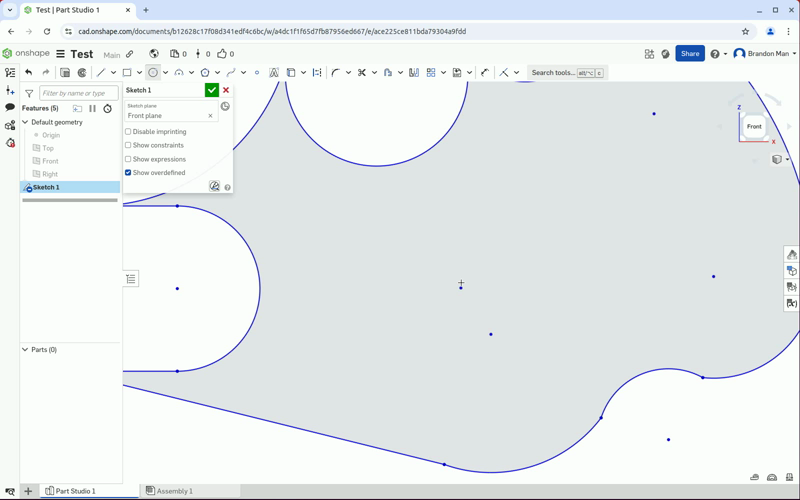
scroll(6)
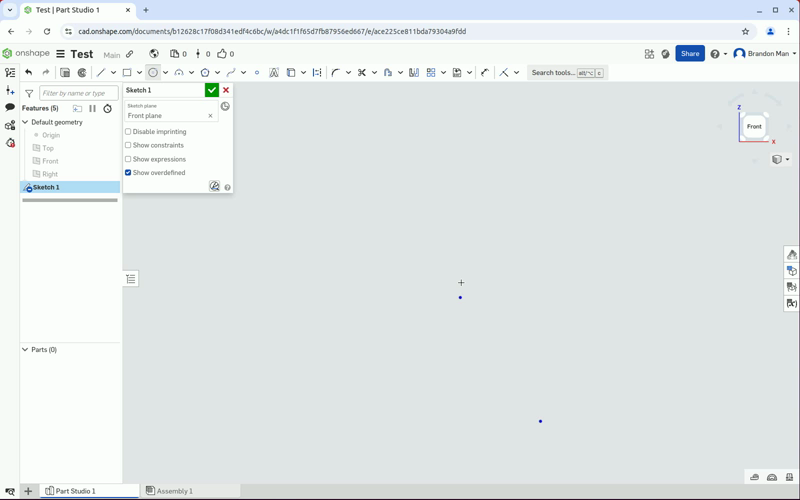
click(461, 282)
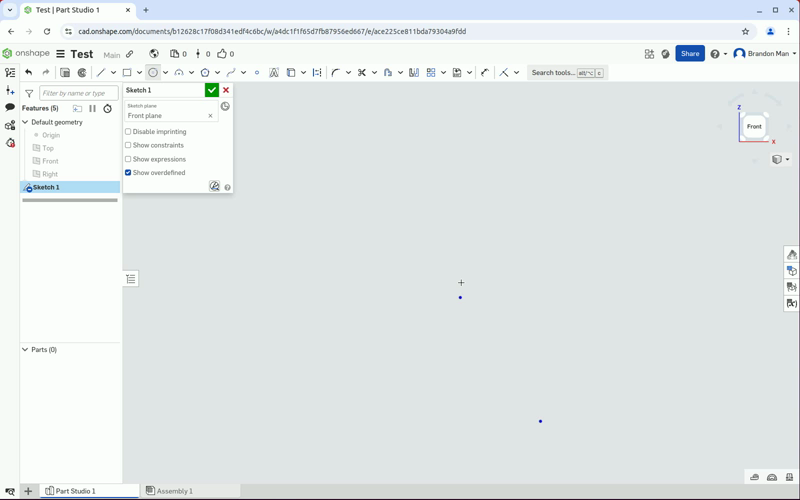
scroll(-6)
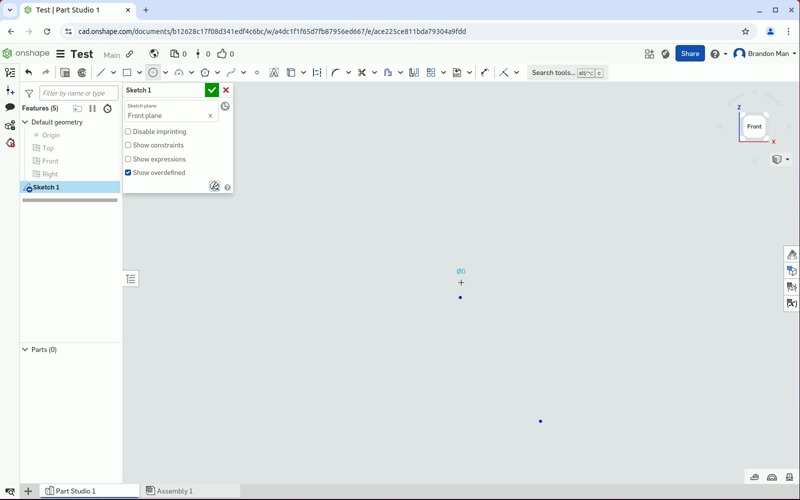
scroll(-6)
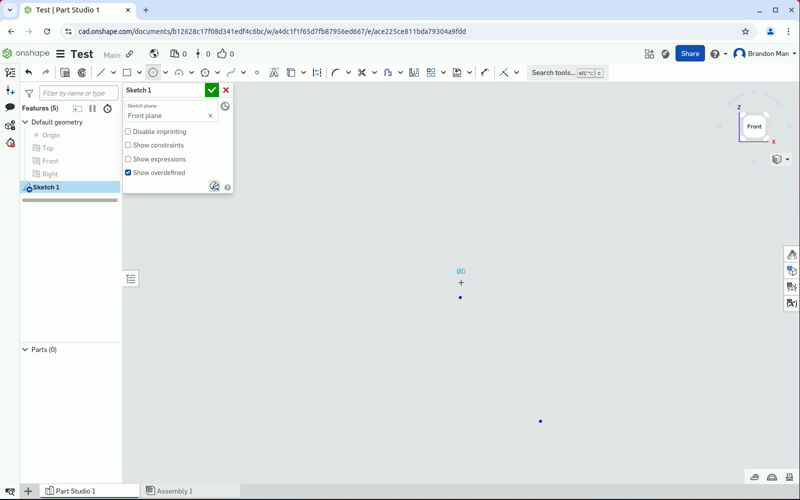
scroll(-6)
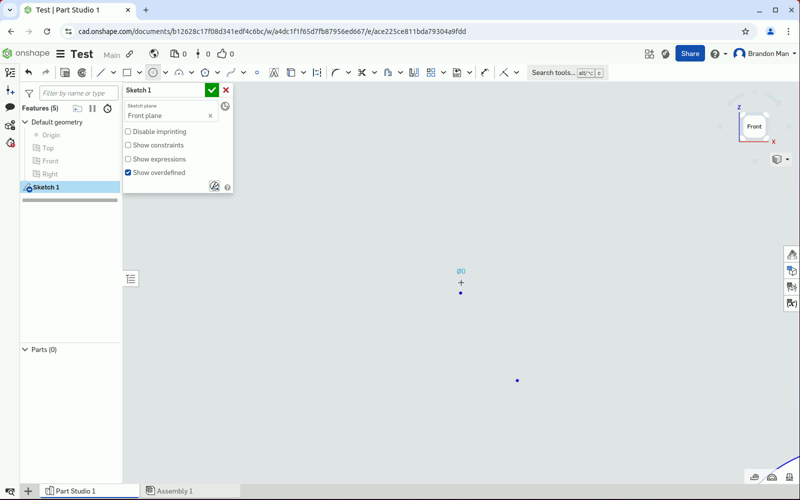
scroll(-6)
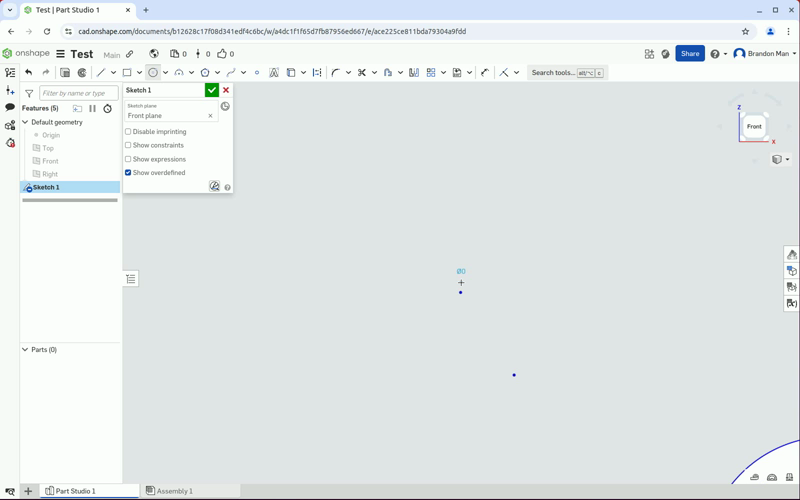
scroll(-6)
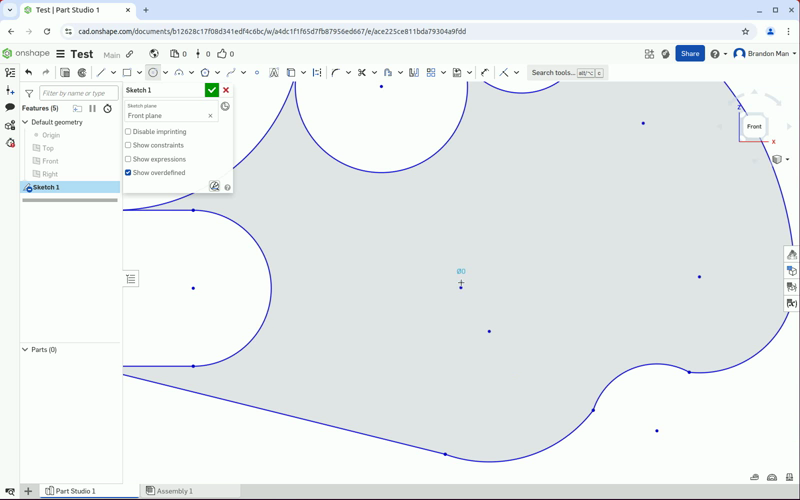
scroll(-6)
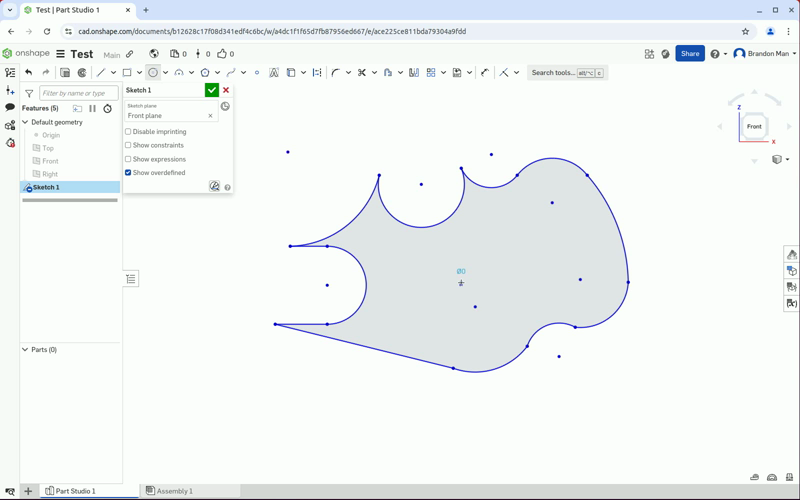
scroll(-6)
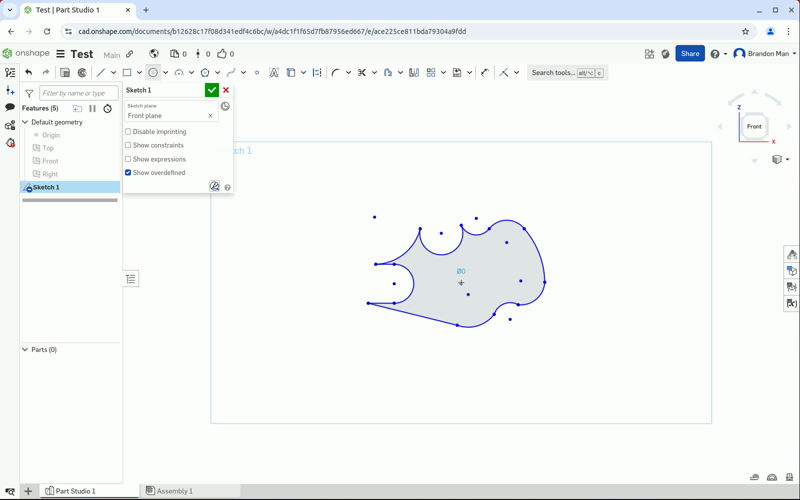
key_up(shift)
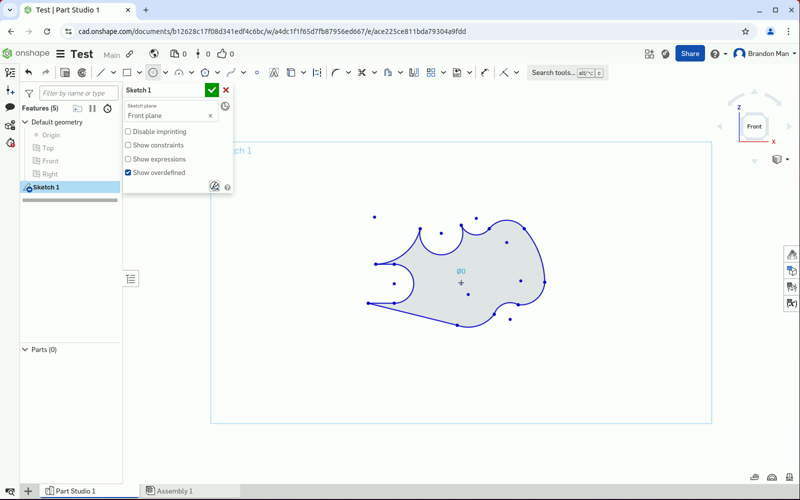
mouse_move(483, 282)
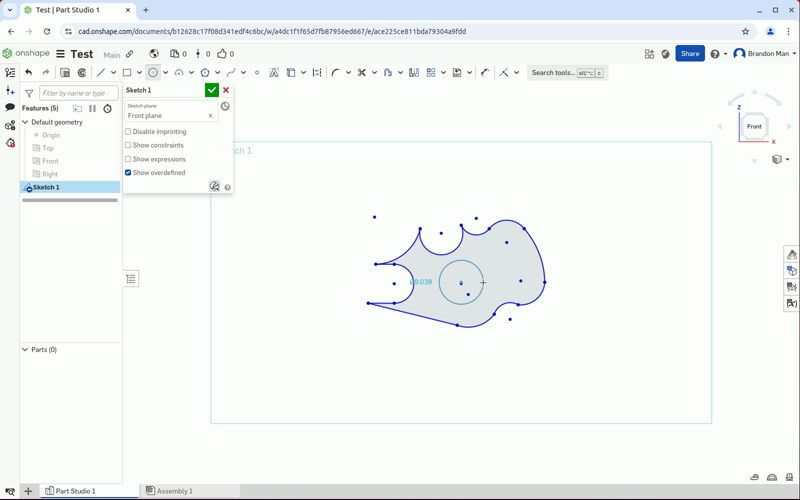
click(483, 282)
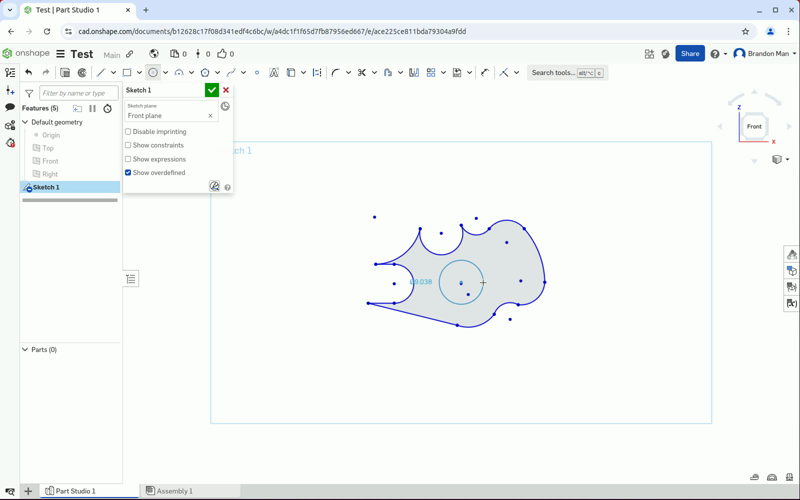
key(esc)
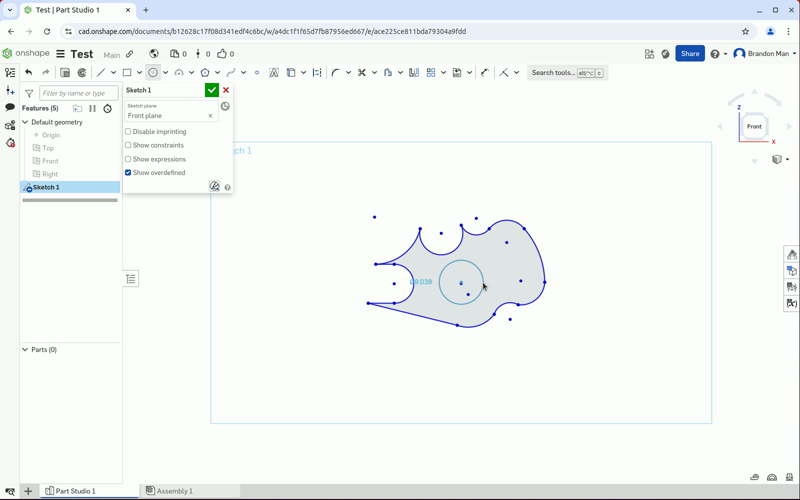
key(a)
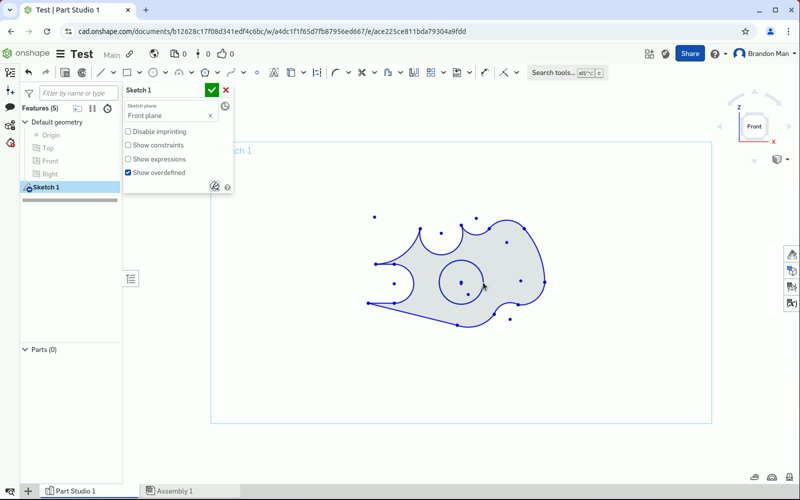
key_down(shift)
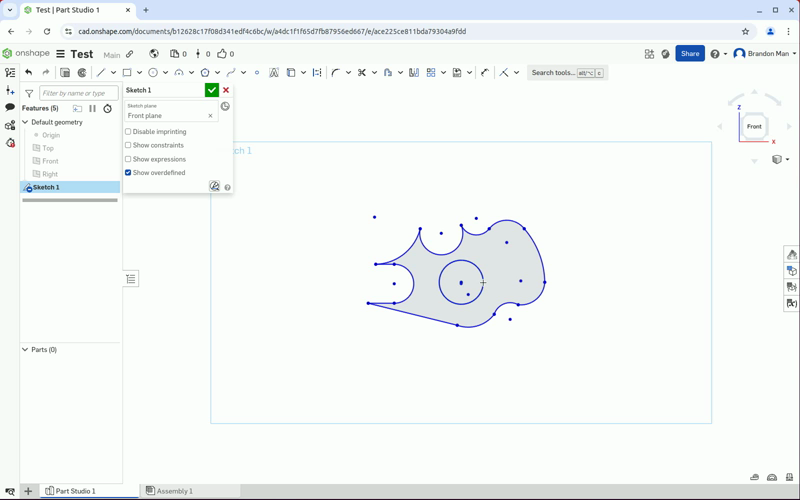
mouse_move(498, 250)
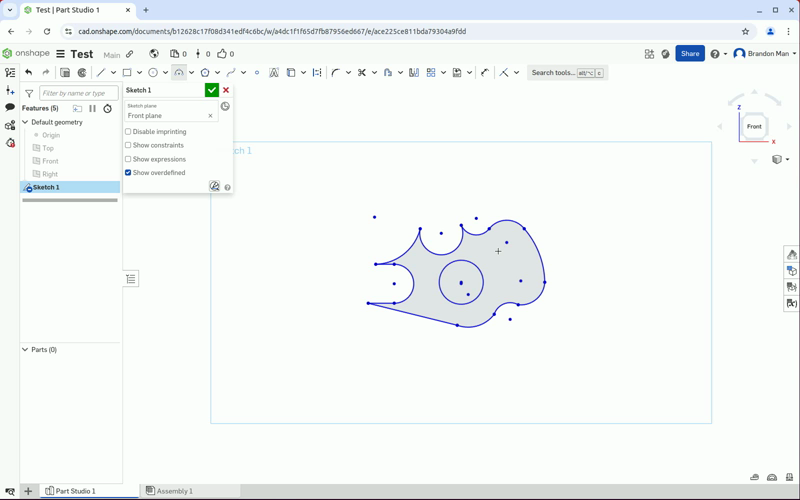
click(498, 250)
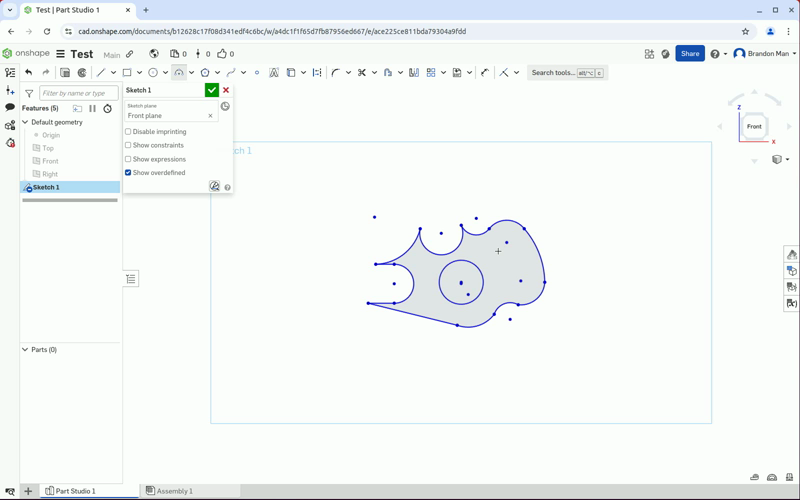
key_up(shift)
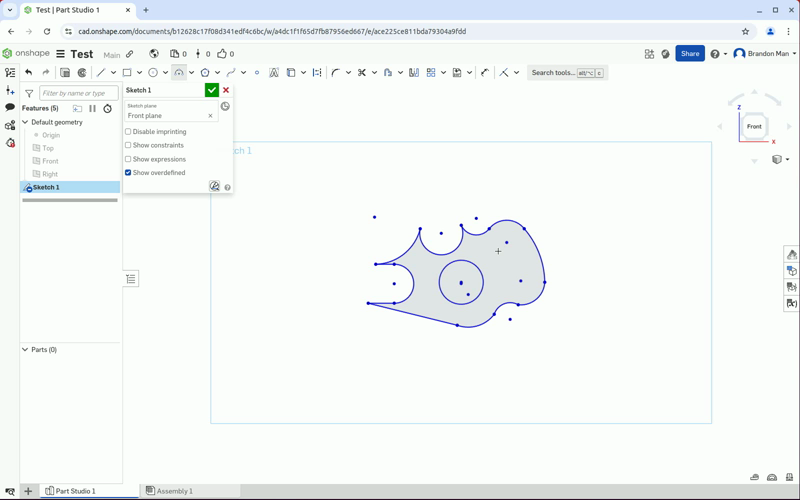
key_down(shift)
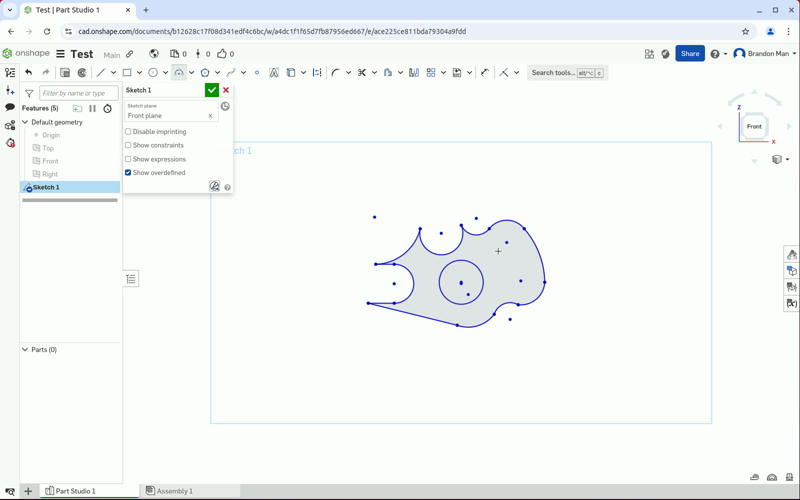
mouse_move(509, 282)
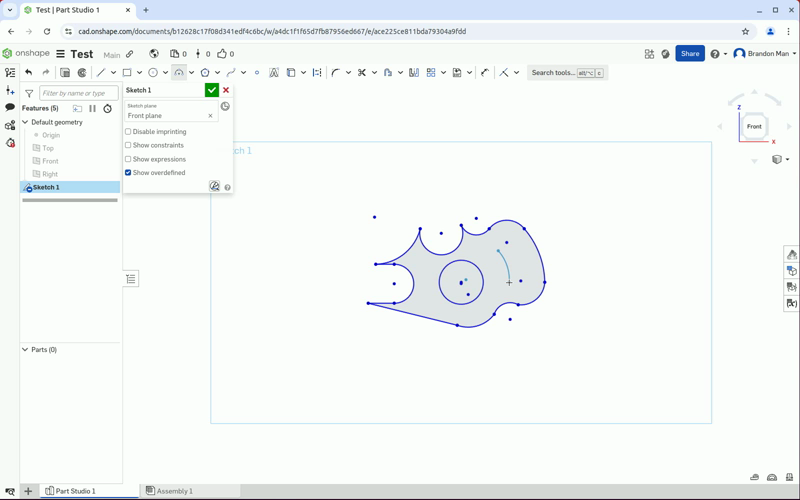
click(509, 282)
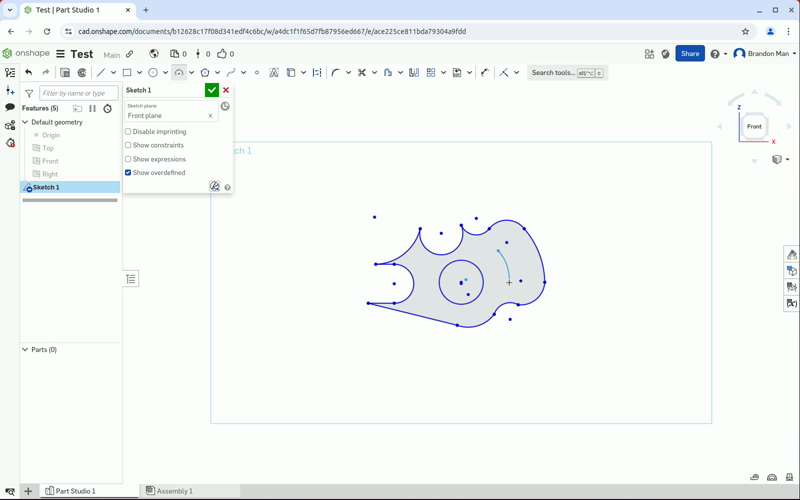
mouse_move(506, 265)
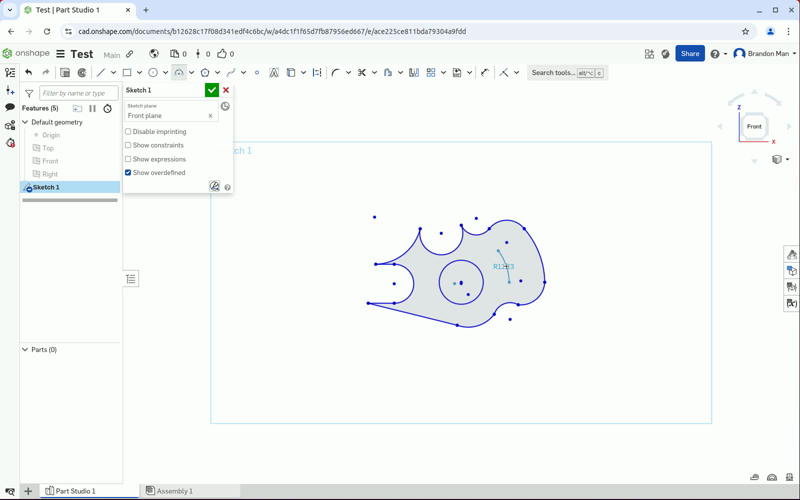
click(506, 265)
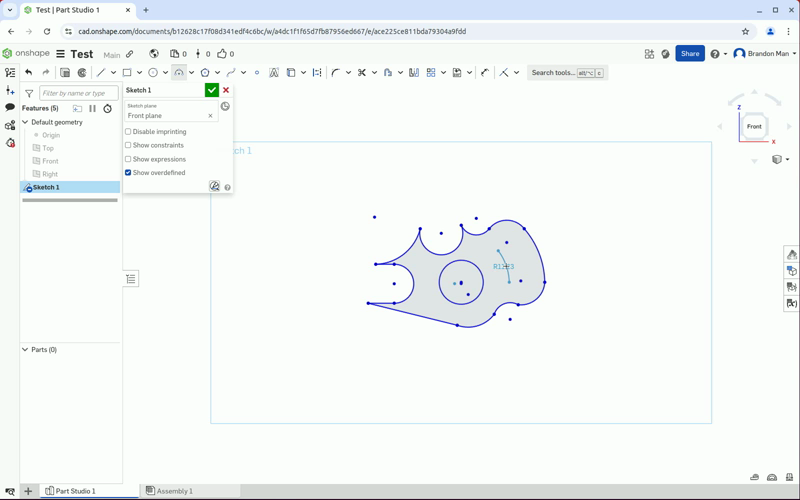
key_up(shift)
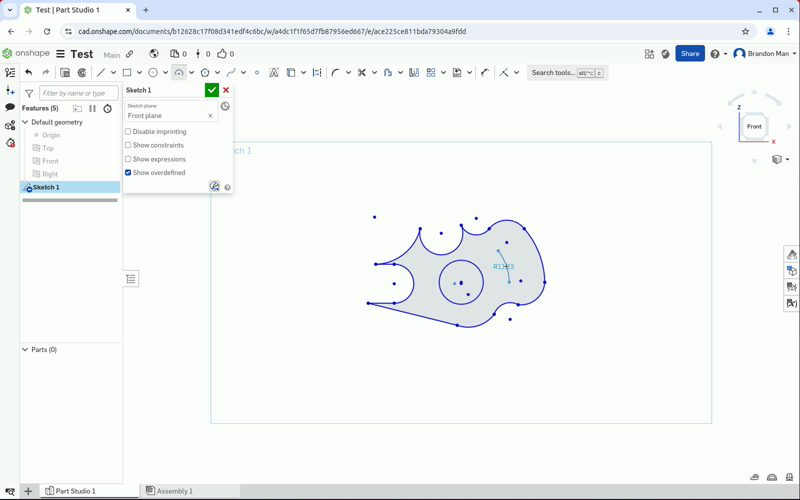
mouse_move(509, 282)
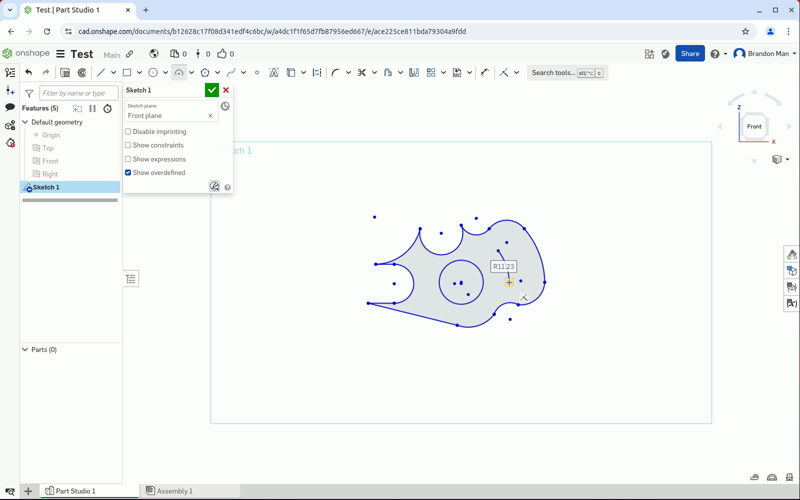
click(509, 282)
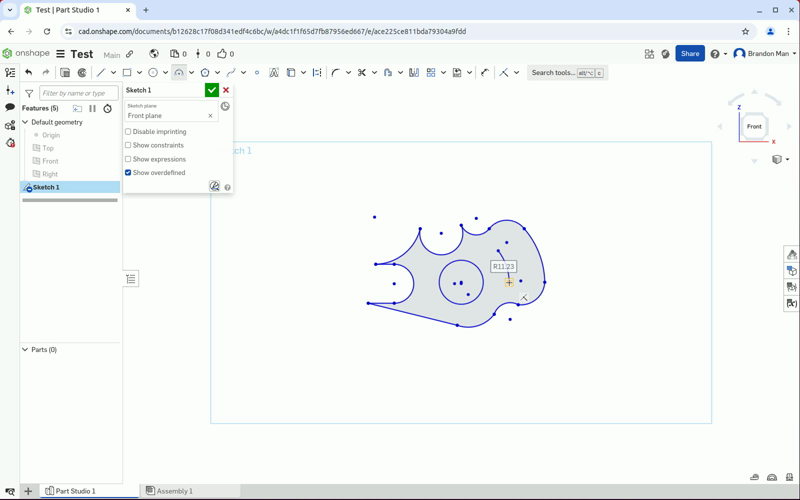
key_down(shift)
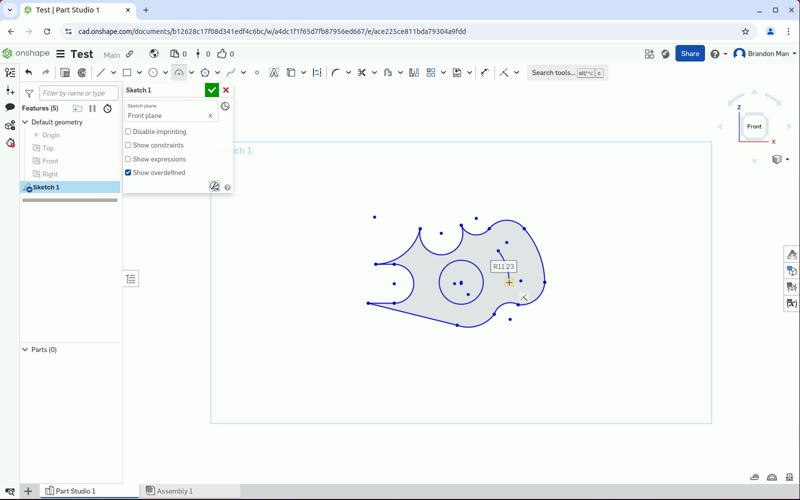
mouse_move(533, 282)
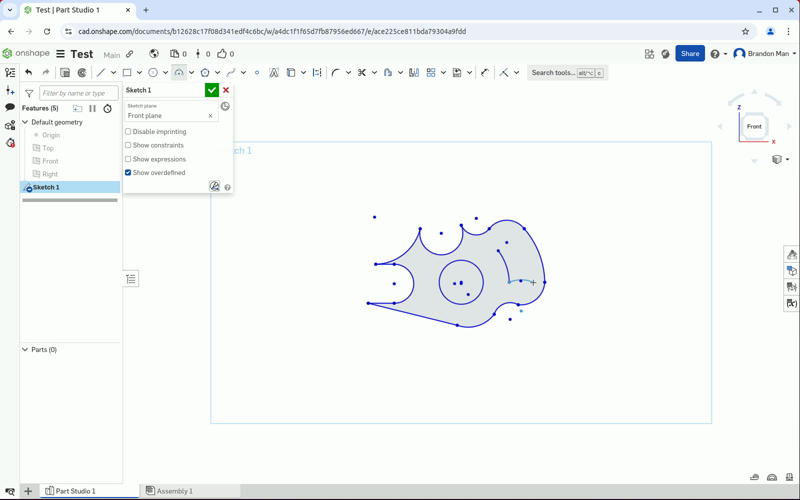
click(533, 282)
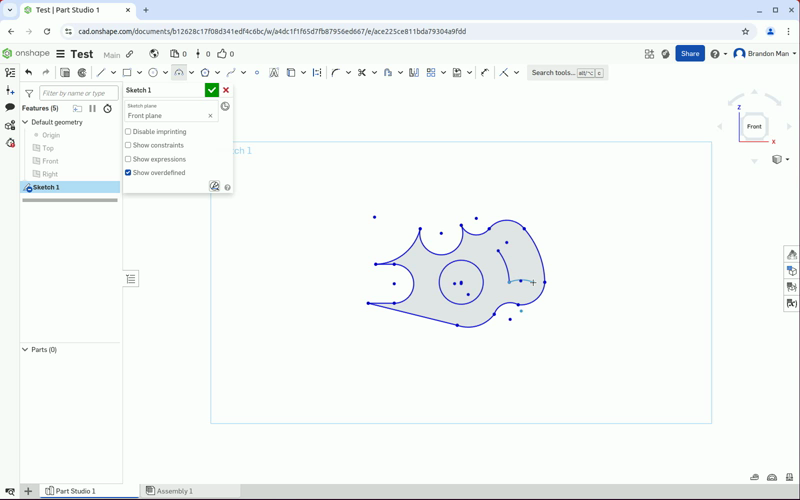
mouse_move(521, 294)
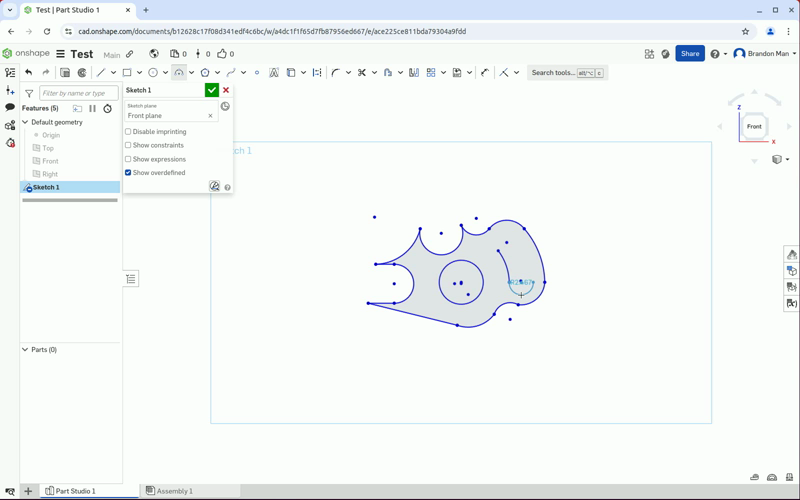
click(521, 294)
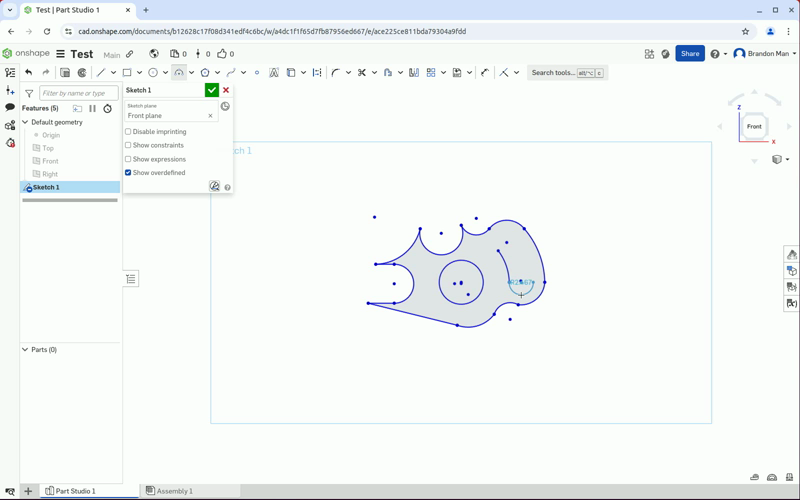
key_up(shift)
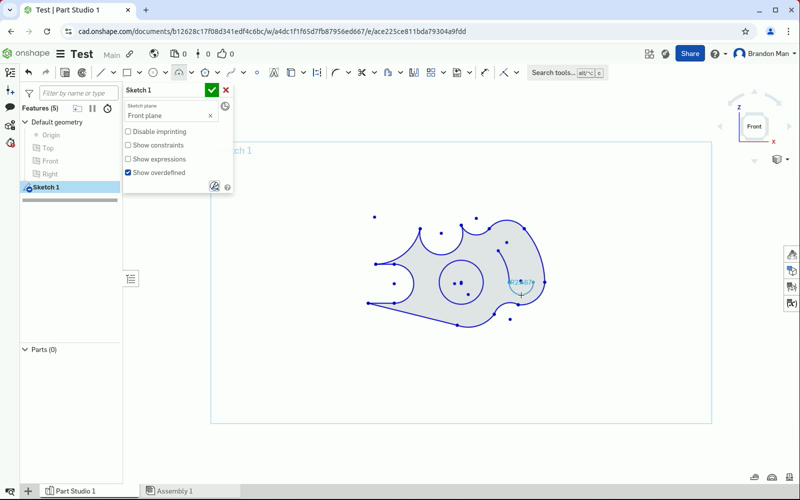
mouse_move(533, 282)
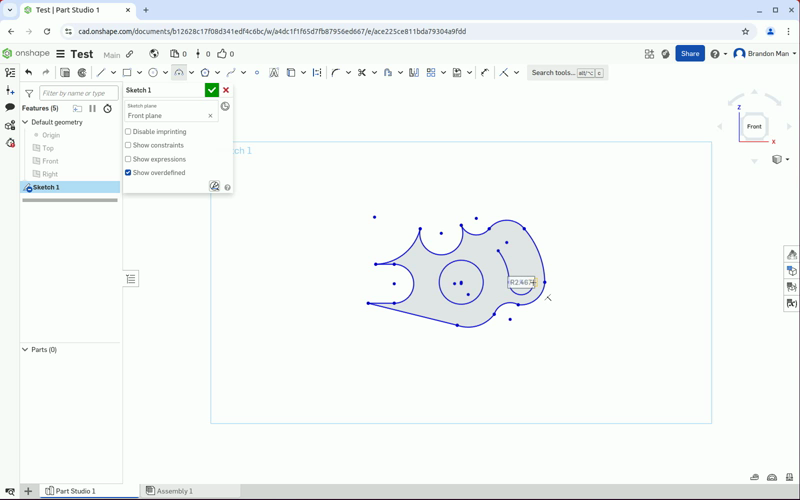
click(533, 282)
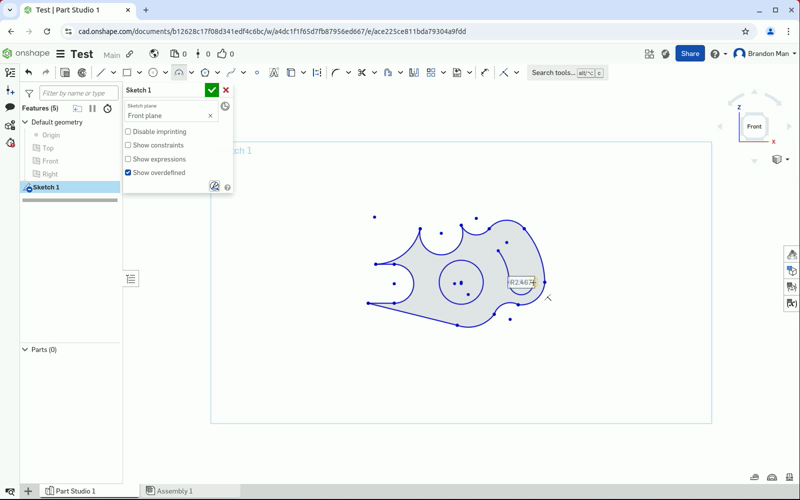
key_down(shift)
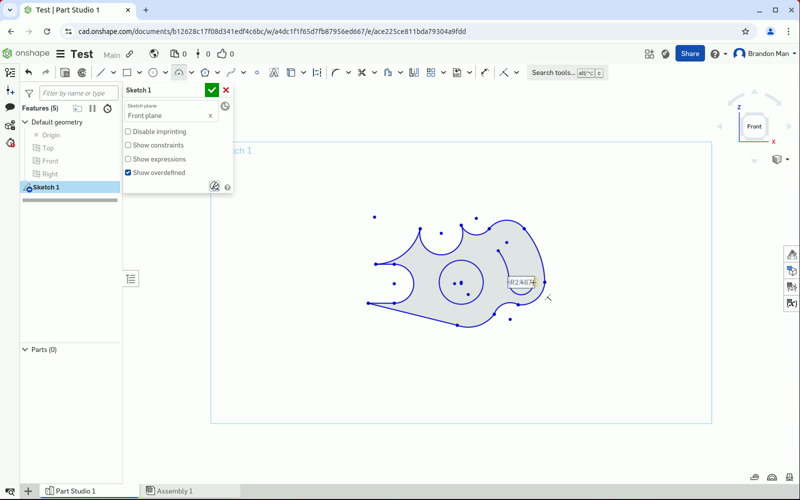
mouse_move(516, 236)
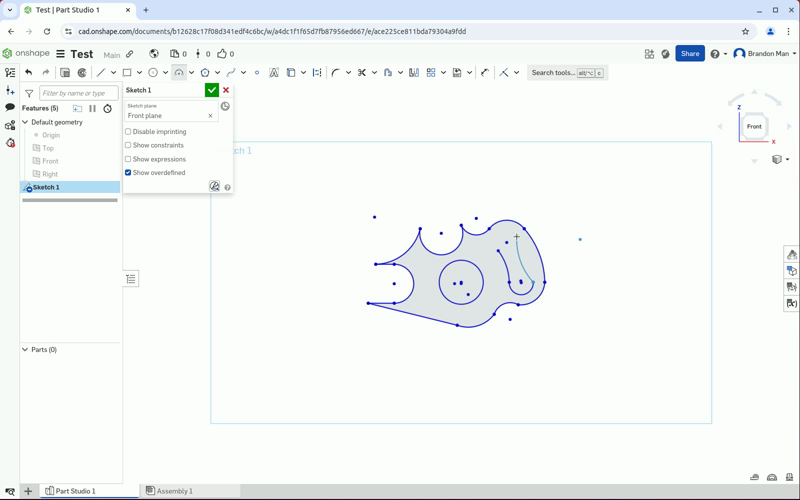
click(516, 236)
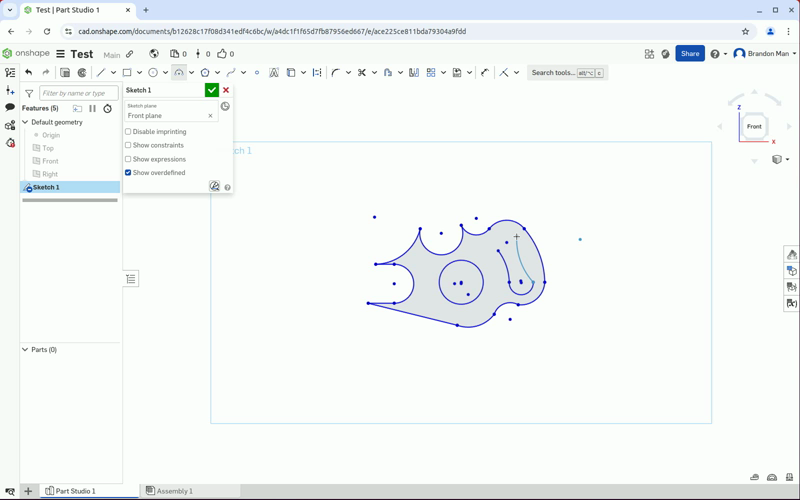
mouse_move(529, 257)
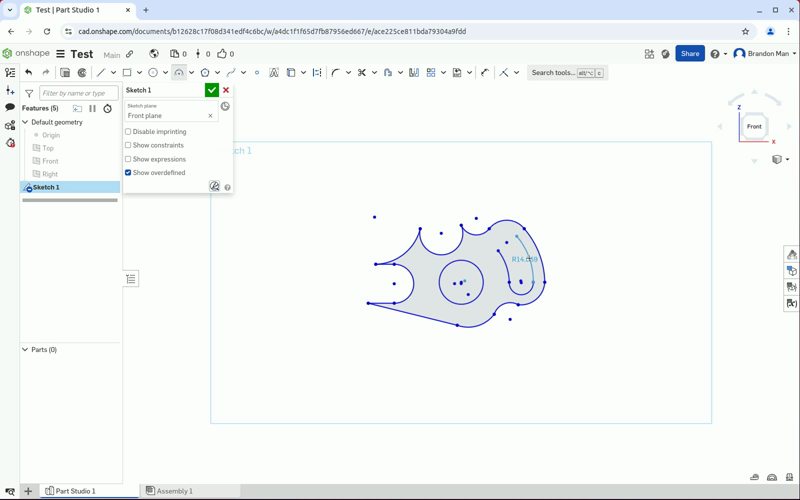
click(529, 257)
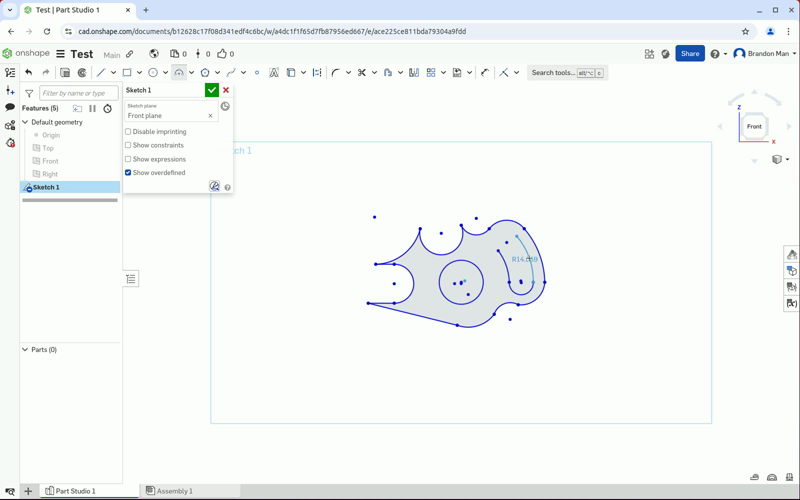
key_up(shift)
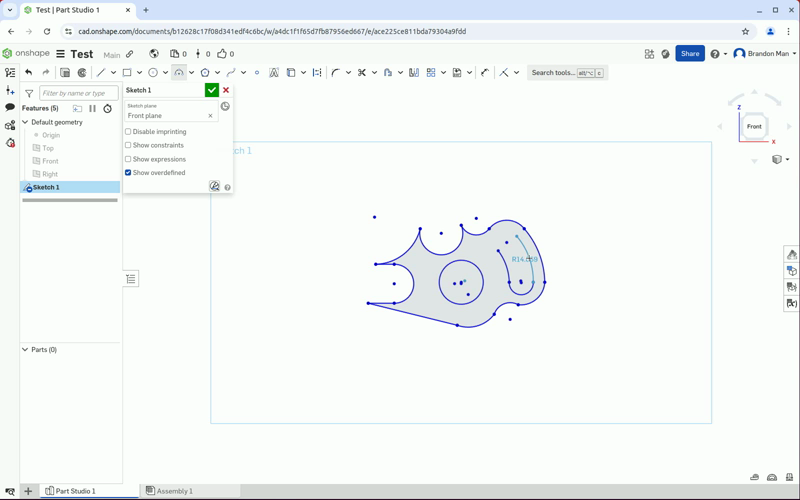
mouse_move(516, 236)
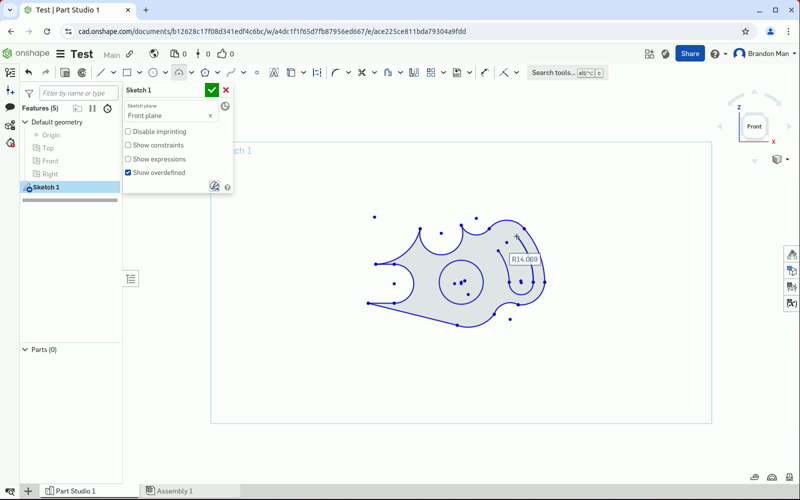
click(516, 236)
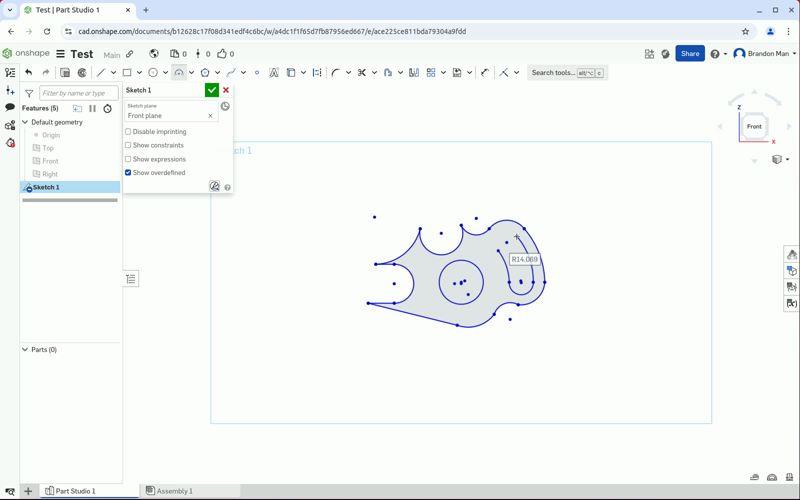
mouse_move(498, 250)
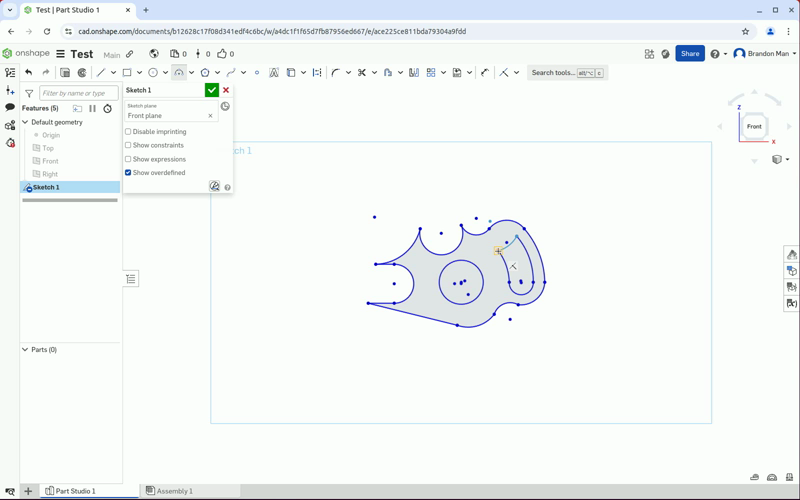
click(498, 250)
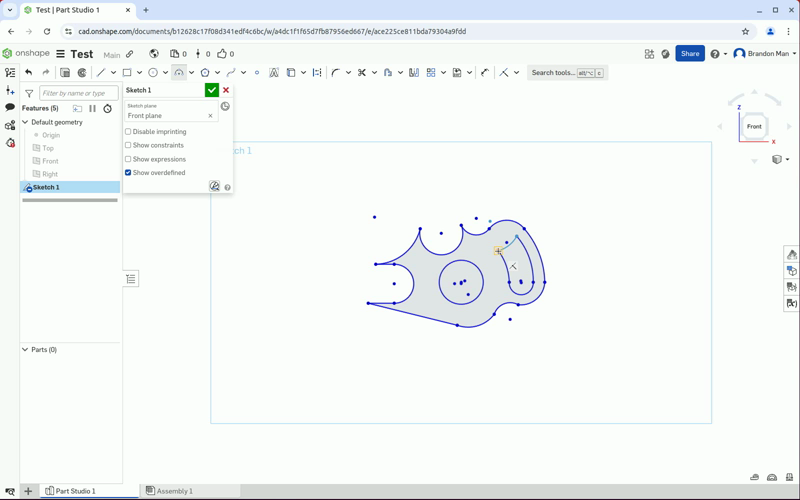
key_down(shift)
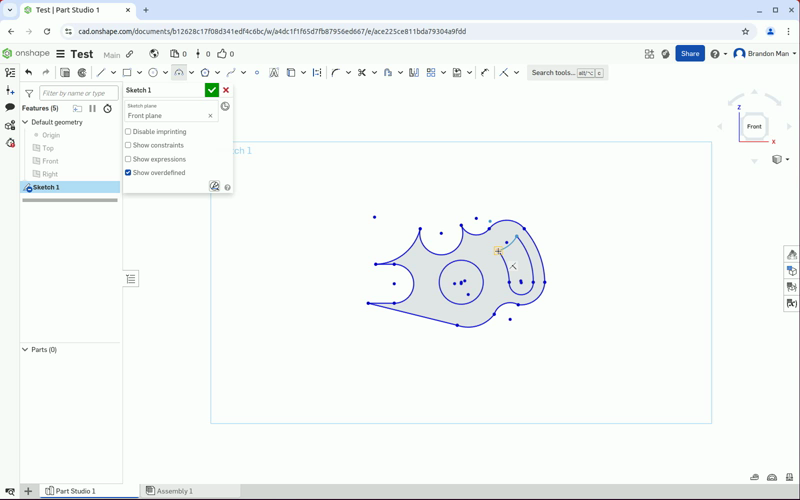
mouse_move(500, 234)
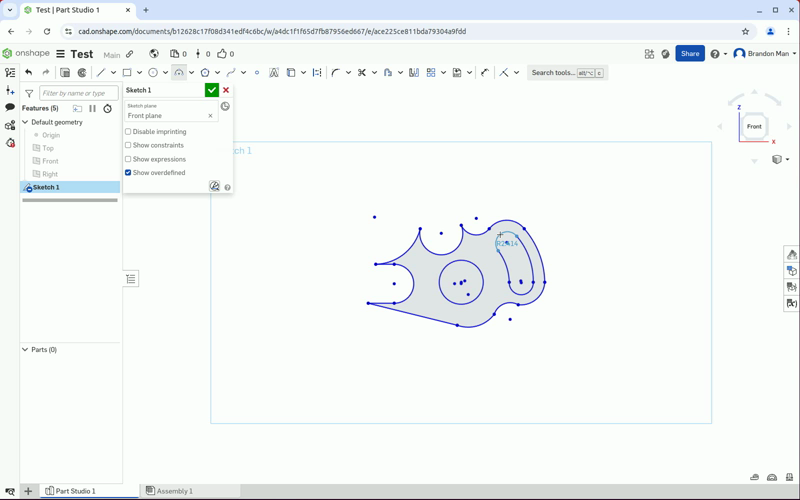
click(500, 234)
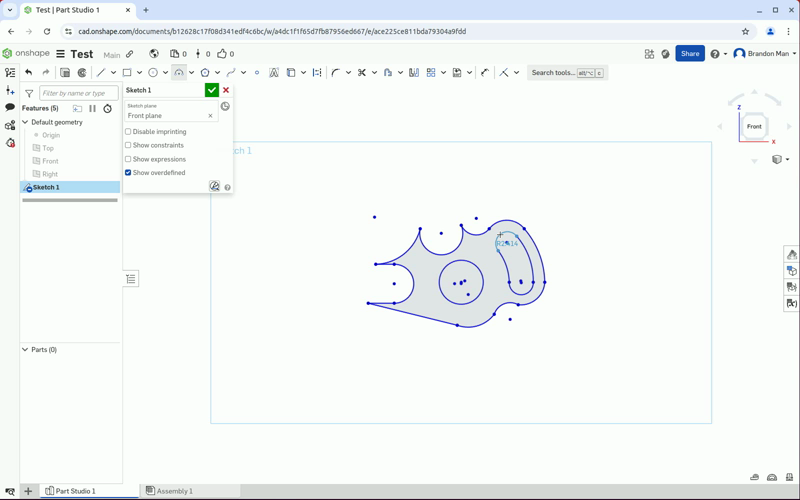
key_up(shift)
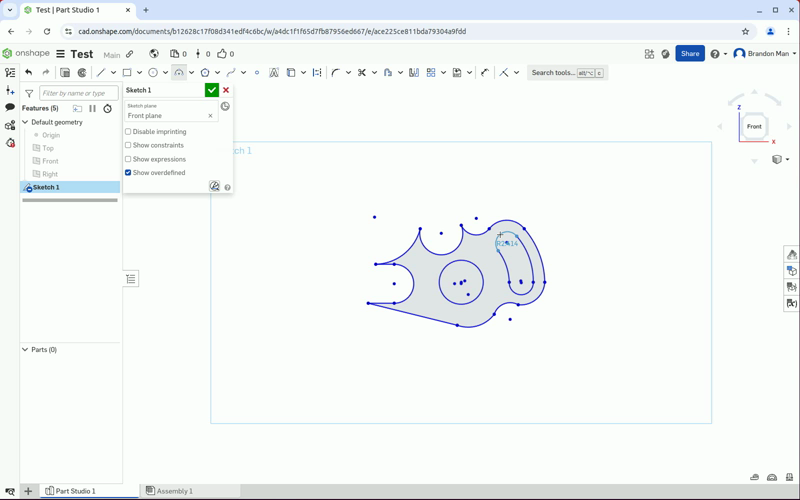
key(esc)
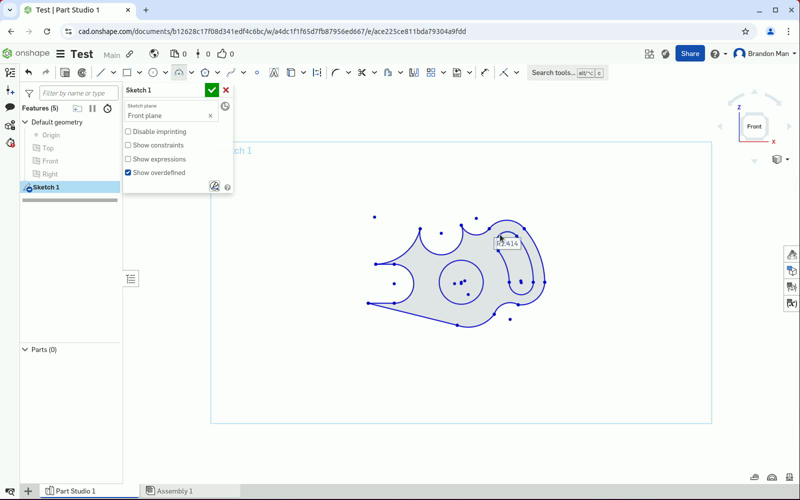
mouse_move(466, 247)
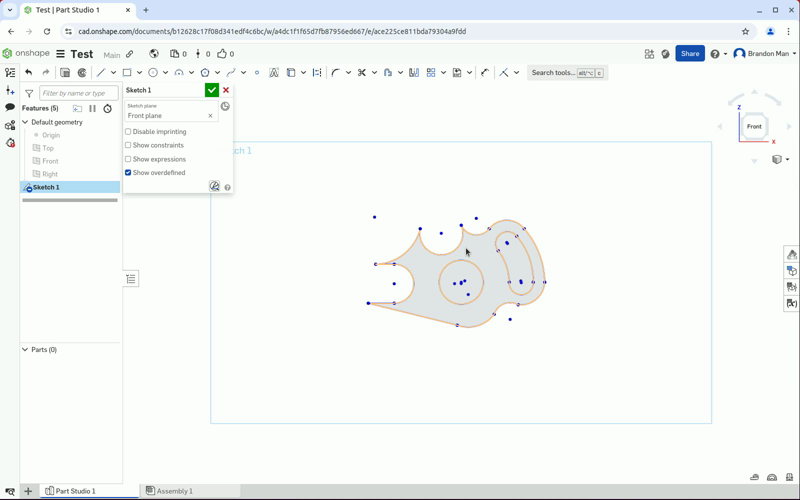
click(466, 247)
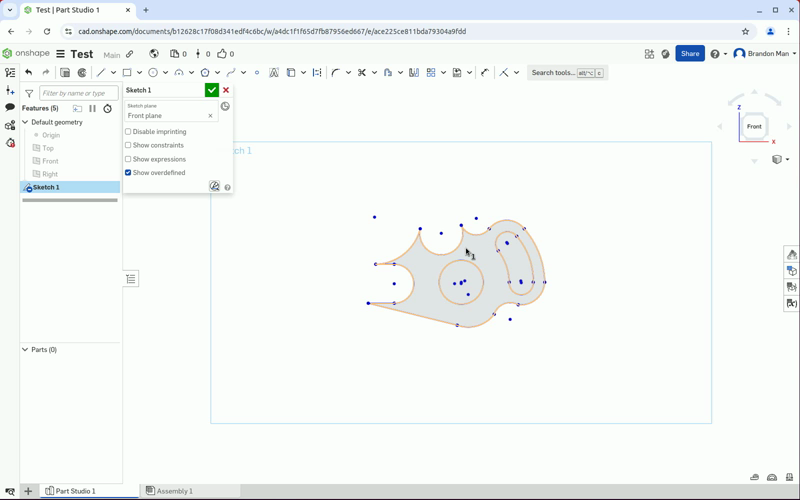
mouse_move(73, 352)
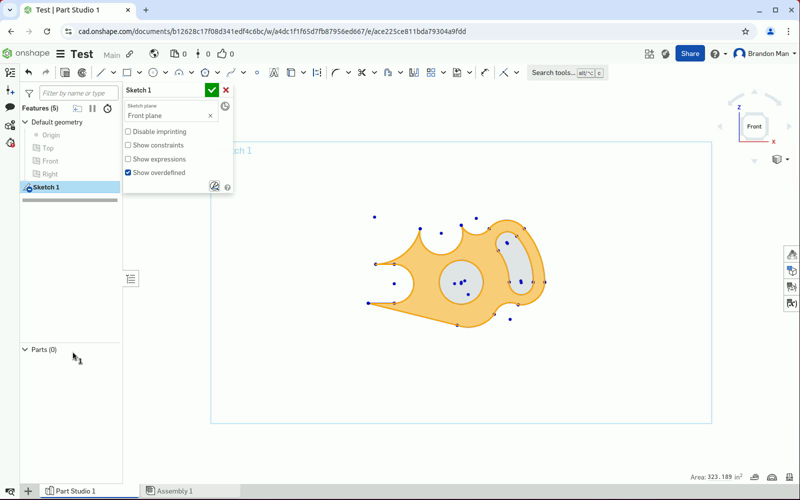
key(shift+y)
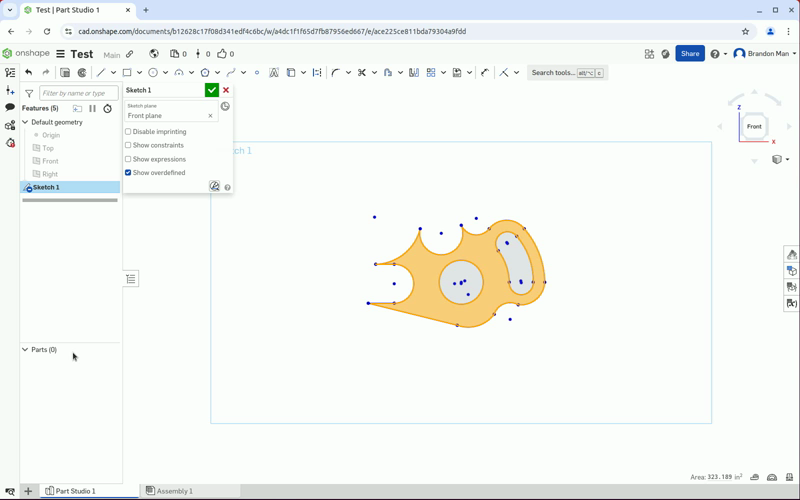
key(shift+e)
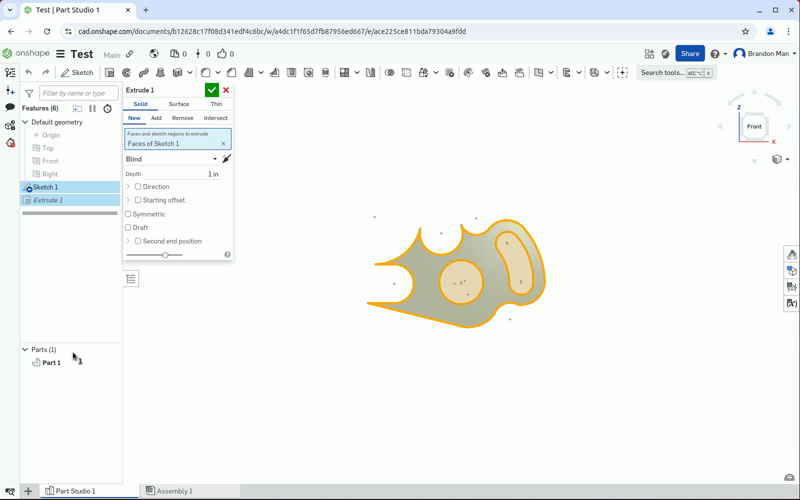
mouse_move(143, 106)
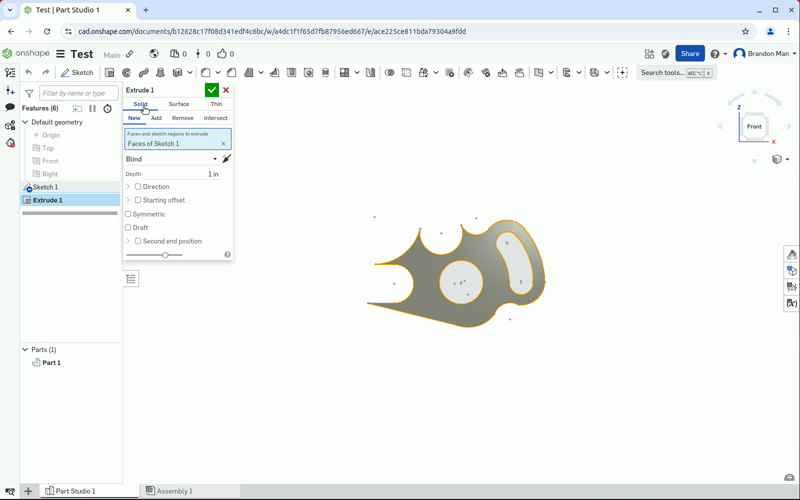
click(143, 106)
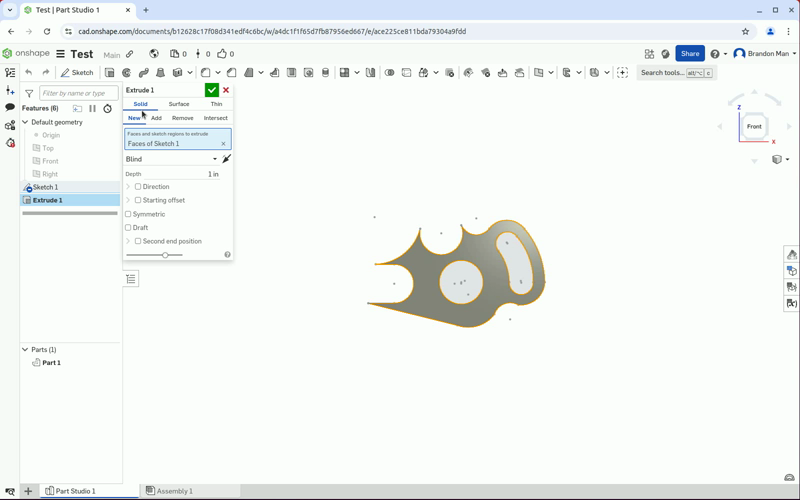
mouse_move(137, 120)
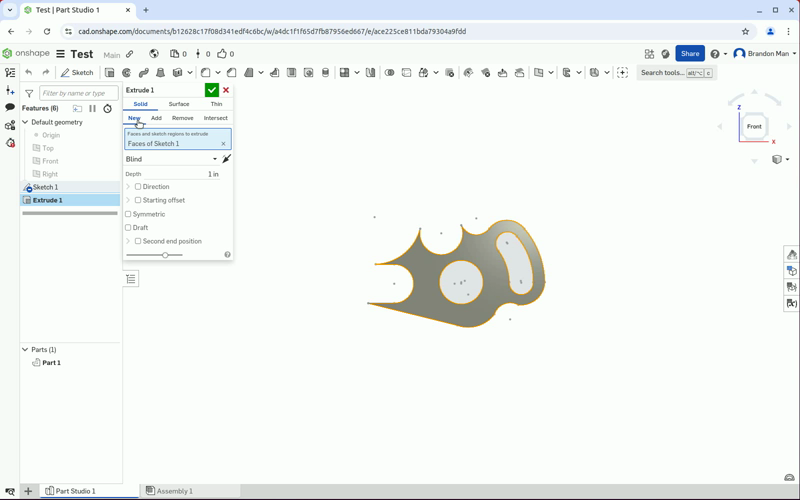
click(137, 120)
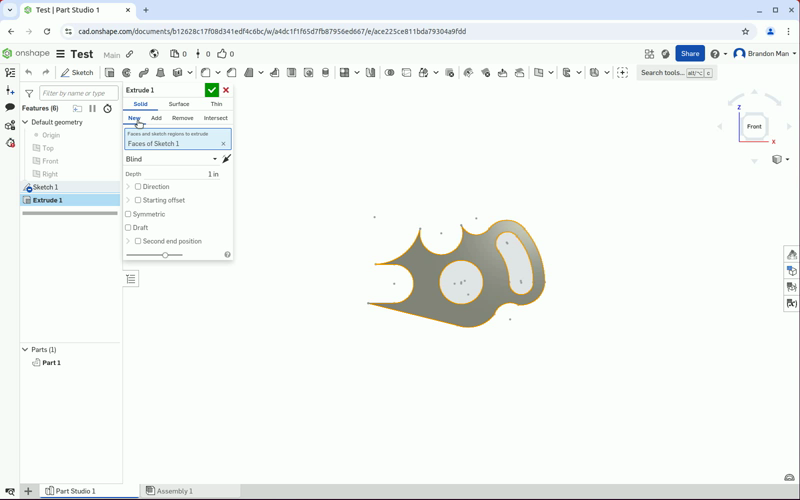
key(tab, 4)
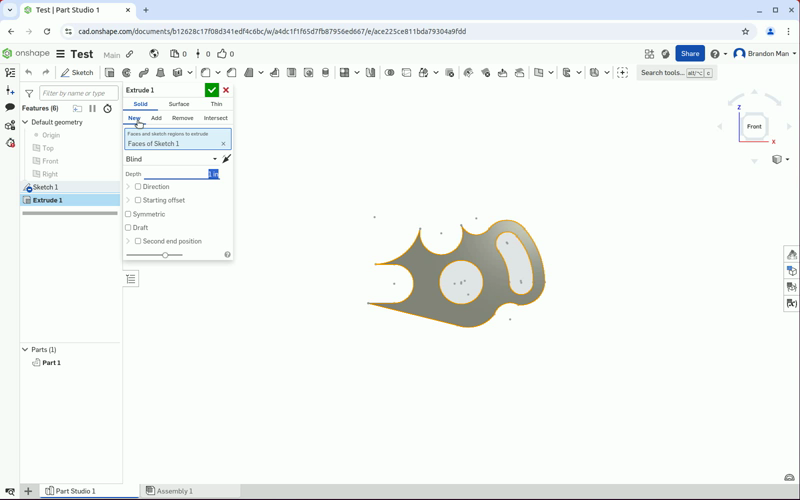
text(5.296)
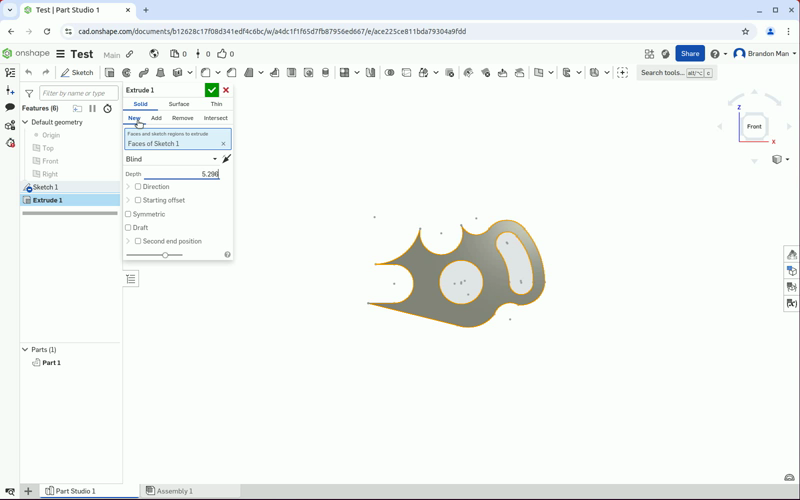
key(tab, 3)
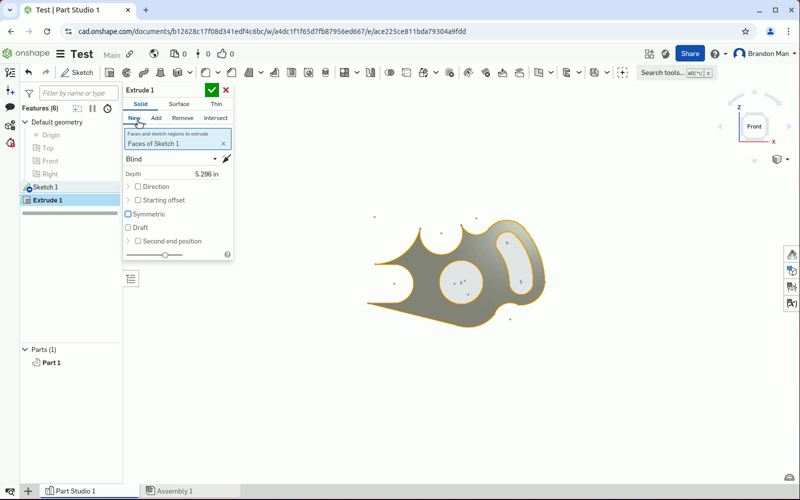
key(space)
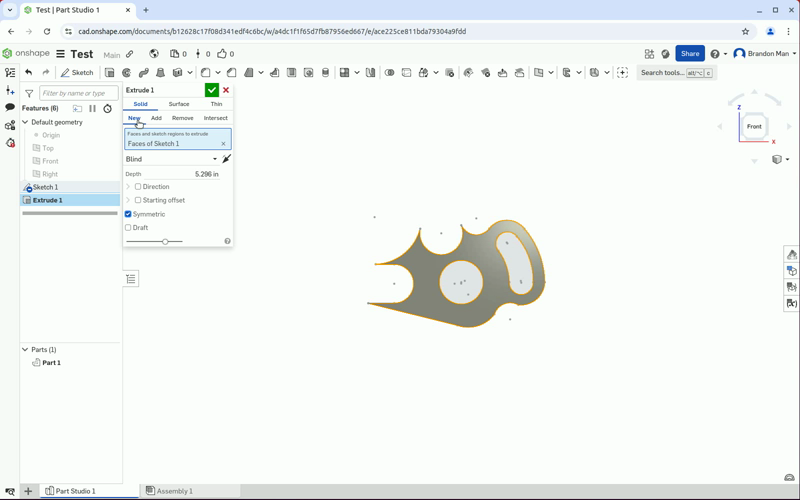
key(enter)
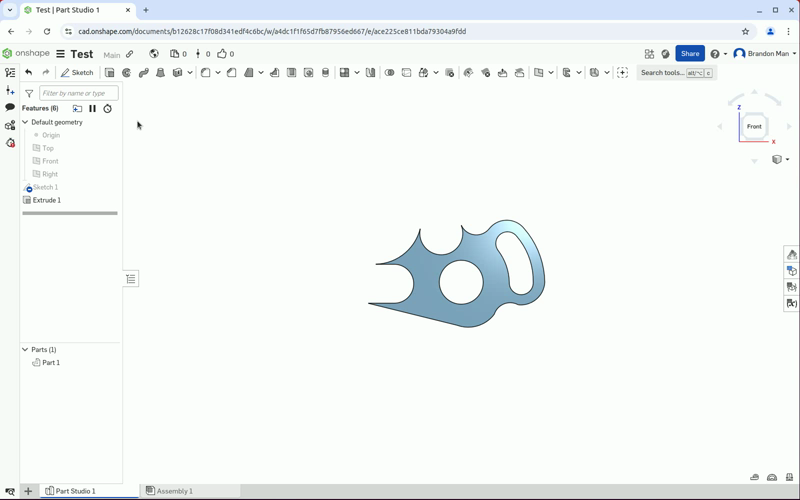
key(shift+h)
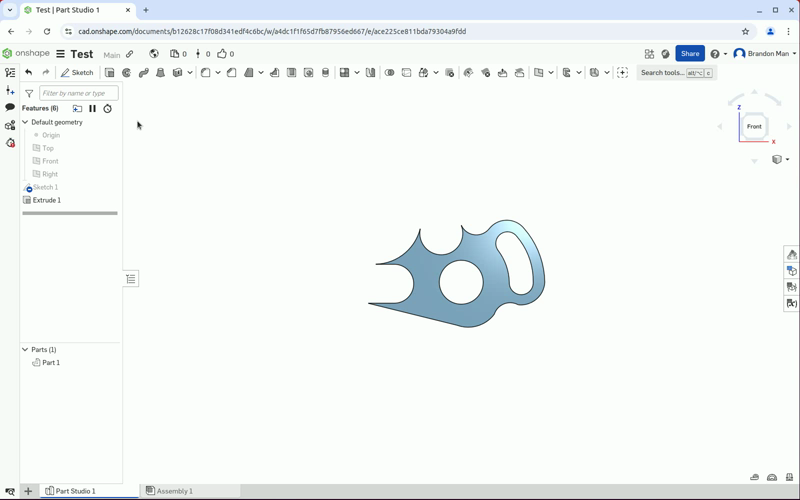
key(shift+h)
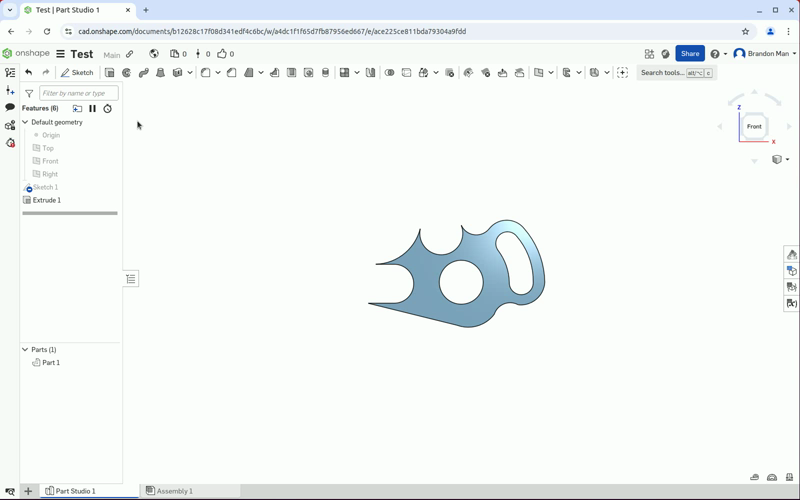
mouse_move(73, 189)
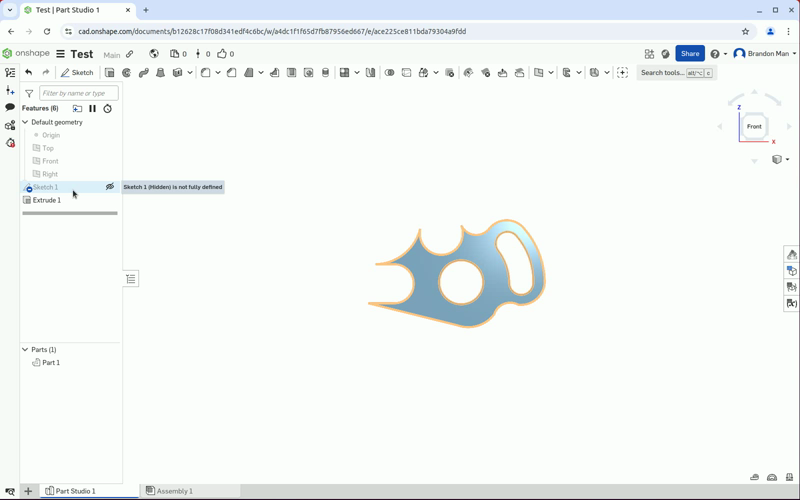
click(73, 189)
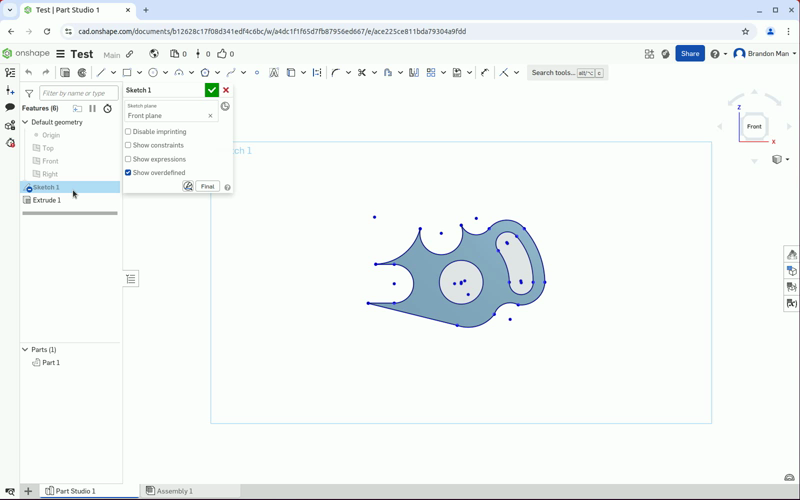
mouse_move(229, 92)
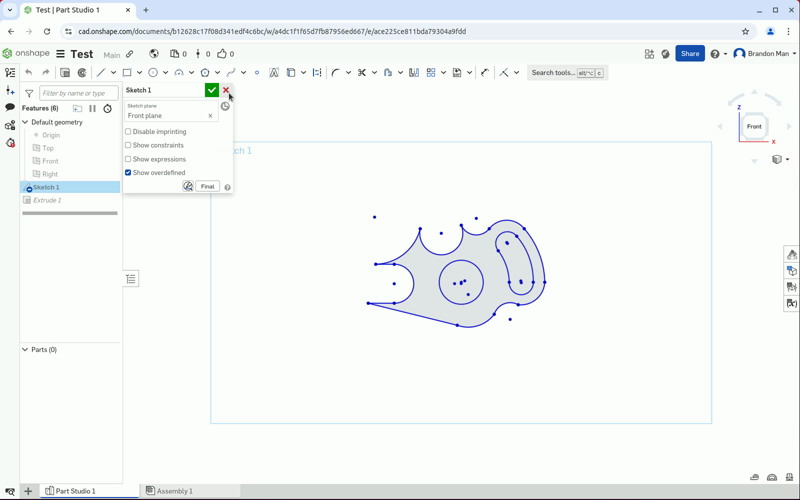
click(229, 92)
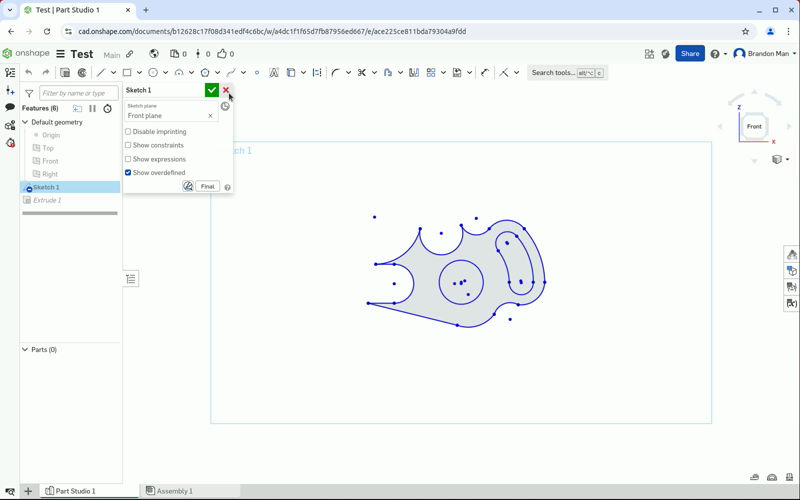
key(shift+s)
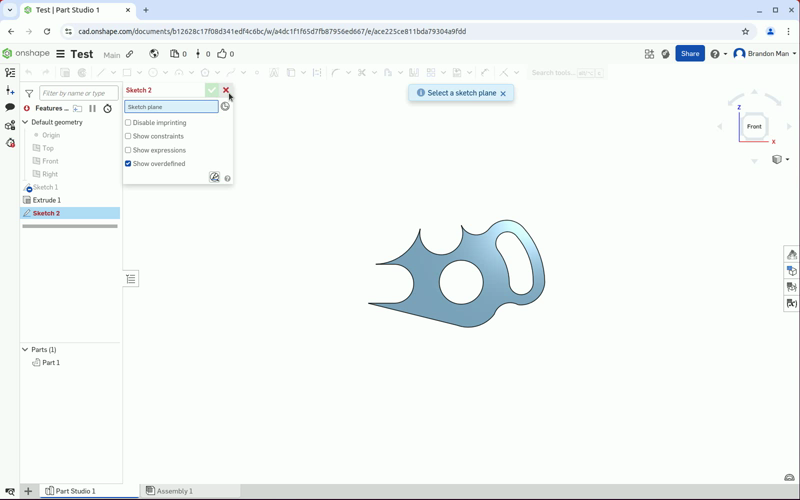
mouse_move(73, 163)
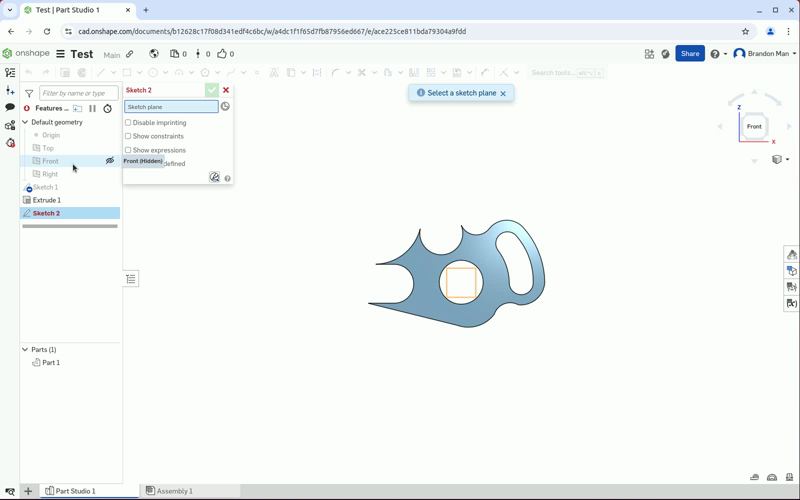
click(73, 163)
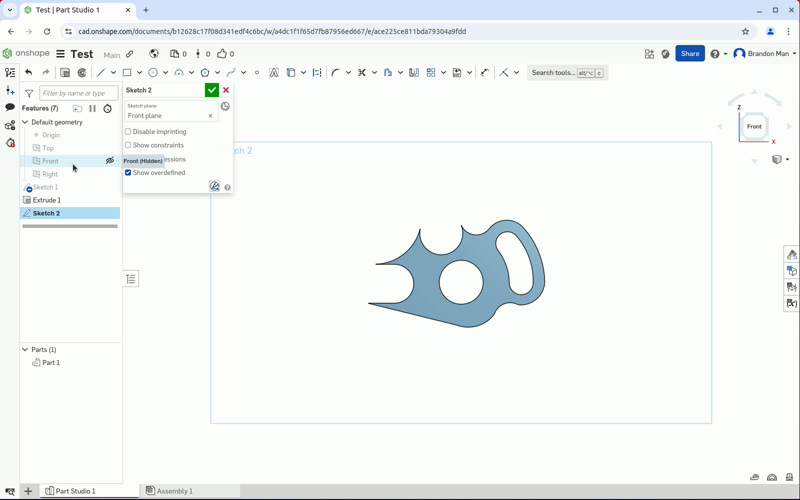
mouse_move(73, 352)
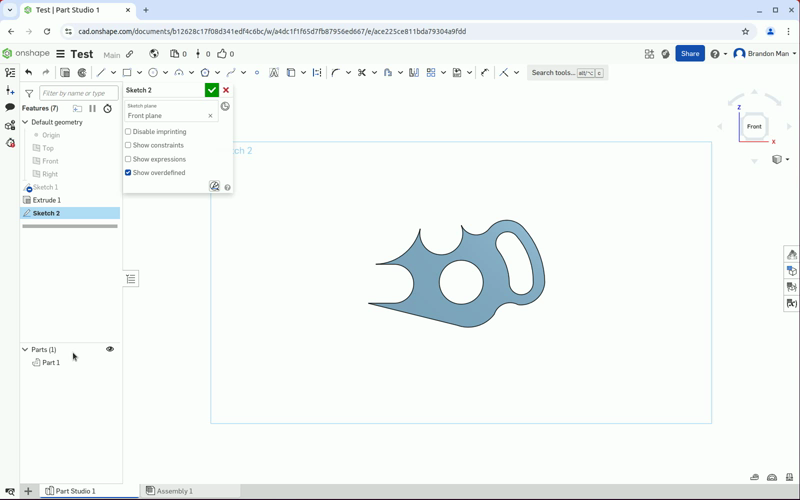
key(y)
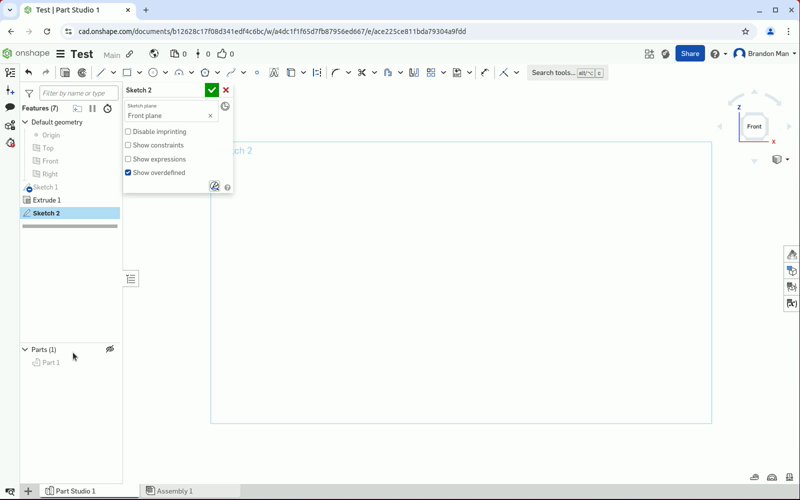
key(c)
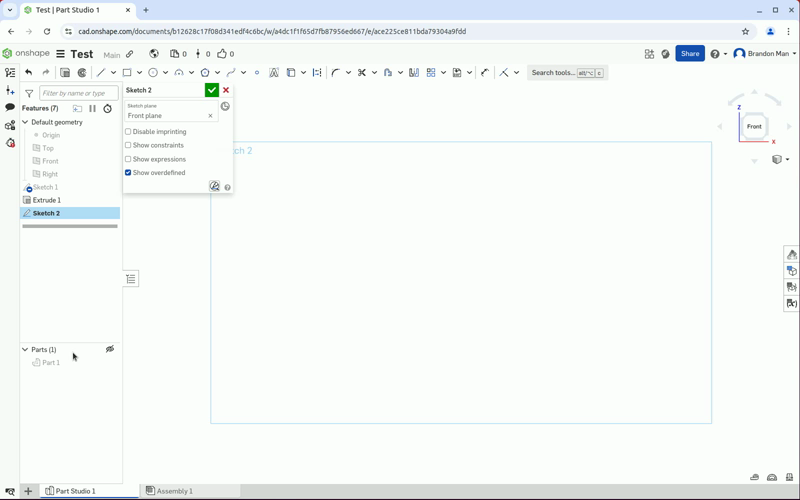
key_down(shift)
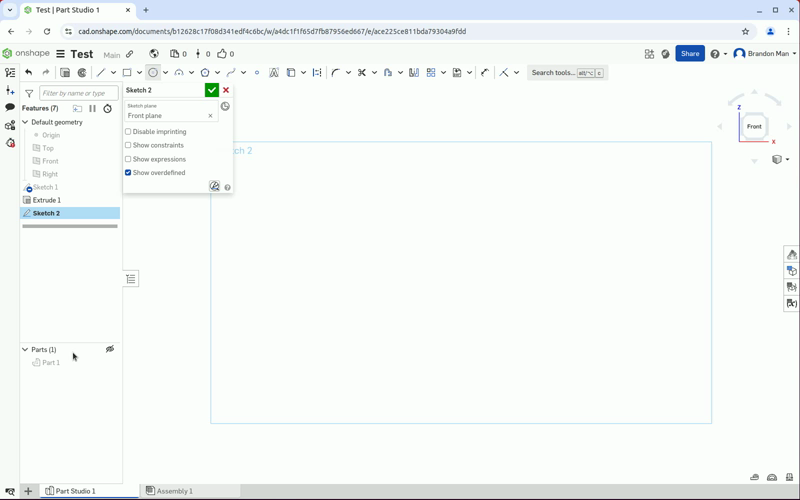
mouse_move(442, 233)
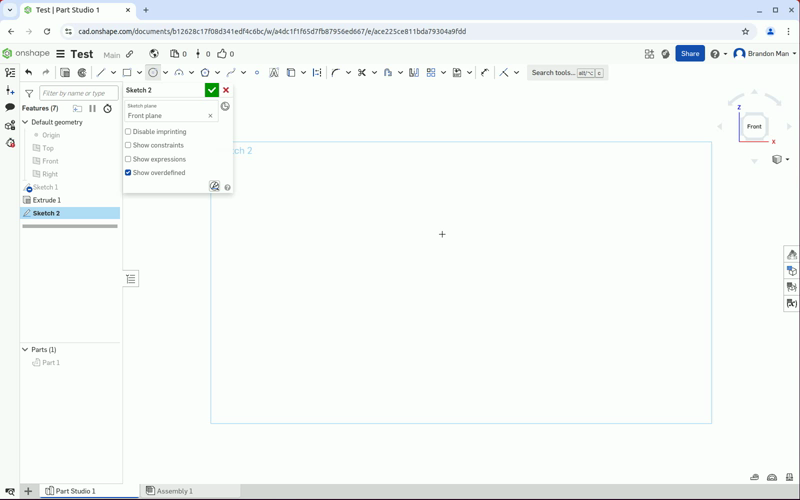
click(442, 233)
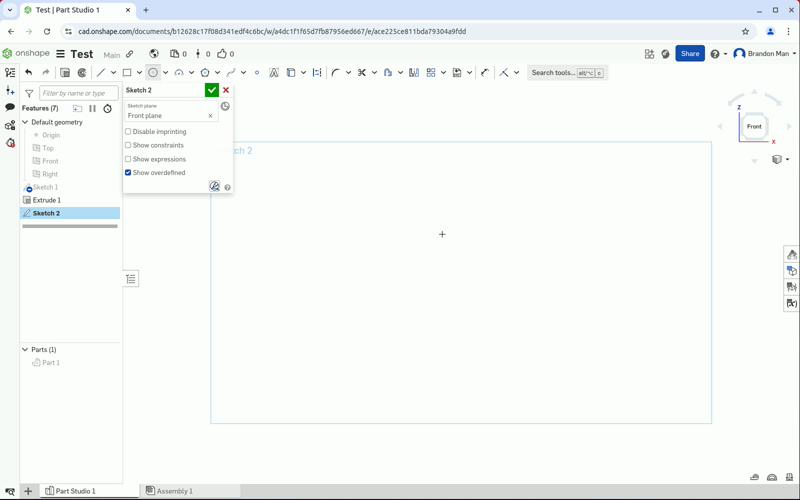
key_up(shift)
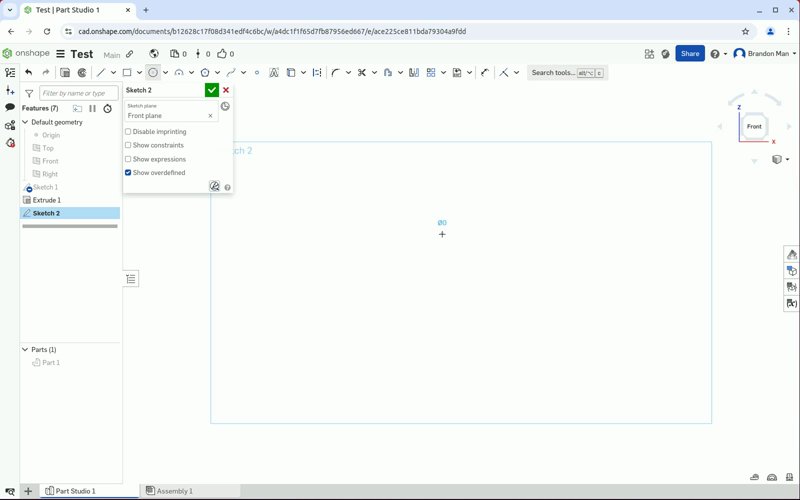
mouse_move(464, 233)
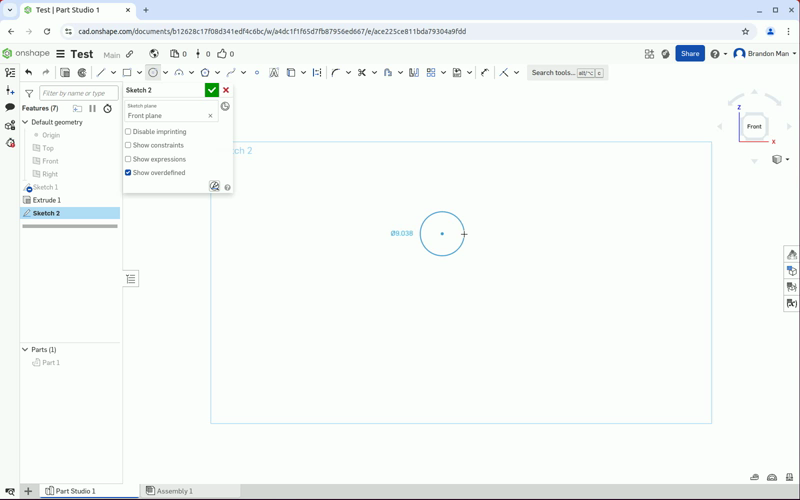
click(464, 233)
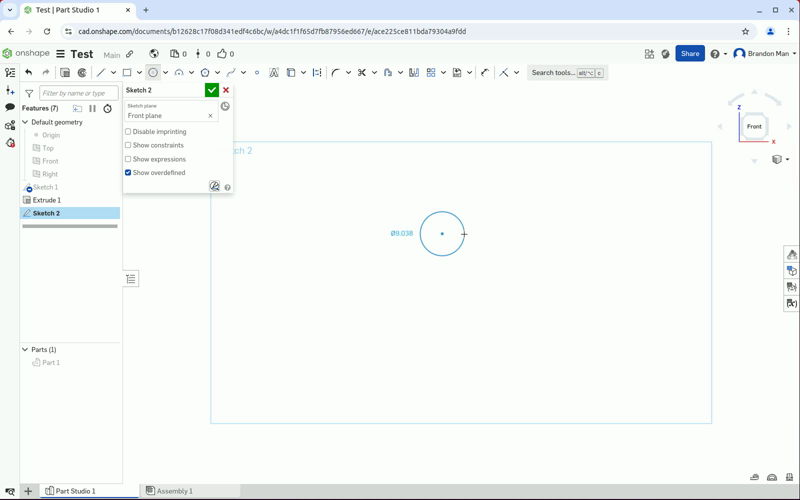
key(esc)
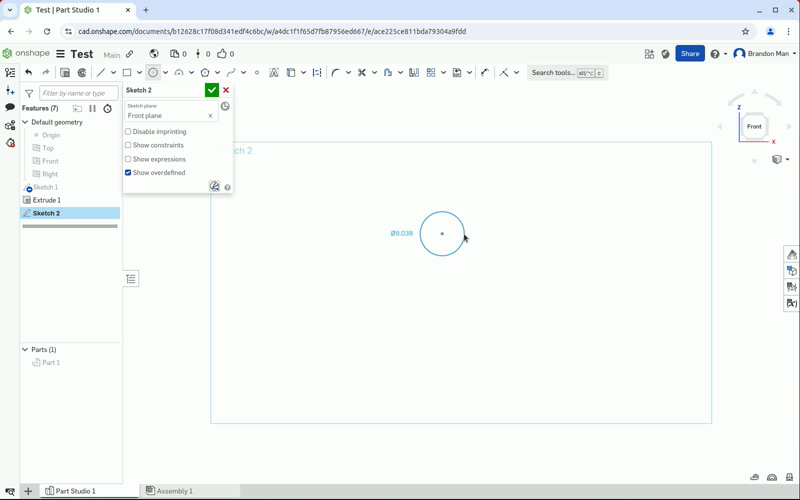
key(c)
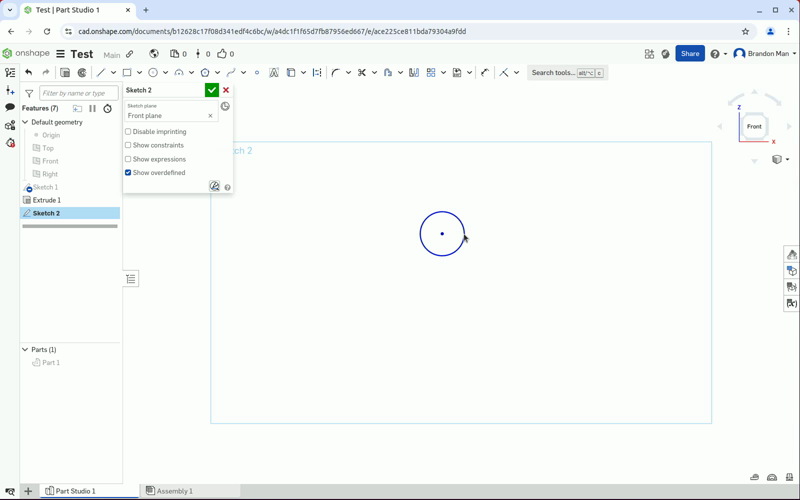
key_down(shift)
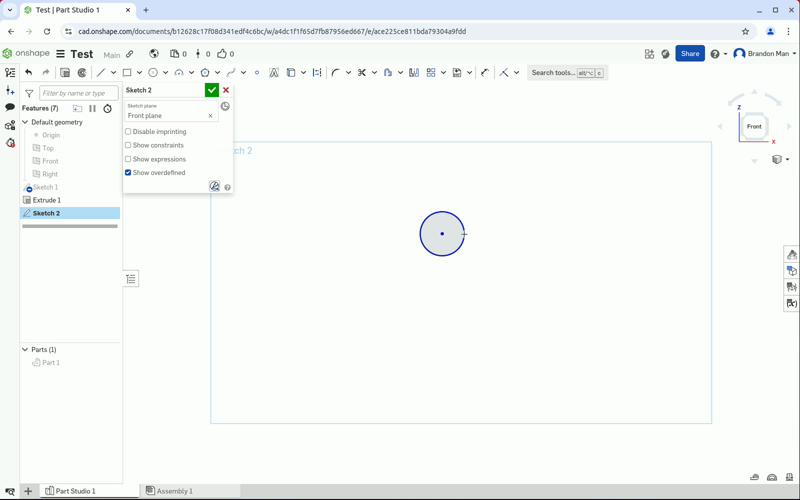
mouse_move(442, 233)
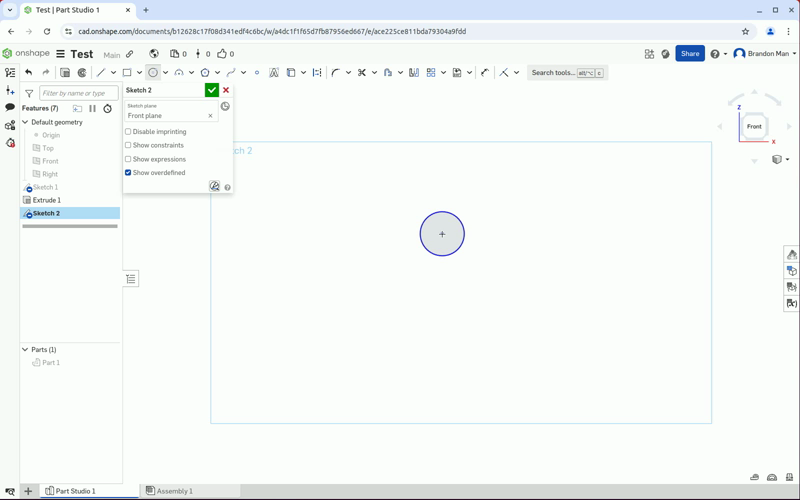
click(442, 233)
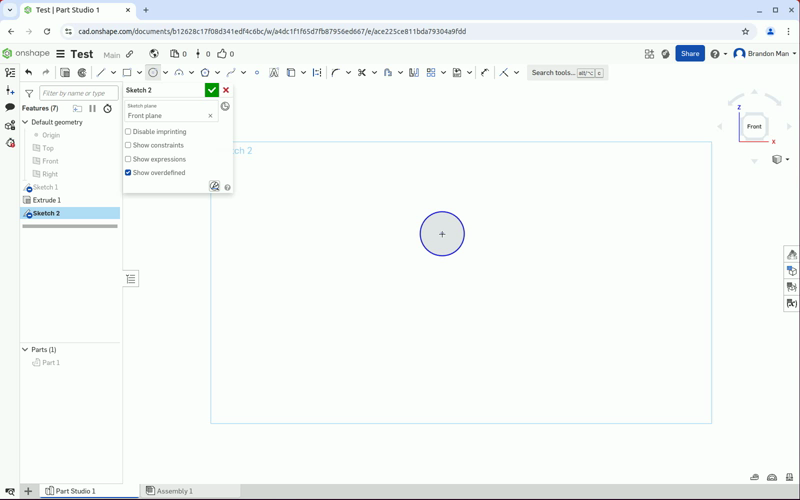
key_up(shift)
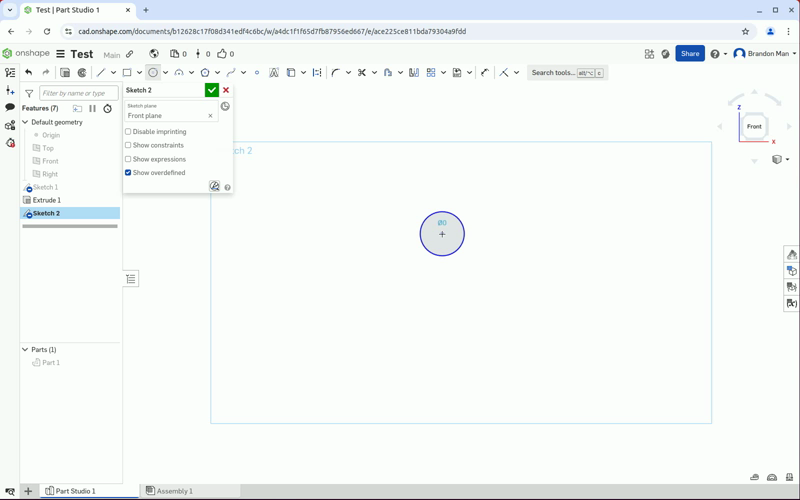
mouse_move(452, 233)
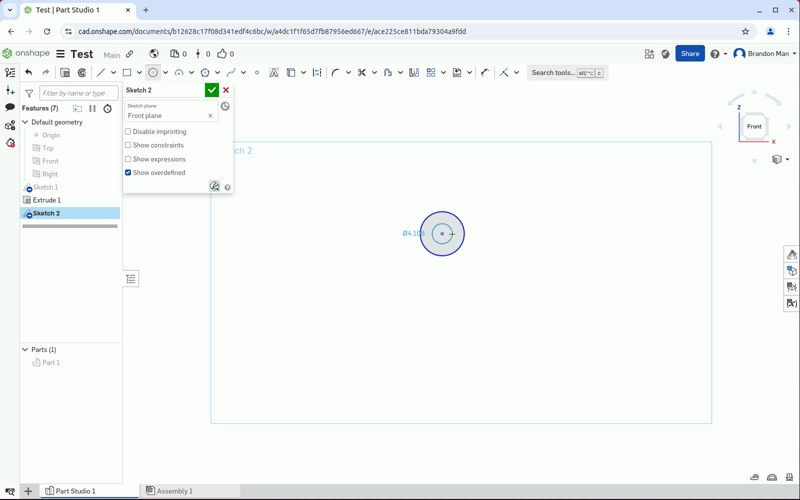
click(452, 233)
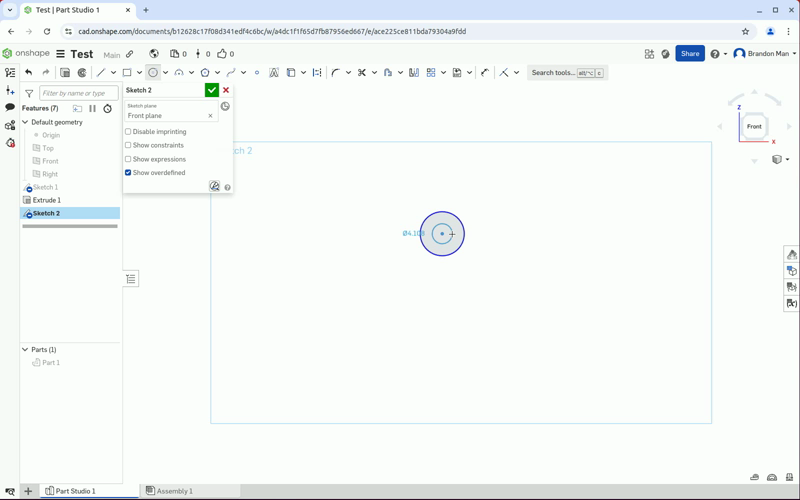
key(esc)
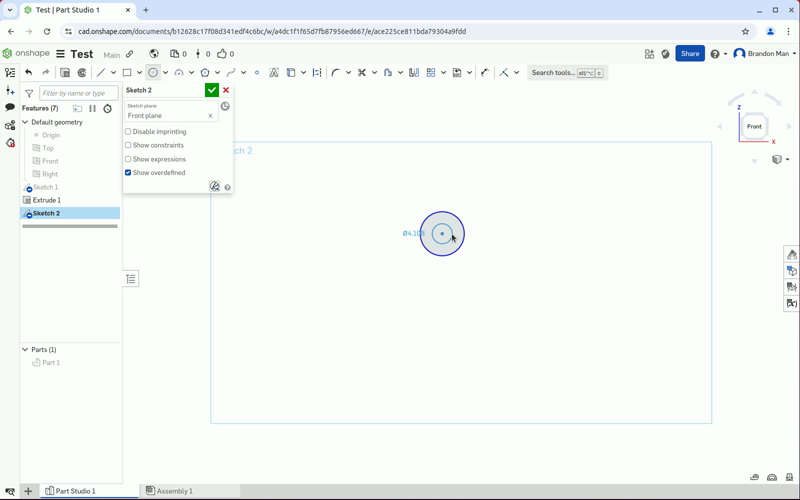
mouse_move(442, 213)
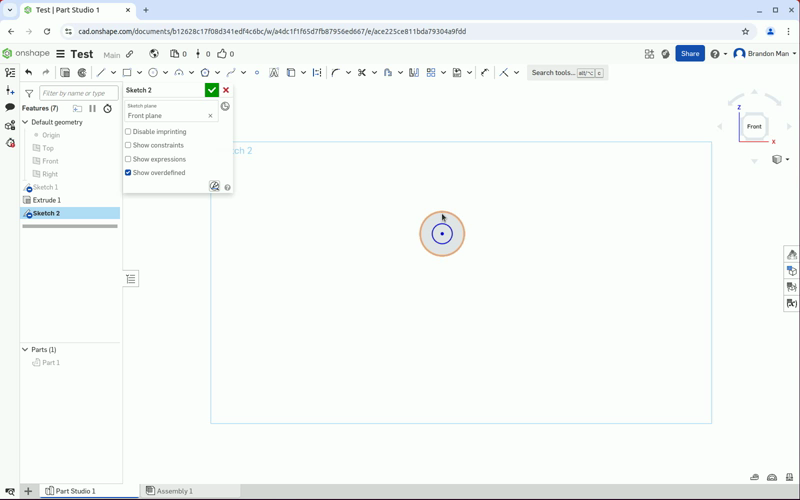
scroll(6)
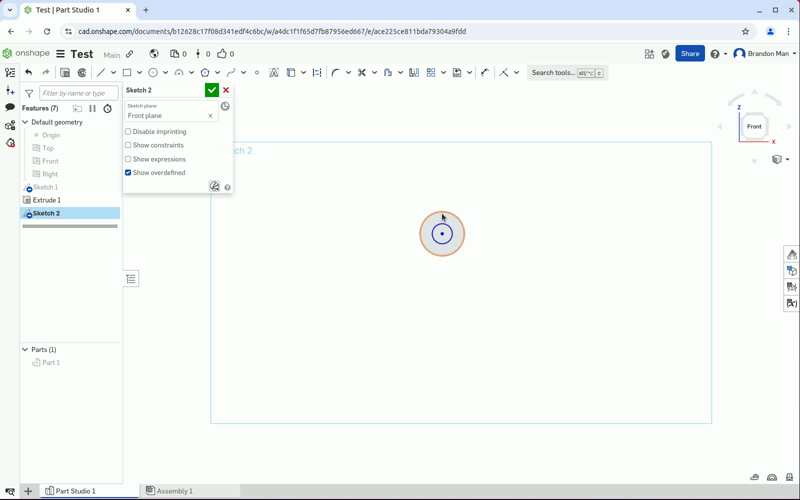
scroll(6)
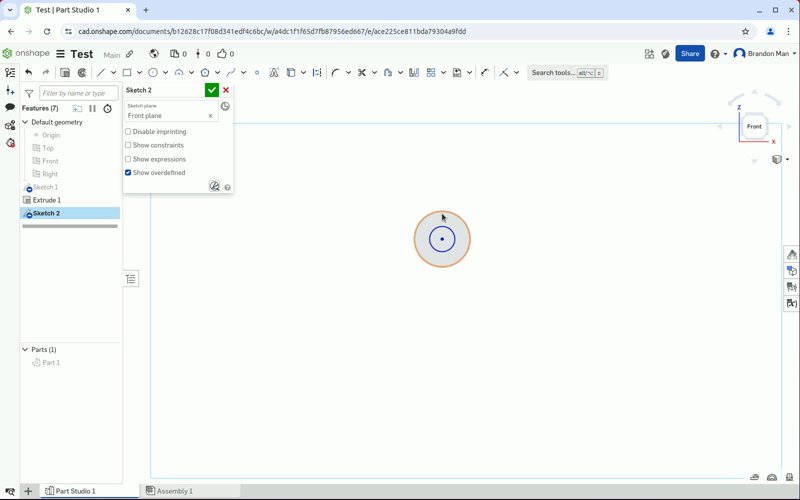
scroll(6)
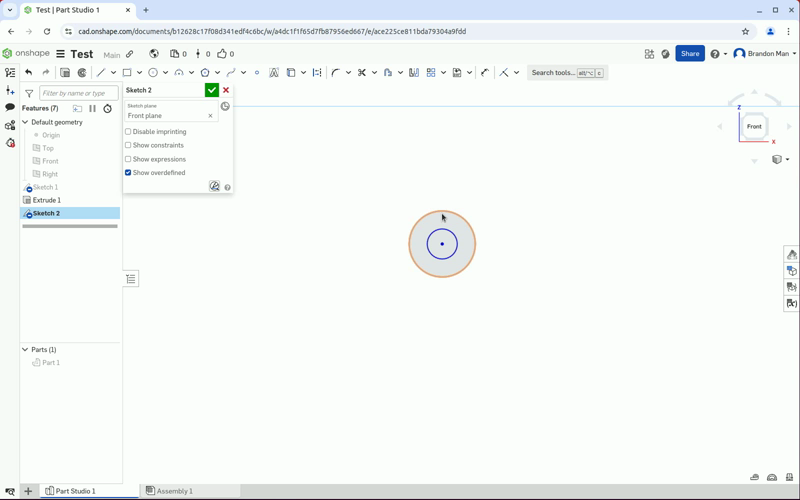
scroll(6)
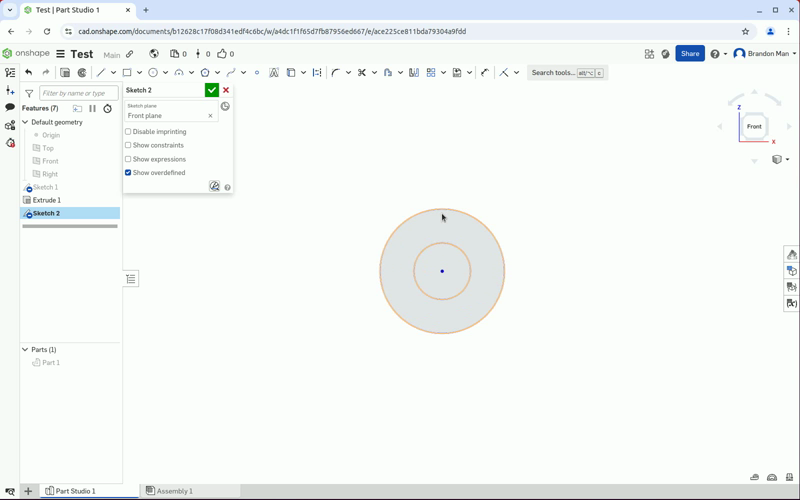
scroll(6)
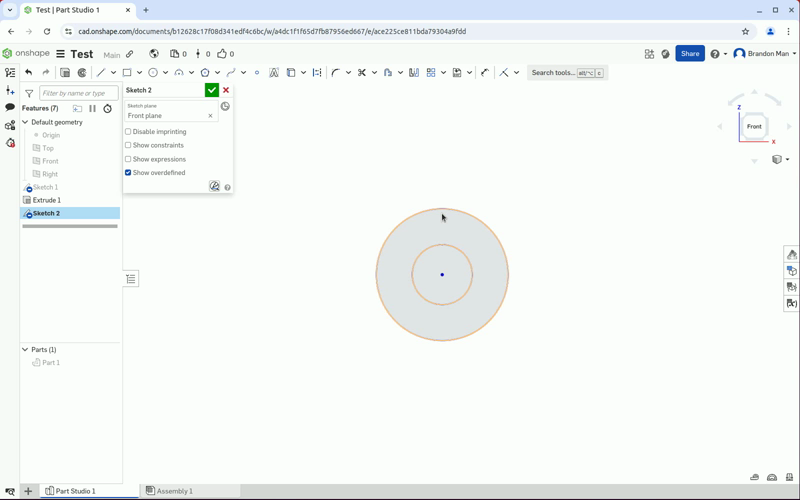
scroll(6)
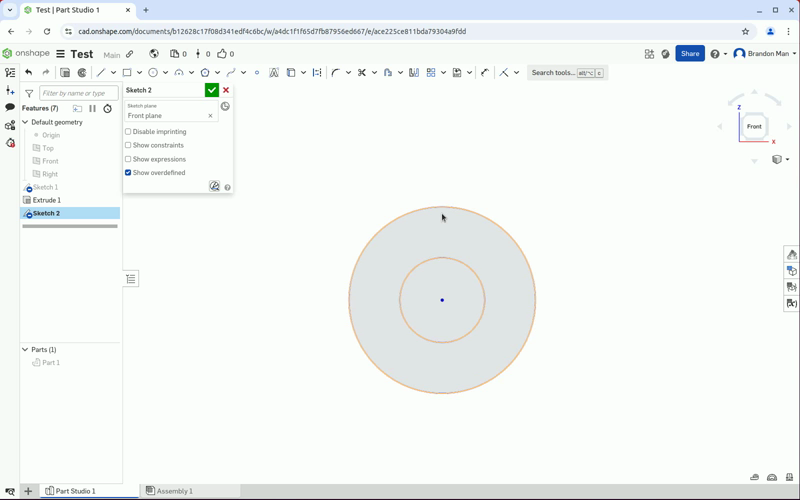
scroll(6)
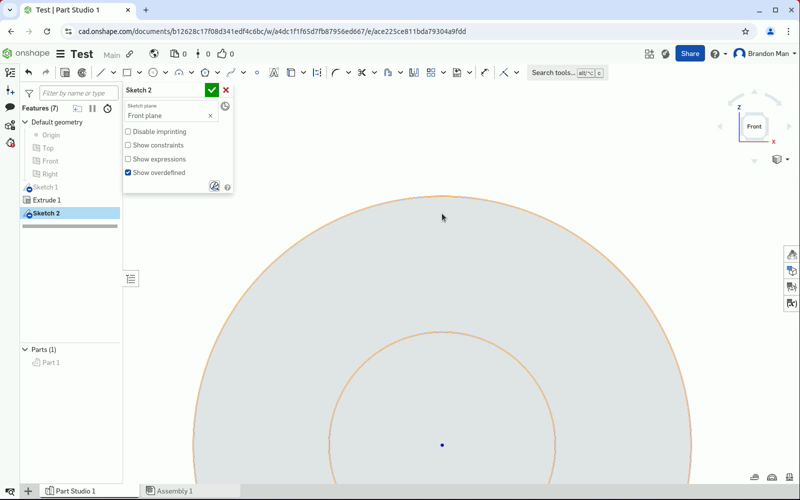
click(442, 213)
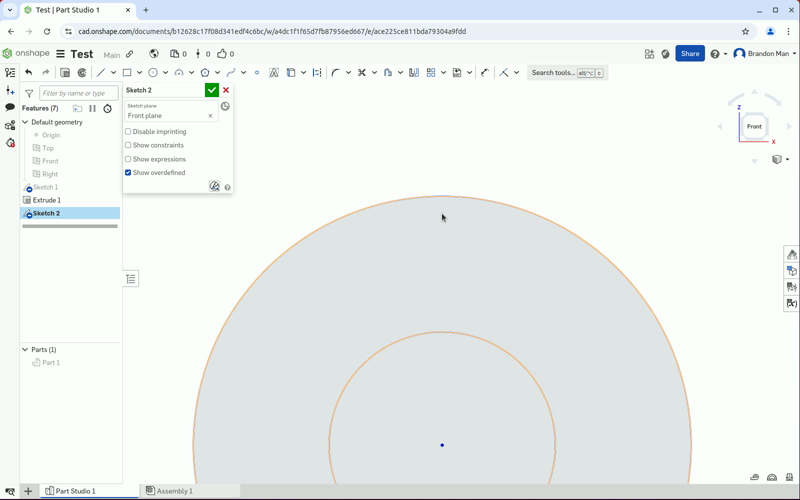
scroll(-6)
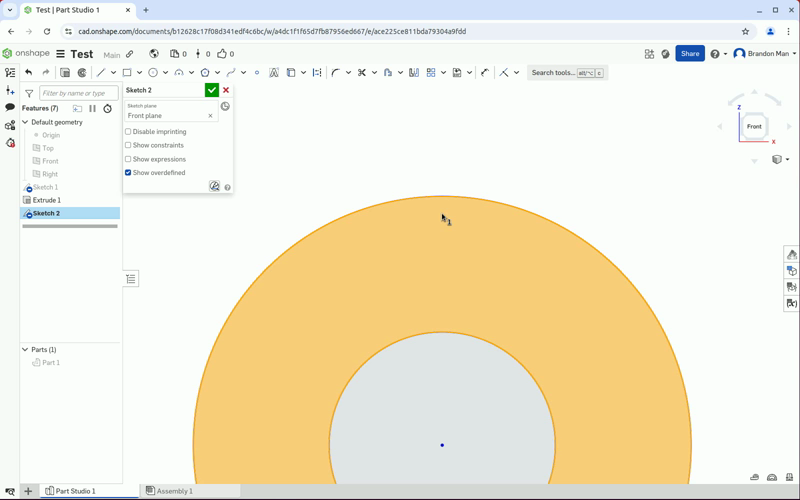
scroll(-6)
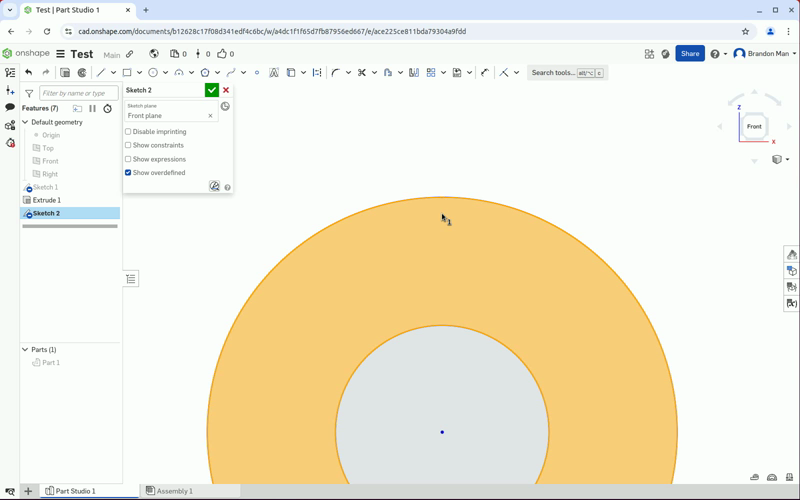
scroll(-6)
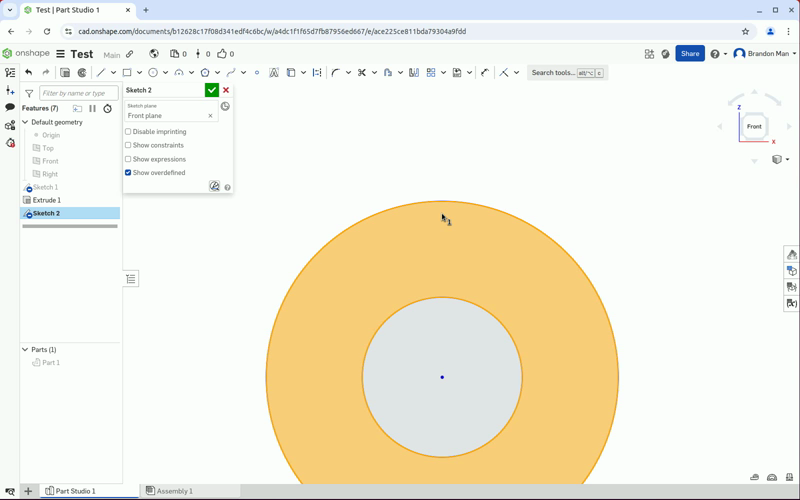
scroll(-6)
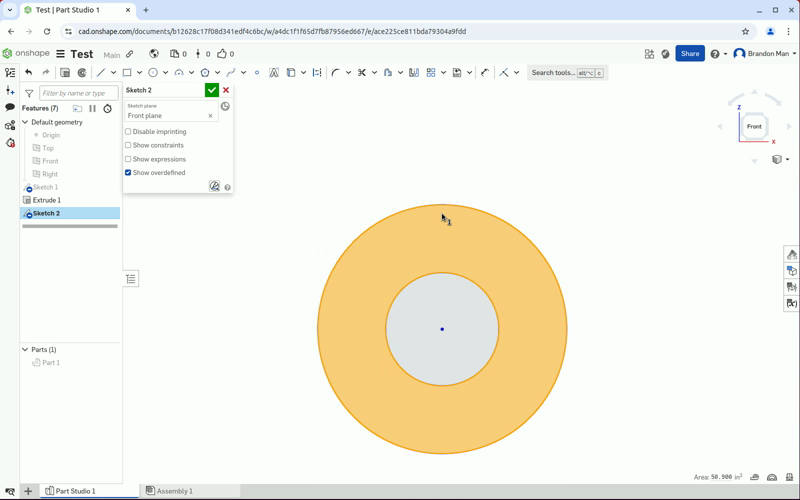
scroll(-6)
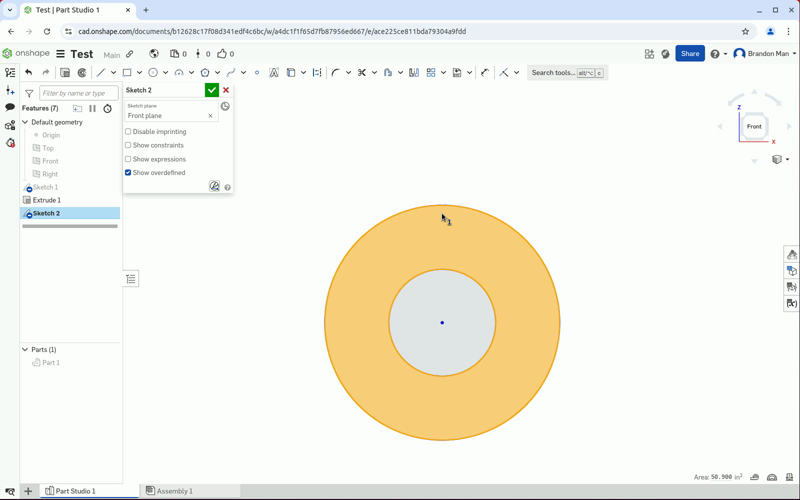
scroll(-6)
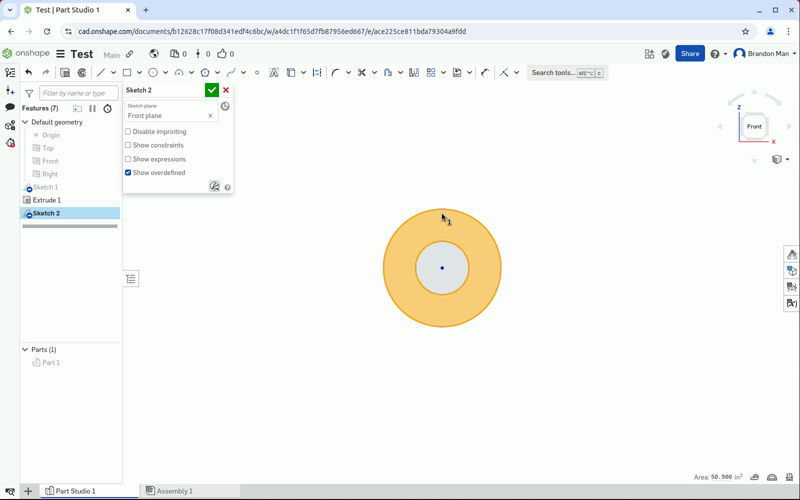
scroll(-6)
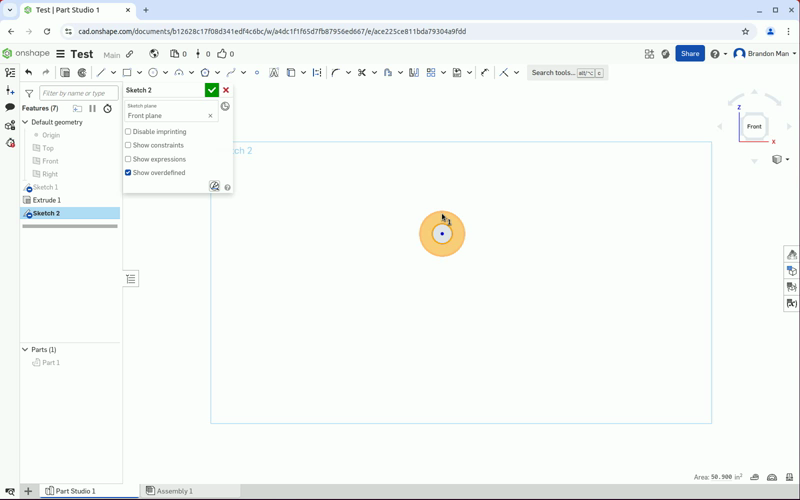
mouse_move(73, 352)
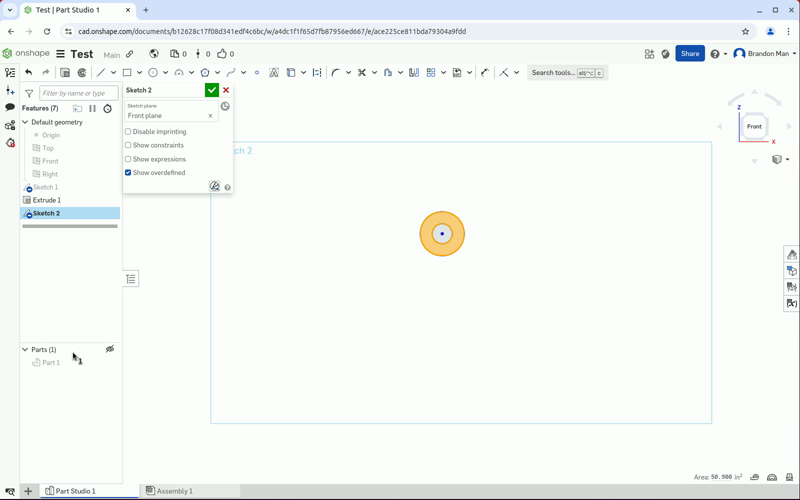
key(shift+y)
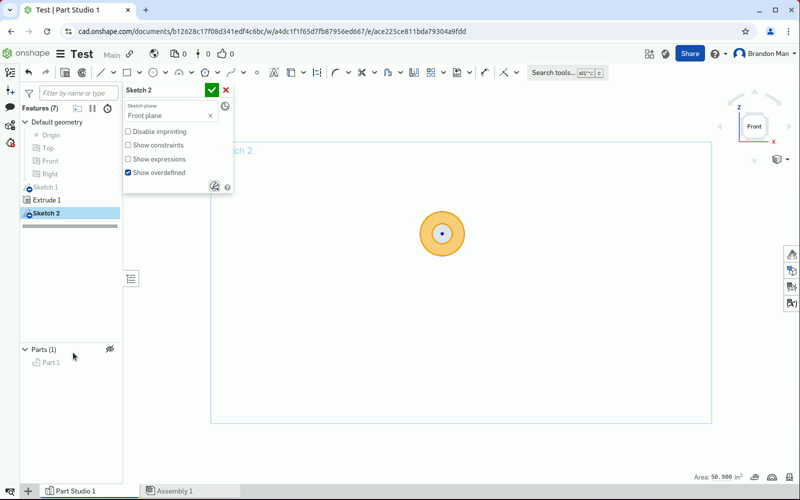
key(shift+e)
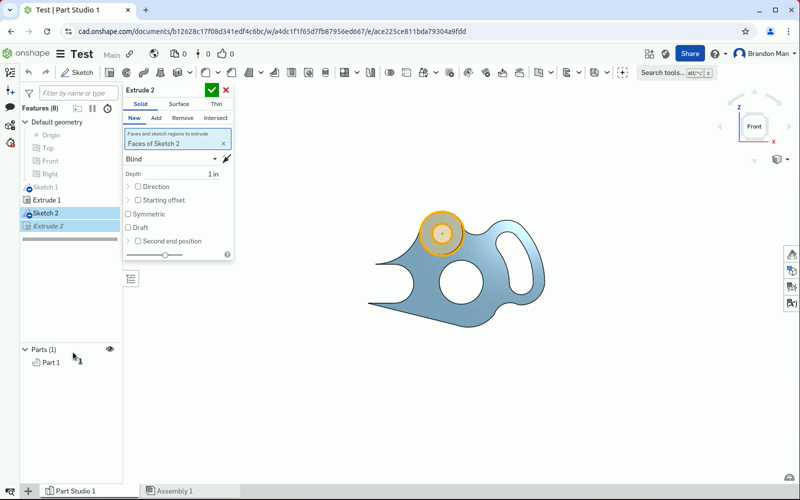
mouse_move(143, 106)
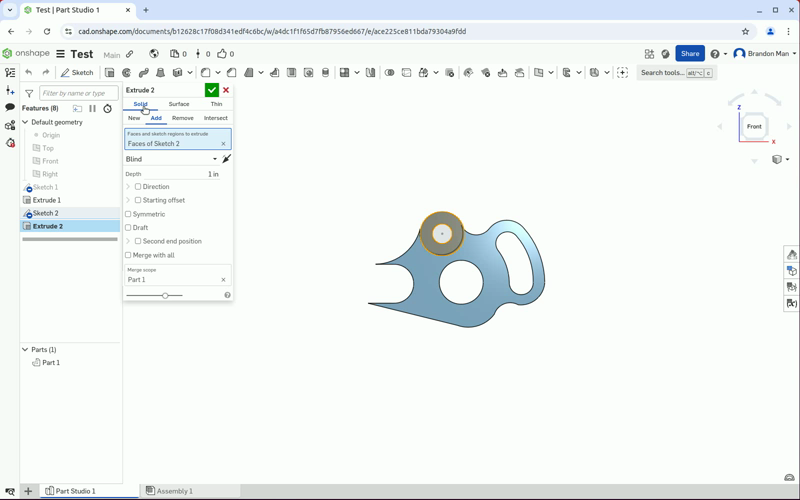
click(143, 106)
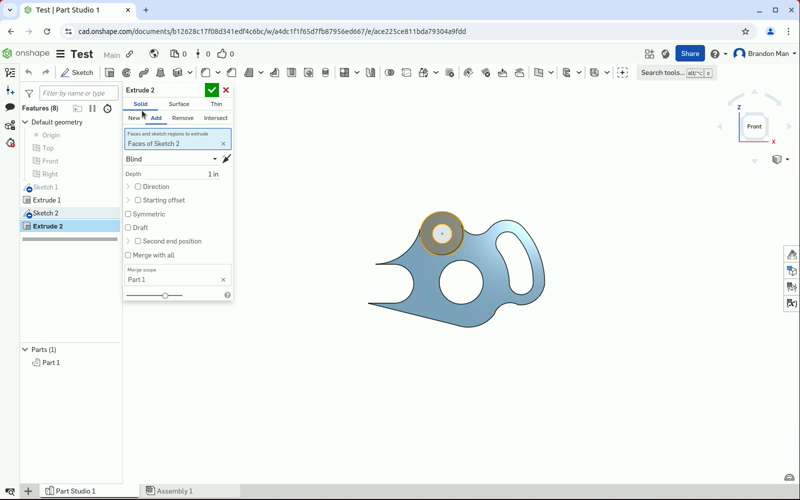
mouse_move(137, 120)
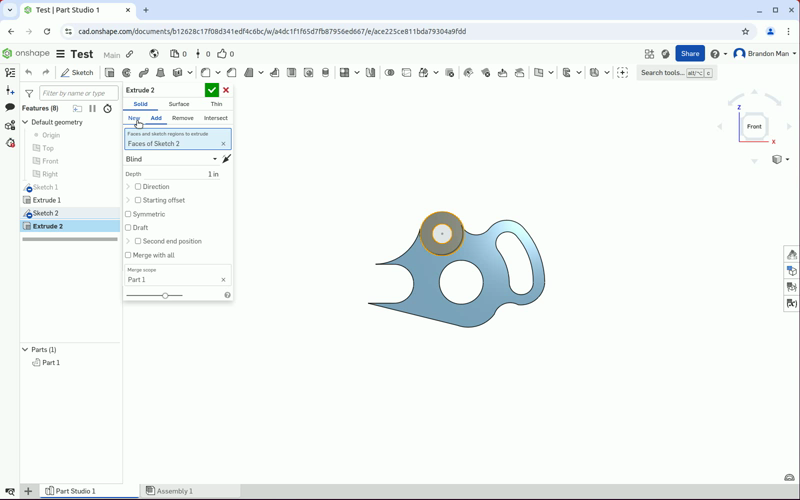
click(137, 120)
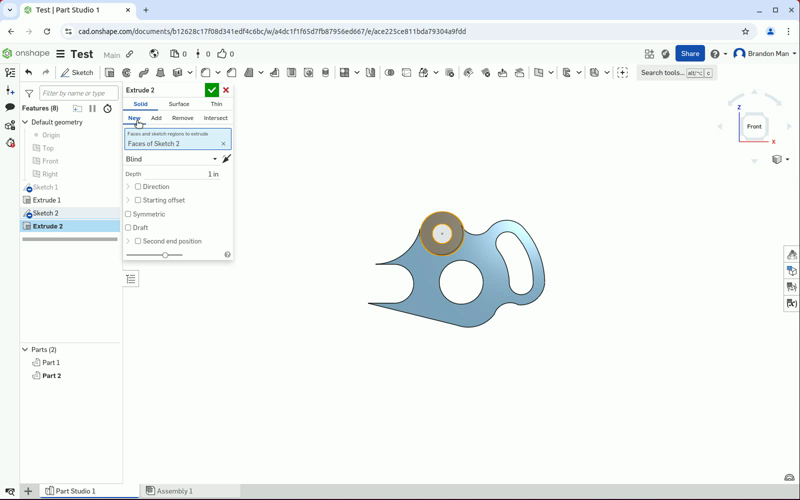
key(tab, 4)
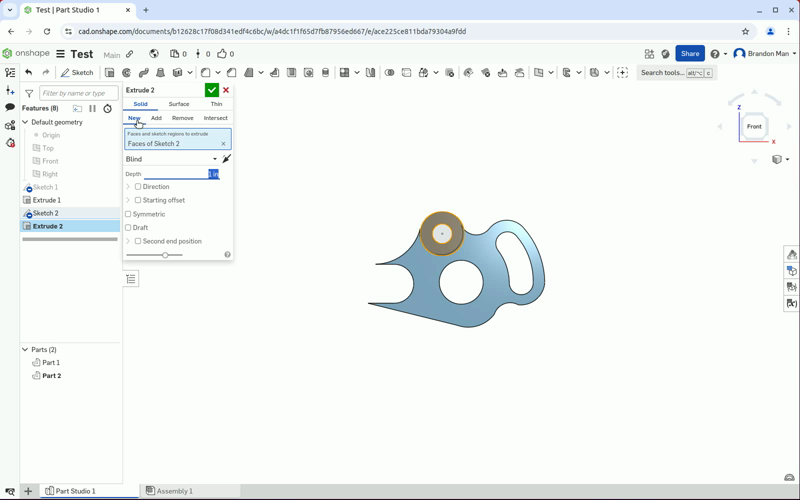
text(9.628)
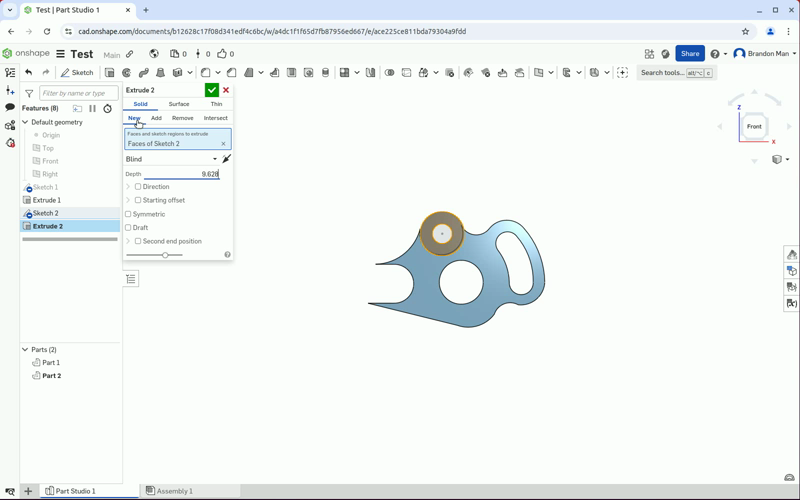
key(tab, 3)
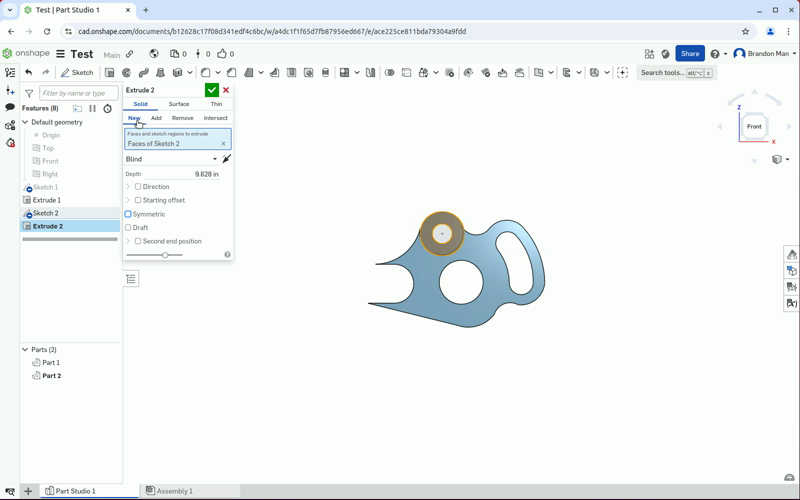
key(space)
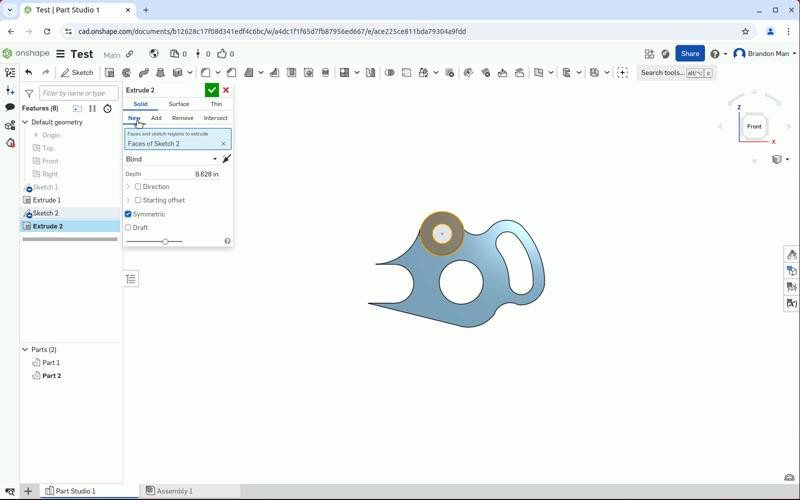
key(enter)
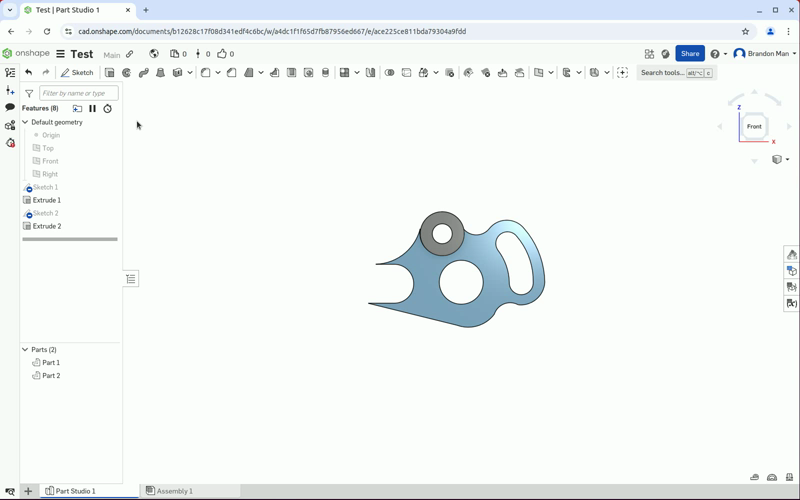
key(shift+h)
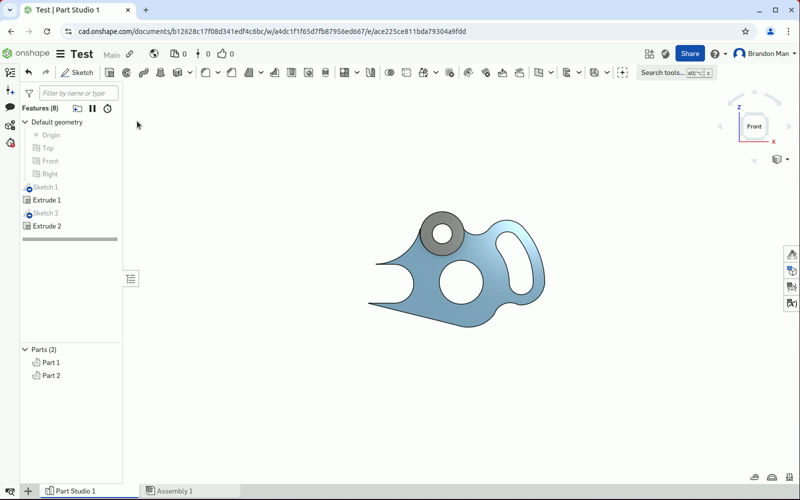
key(shift+h)
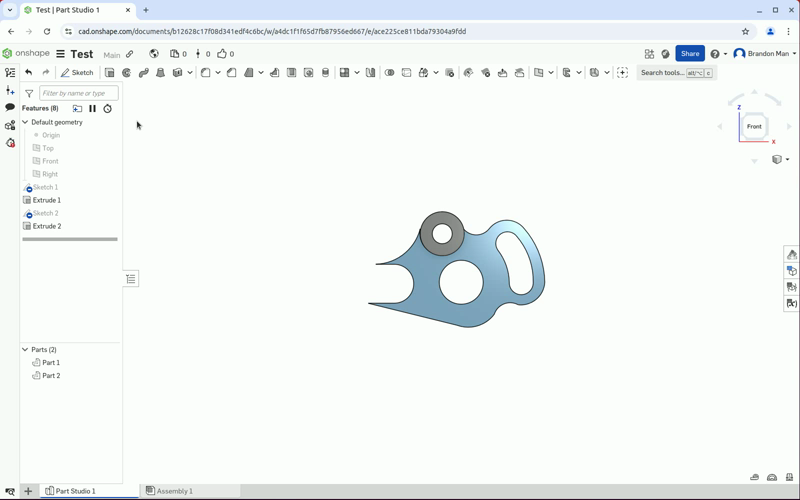
mouse_move(73, 189)
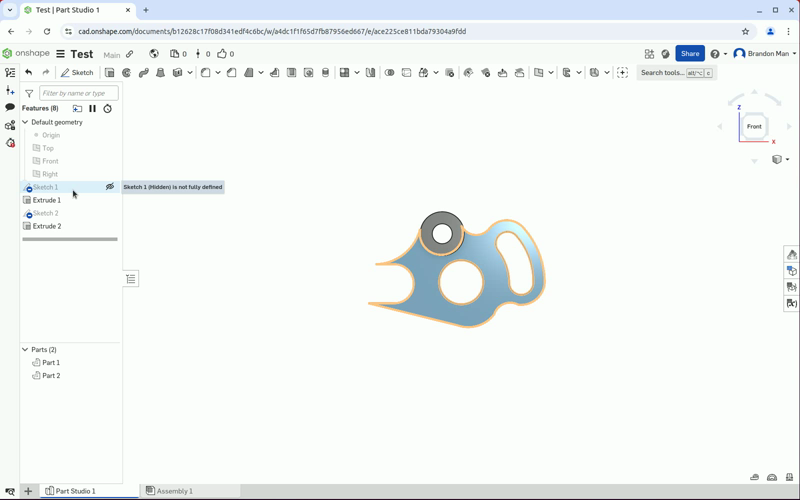
click(73, 189)
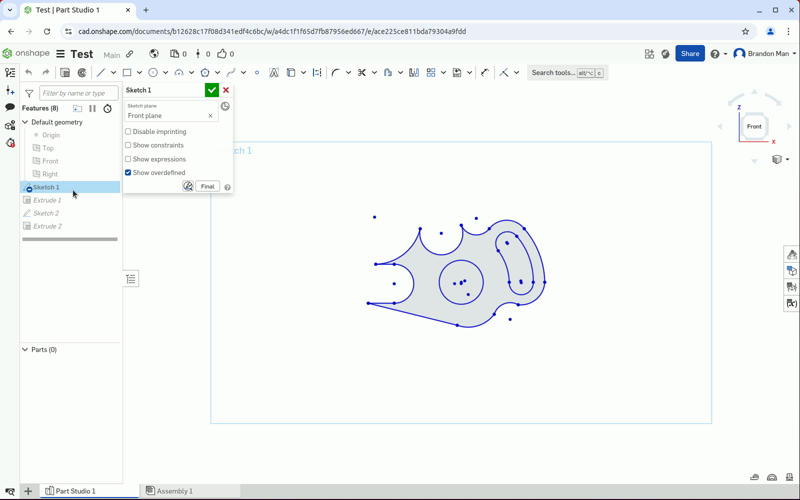
mouse_move(229, 92)
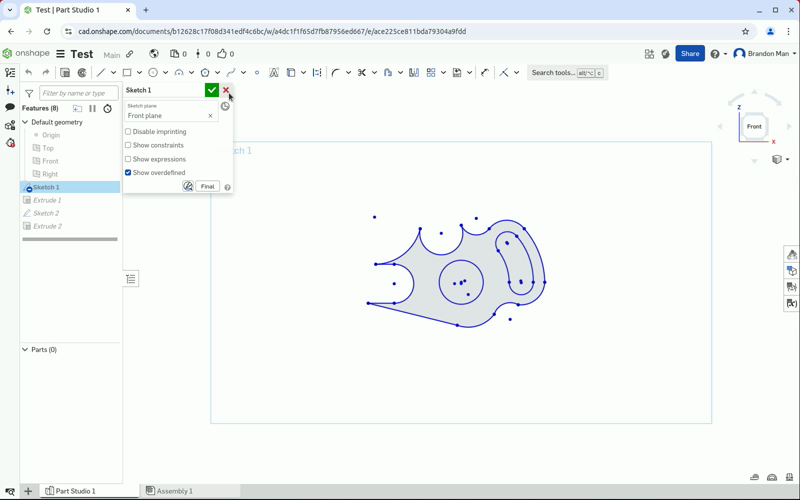
click(229, 92)
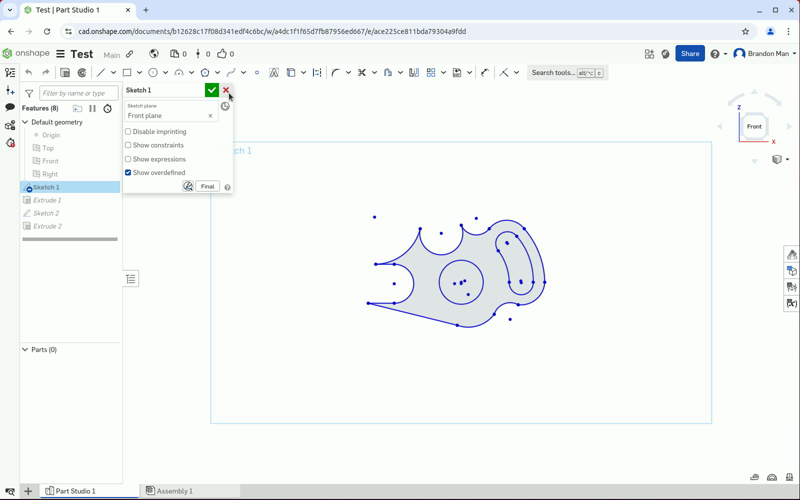
key(shift+s)
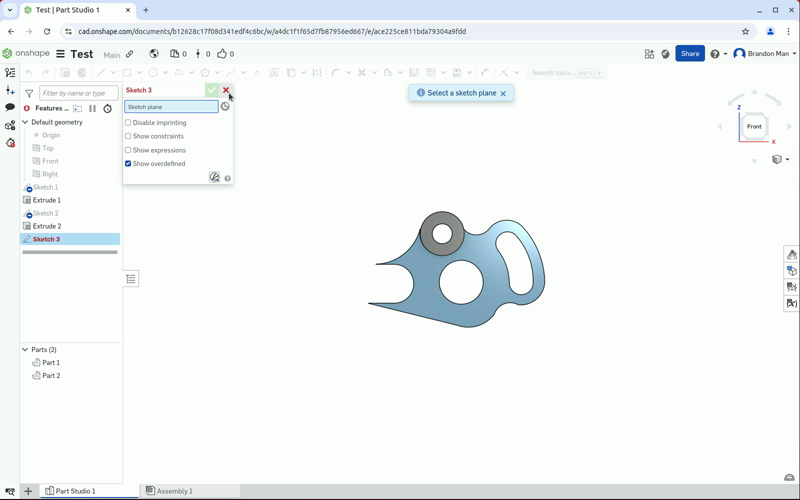
mouse_move(73, 163)
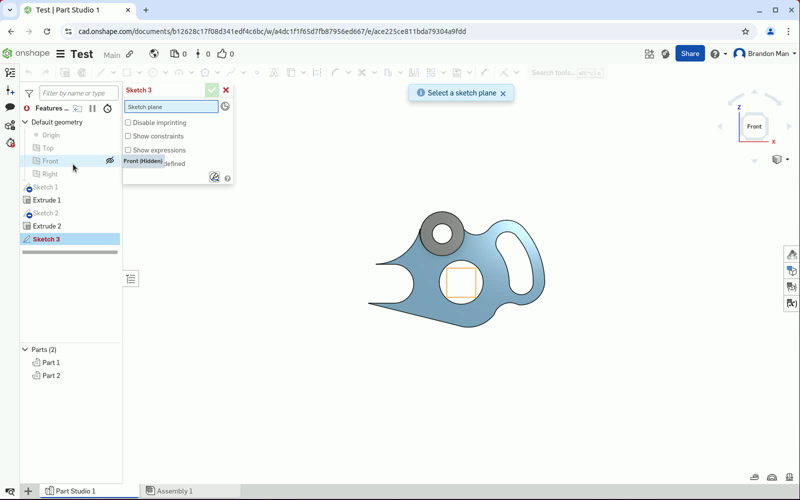
click(73, 163)
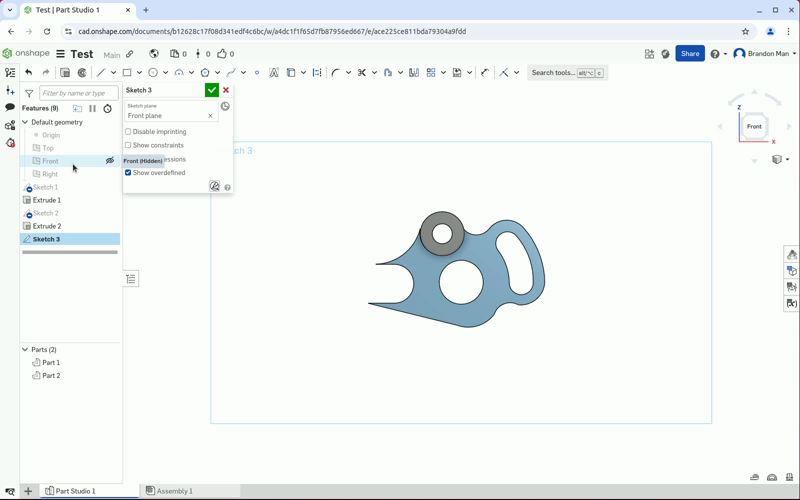
mouse_move(73, 352)
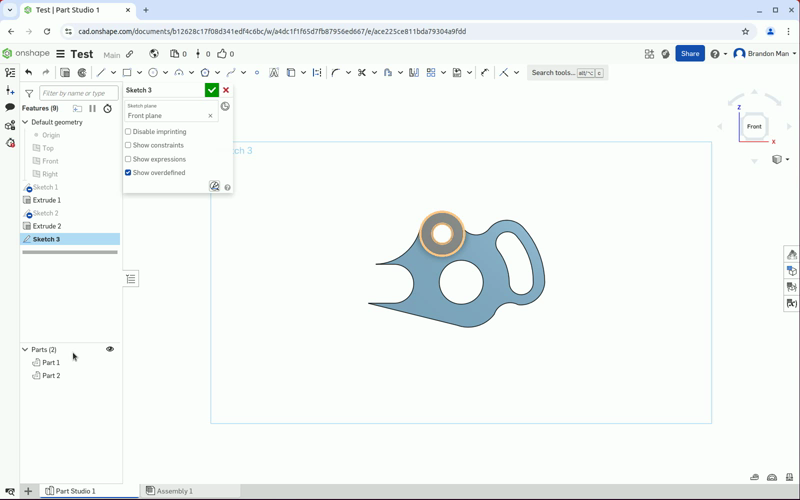
key(y)
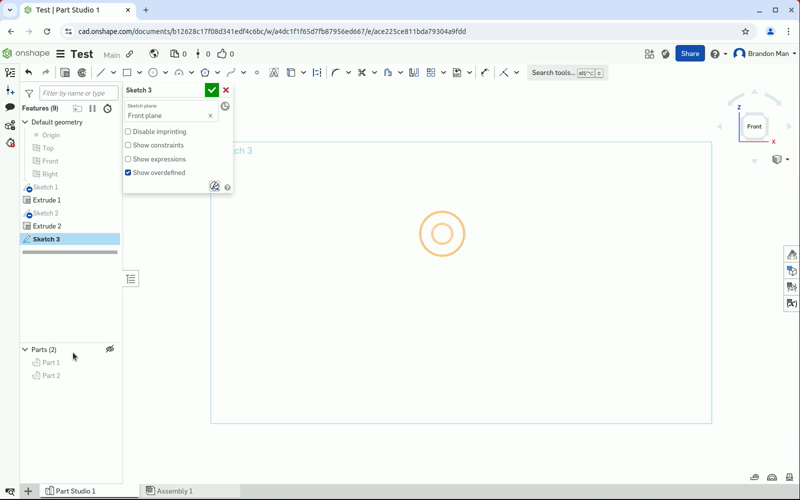
key(l)
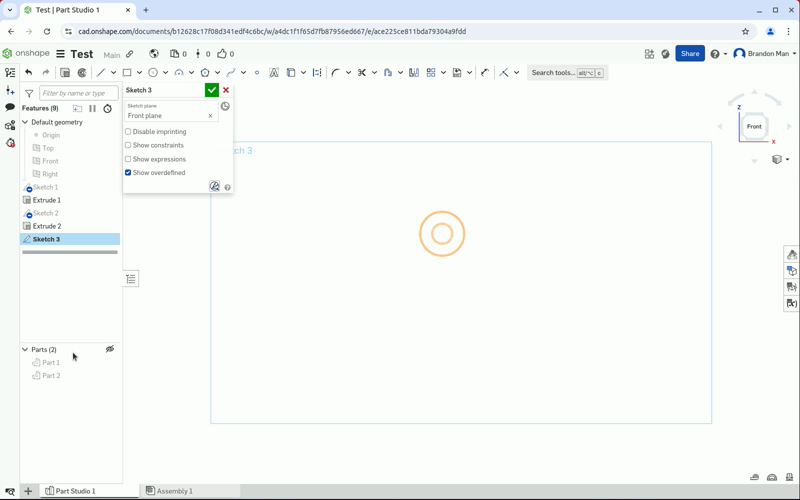
key_down(shift)
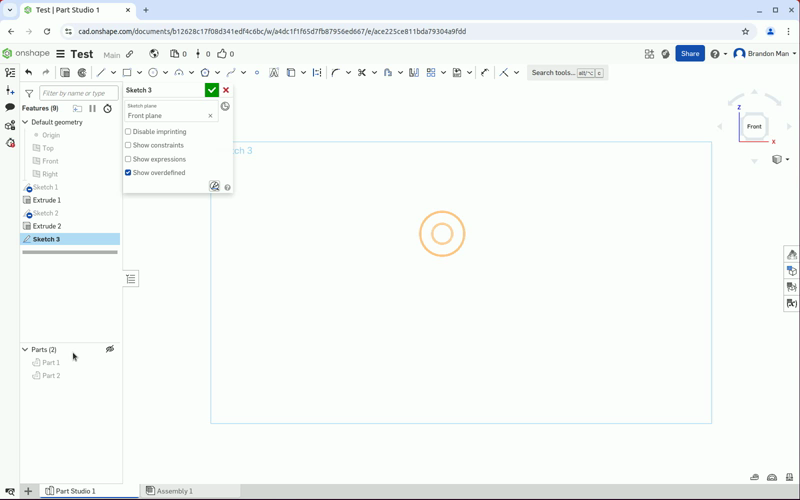
mouse_move(368, 303)
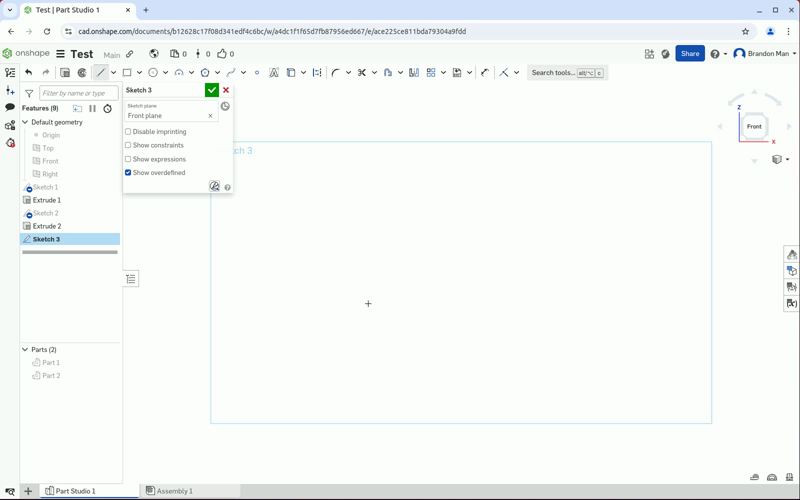
click(368, 303)
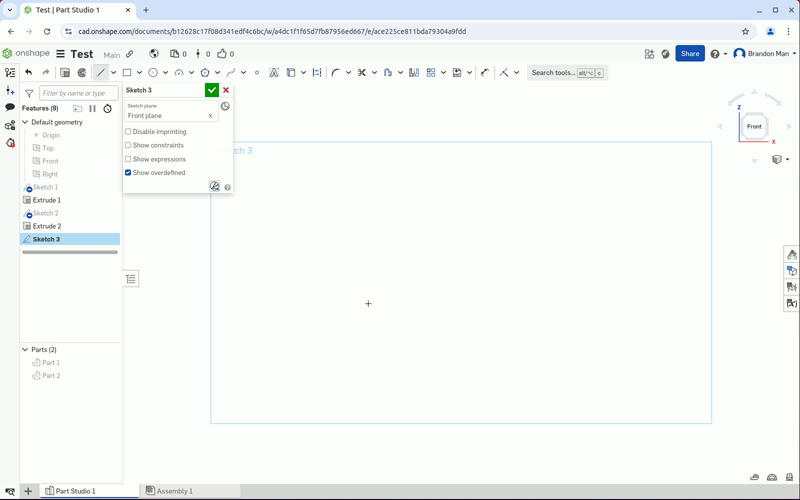
key_up(shift)
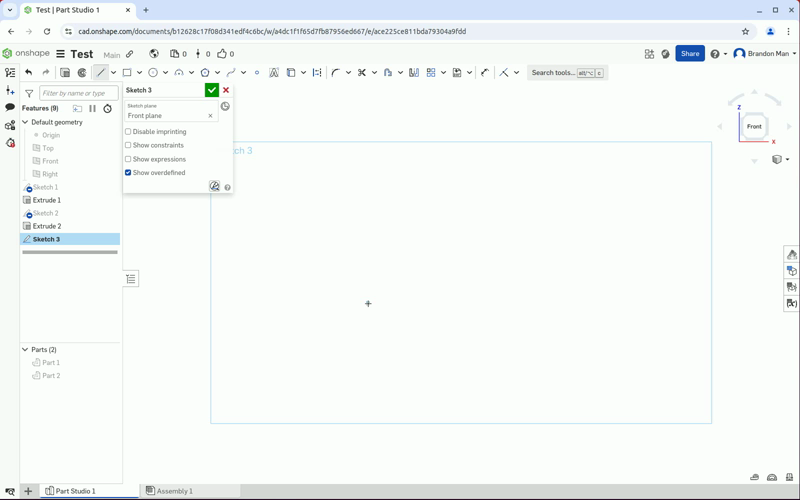
key_down(shift)
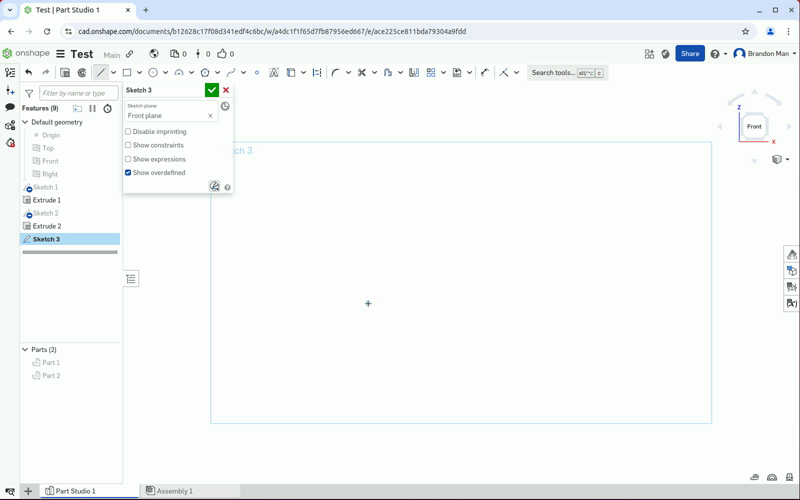
mouse_move(398, 303)
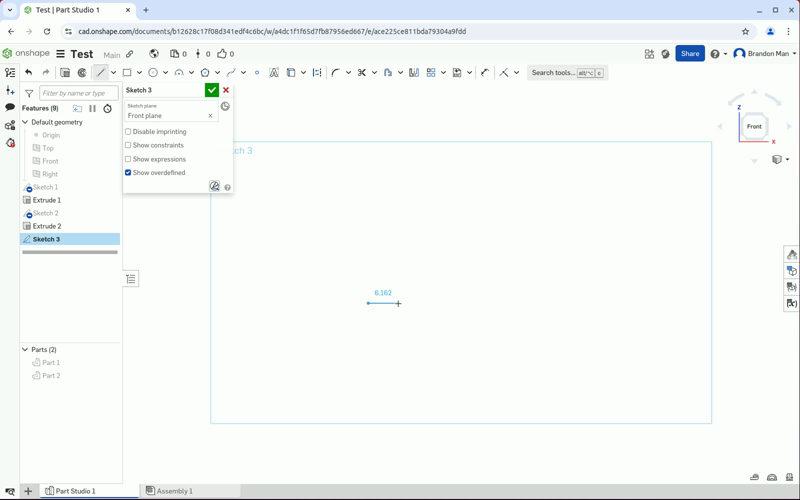
mouse_move(395, 303)
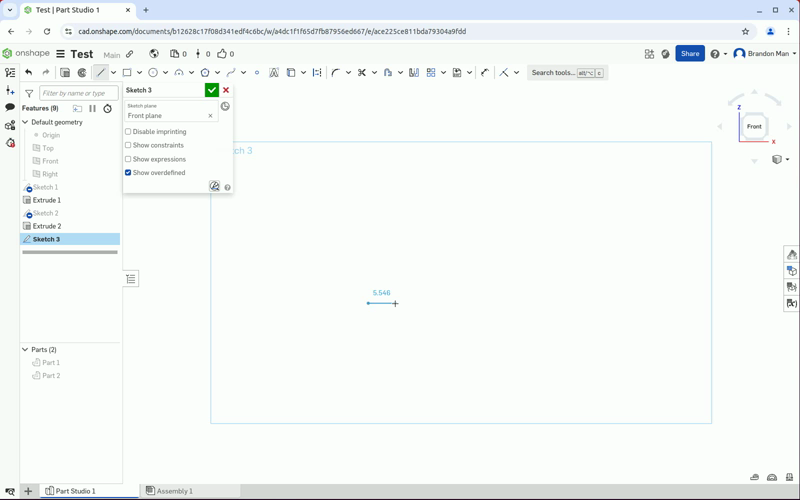
click(395, 303)
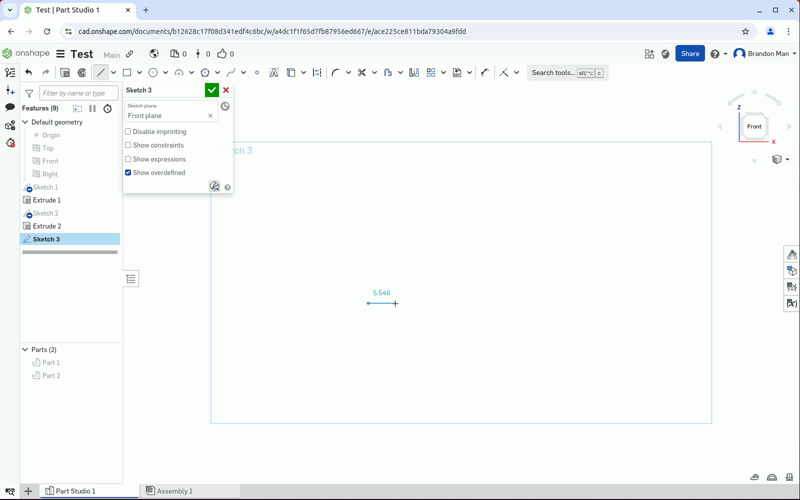
key_up(shift)
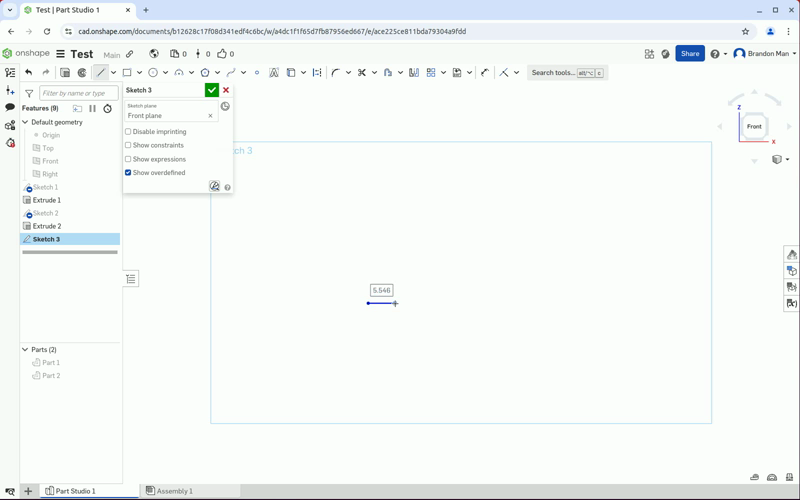
key(esc)
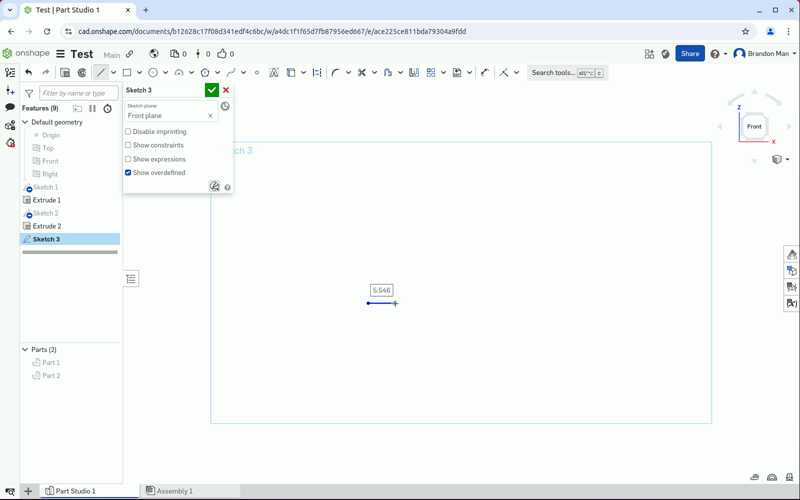
key(a)
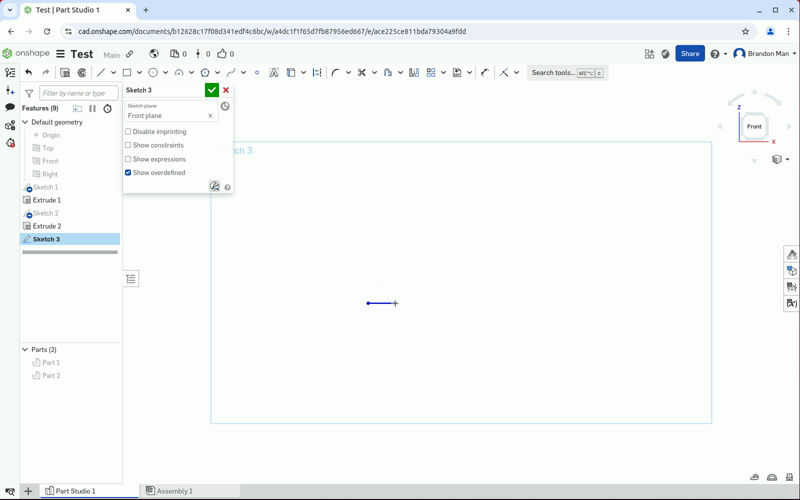
mouse_move(395, 303)
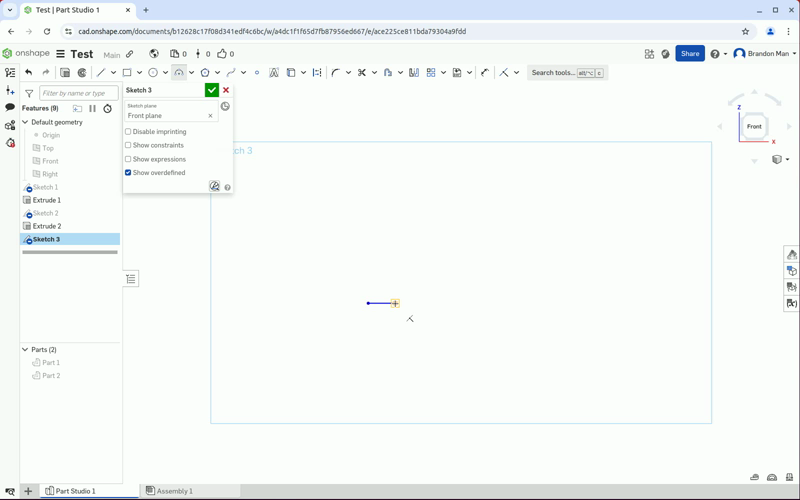
click(395, 303)
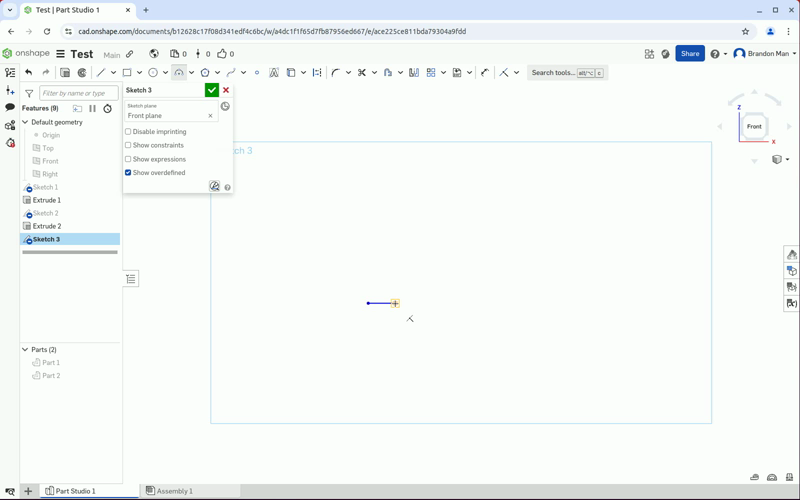
key_down(shift)
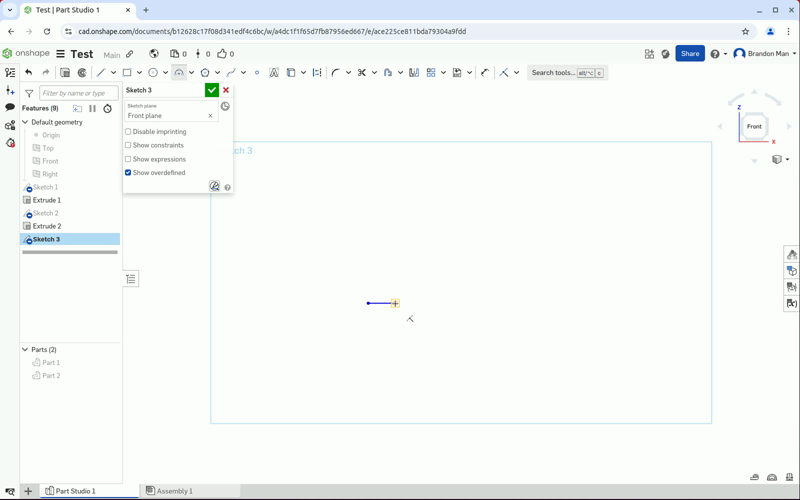
mouse_move(395, 262)
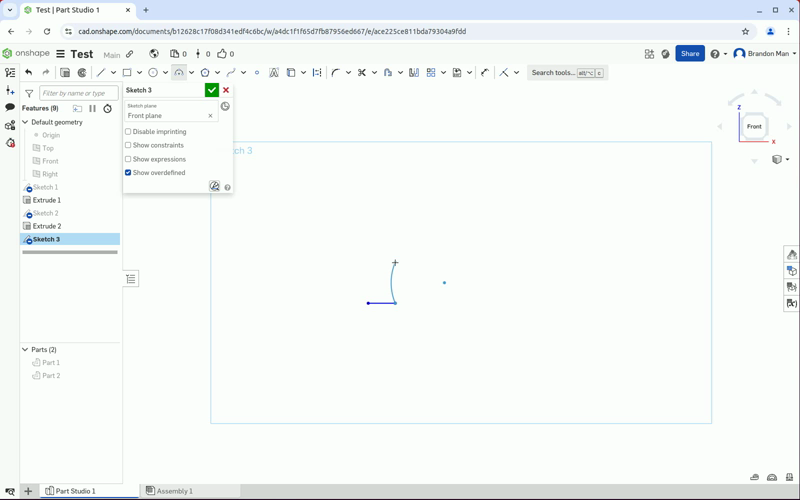
click(395, 262)
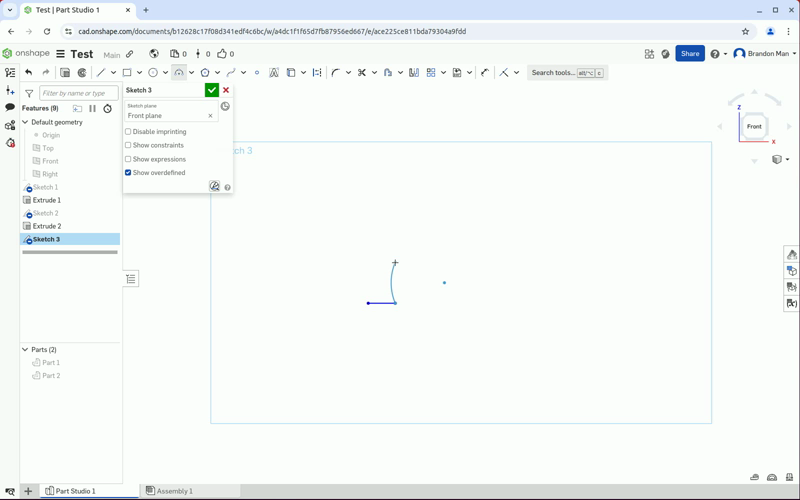
mouse_move(415, 282)
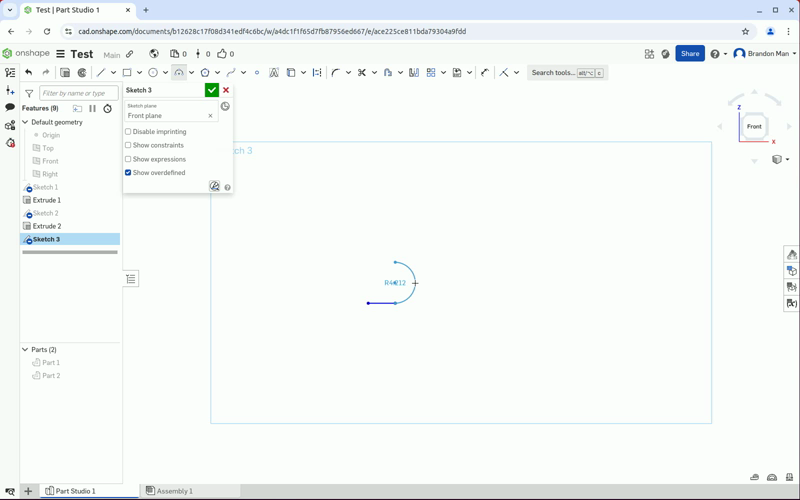
click(415, 282)
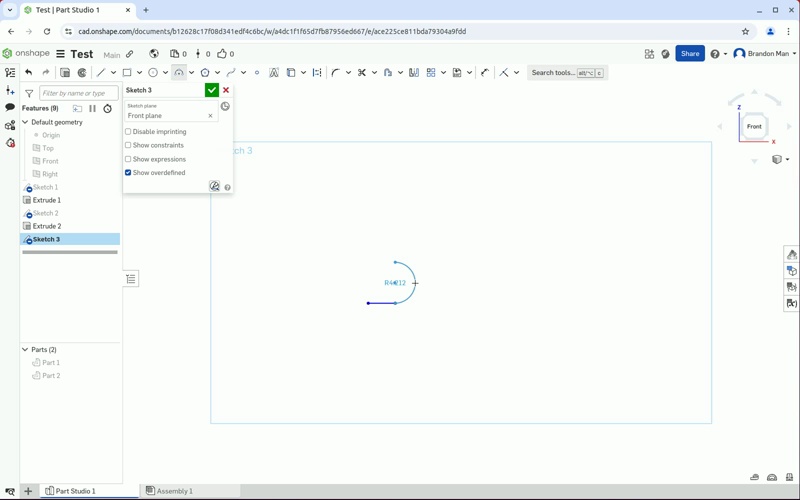
key_up(shift)
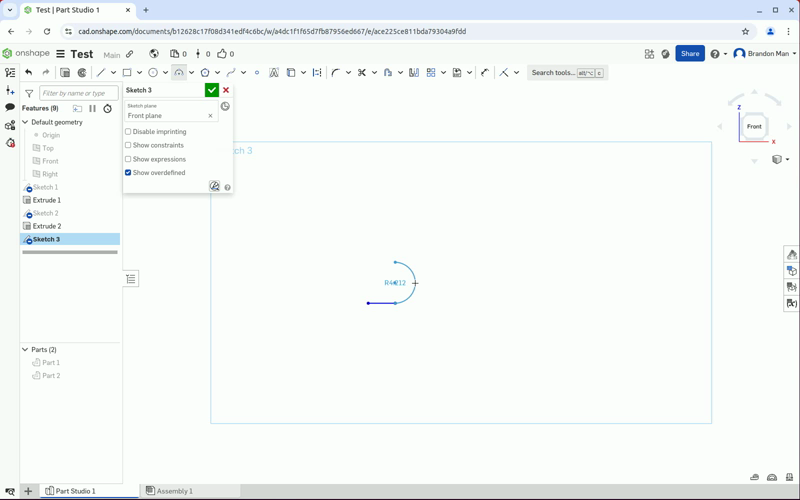
key(esc)
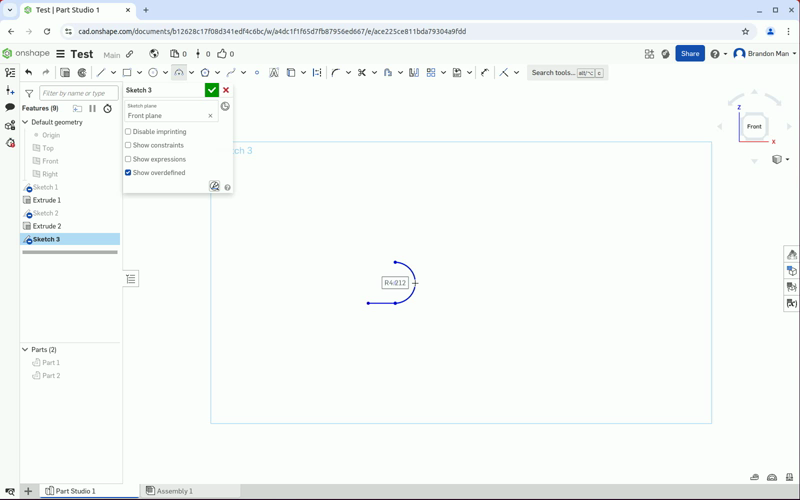
key(l)
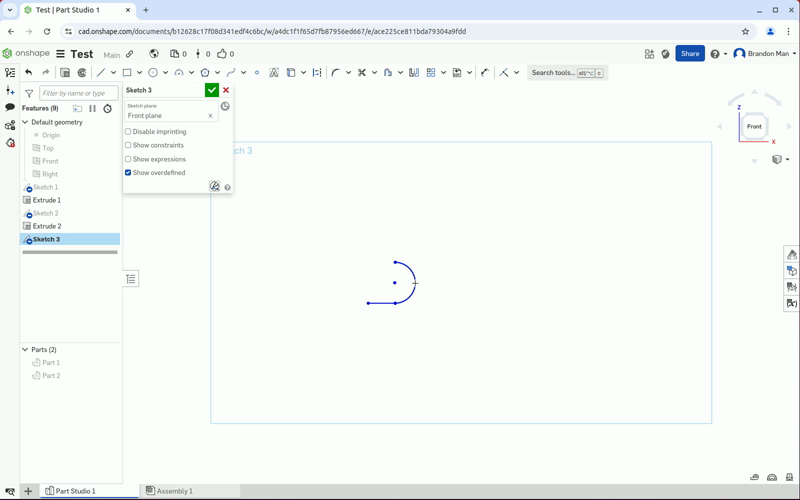
mouse_move(395, 262)
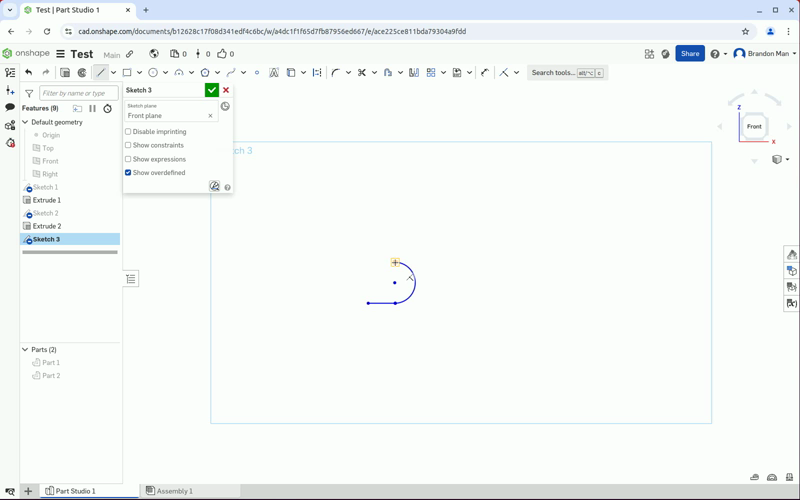
click(395, 262)
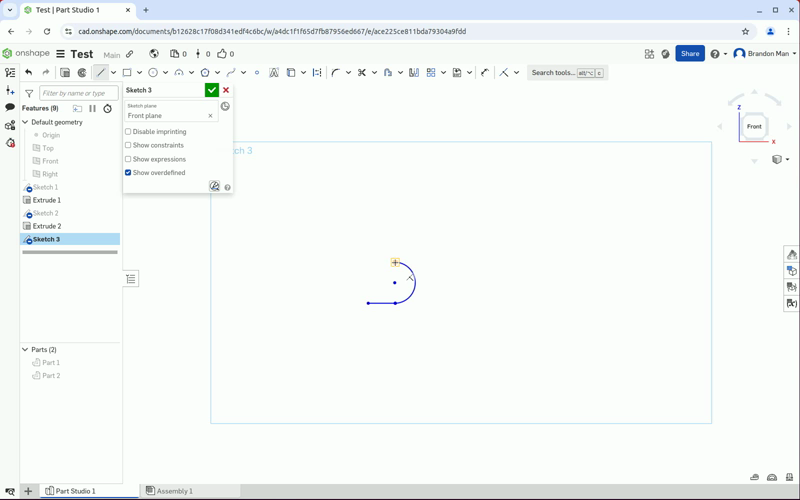
key_down(shift)
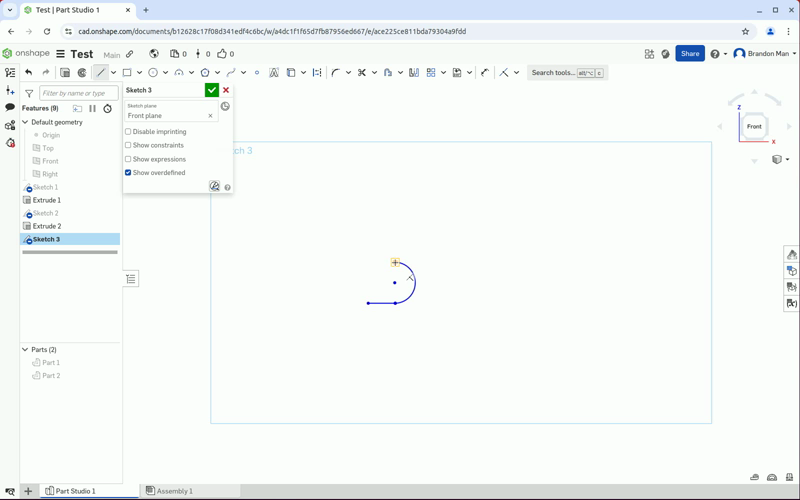
mouse_move(425, 262)
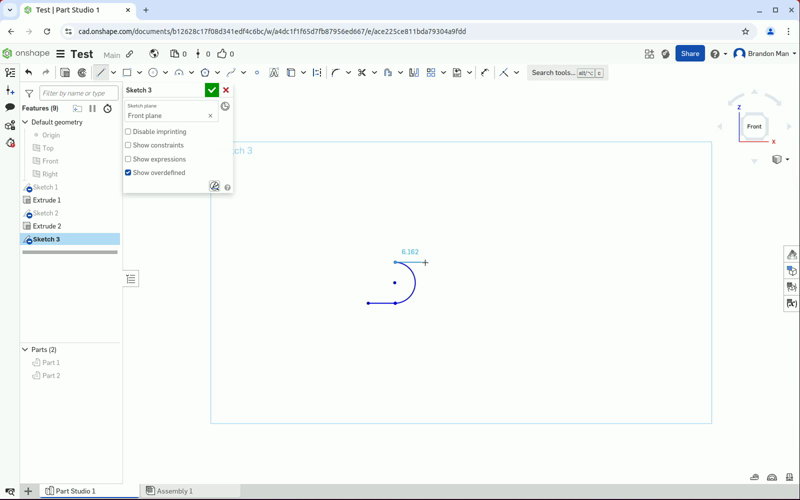
mouse_move(375, 262)
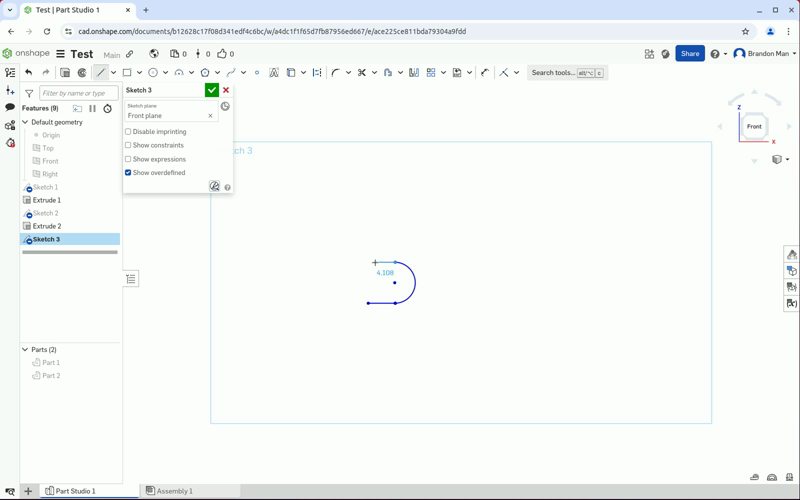
click(375, 262)
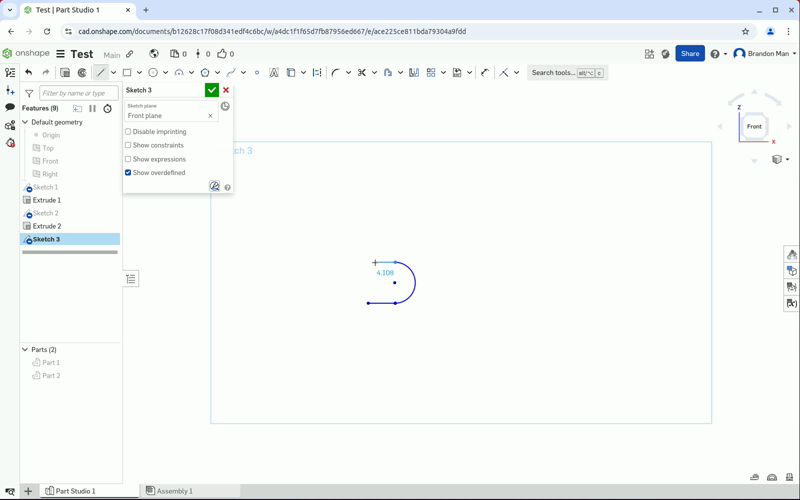
key_up(shift)
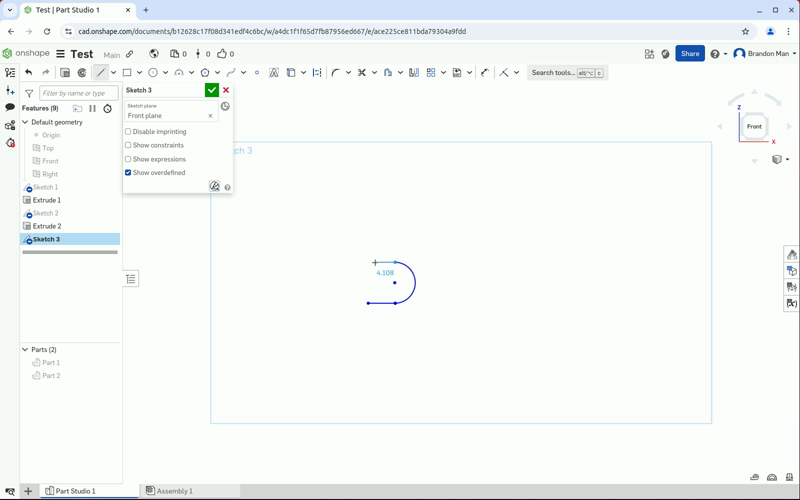
key_down(shift)
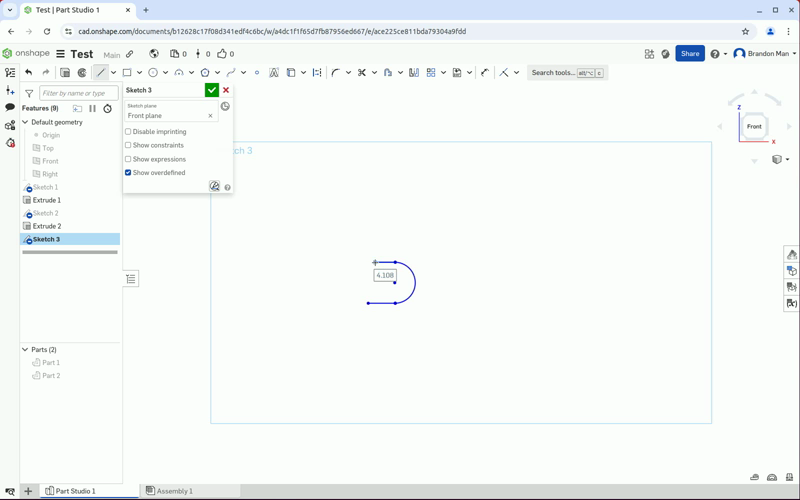
mouse_move(405, 262)
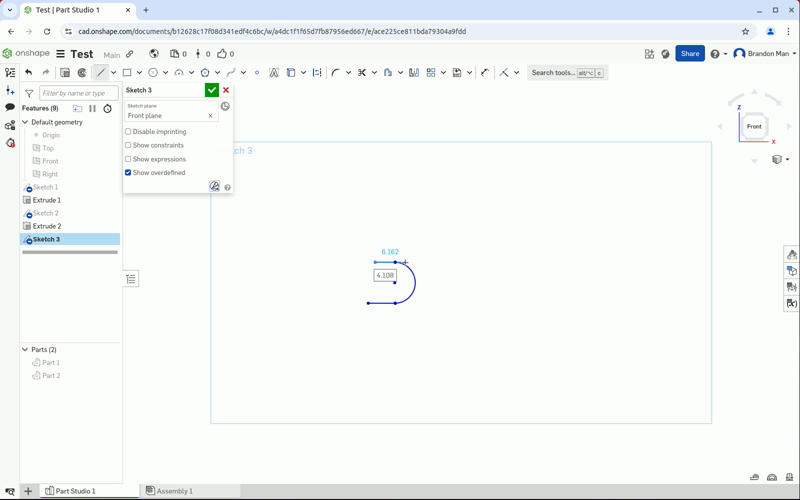
mouse_move(368, 262)
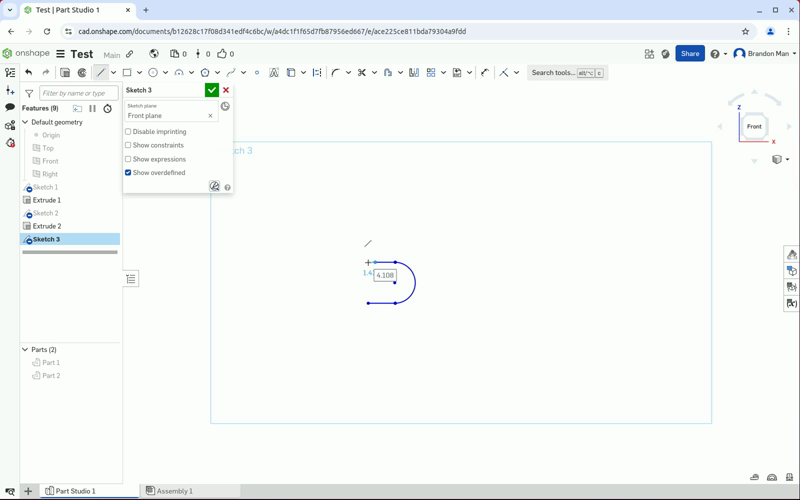
scroll(6)
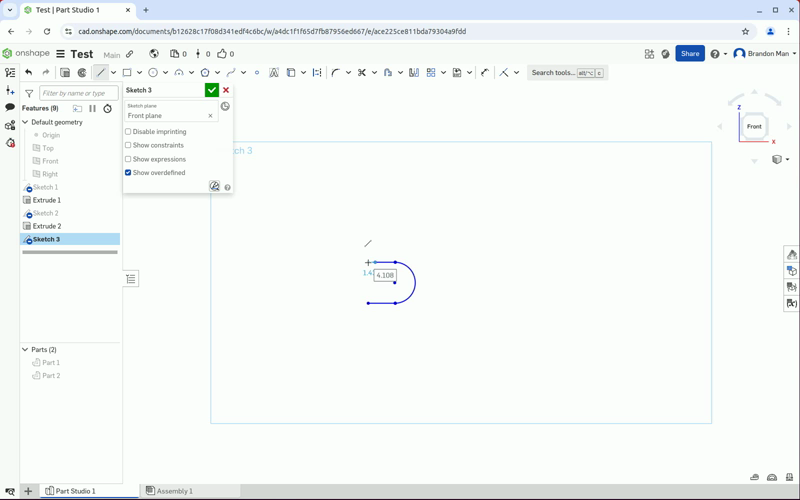
scroll(6)
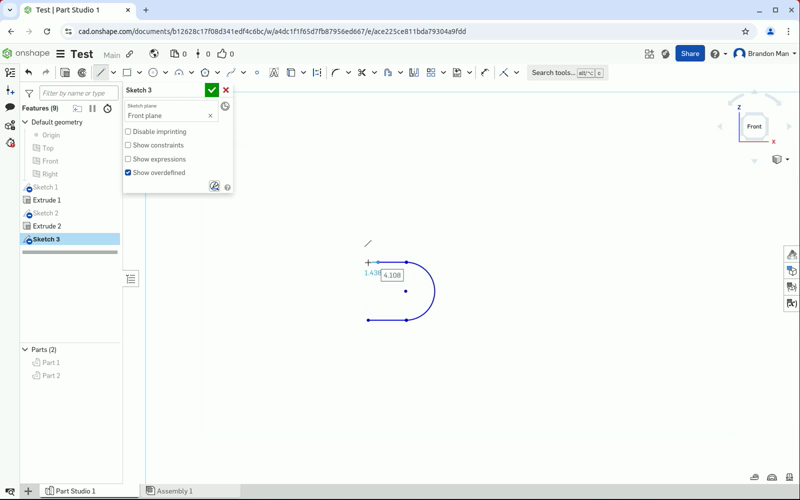
scroll(6)
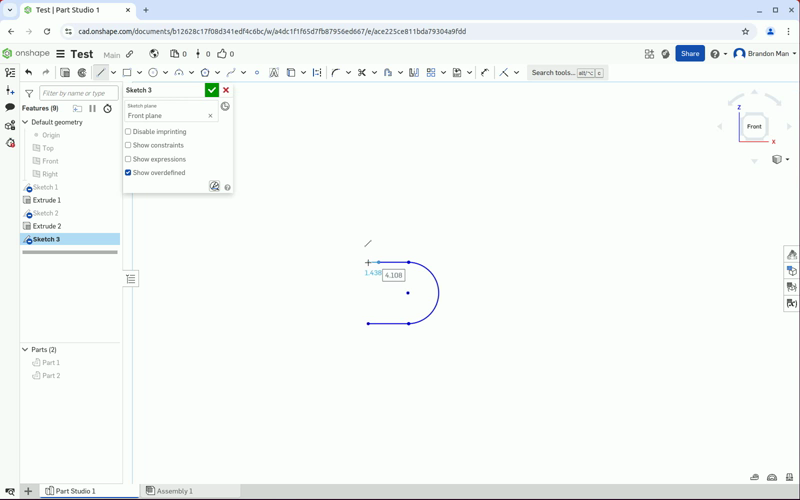
scroll(6)
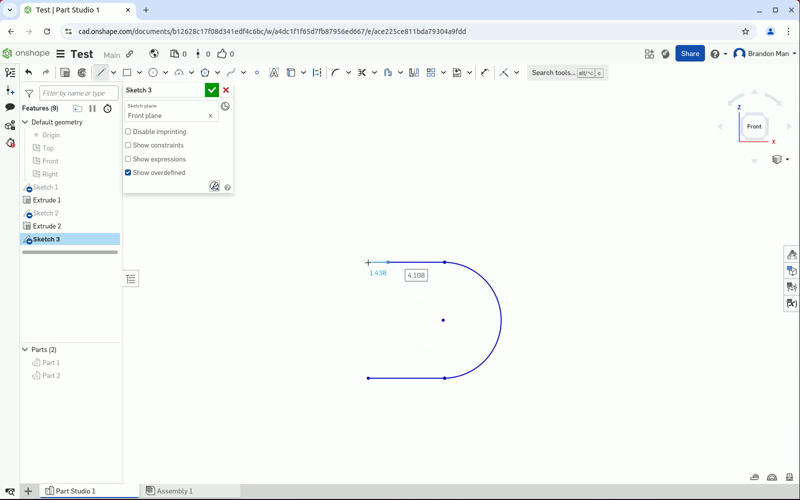
scroll(6)
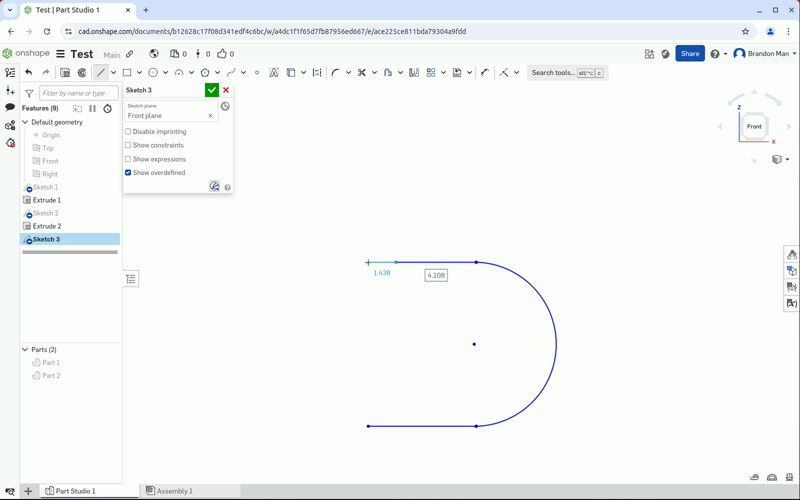
scroll(6)
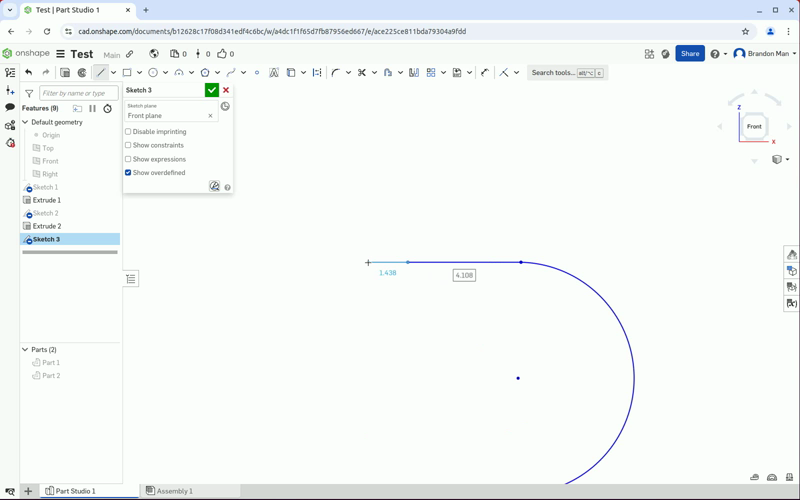
scroll(6)
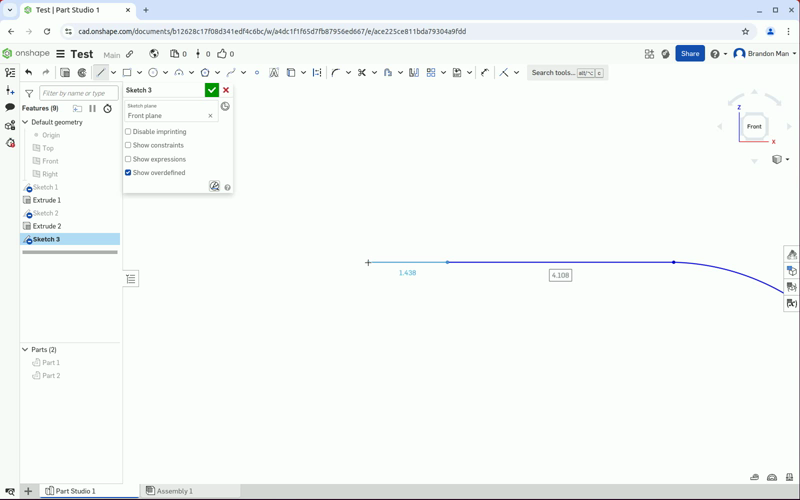
click(368, 262)
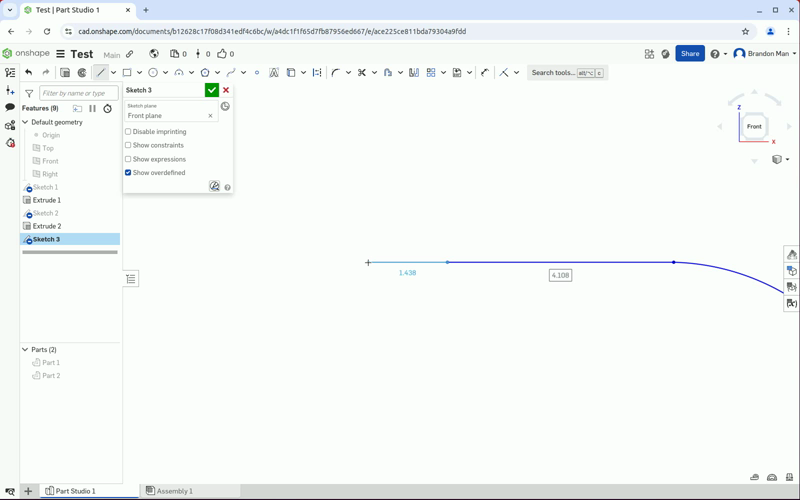
scroll(-6)
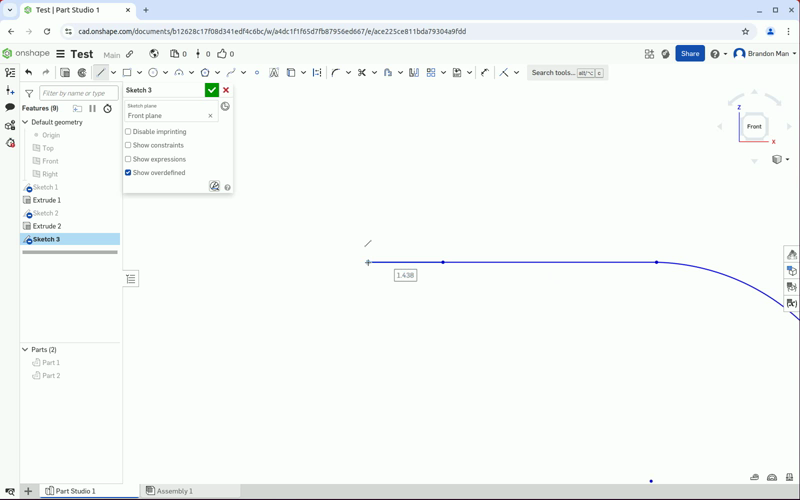
scroll(-6)
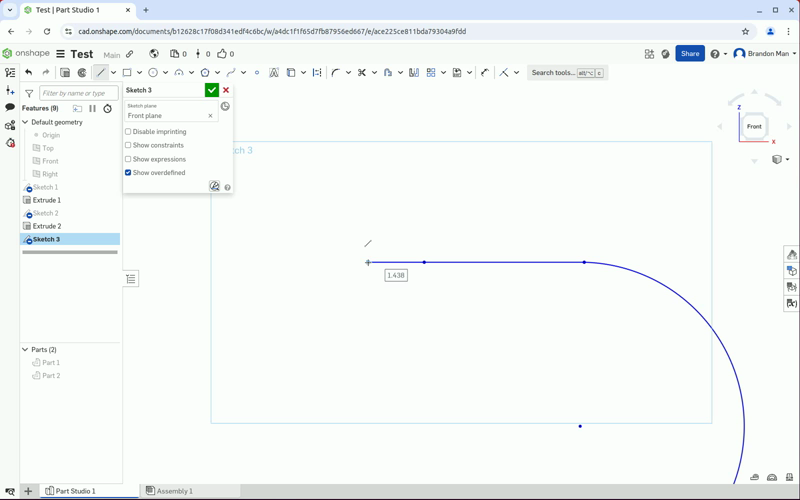
scroll(-6)
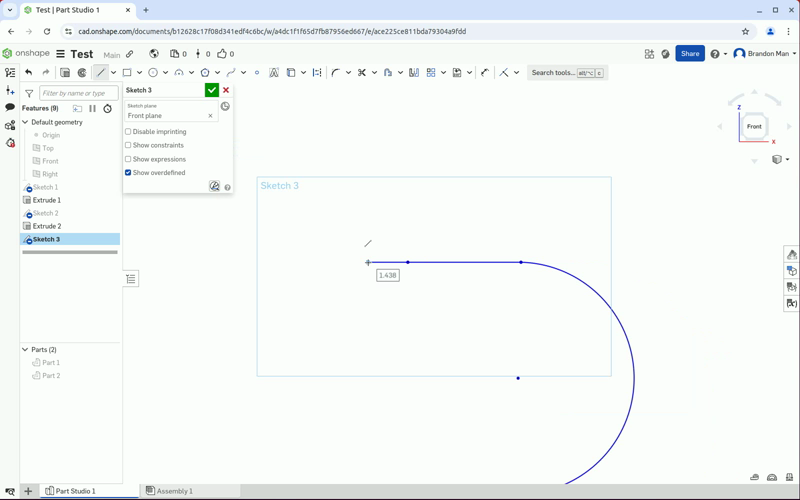
scroll(-6)
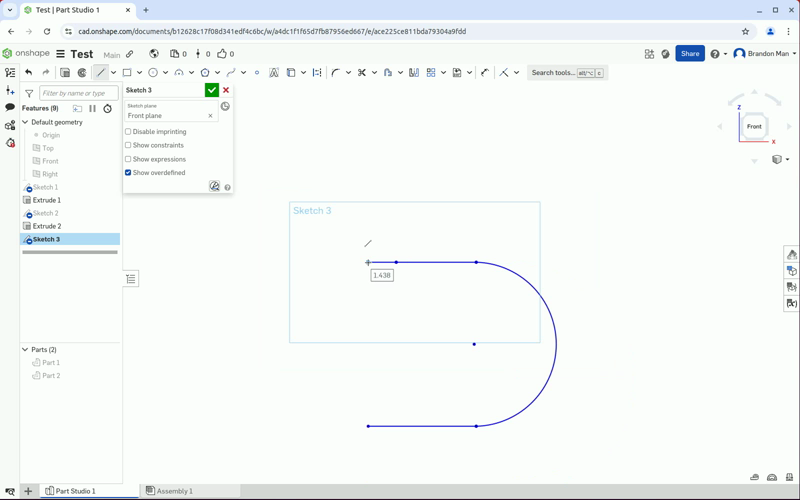
scroll(-6)
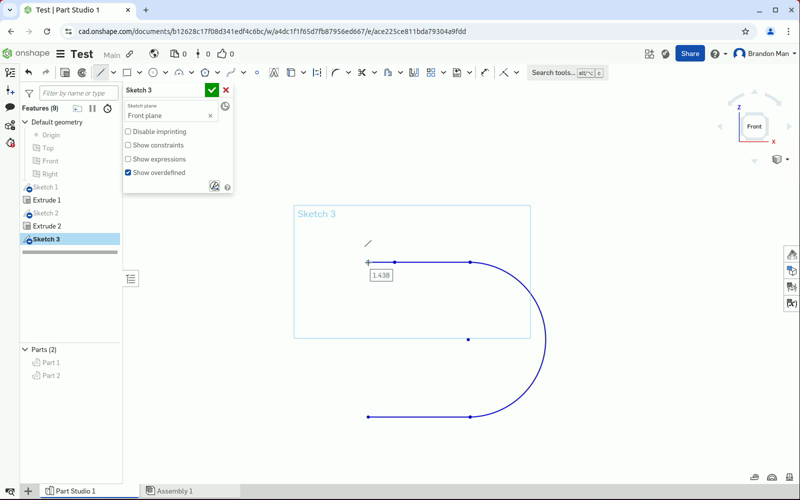
scroll(-6)
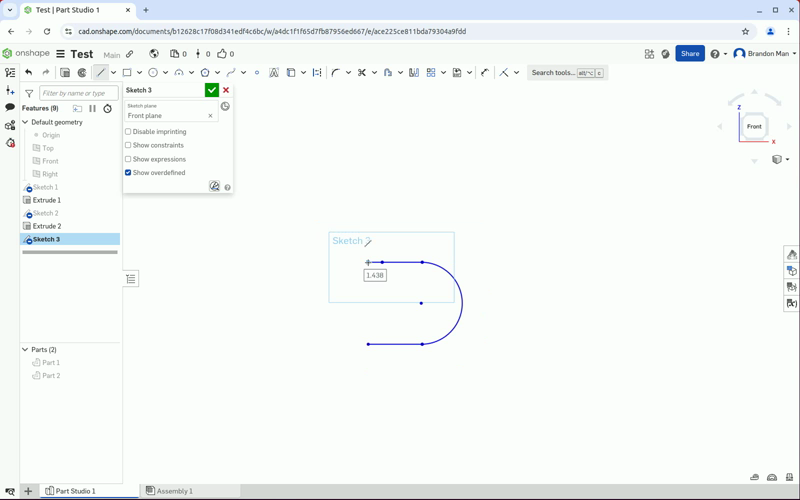
scroll(-6)
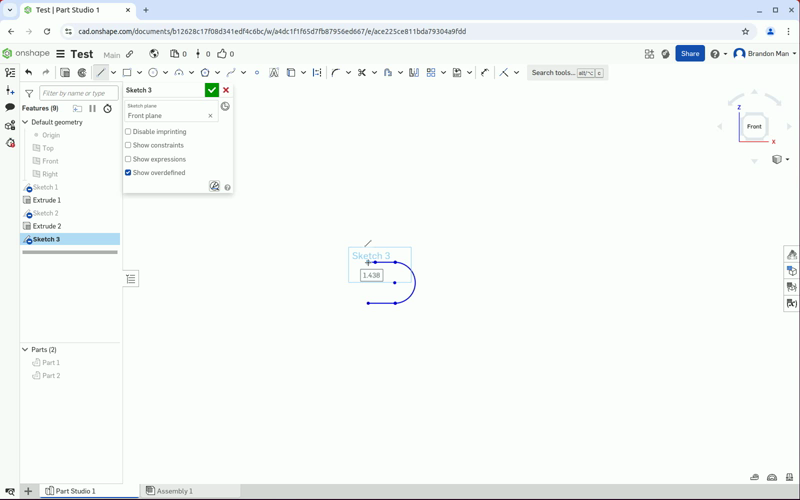
key_up(shift)
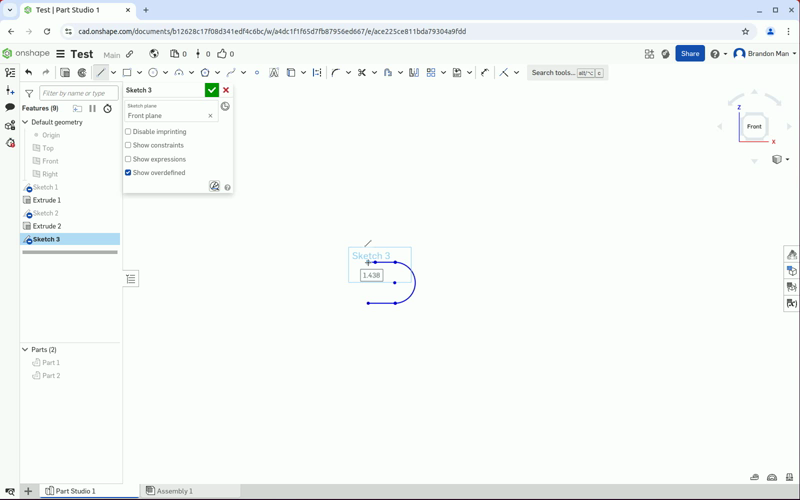
key(esc)
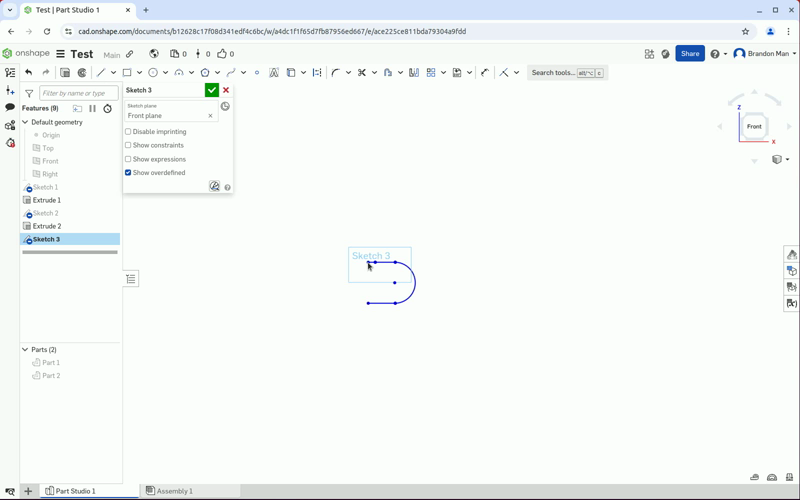
key(a)
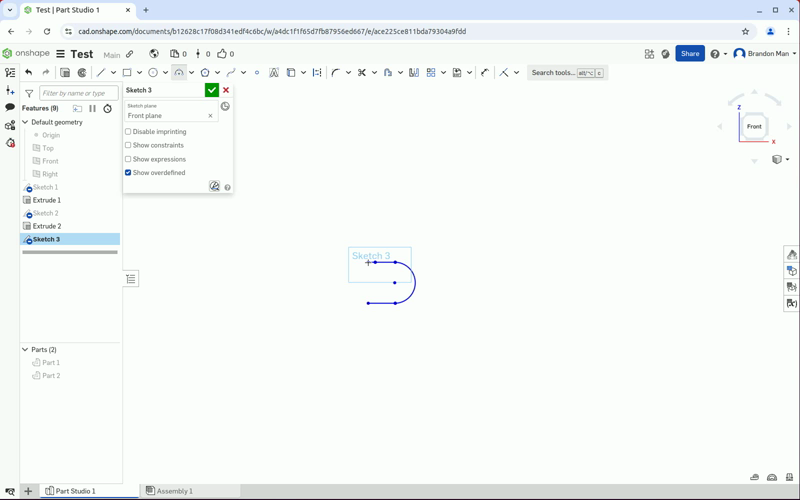
mouse_move(368, 262)
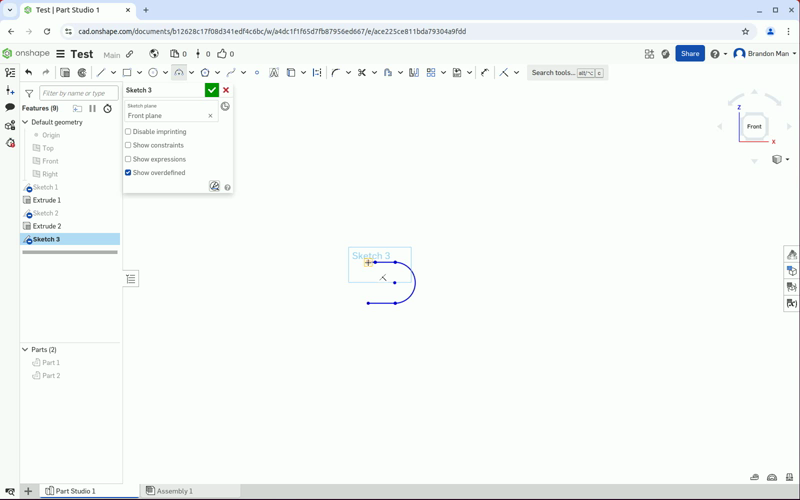
click(368, 262)
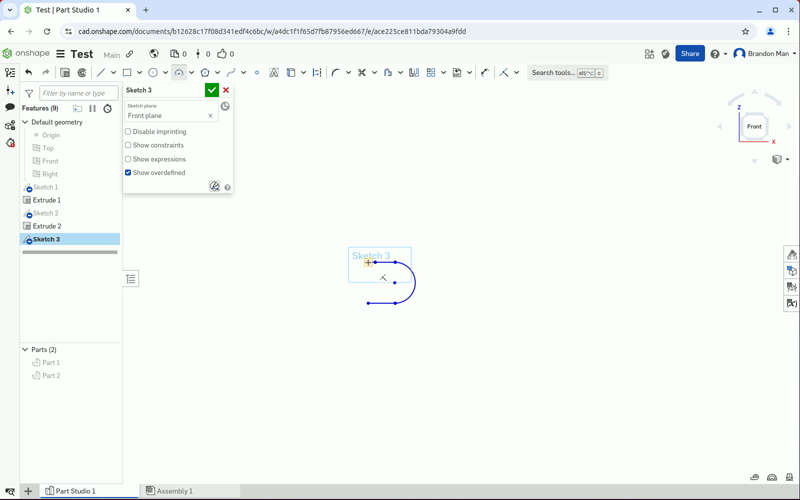
mouse_move(368, 303)
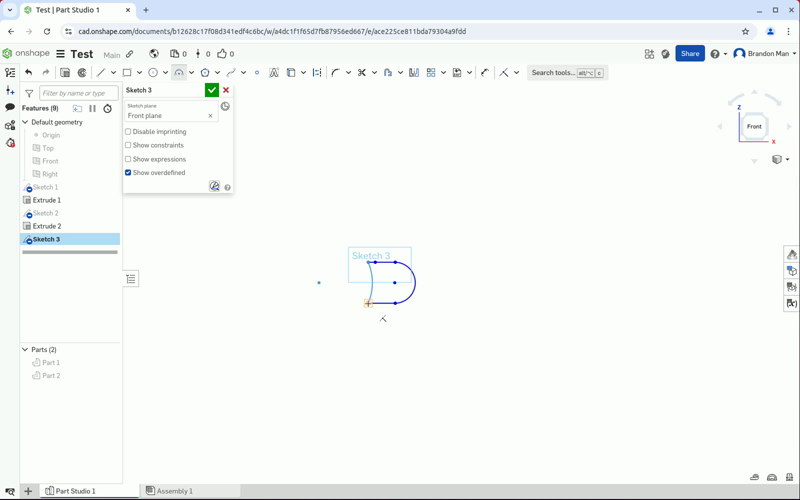
click(368, 303)
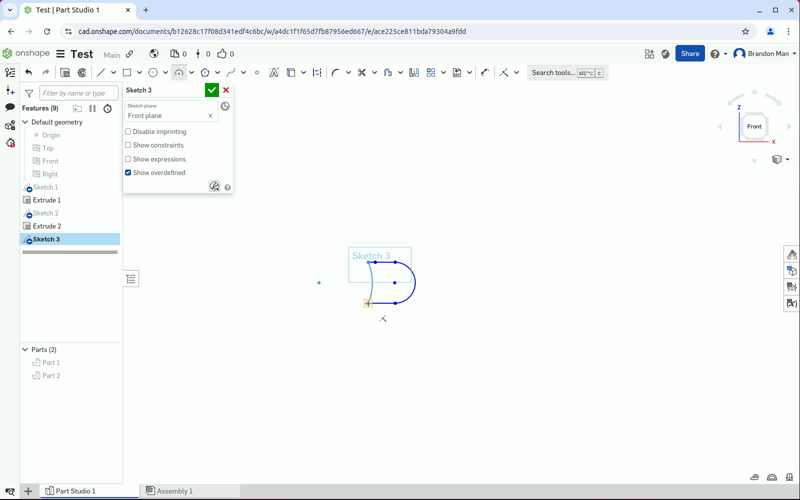
key_down(shift)
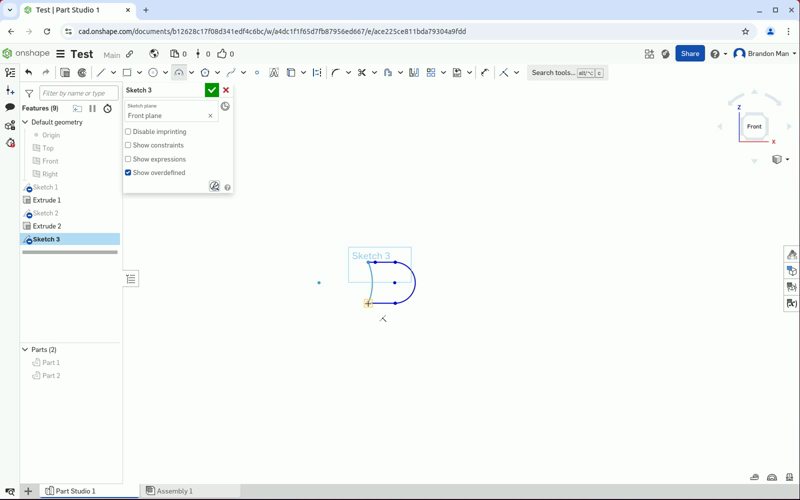
mouse_move(347, 282)
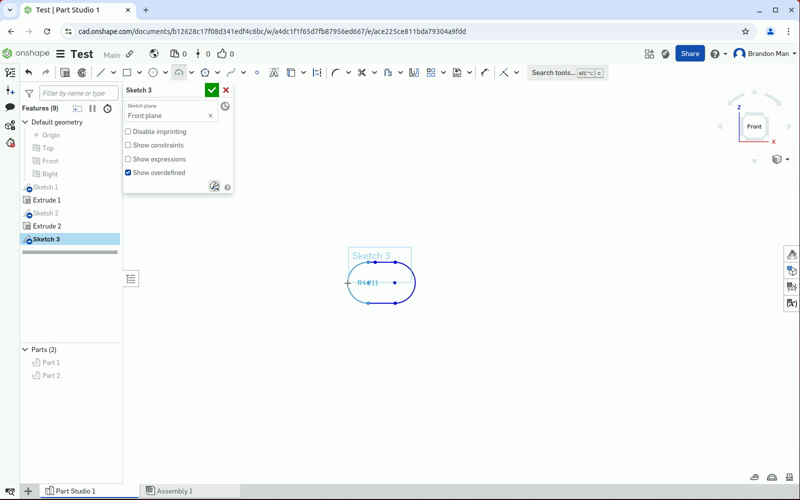
click(347, 282)
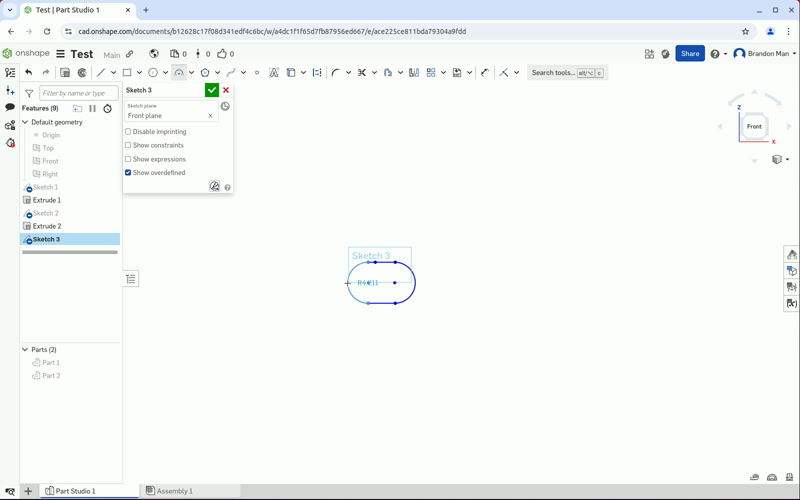
key_up(shift)
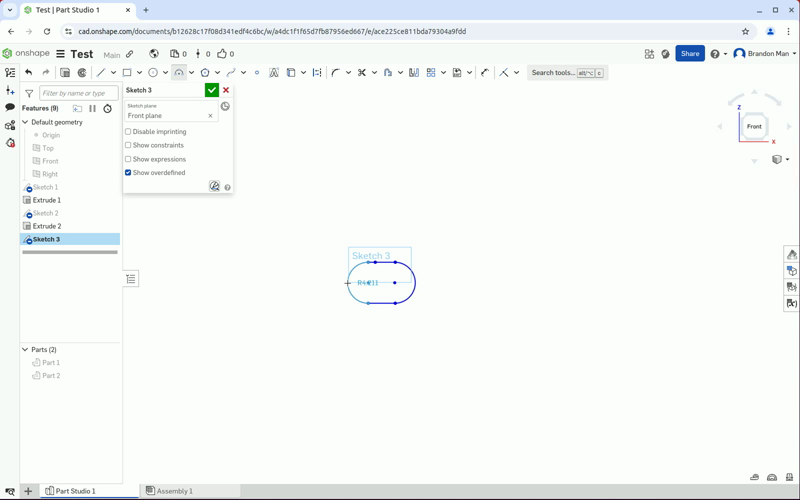
key(esc)
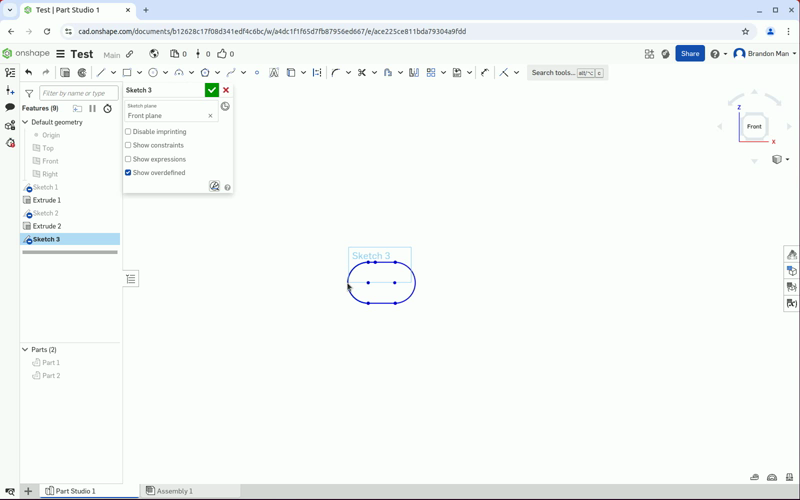
key(l)
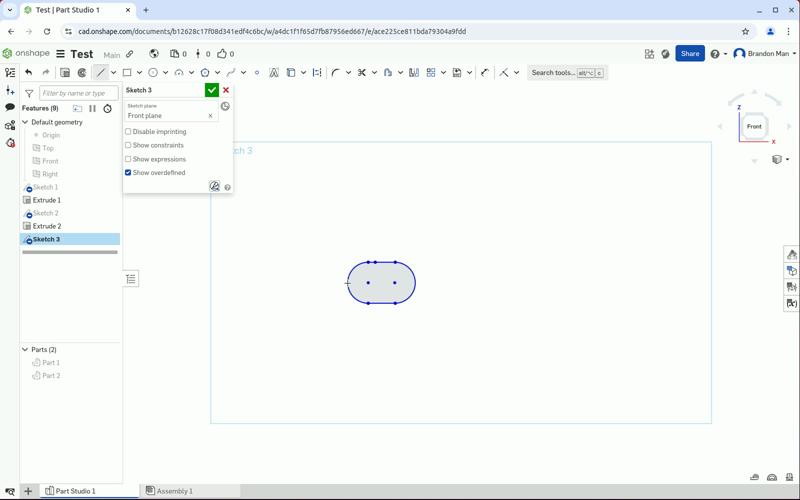
key_down(shift)
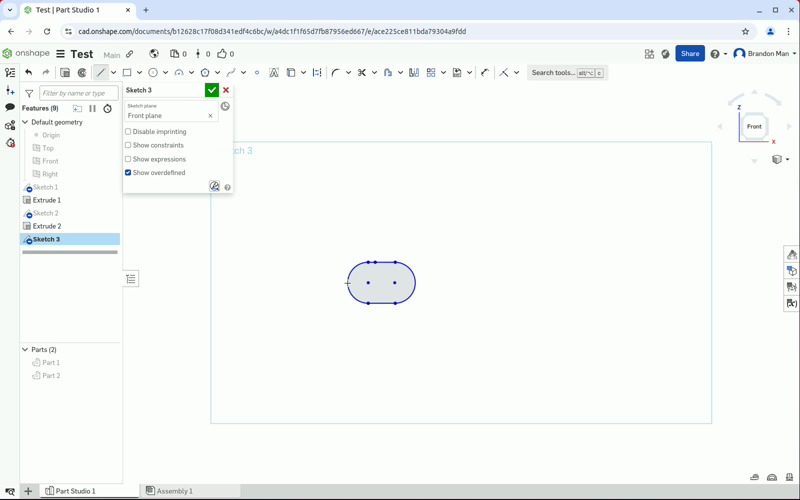
mouse_move(368, 294)
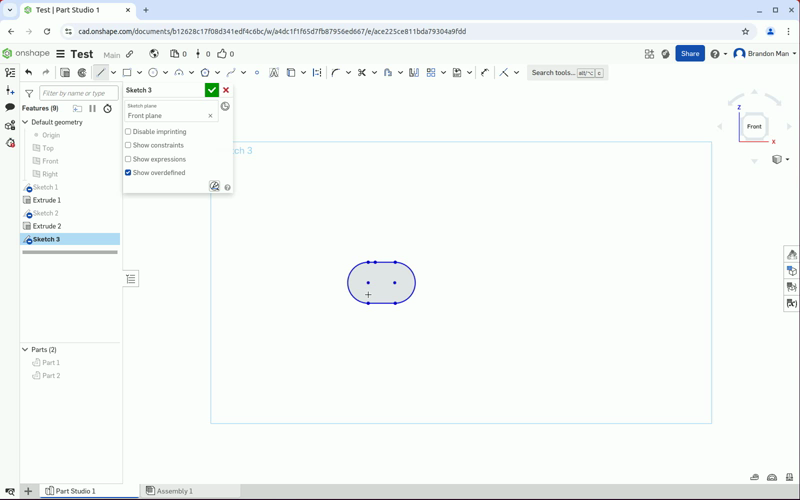
click(368, 294)
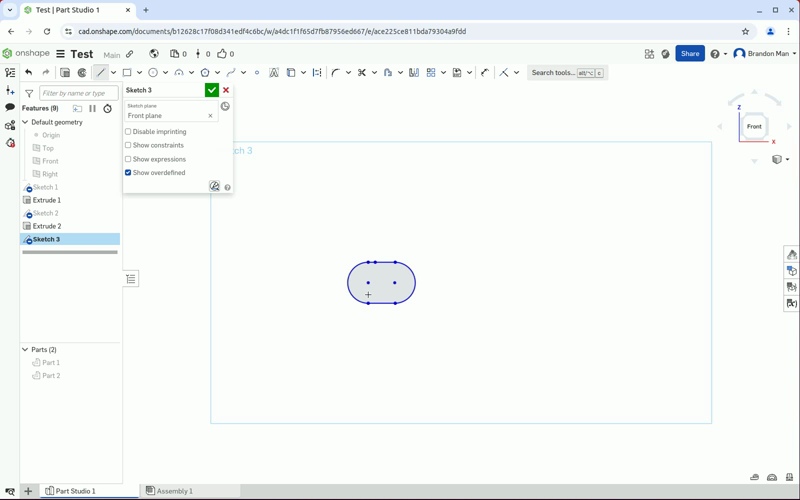
key_up(shift)
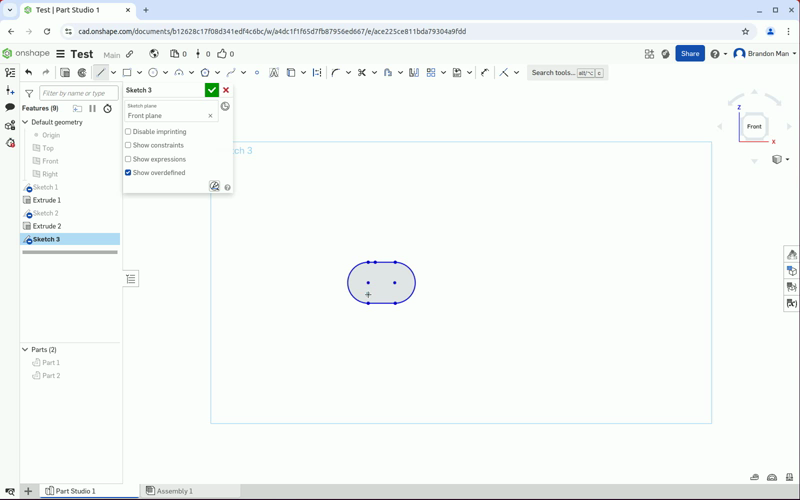
key_down(shift)
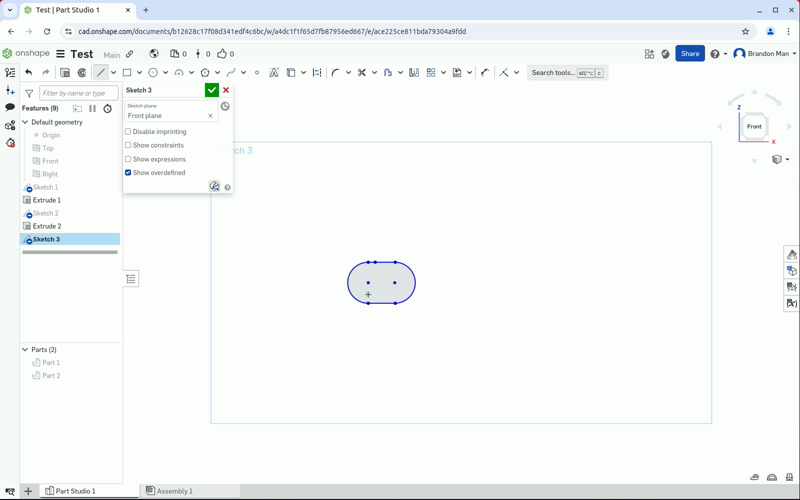
mouse_move(398, 294)
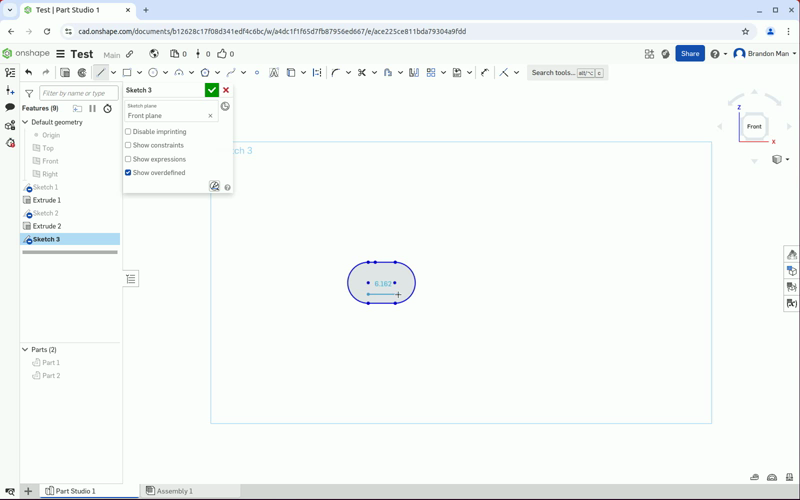
mouse_move(395, 294)
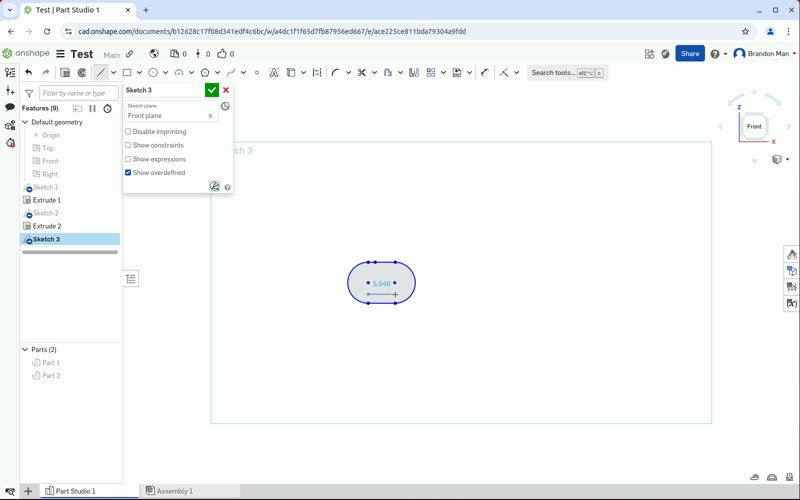
click(395, 294)
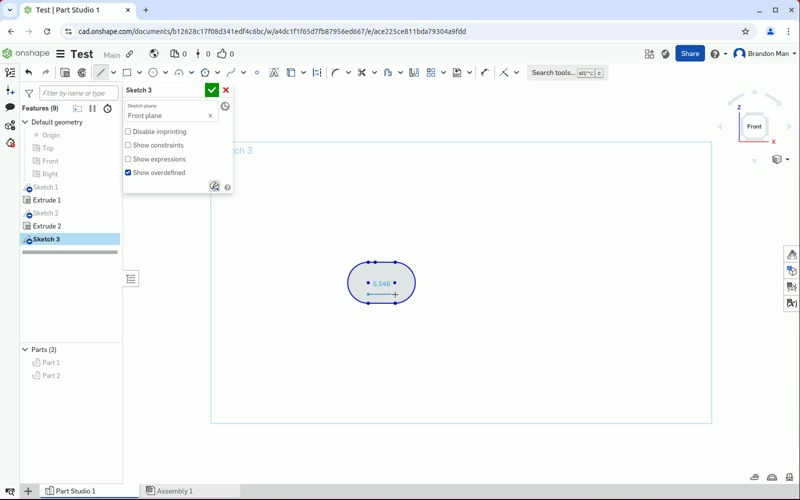
key_up(shift)
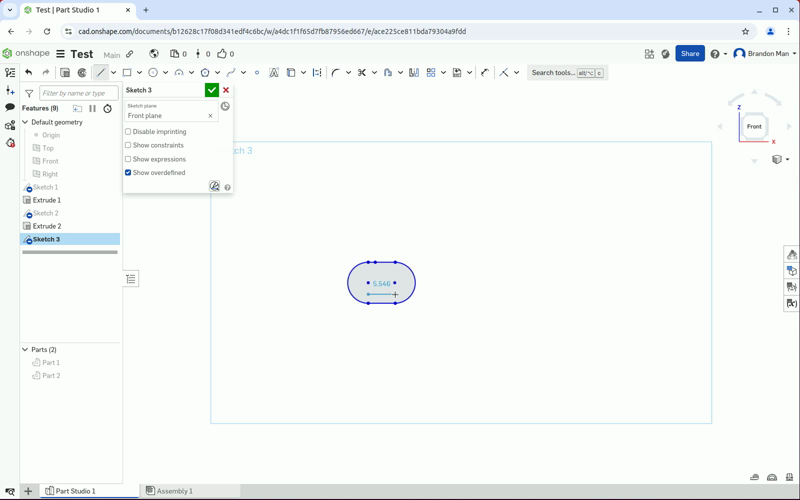
key(esc)
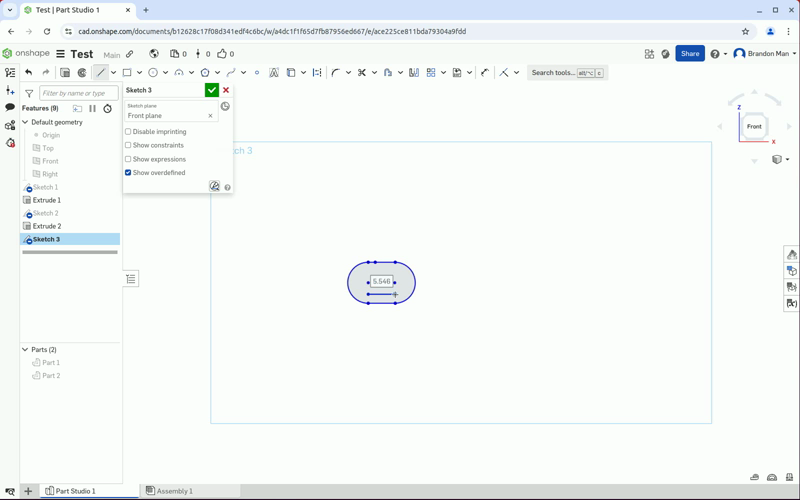
key(a)
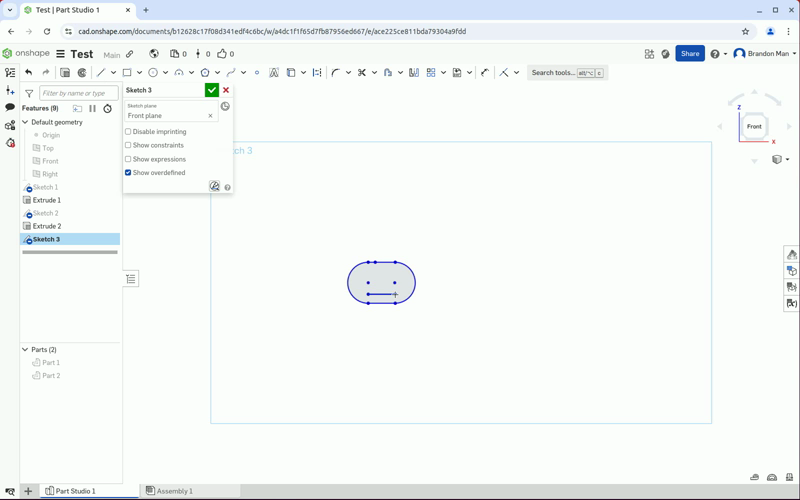
mouse_move(395, 294)
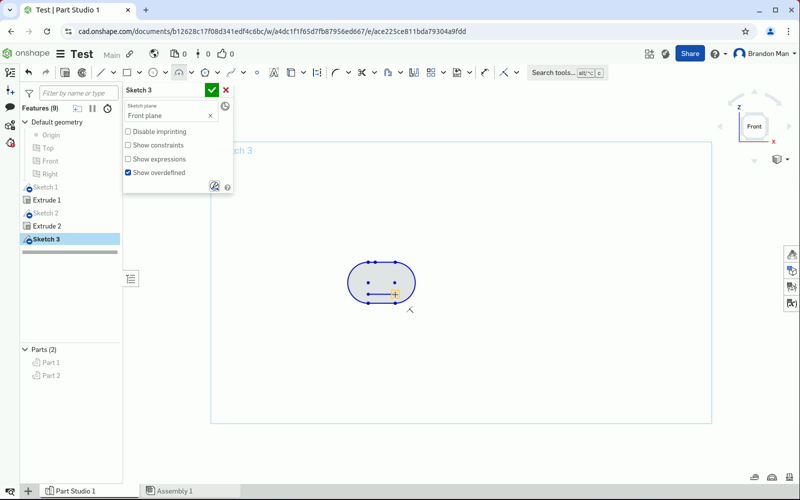
click(395, 294)
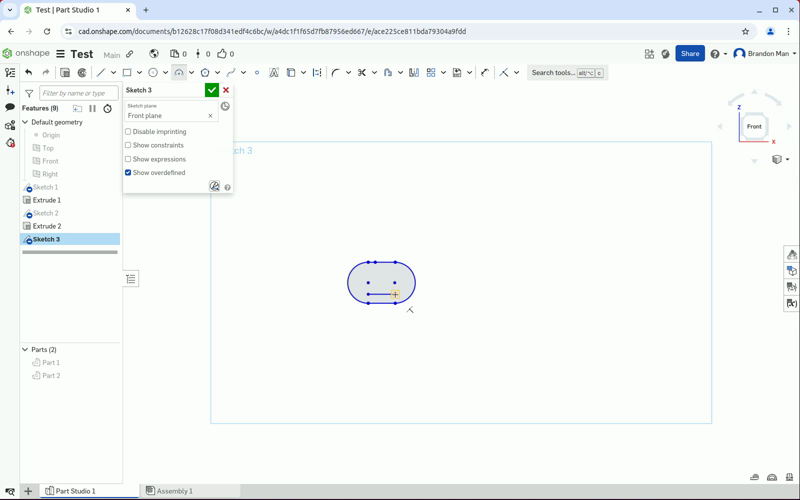
key_down(shift)
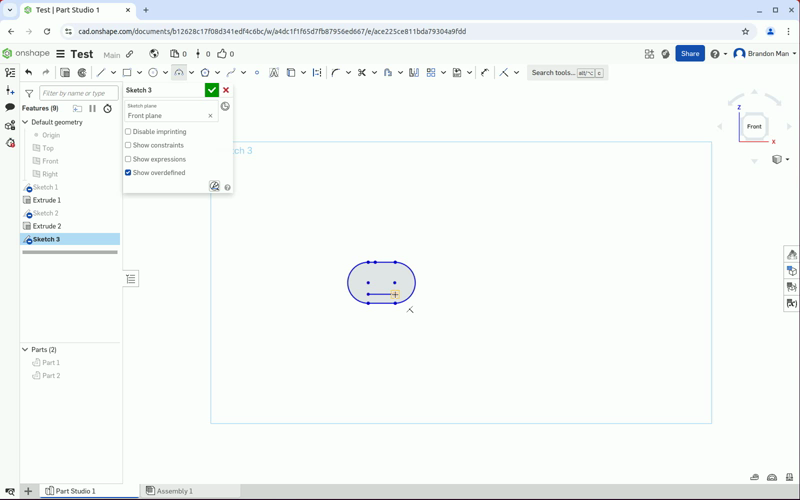
mouse_move(395, 270)
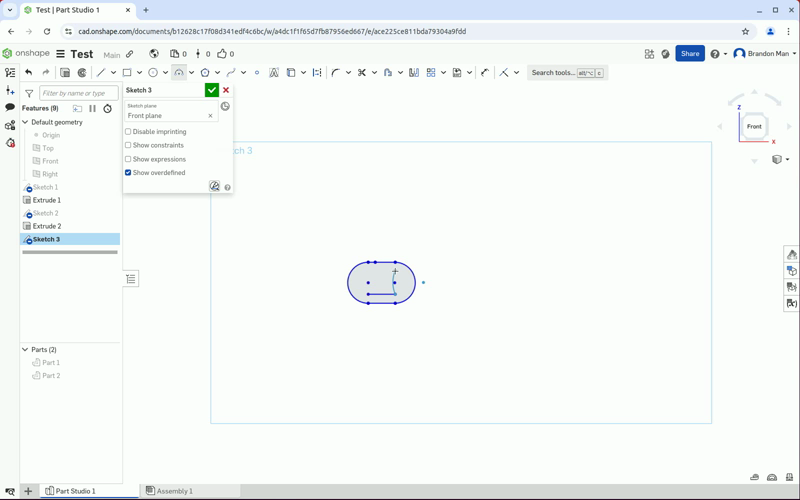
click(395, 270)
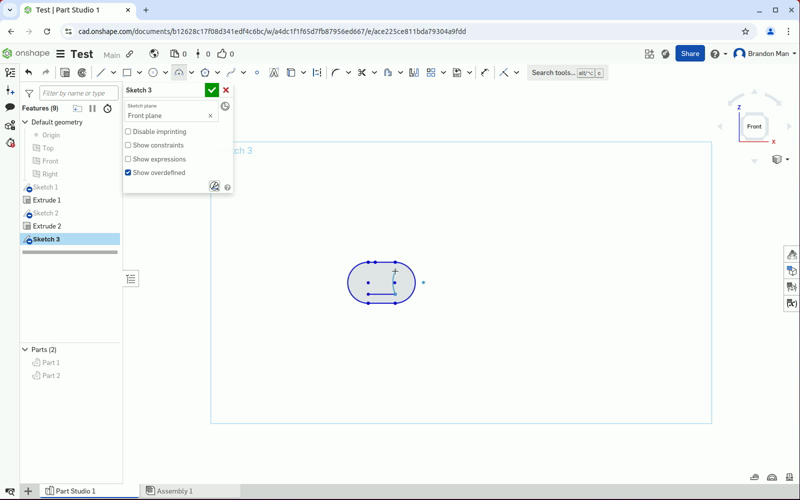
mouse_move(407, 282)
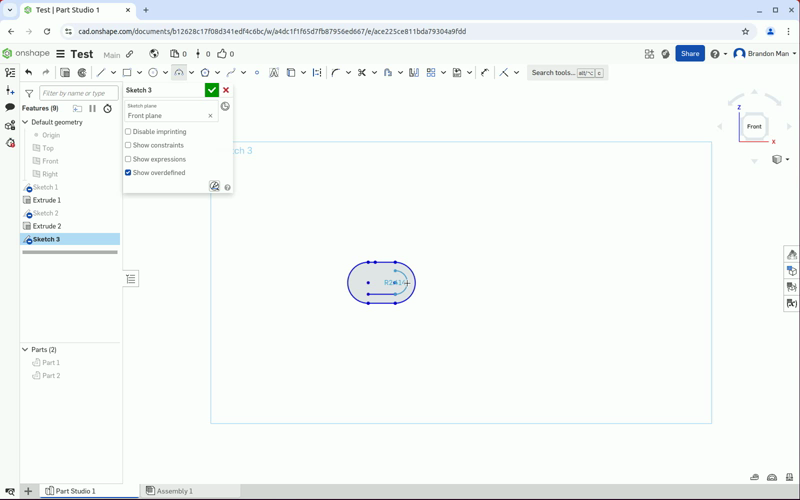
click(407, 282)
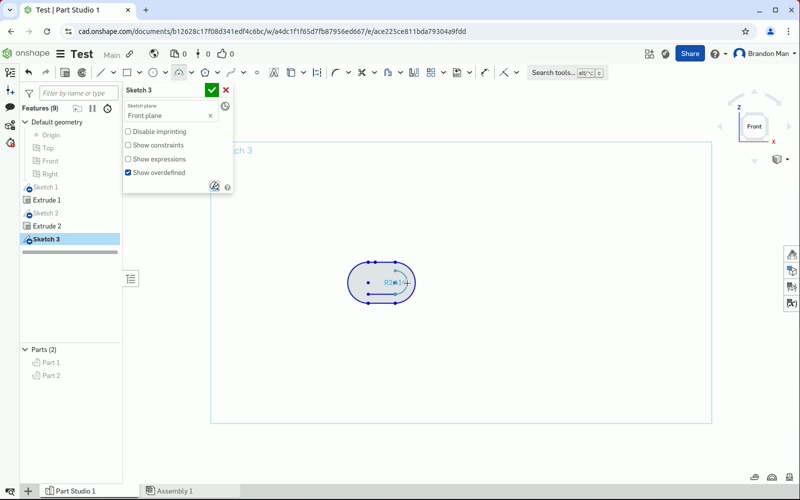
key_up(shift)
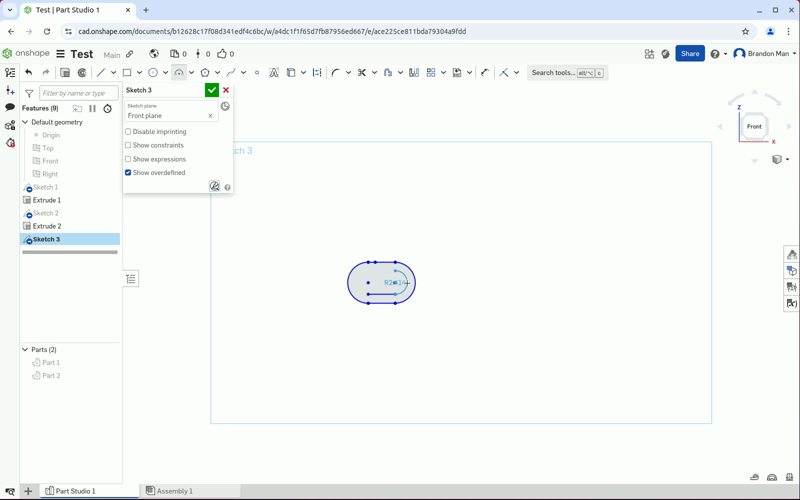
key(esc)
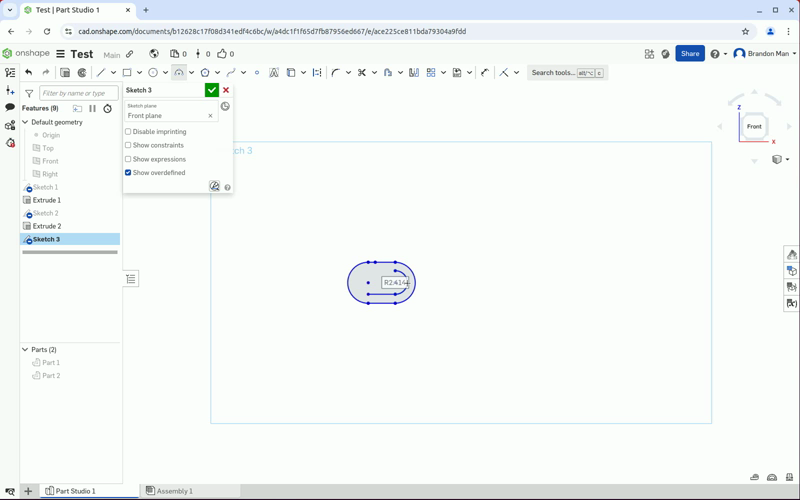
key(l)
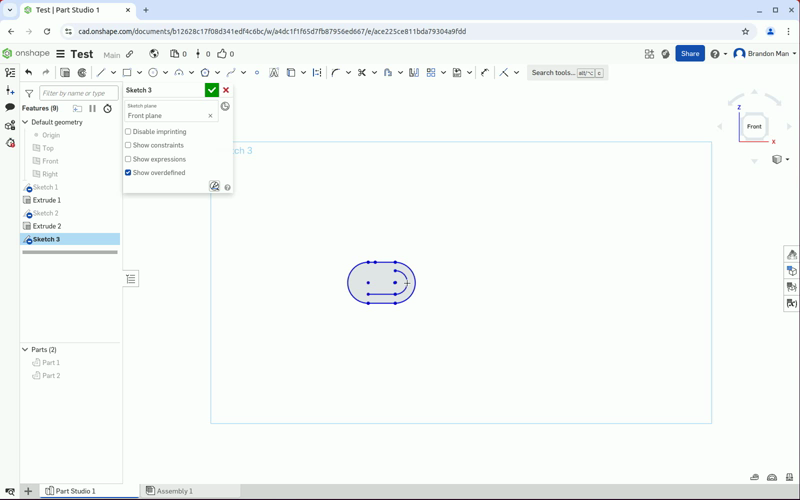
mouse_move(395, 270)
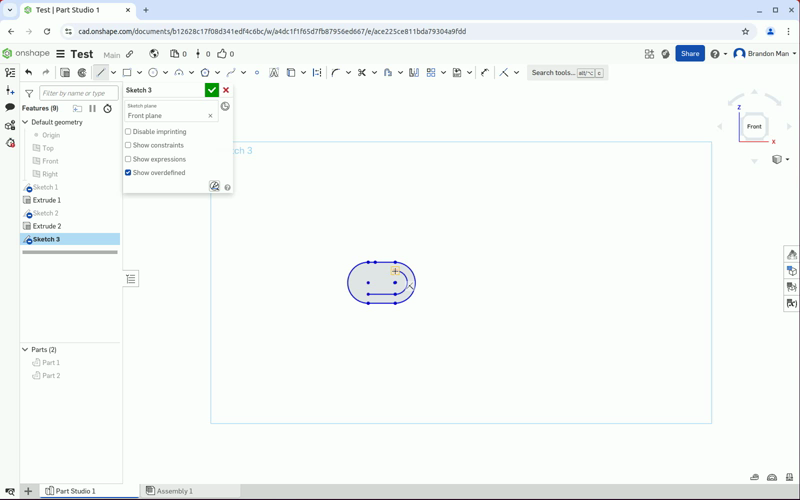
click(395, 270)
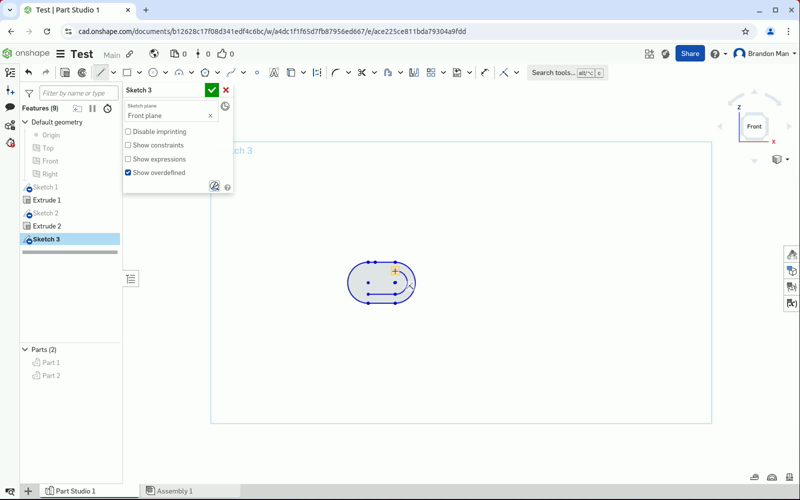
key_down(shift)
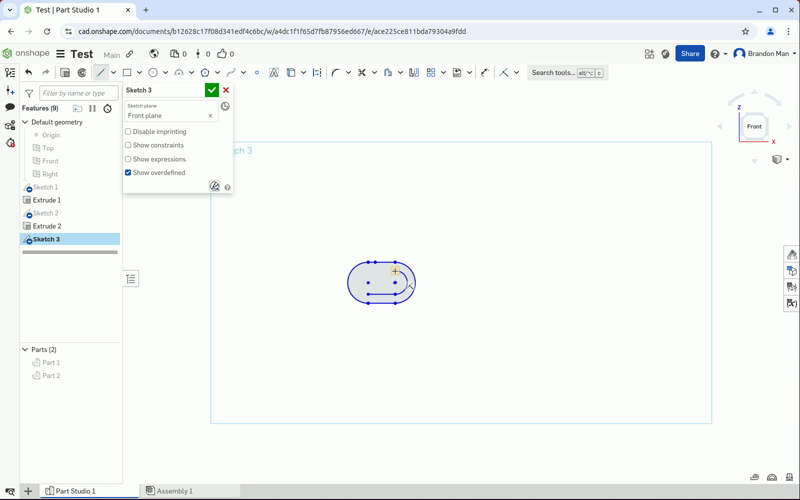
mouse_move(425, 270)
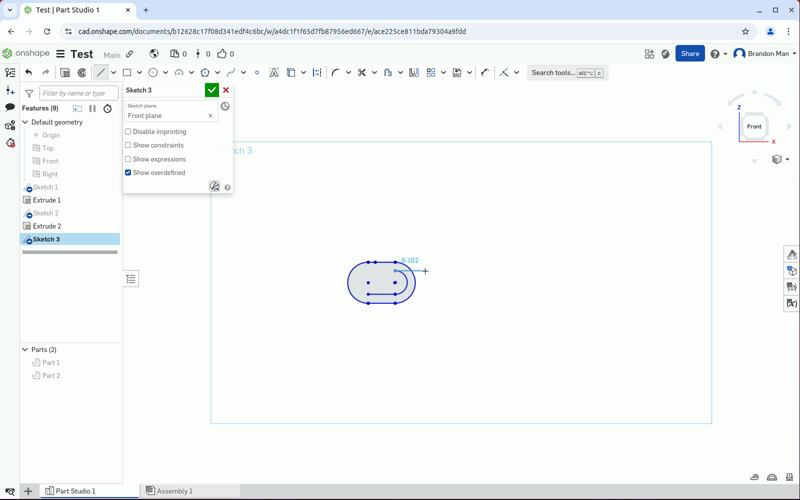
mouse_move(368, 270)
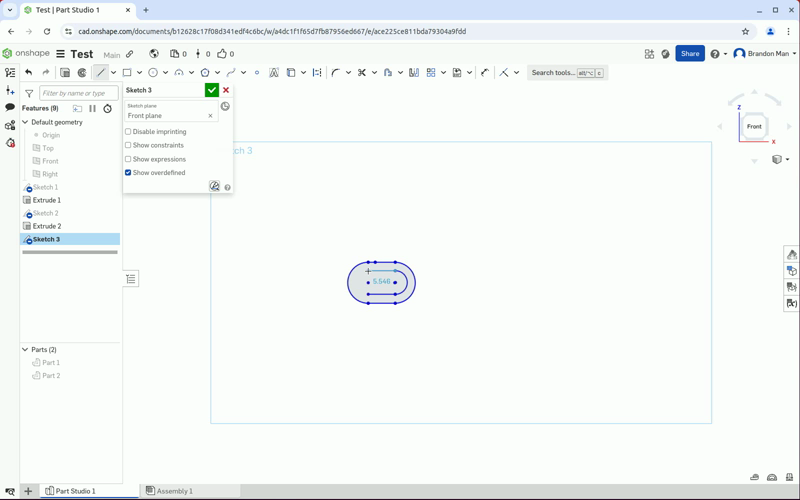
click(368, 270)
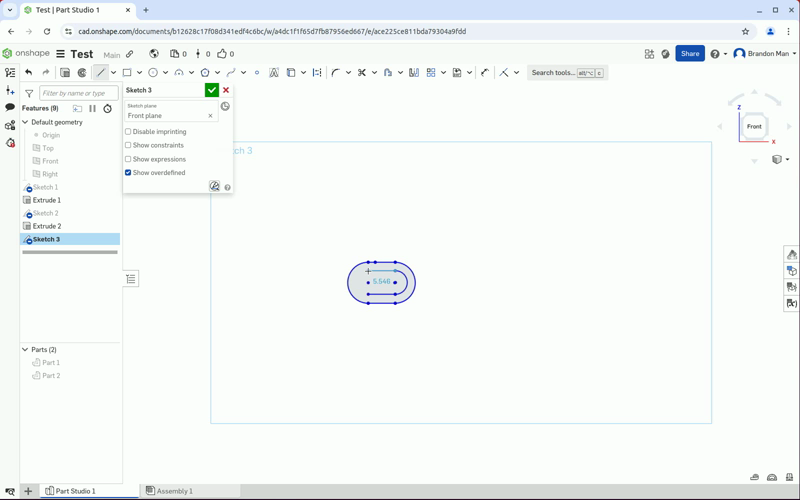
key_up(shift)
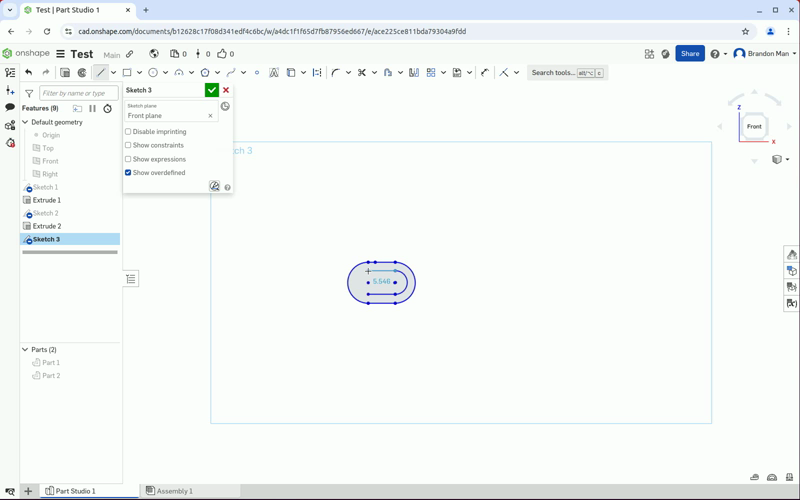
key(esc)
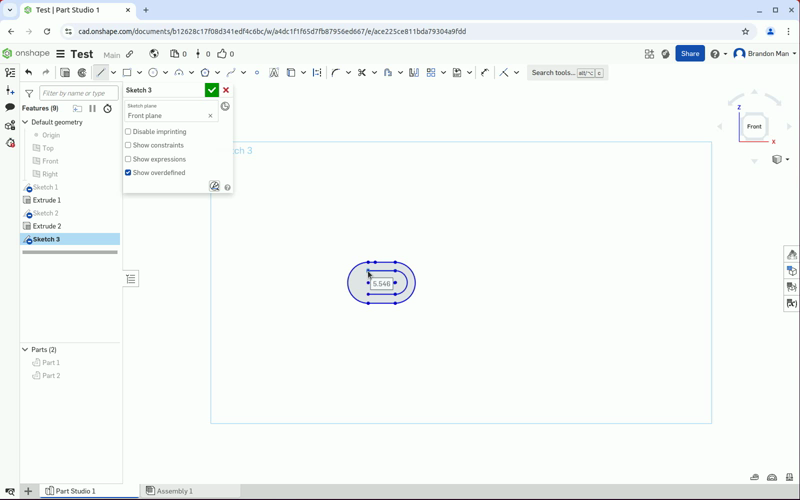
key(a)
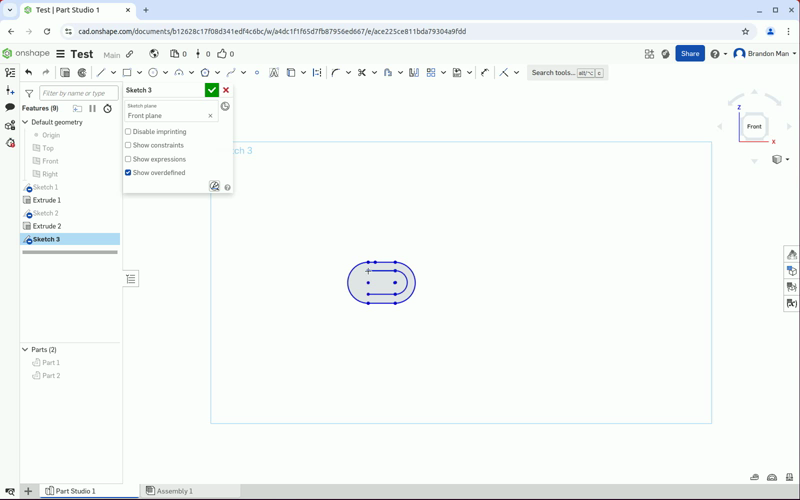
mouse_move(368, 270)
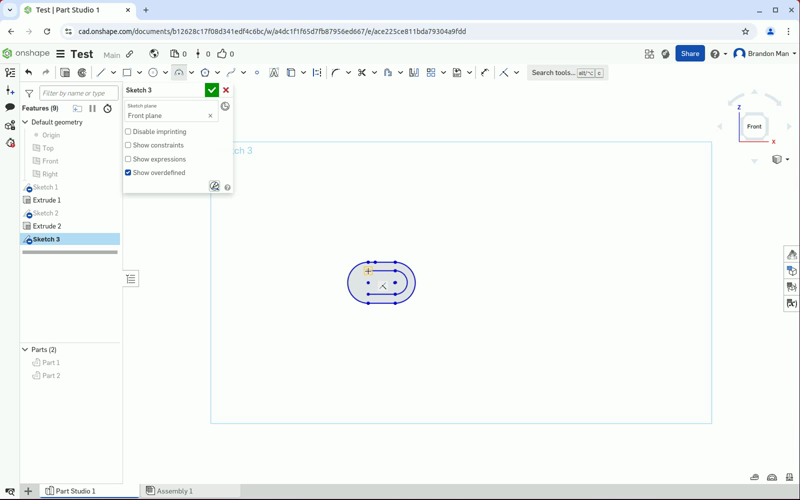
click(368, 270)
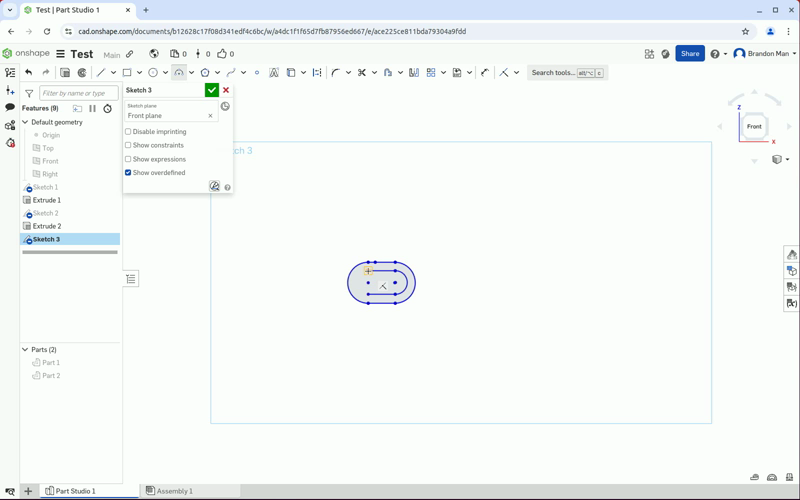
mouse_move(368, 294)
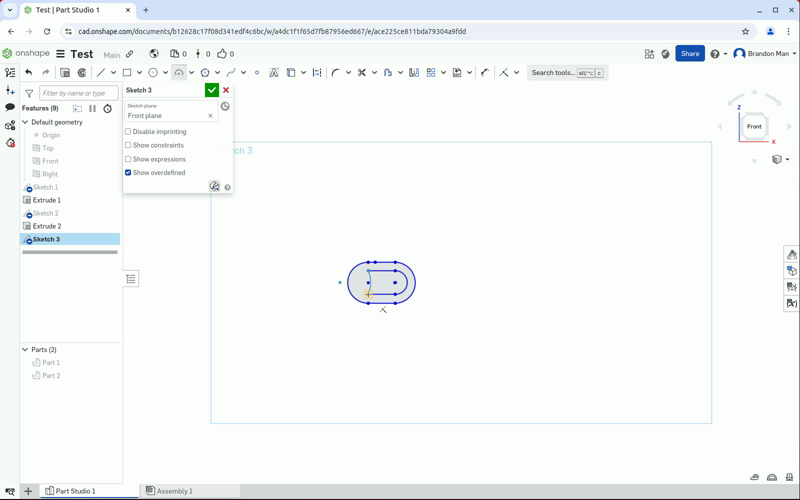
click(368, 294)
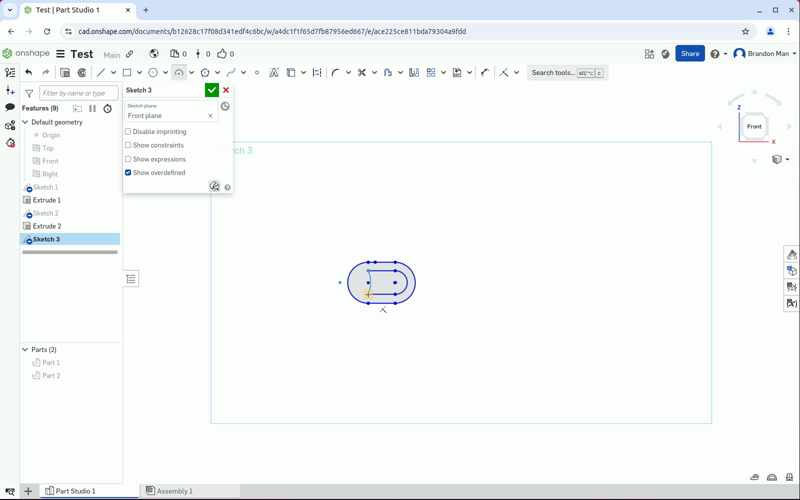
key_down(shift)
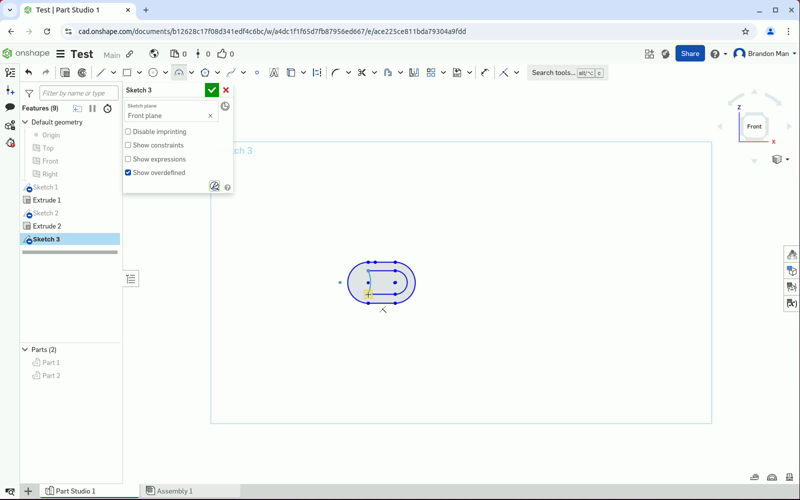
mouse_move(356, 282)
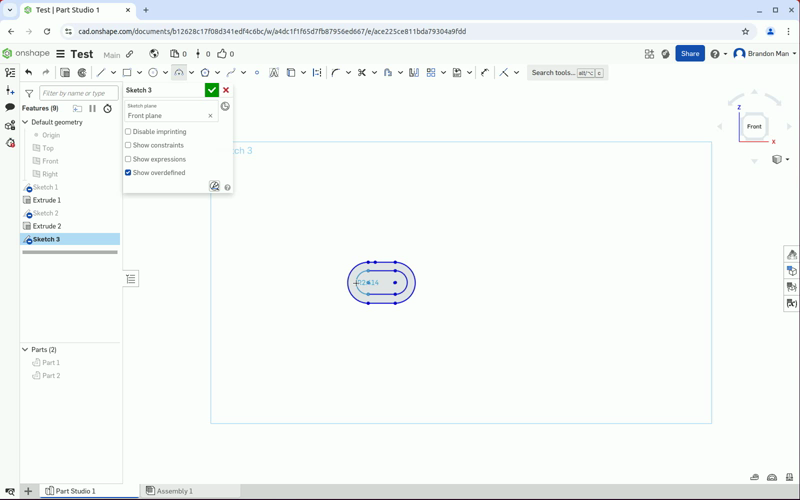
click(356, 282)
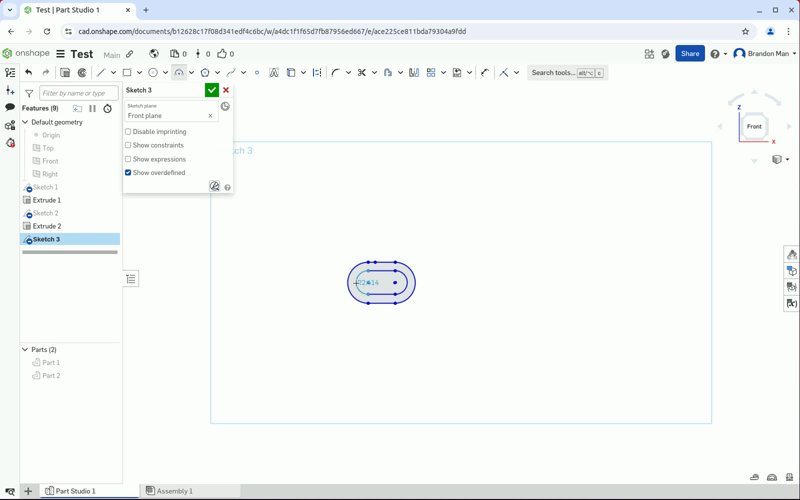
key_up(shift)
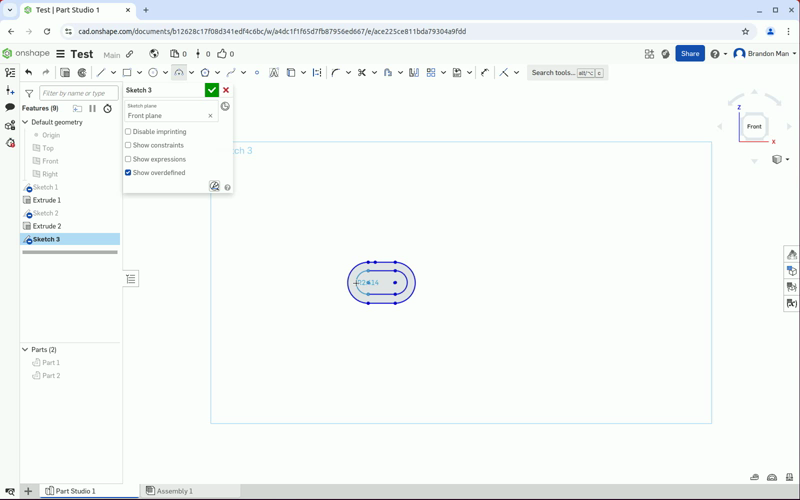
key(esc)
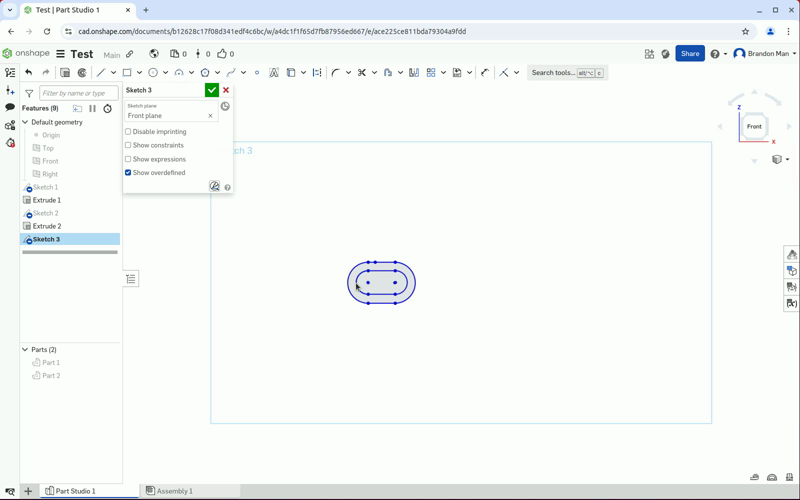
mouse_move(409, 289)
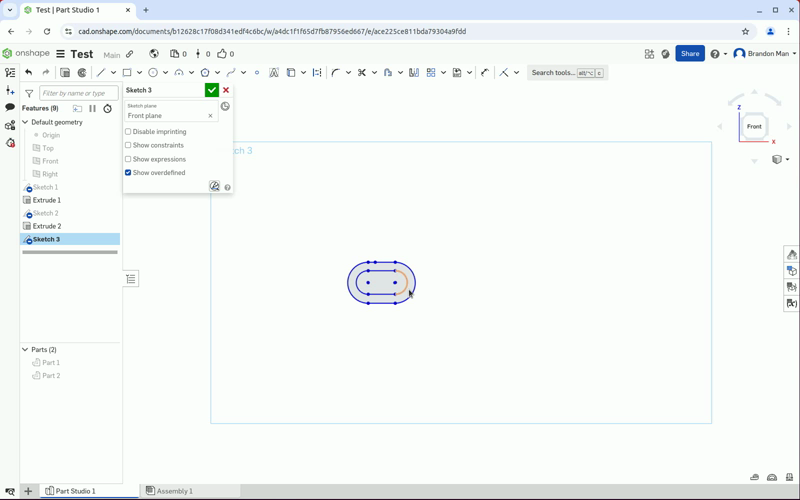
scroll(6)
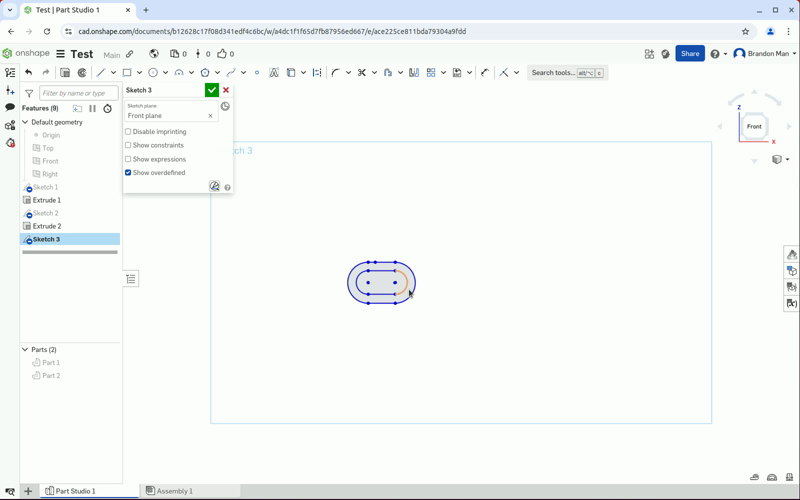
scroll(6)
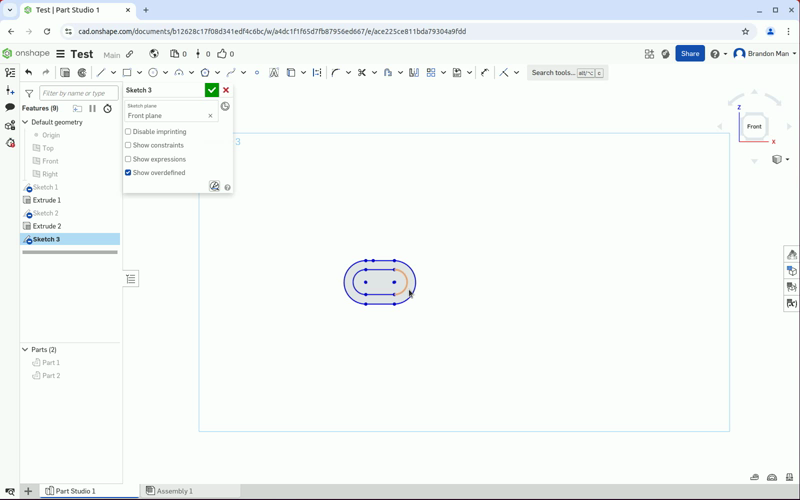
scroll(6)
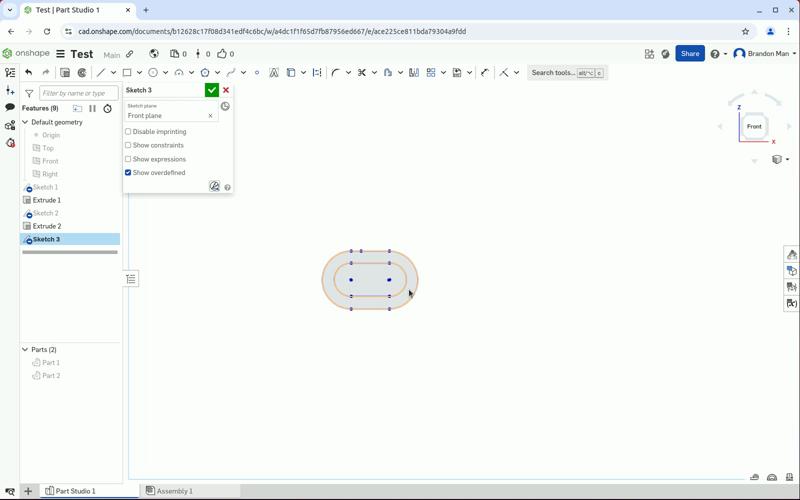
scroll(6)
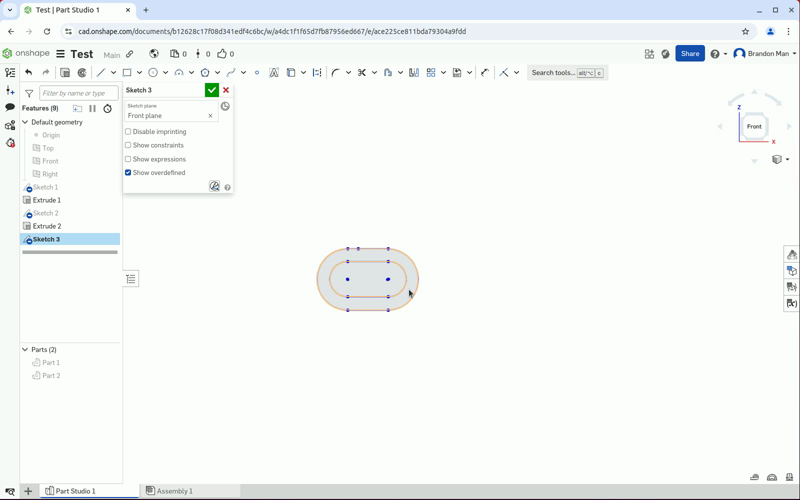
scroll(6)
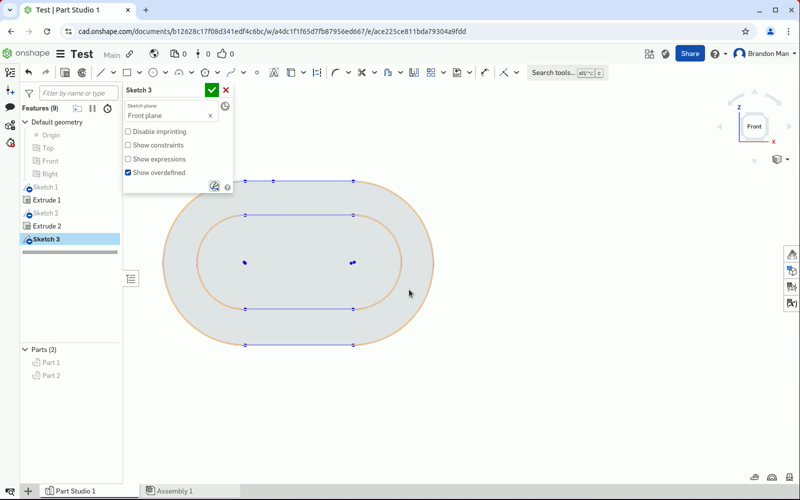
scroll(6)
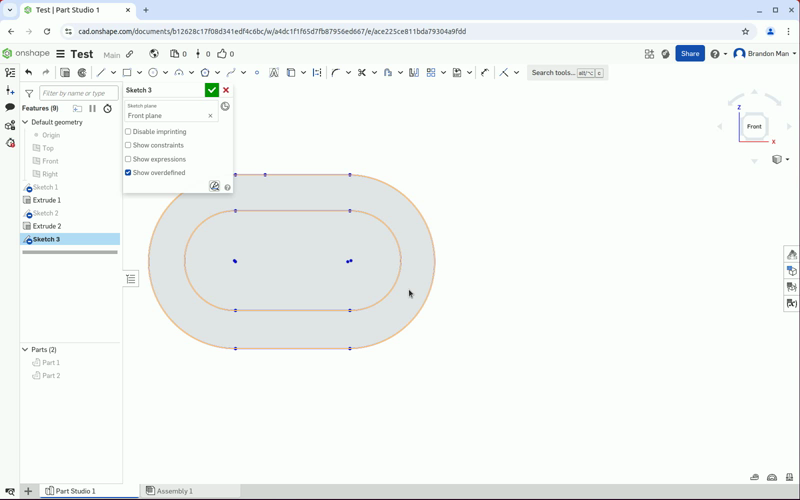
scroll(6)
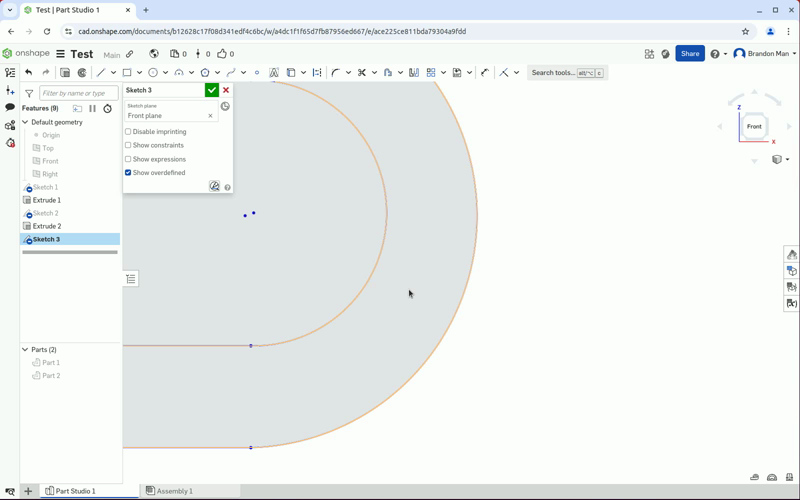
click(409, 289)
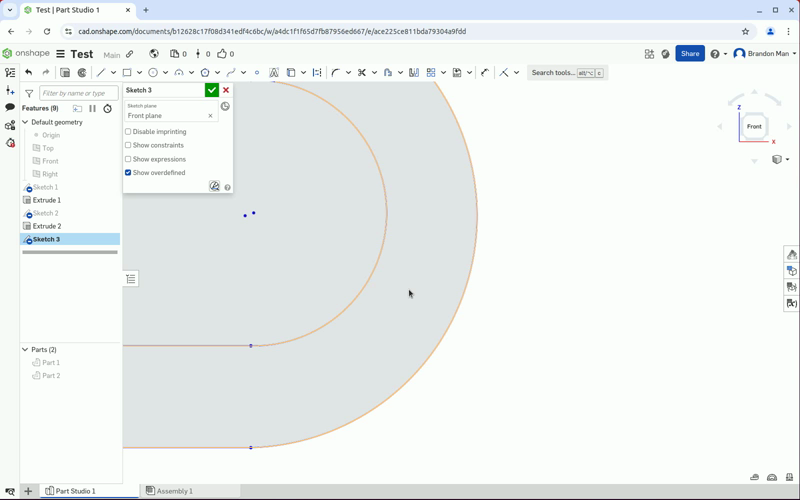
scroll(-6)
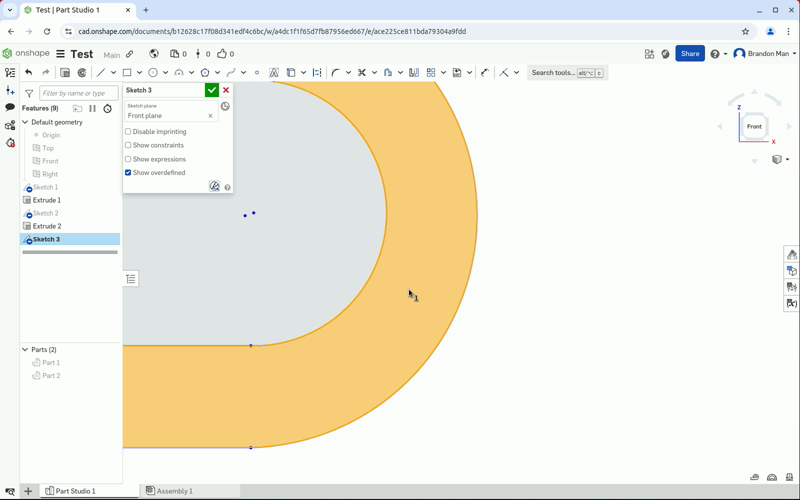
scroll(-6)
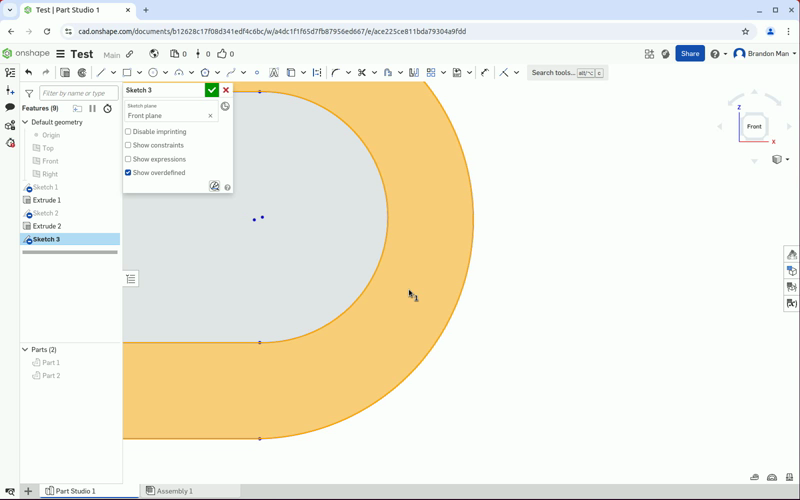
scroll(-6)
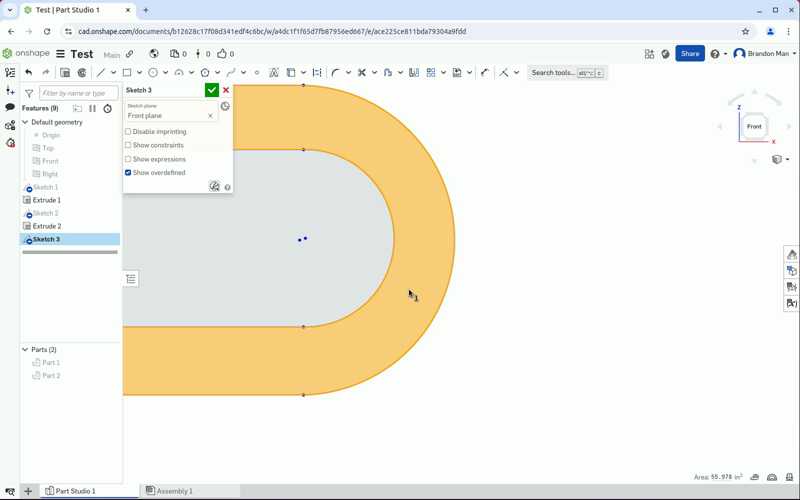
scroll(-6)
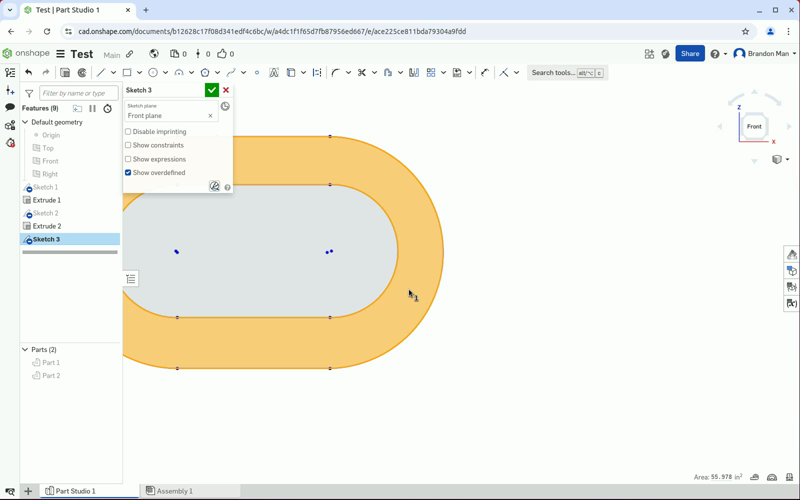
scroll(-6)
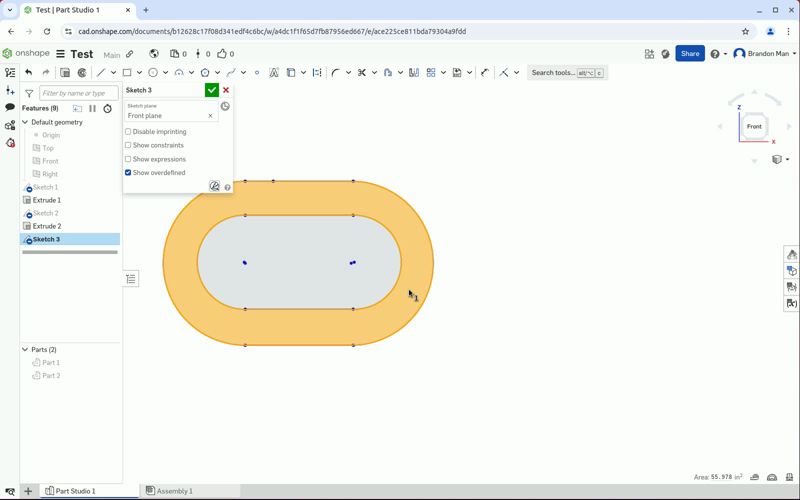
scroll(-6)
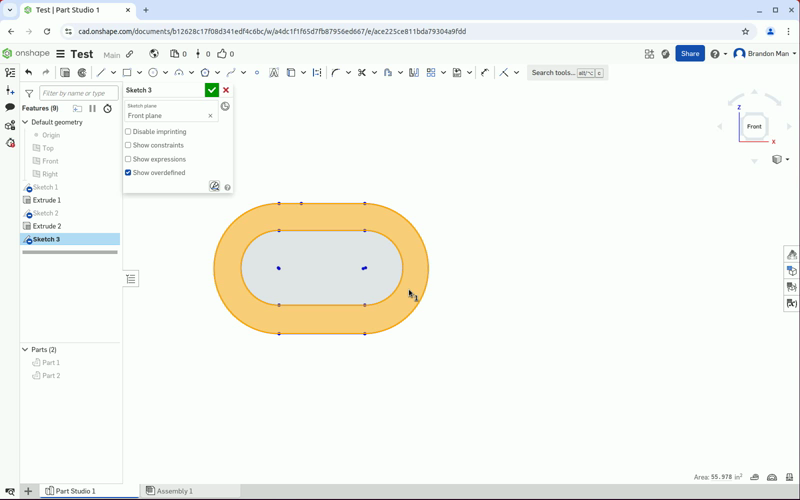
scroll(-6)
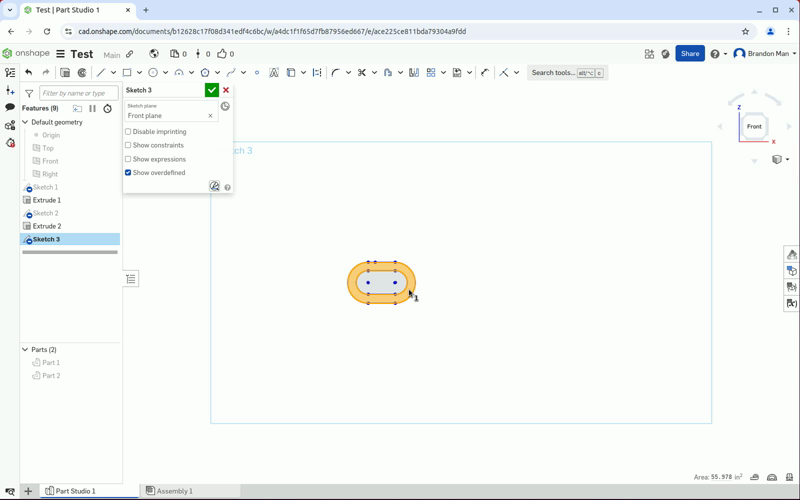
mouse_move(73, 352)
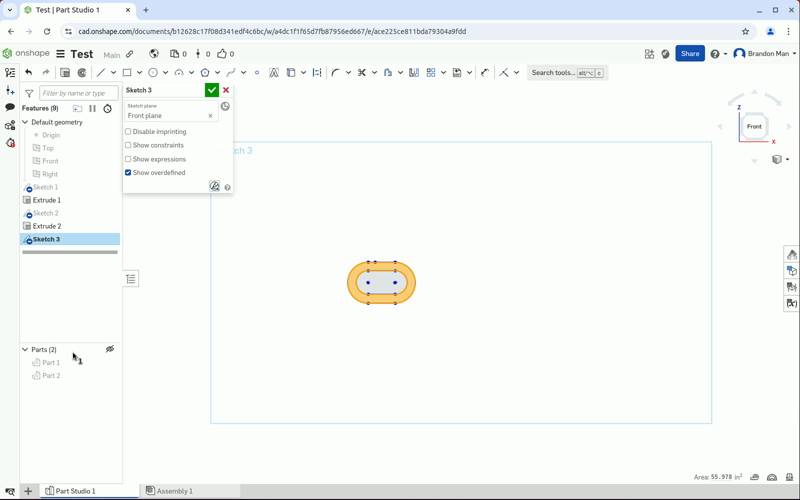
key(shift+y)
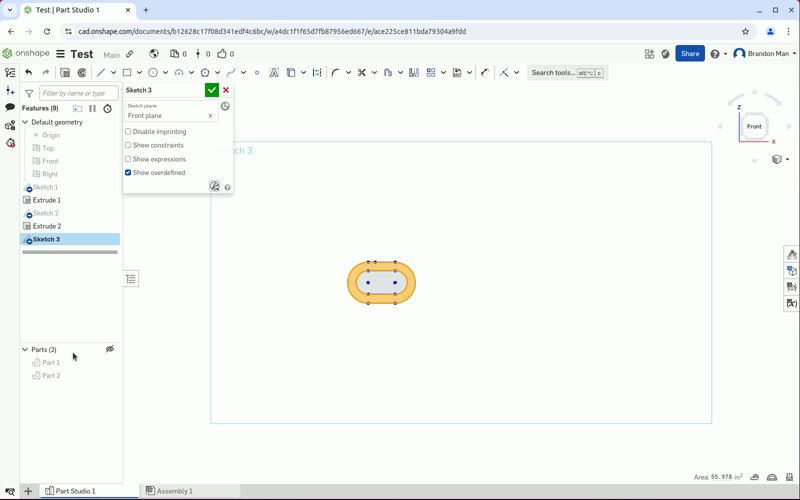
key(shift+e)
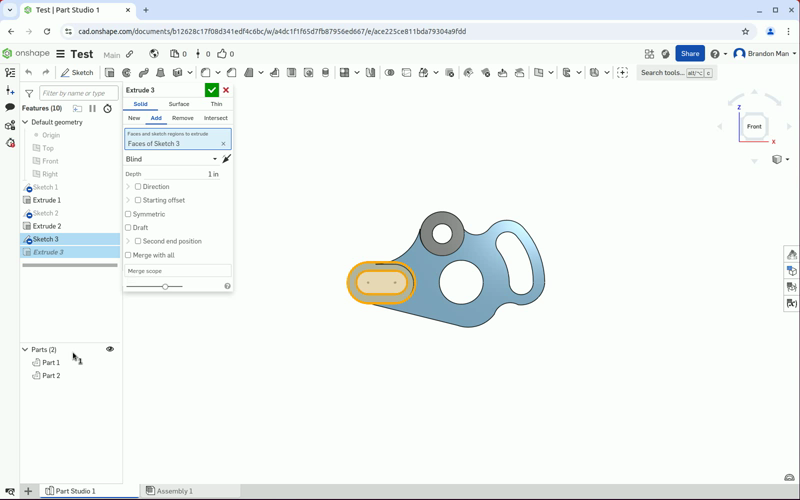
mouse_move(143, 106)
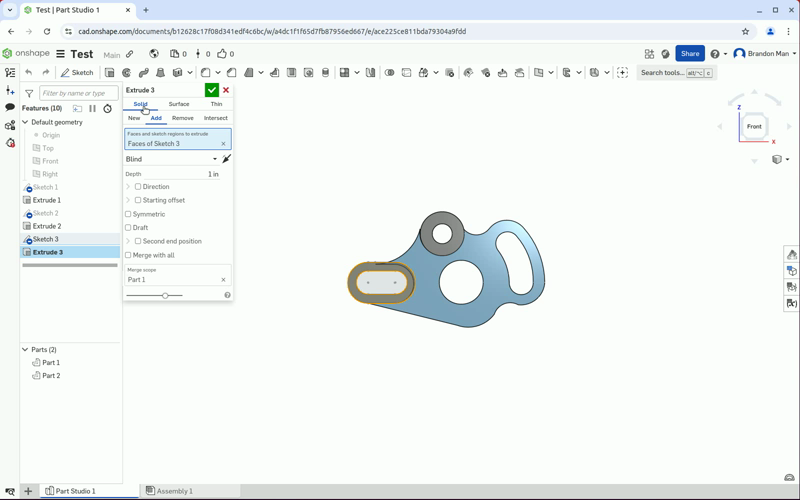
click(143, 106)
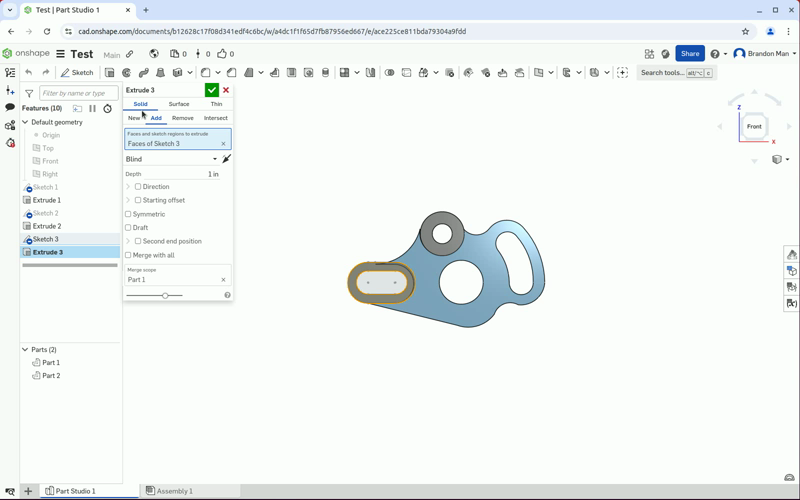
mouse_move(137, 120)
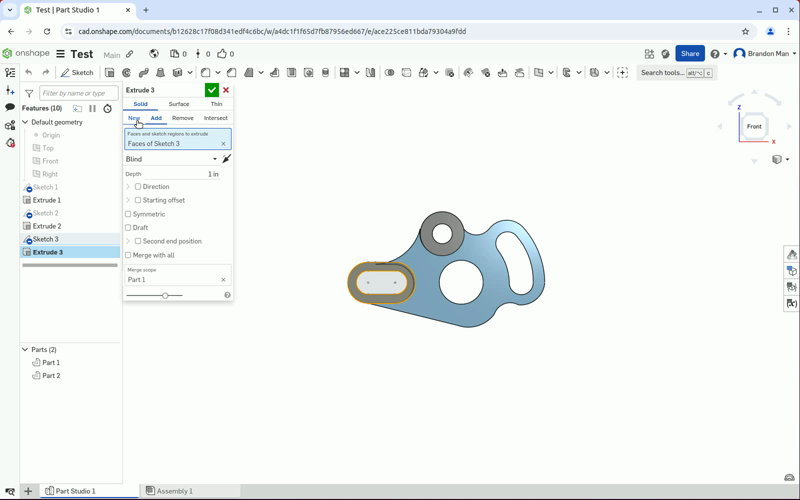
click(137, 120)
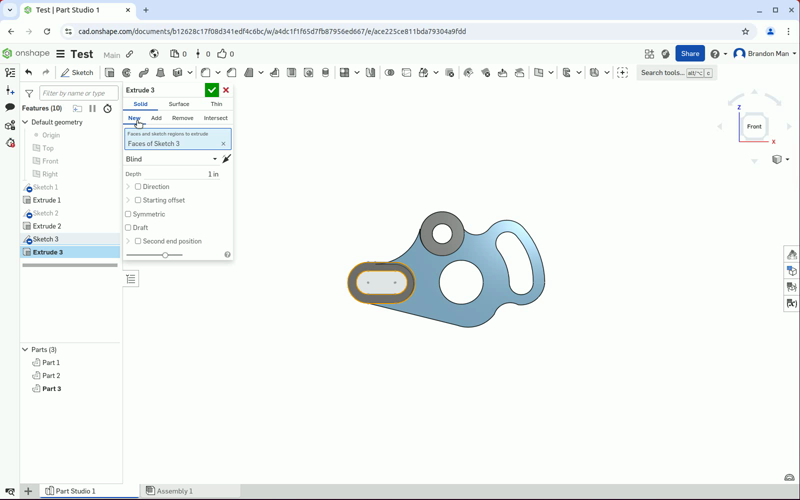
key(tab, 4)
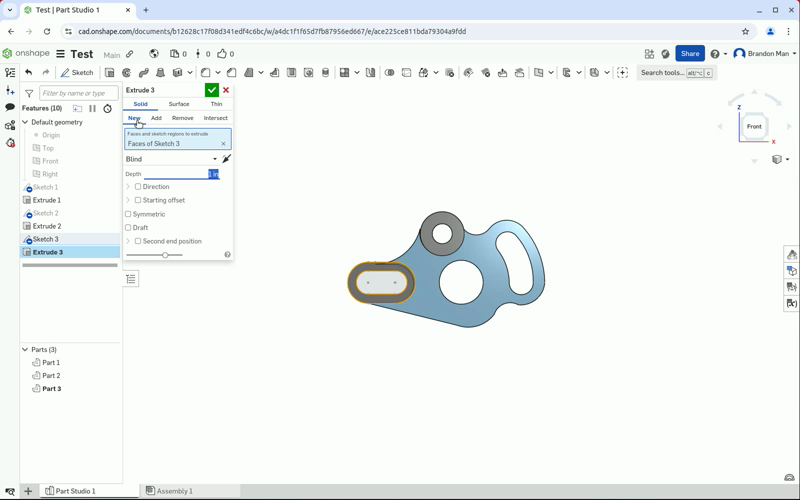
text(9.628)
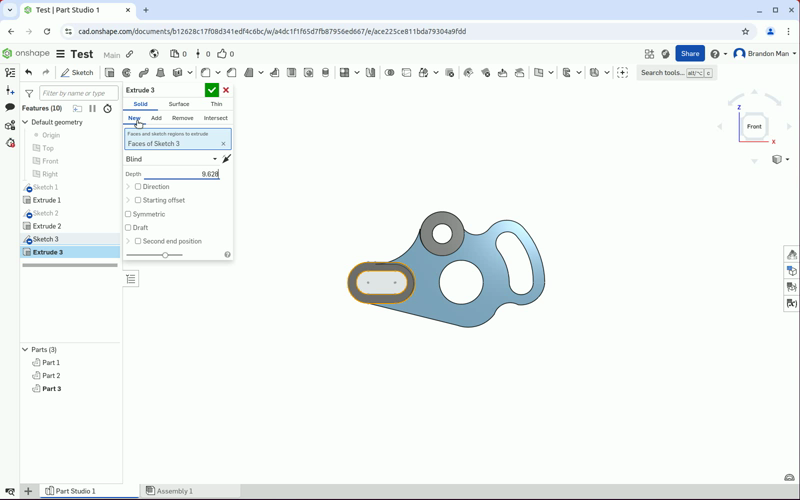
key(tab, 3)
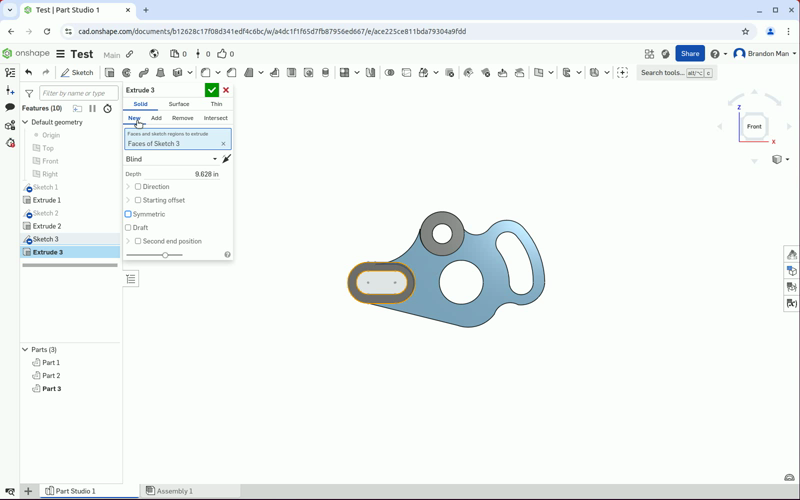
key(space)
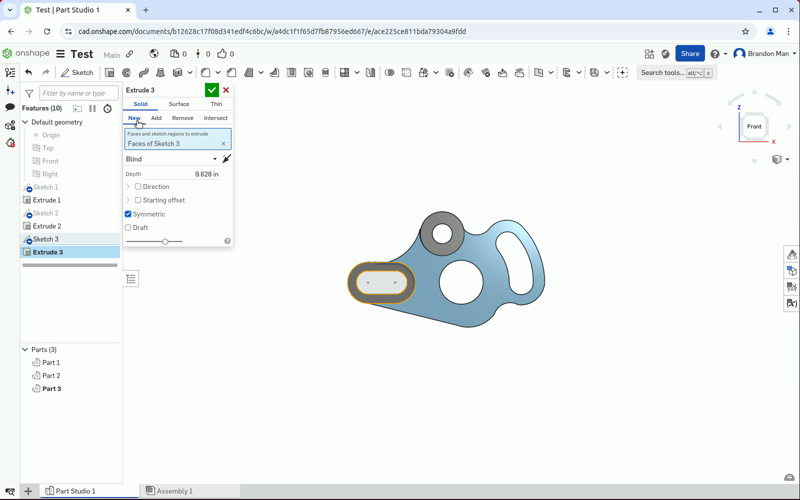
key(enter)
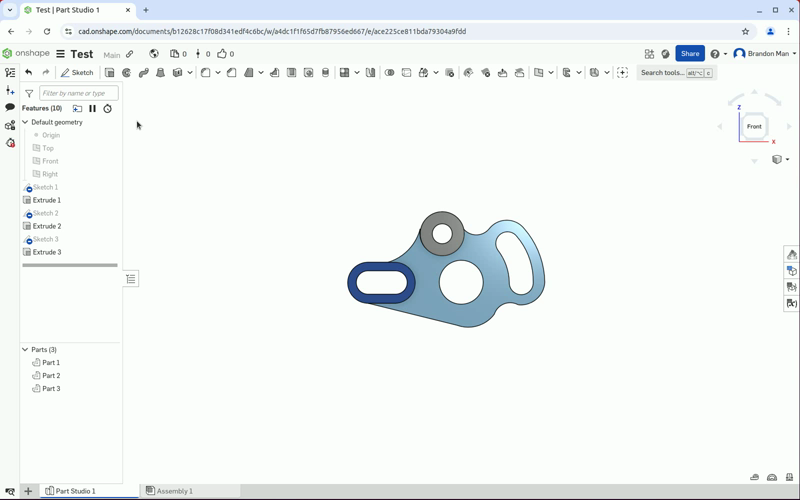
key(shift+h)
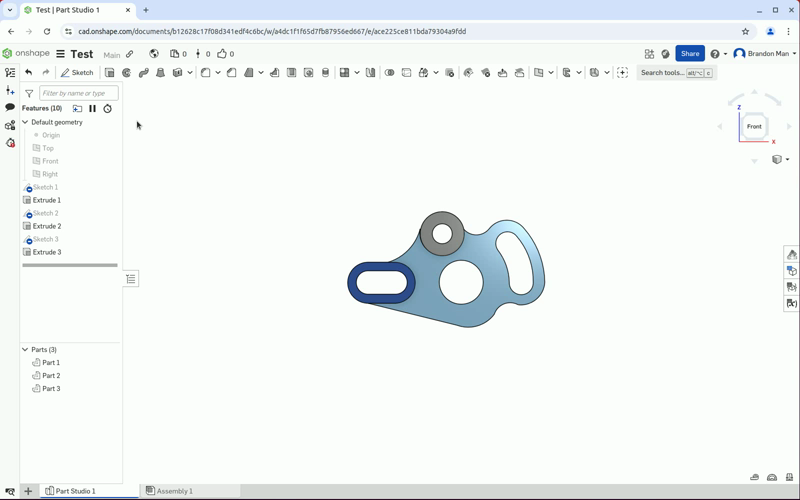
key(shift+h)
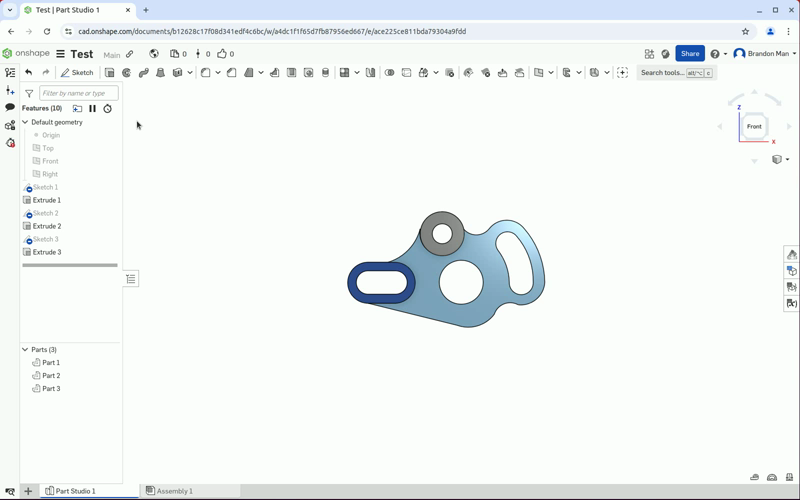
mouse_move(73, 189)
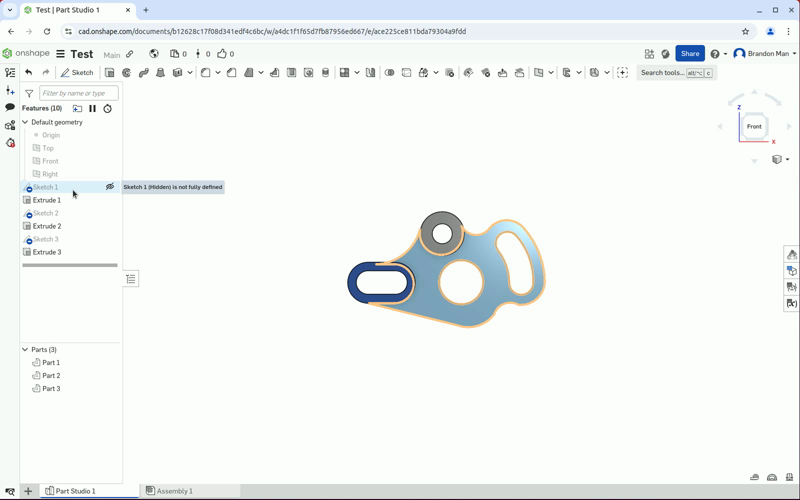
click(73, 189)
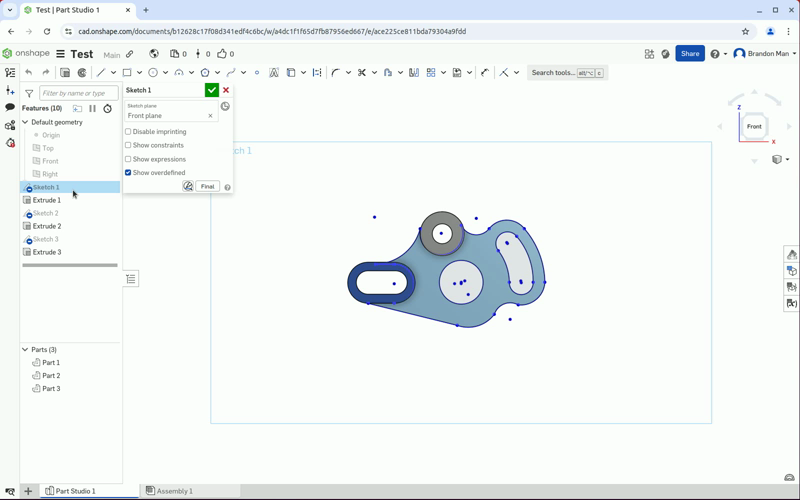
mouse_move(229, 92)
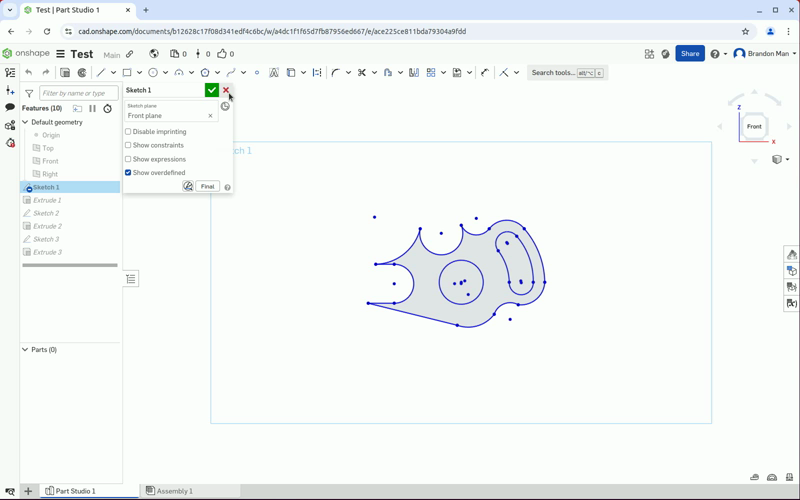
click(229, 92)
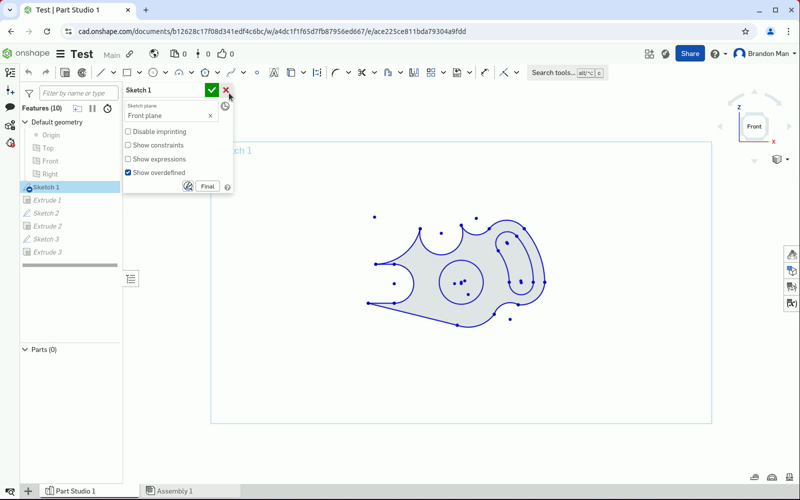
key(shift+s)
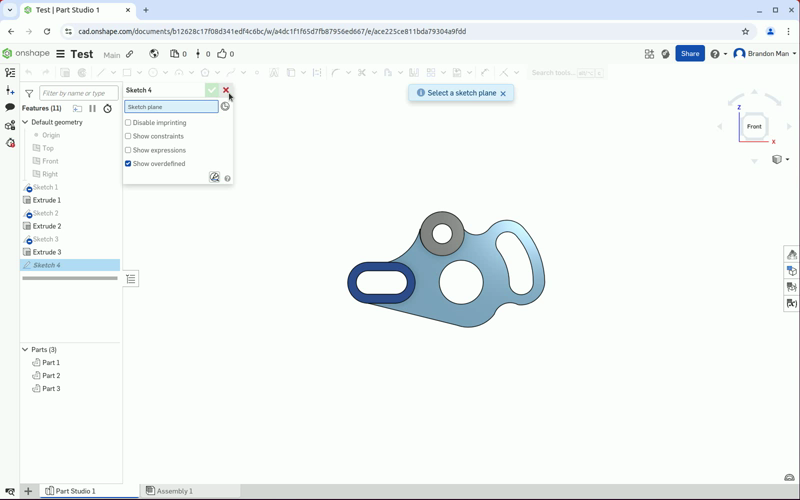
mouse_move(73, 163)
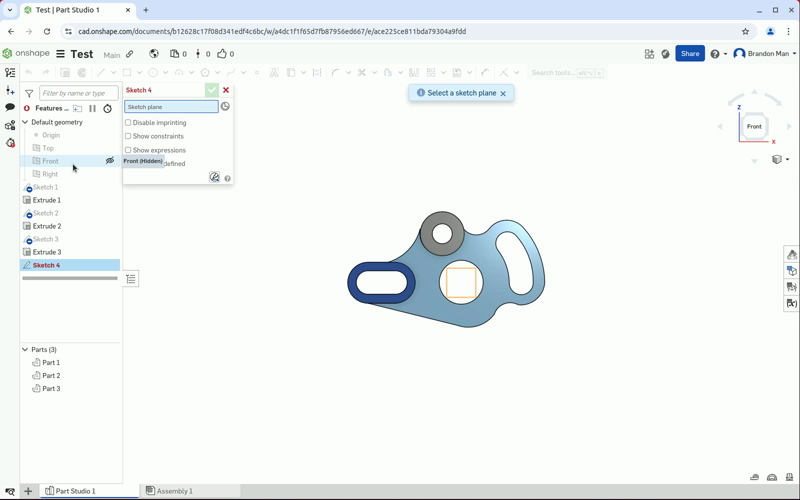
click(73, 163)
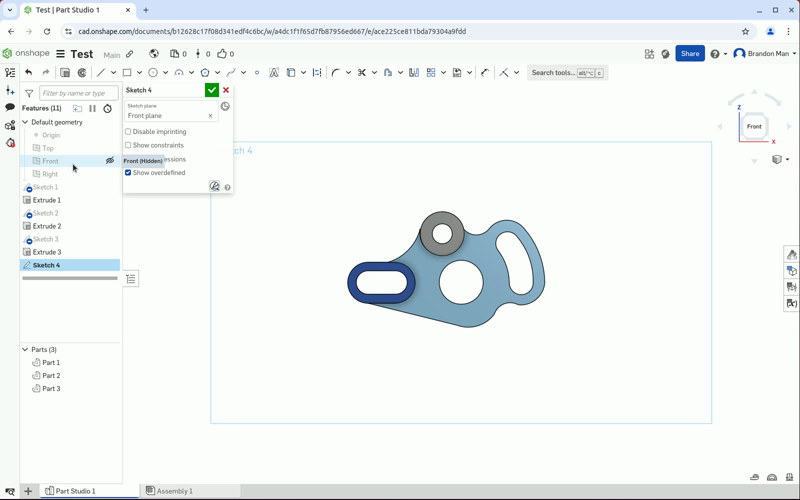
mouse_move(73, 352)
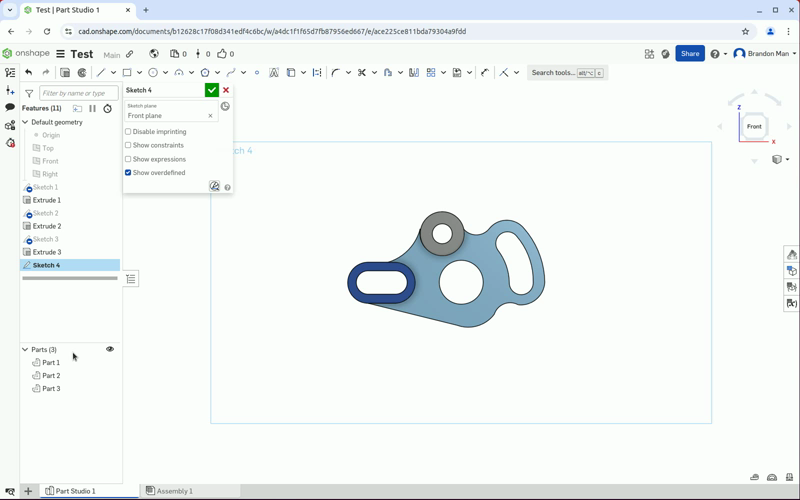
key(y)
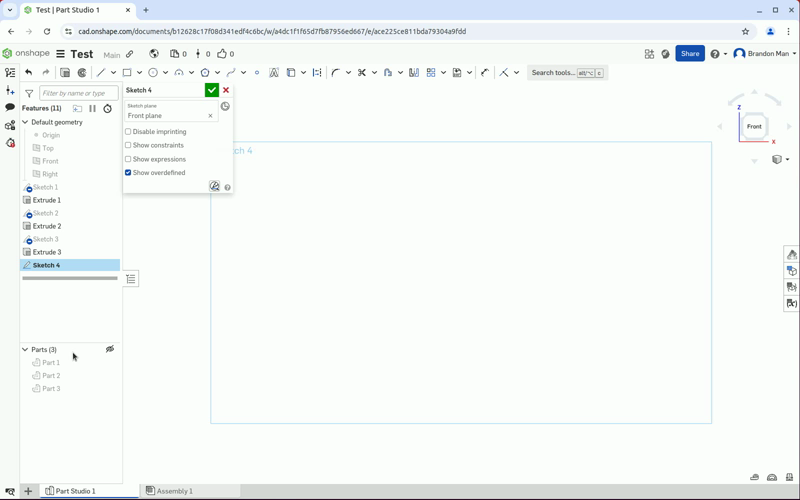
key(c)
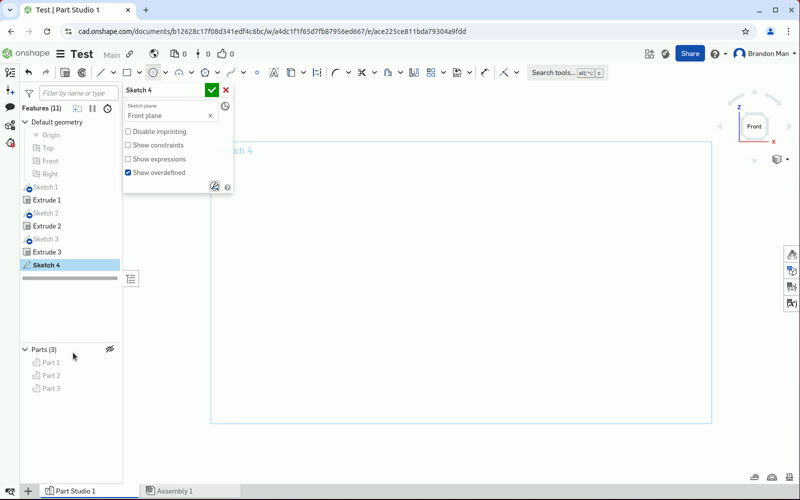
key_down(shift)
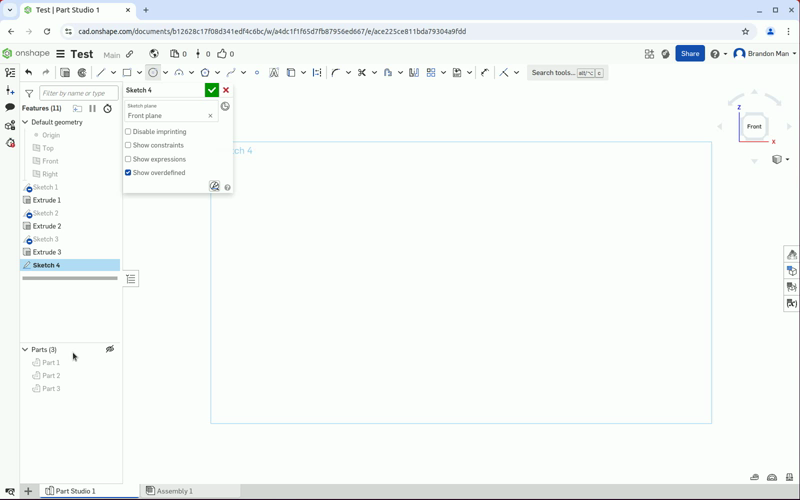
mouse_move(461, 282)
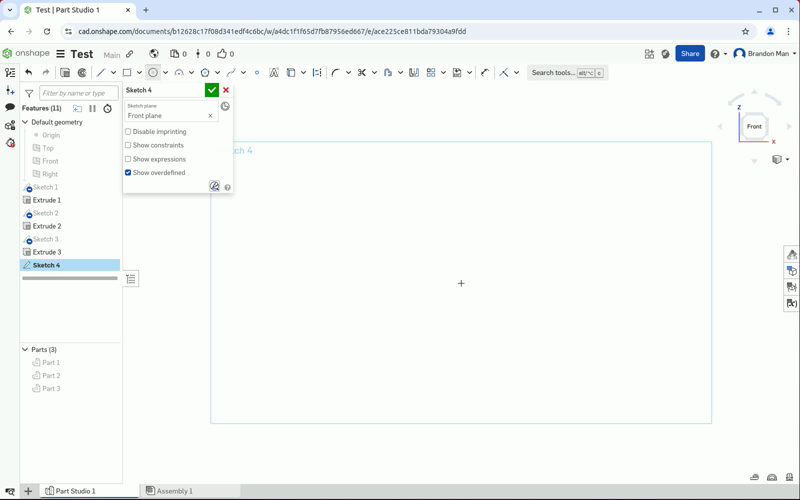
click(461, 282)
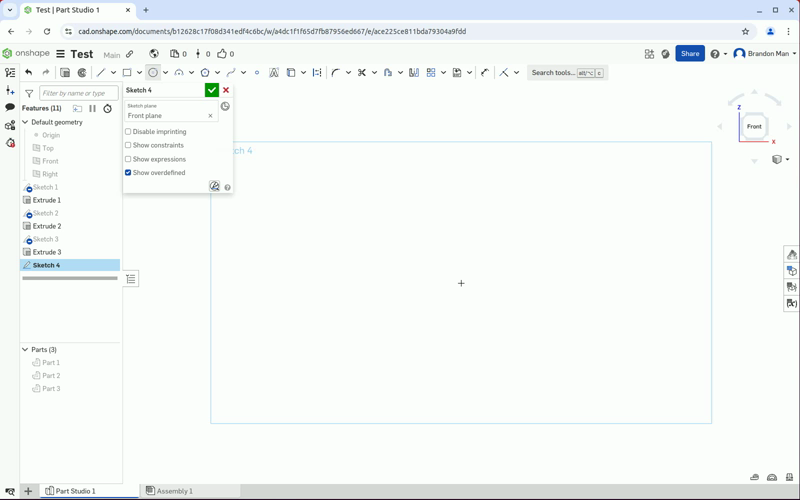
key_up(shift)
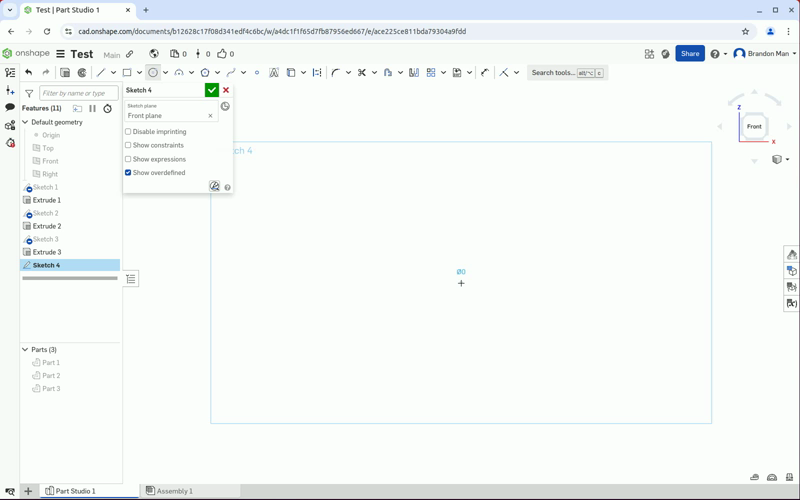
mouse_move(485, 282)
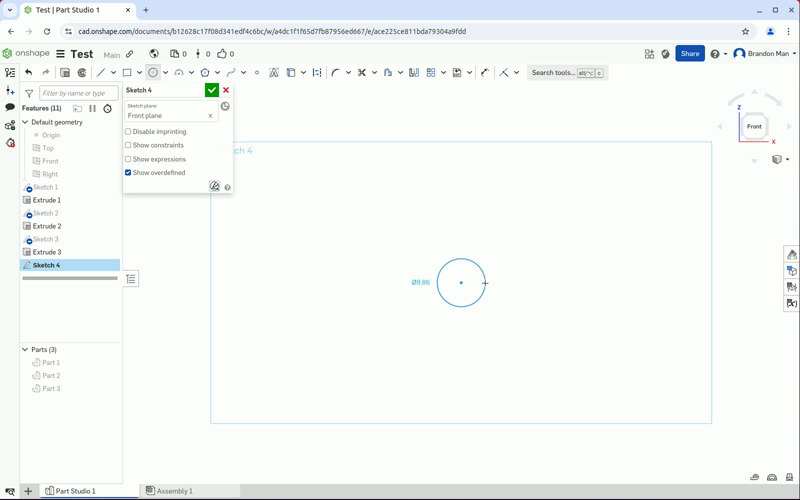
click(485, 282)
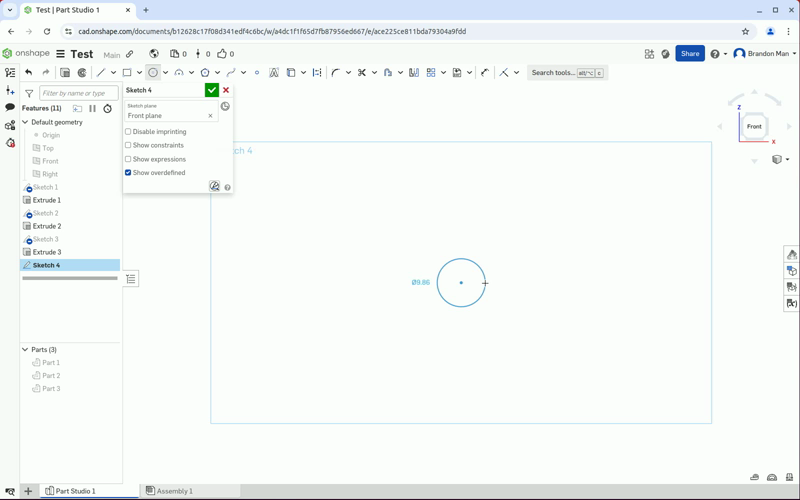
key(esc)
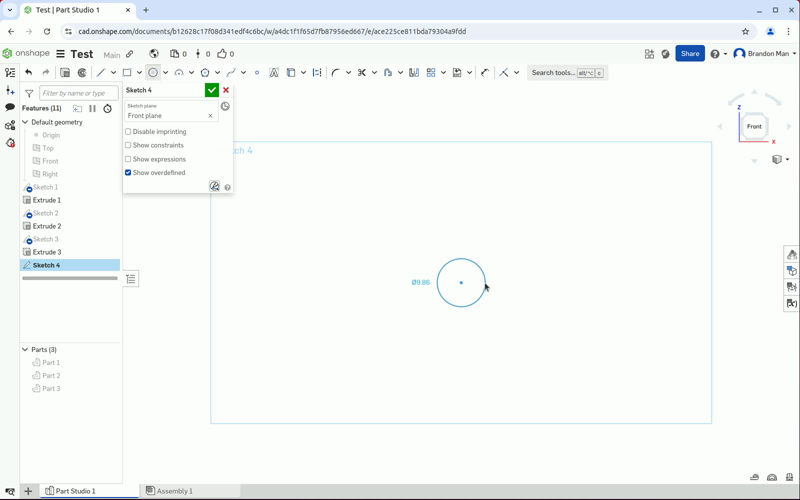
key(c)
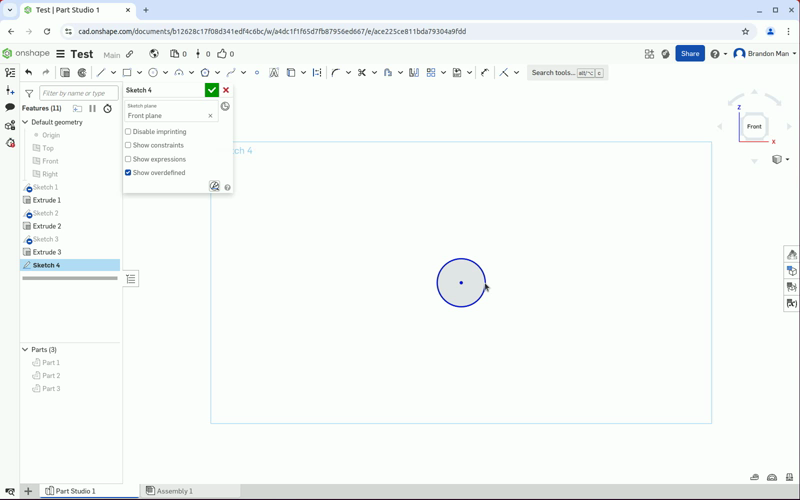
key_down(shift)
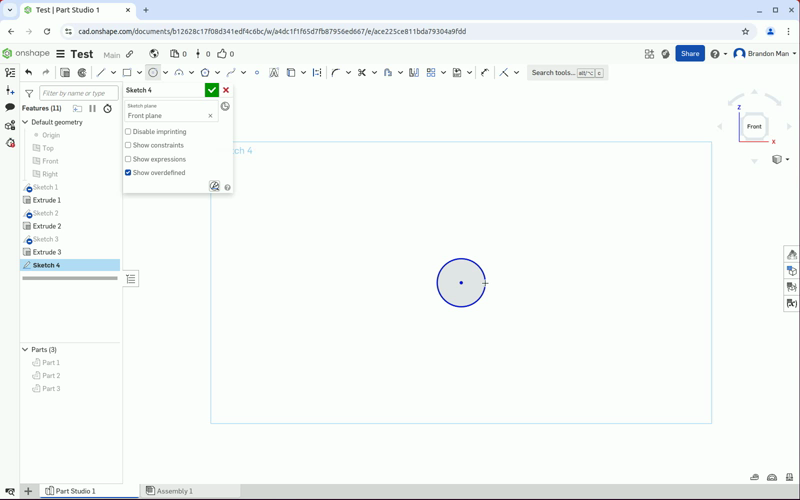
mouse_move(461, 282)
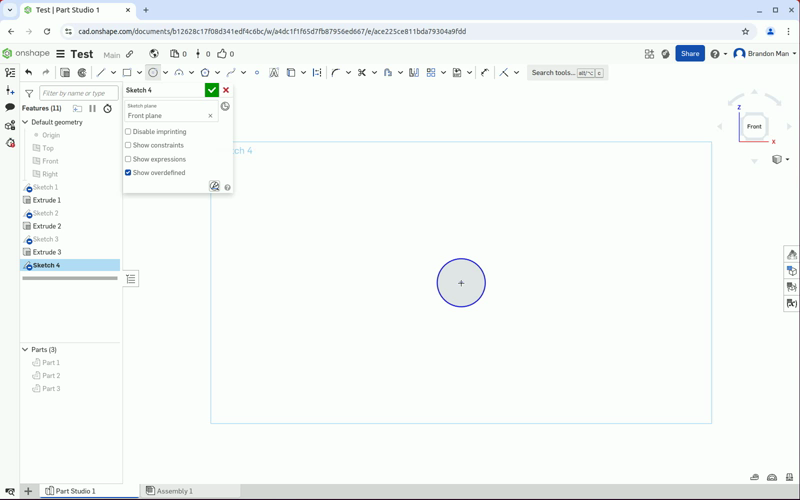
click(461, 282)
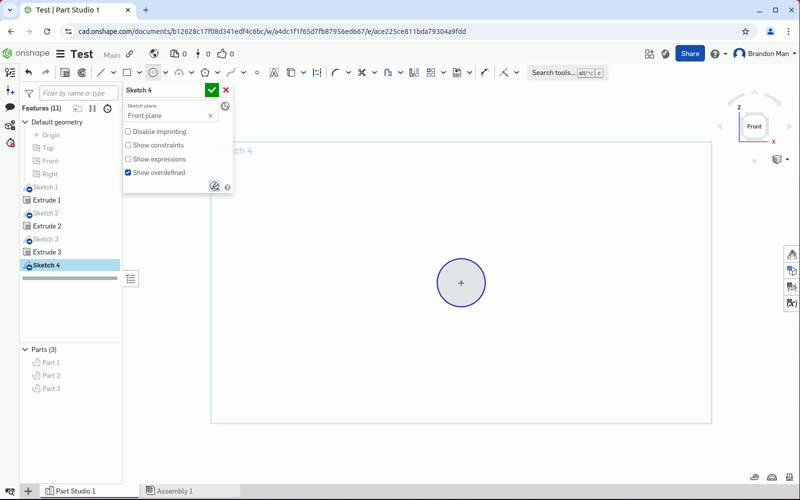
key_up(shift)
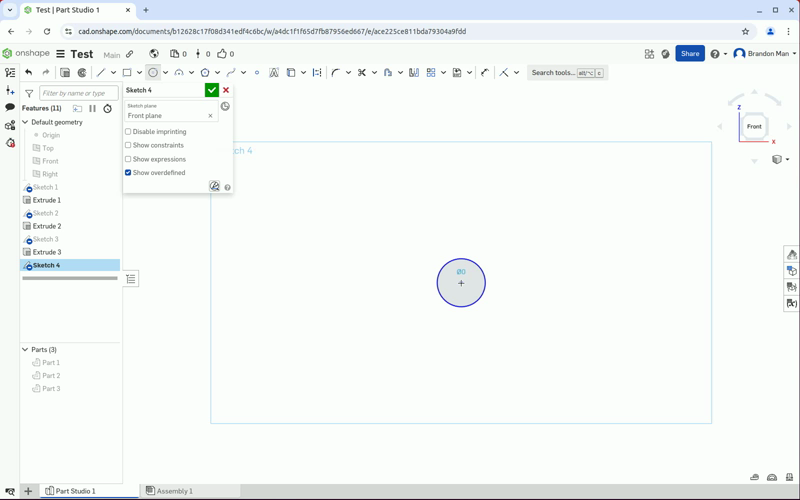
mouse_move(477, 282)
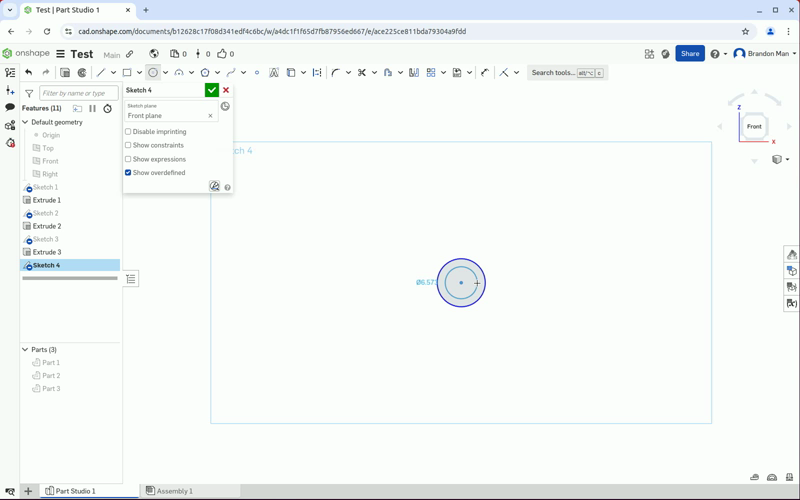
click(477, 282)
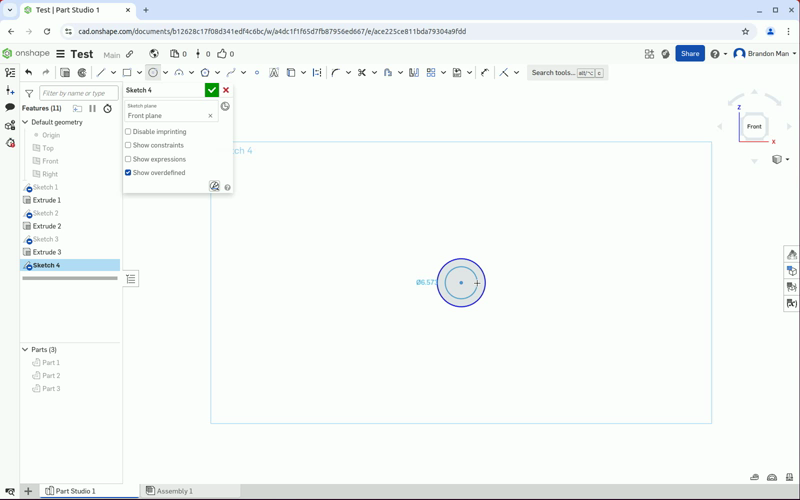
key(esc)
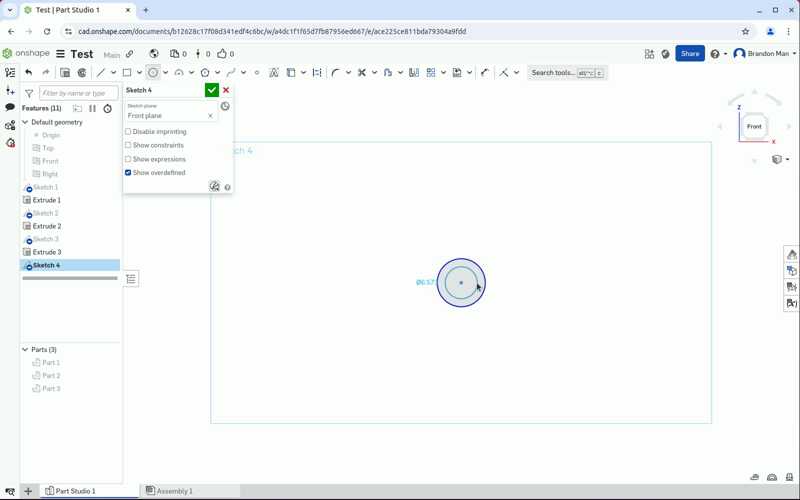
mouse_move(440, 290)
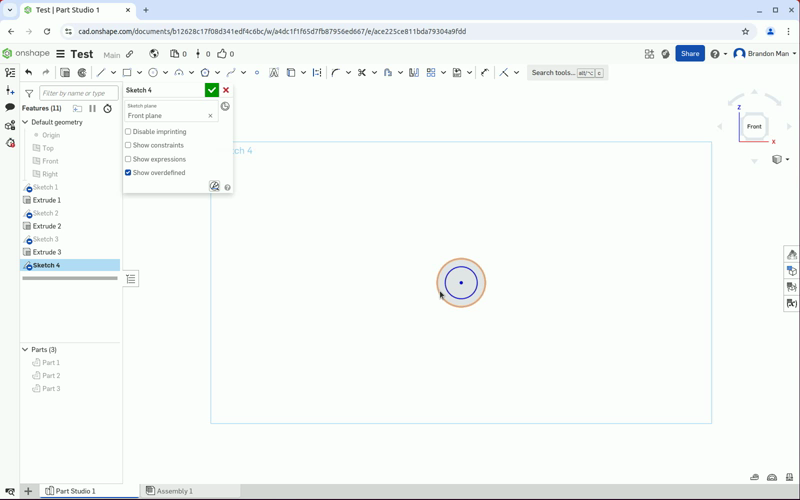
scroll(6)
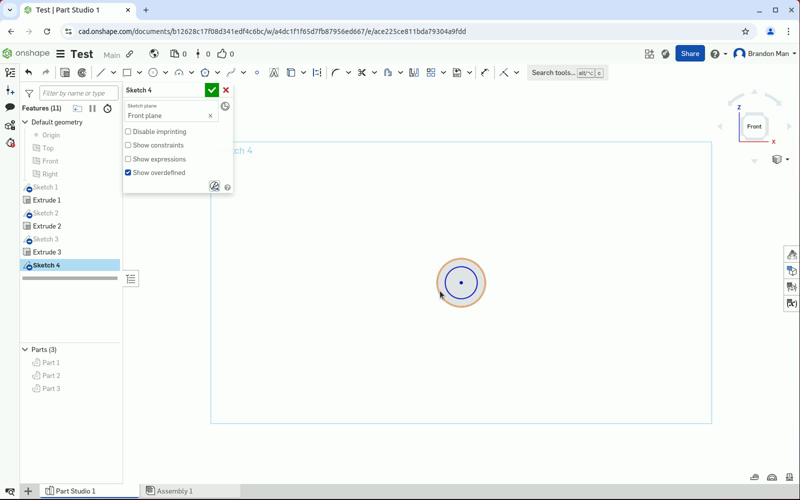
scroll(6)
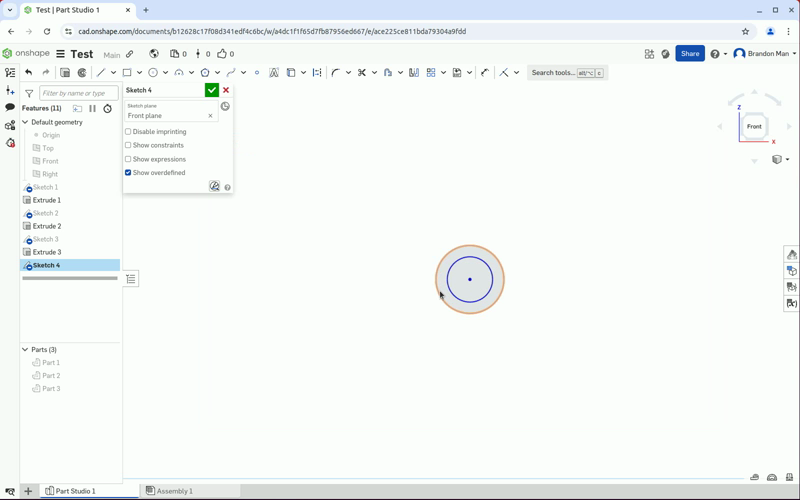
scroll(6)
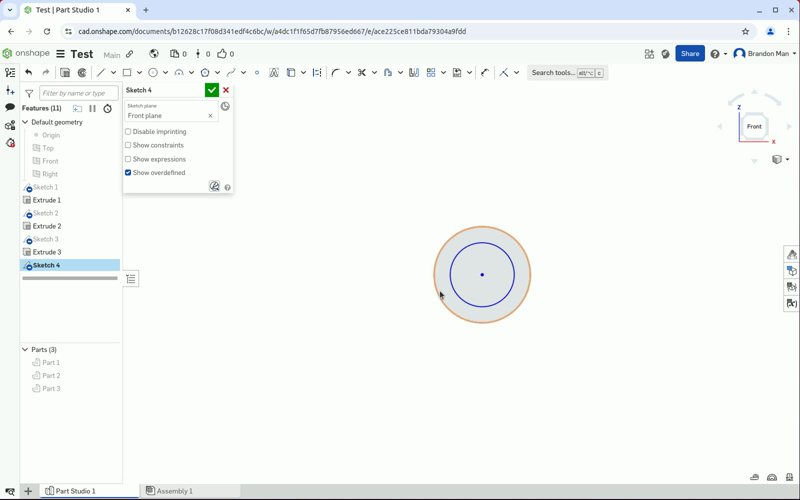
scroll(6)
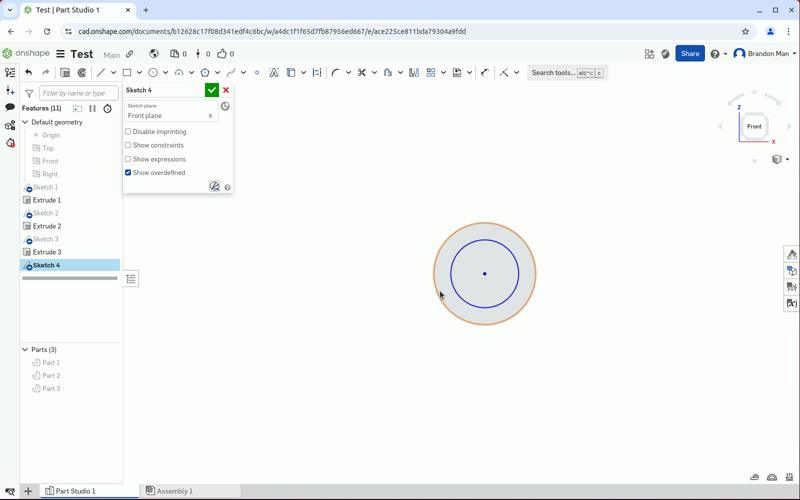
scroll(6)
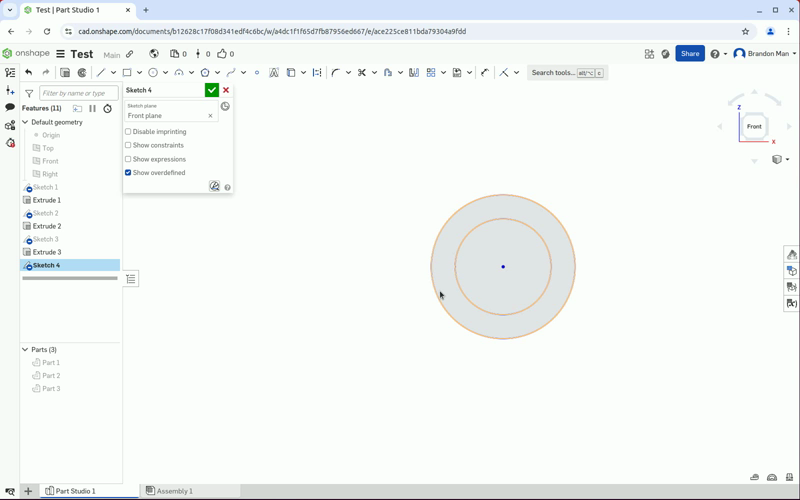
scroll(6)
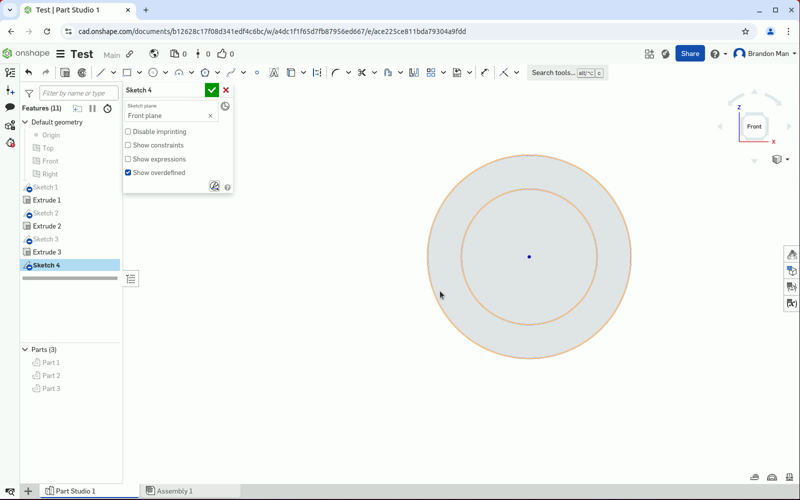
scroll(6)
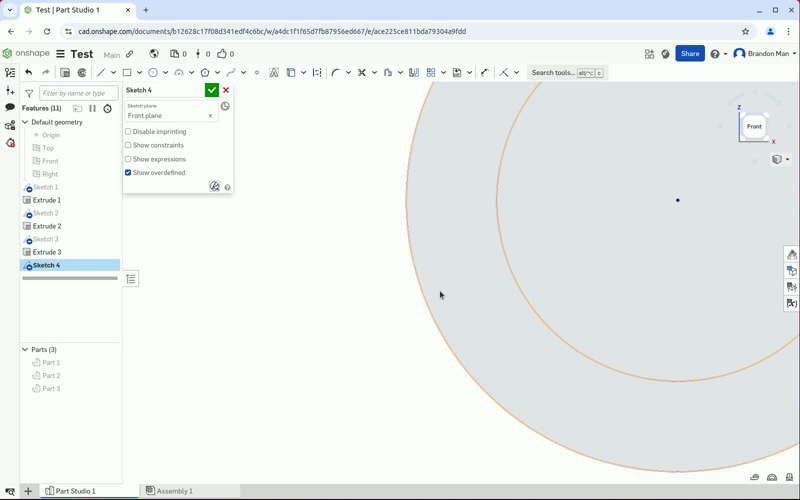
click(440, 290)
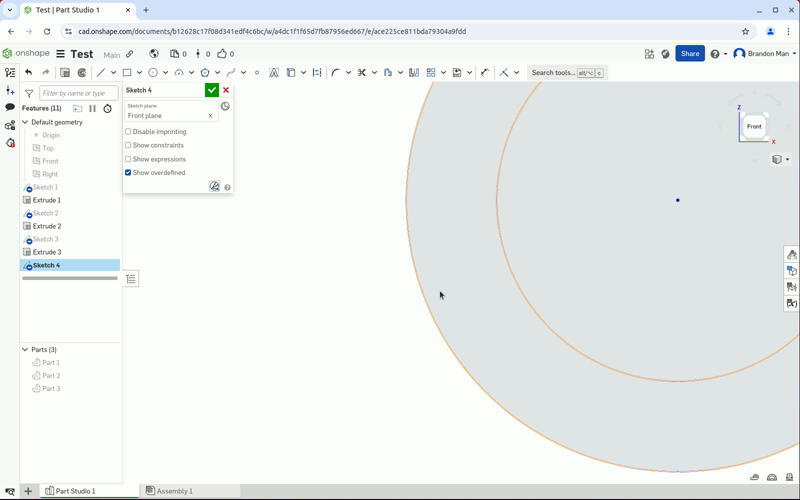
scroll(-6)
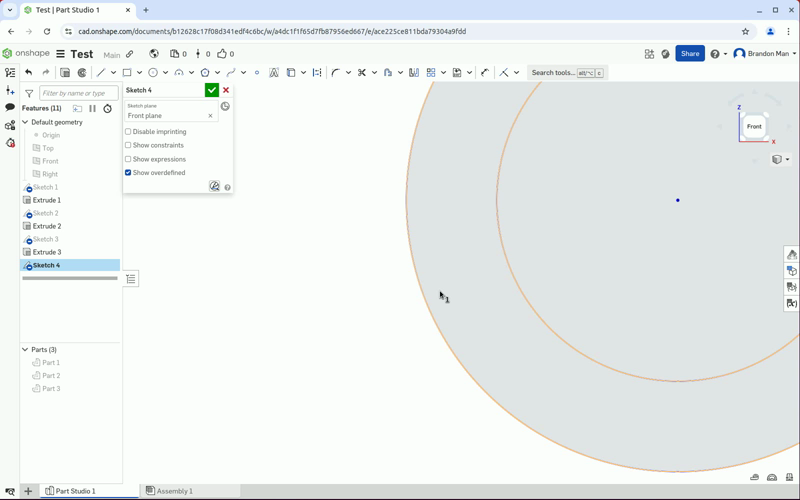
scroll(-6)
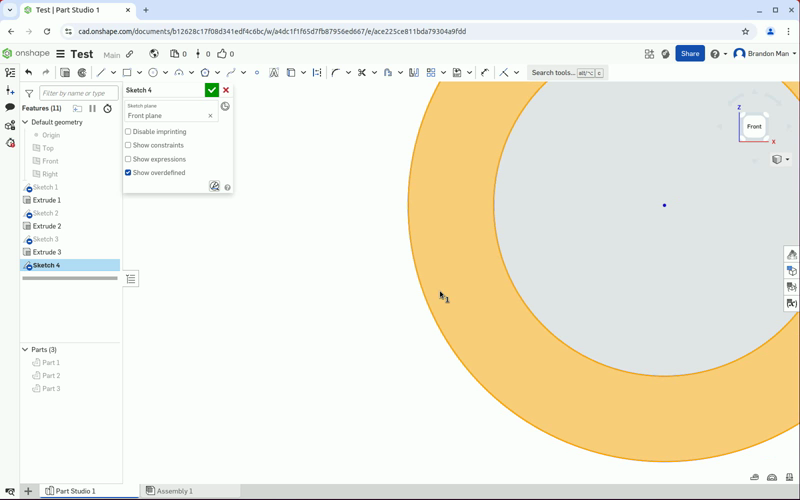
scroll(-6)
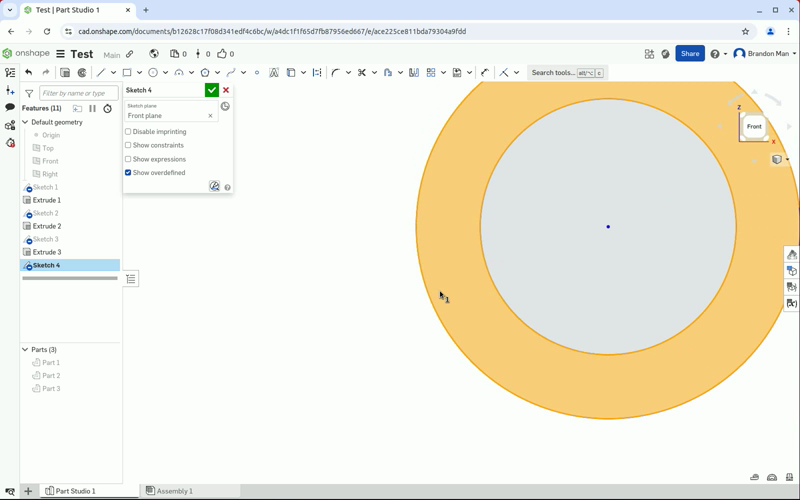
scroll(-6)
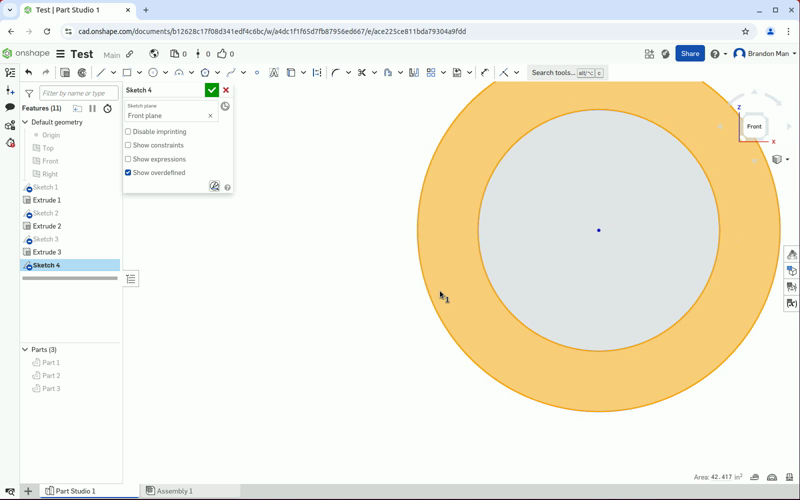
scroll(-6)
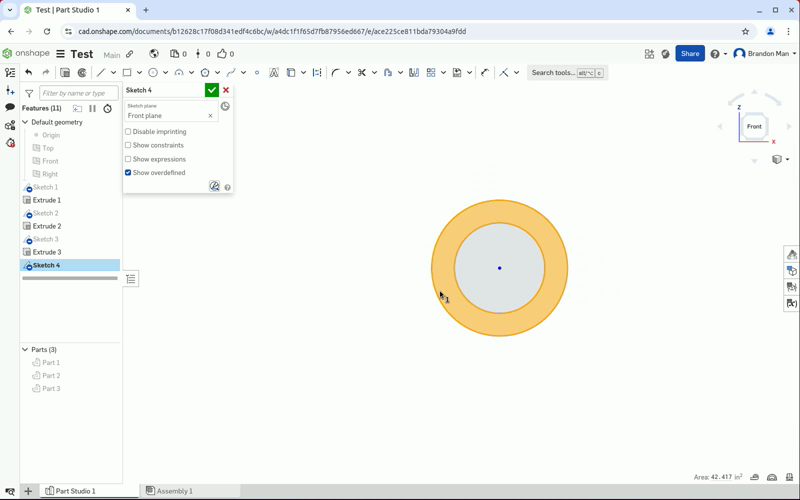
scroll(-6)
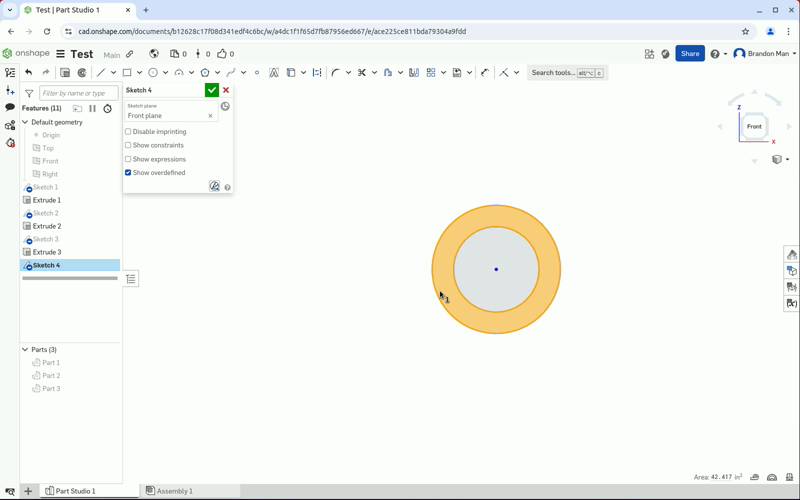
scroll(-6)
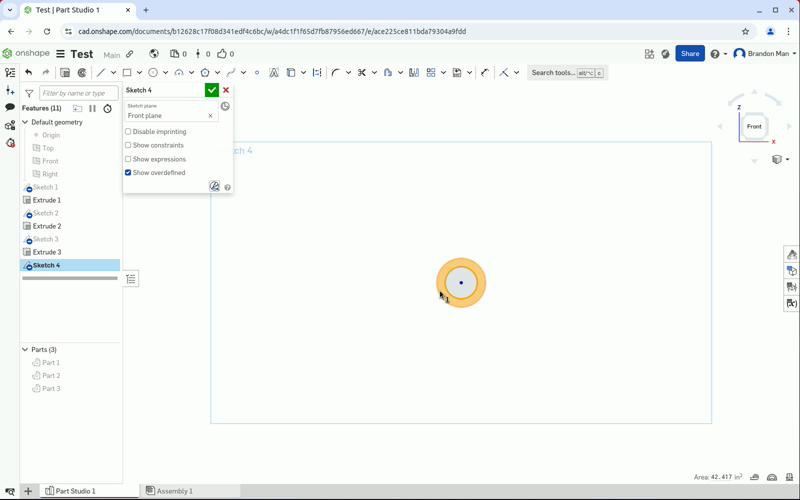
mouse_move(73, 352)
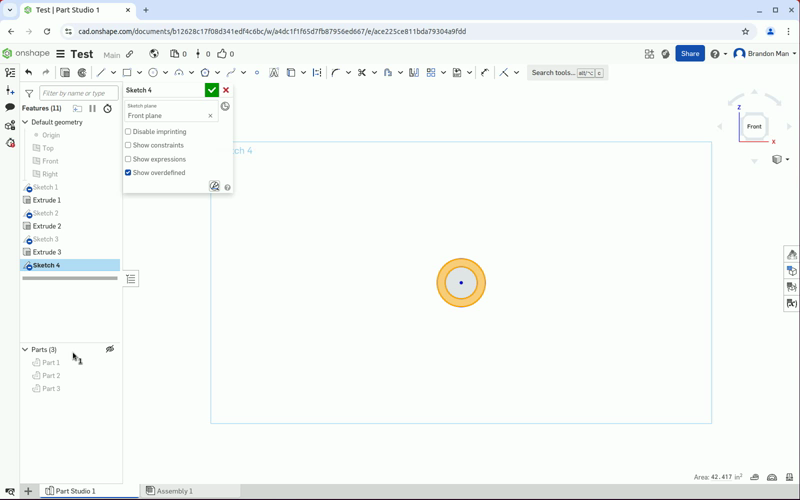
key(shift+y)
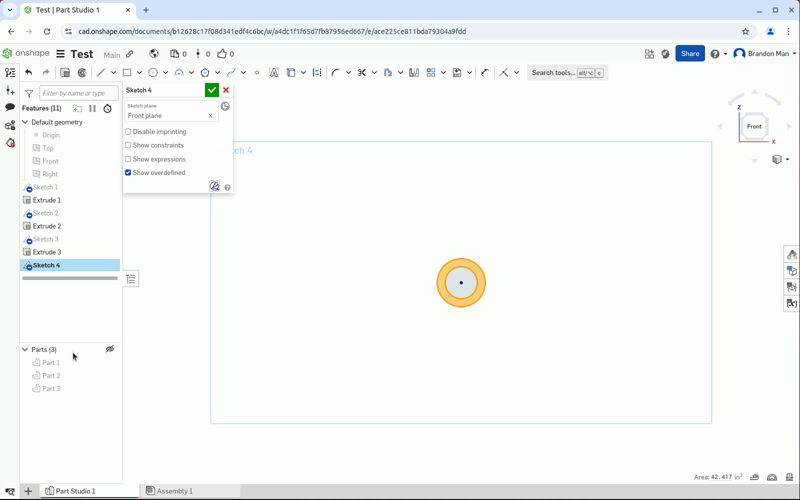
key(shift+e)
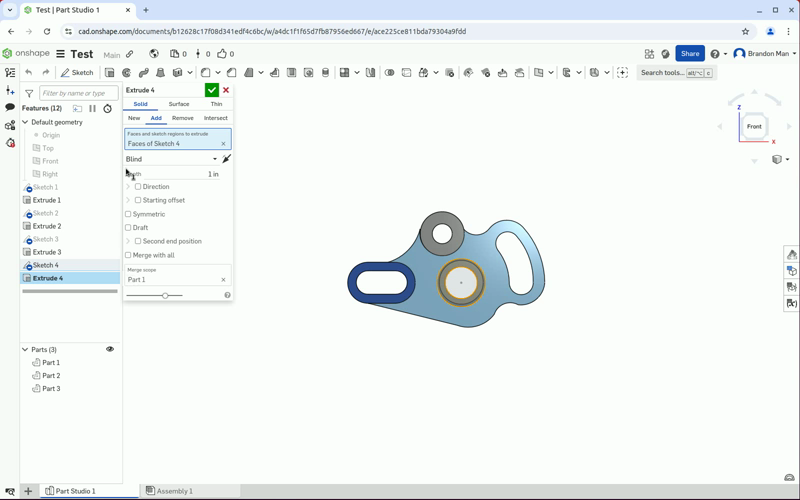
mouse_move(143, 106)
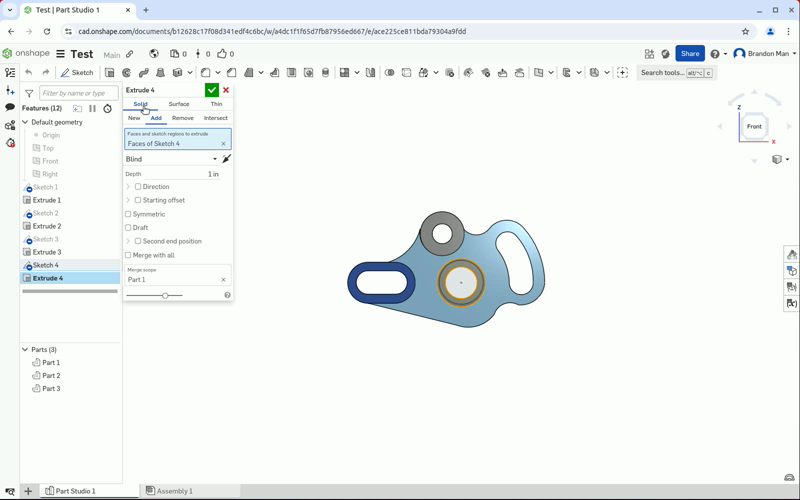
click(143, 106)
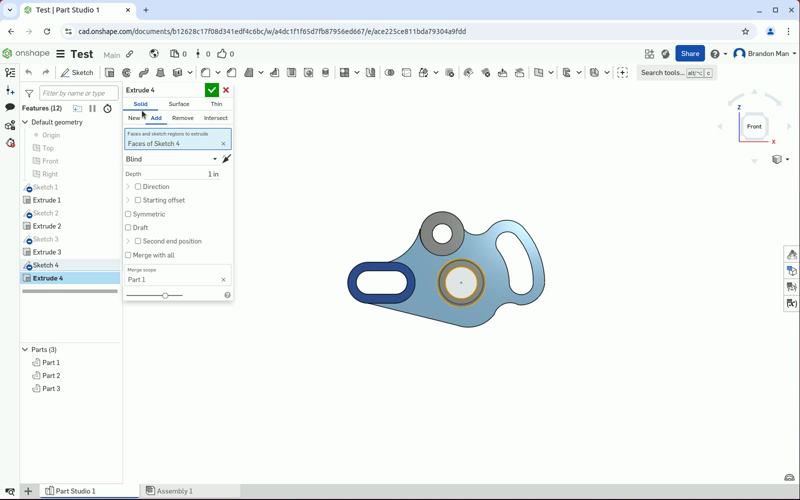
mouse_move(137, 120)
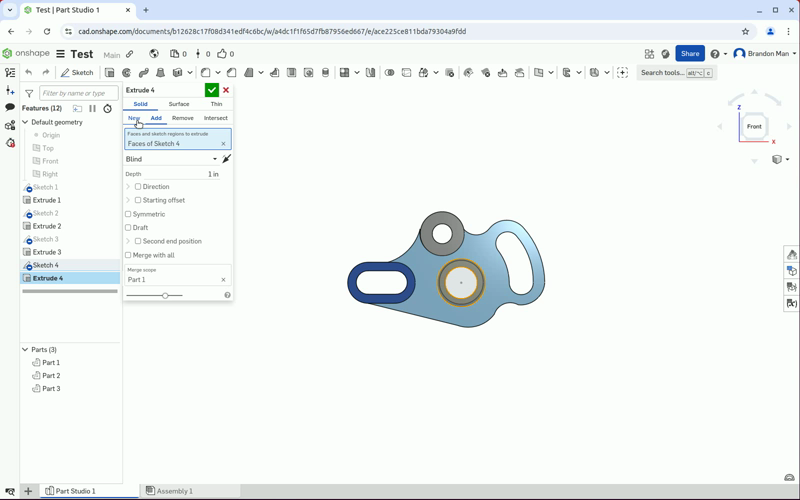
click(137, 120)
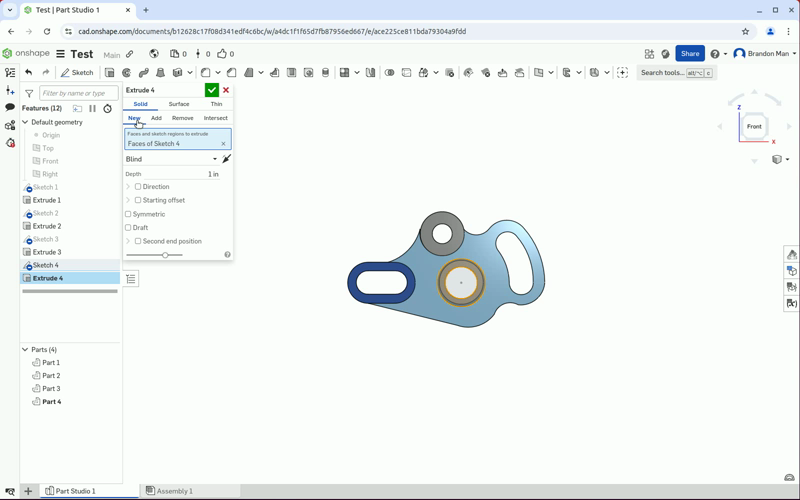
key(tab, 4)
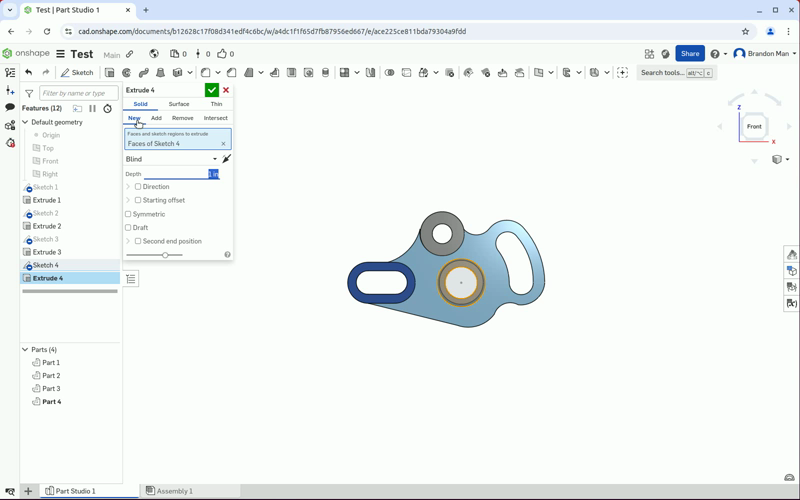
text(9.628)
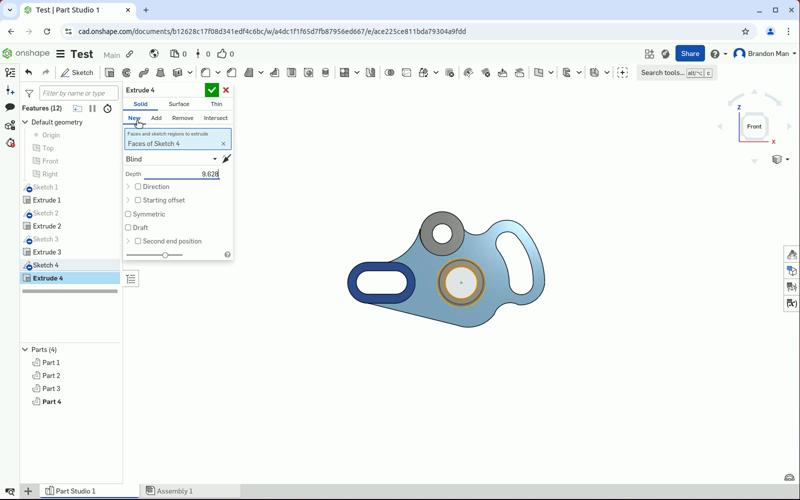
key(tab, 3)
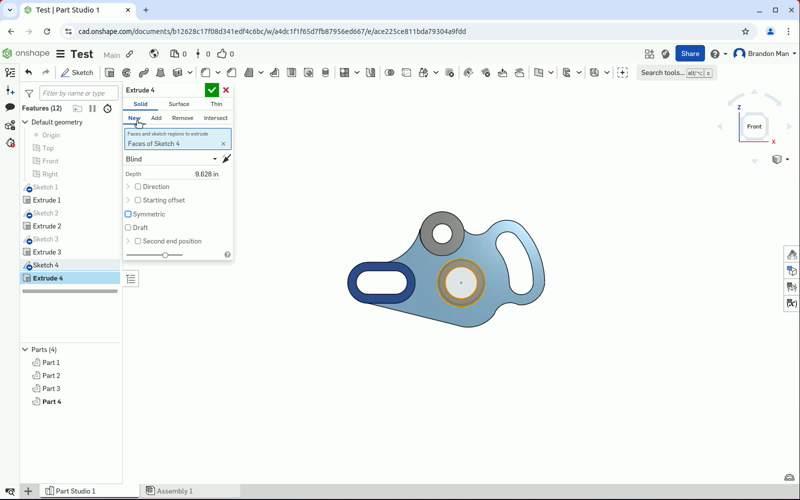
key(space)
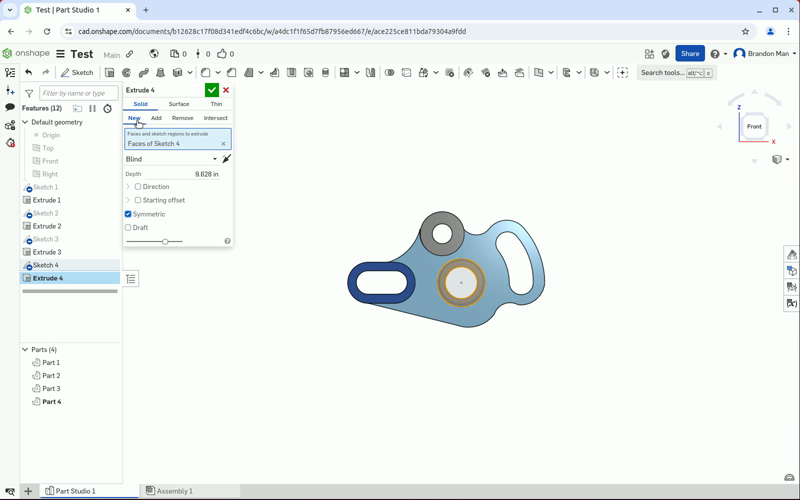
key(enter)
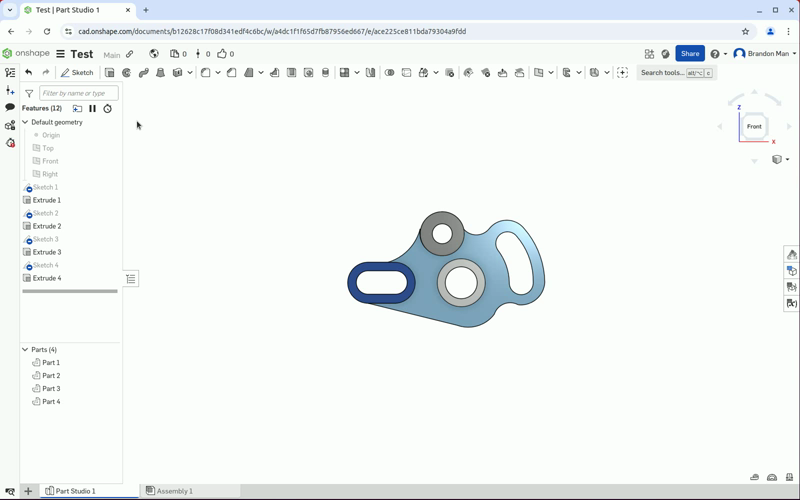
key(shift+h)
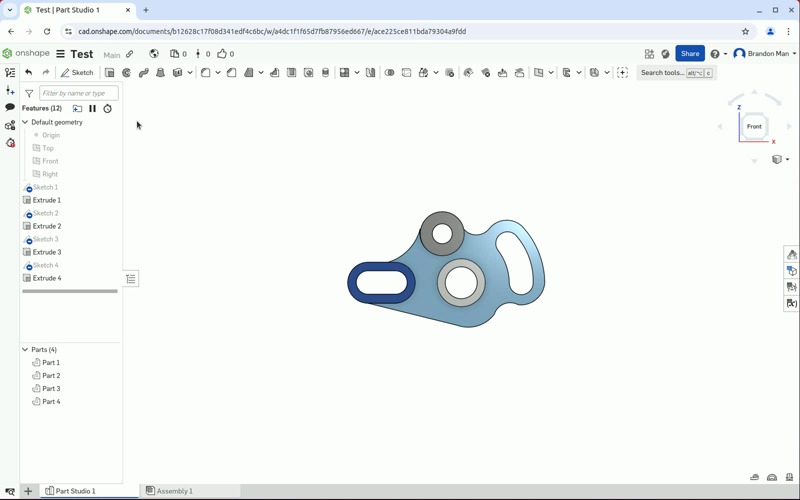
key(shift+h)
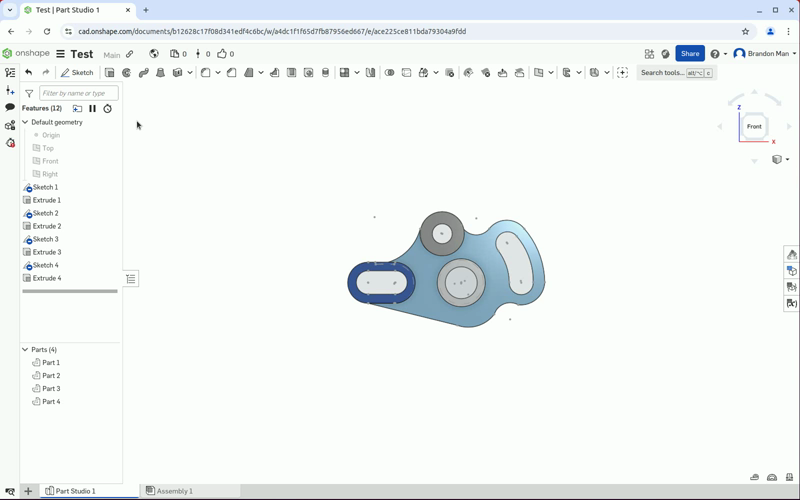
key(shift+7)
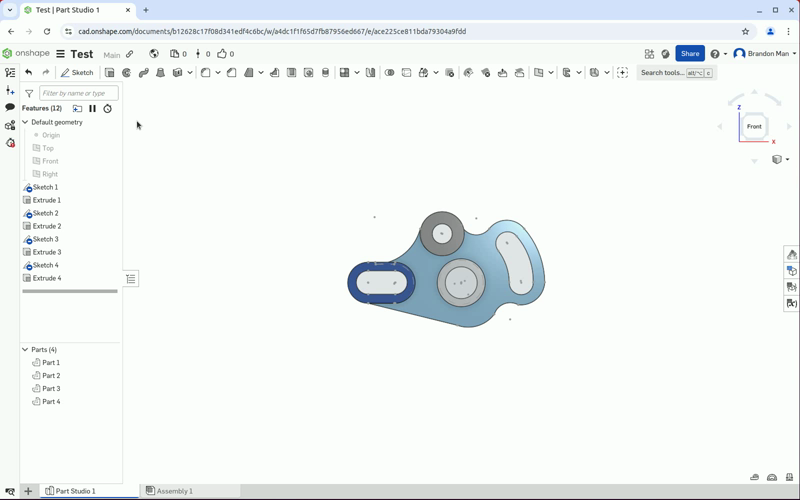
key(left, 2)
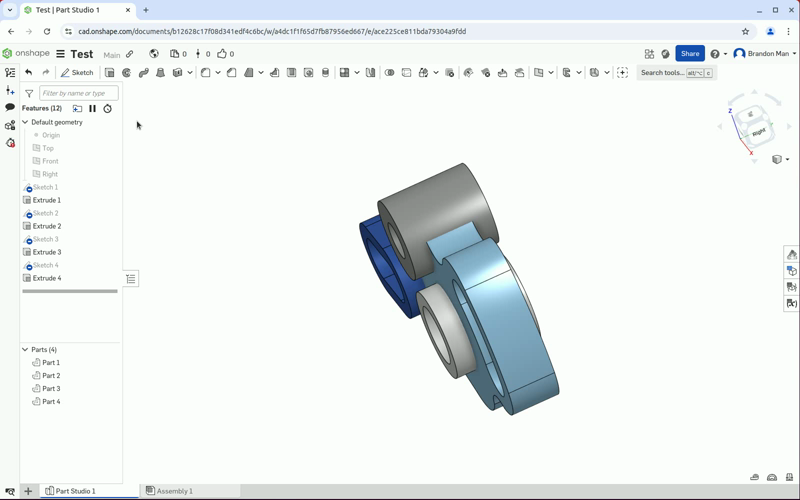
key(down, 2)
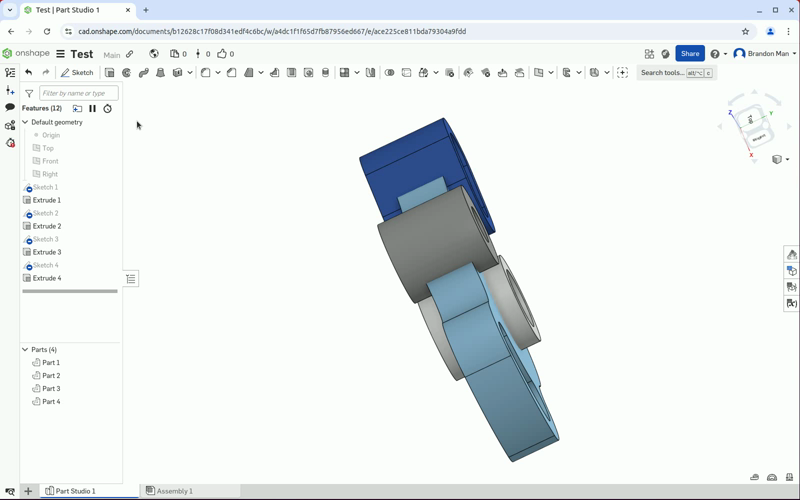
key(up, 2)
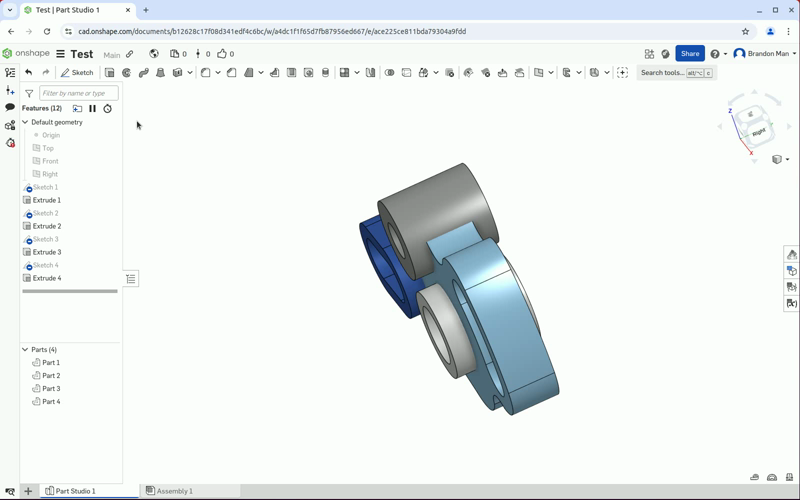
key(right, 2)
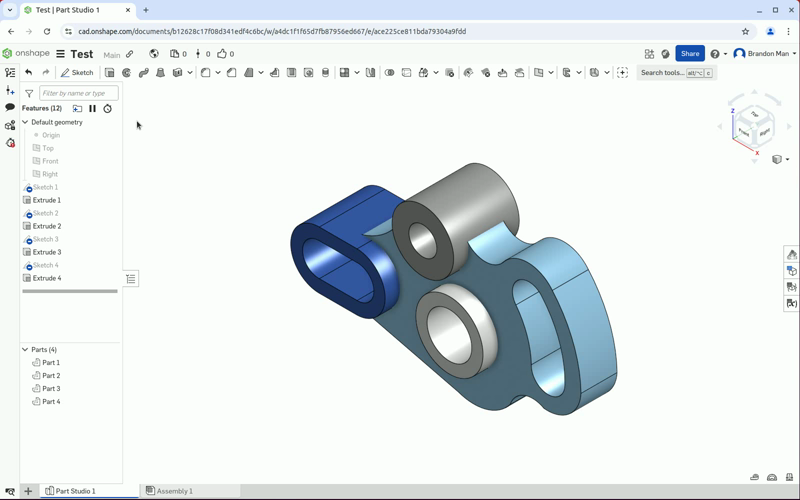
mouse_move(73, 189)
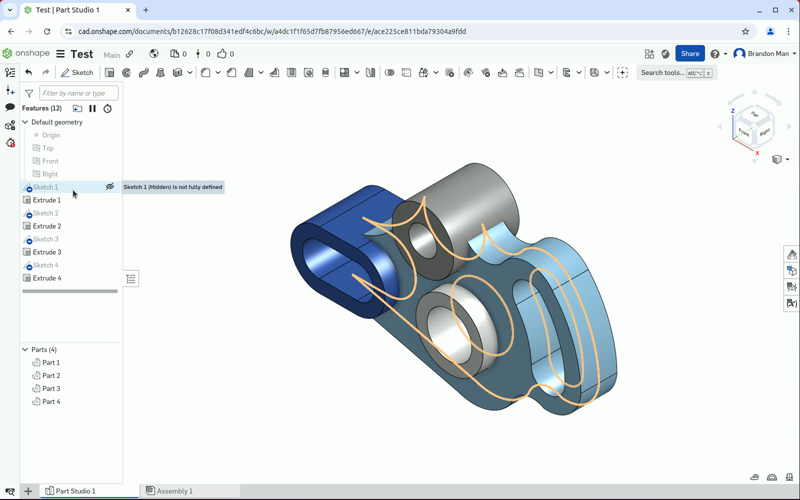
click(73, 189)